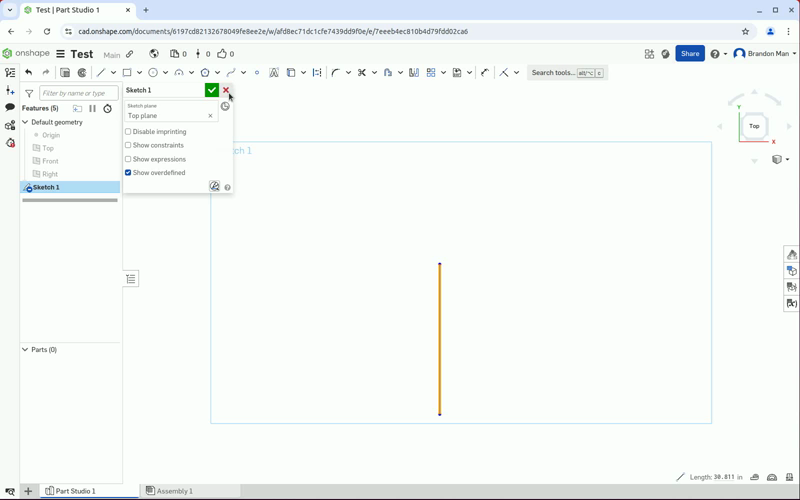
key(shift+h)
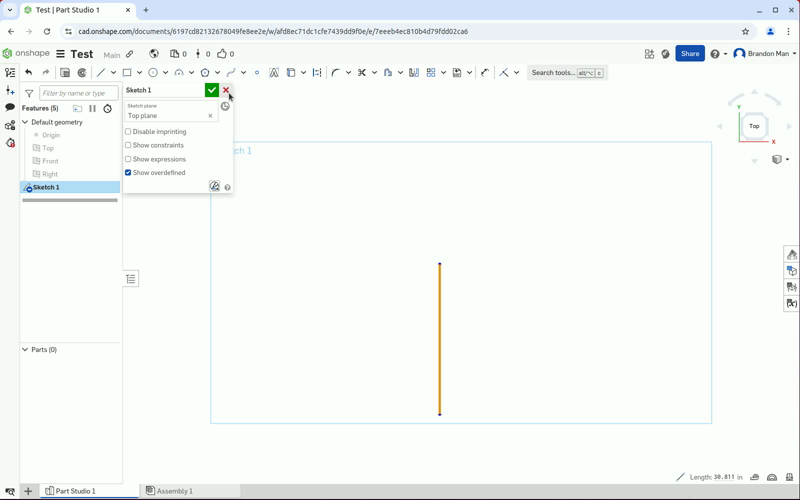
key(shift+s)
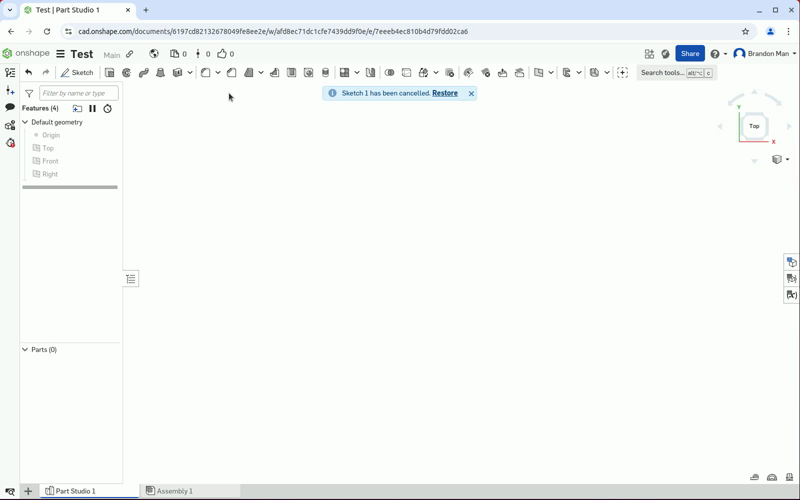
mouse_move(73, 150)
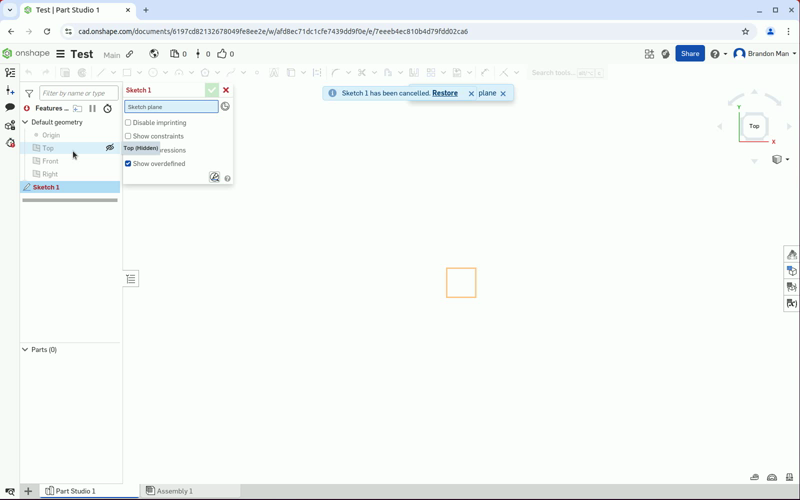
click(73, 150)
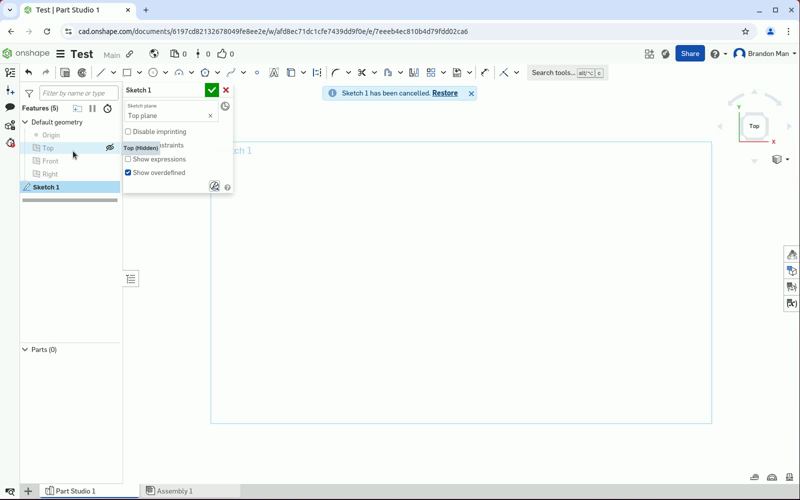
mouse_move(73, 352)
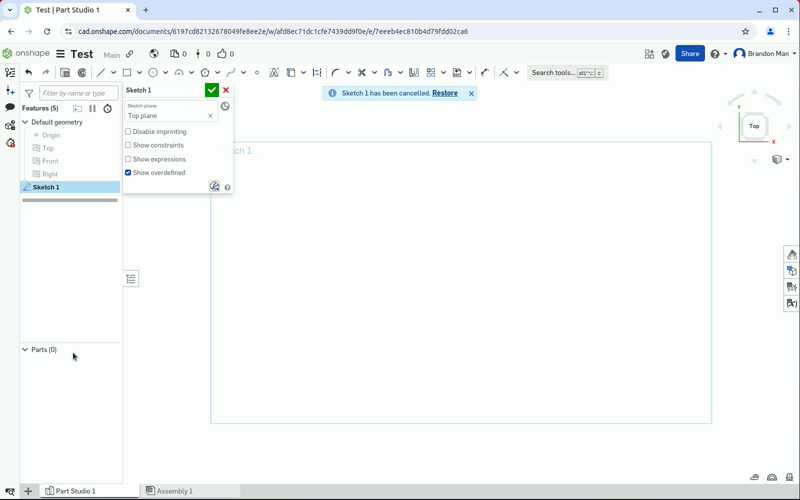
key(y)
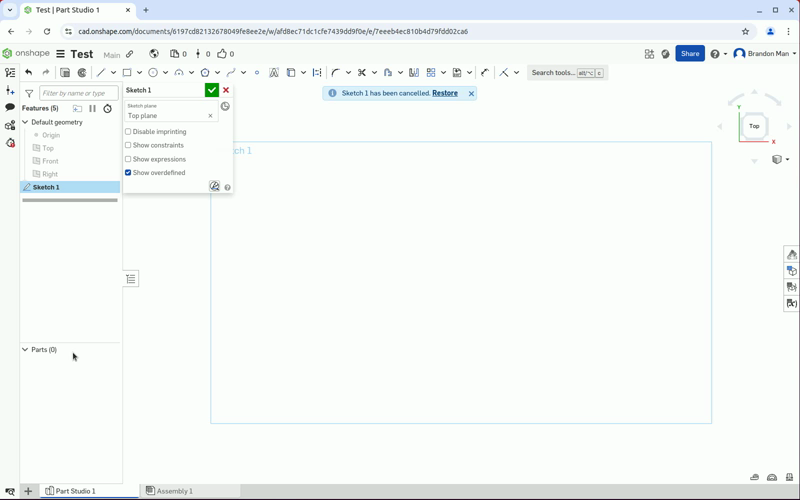
key(l)
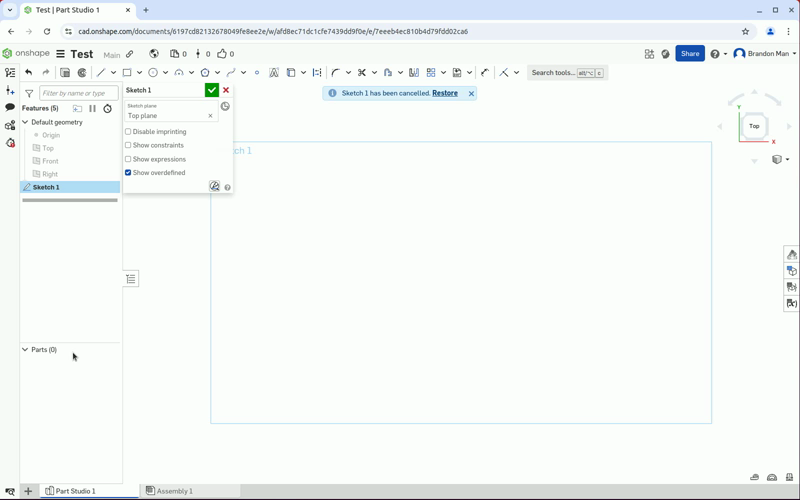
key_down(shift)
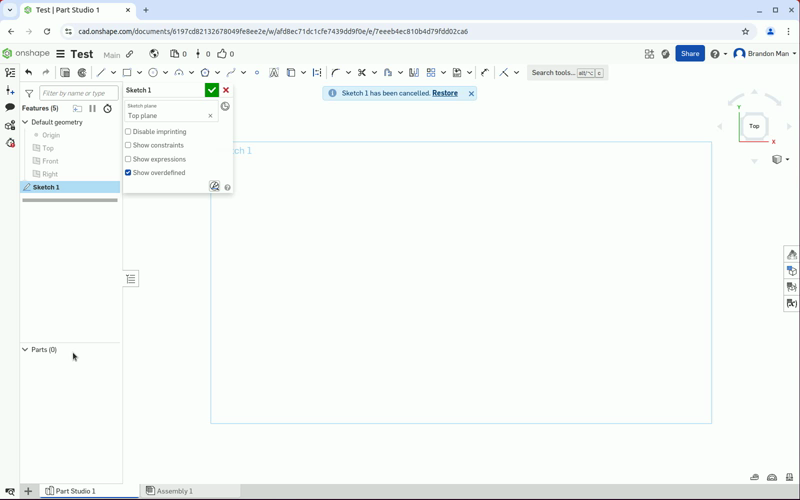
mouse_move(374, 290)
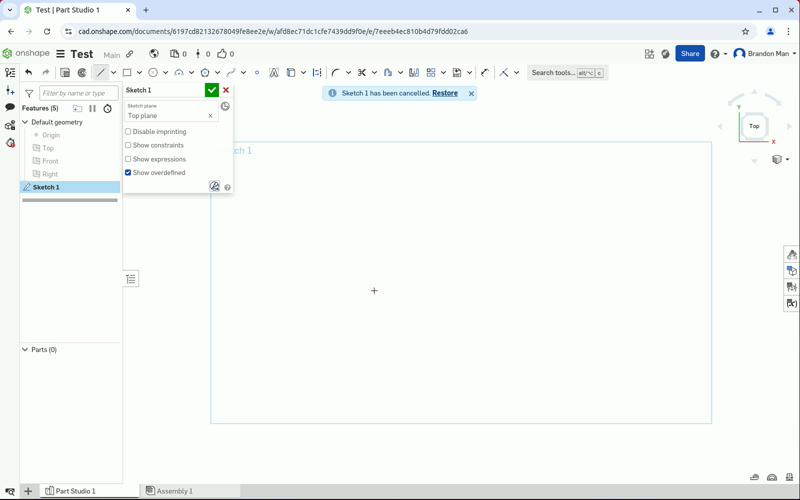
click(374, 290)
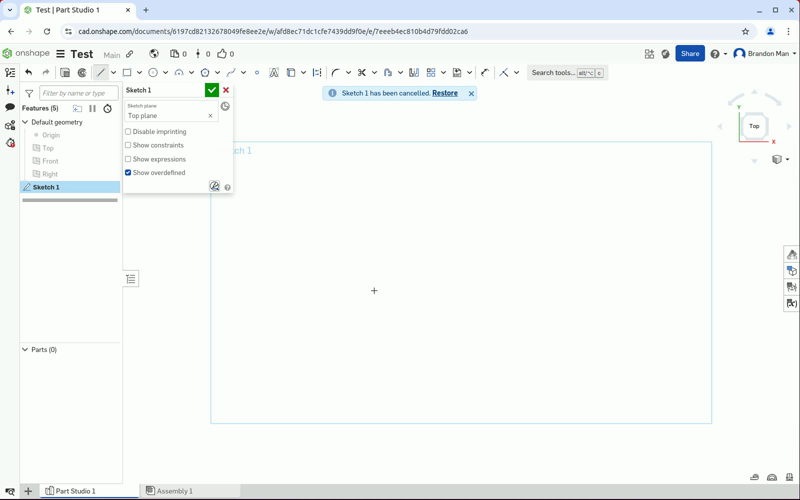
key_up(shift)
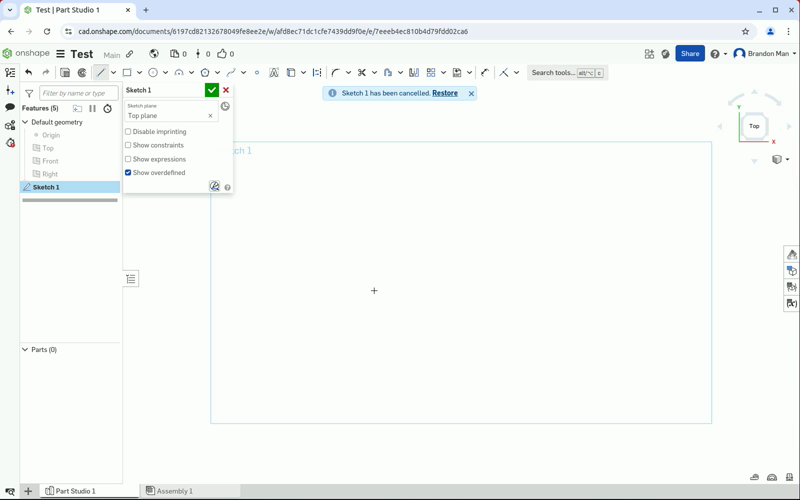
key_down(shift)
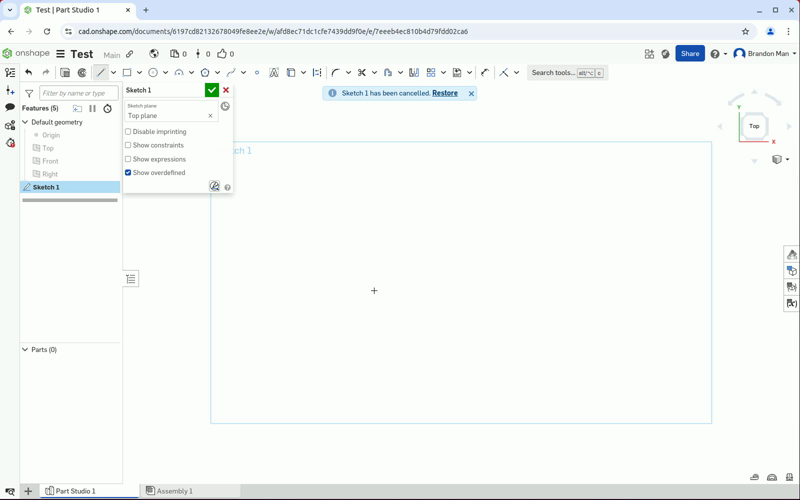
mouse_move(533, 290)
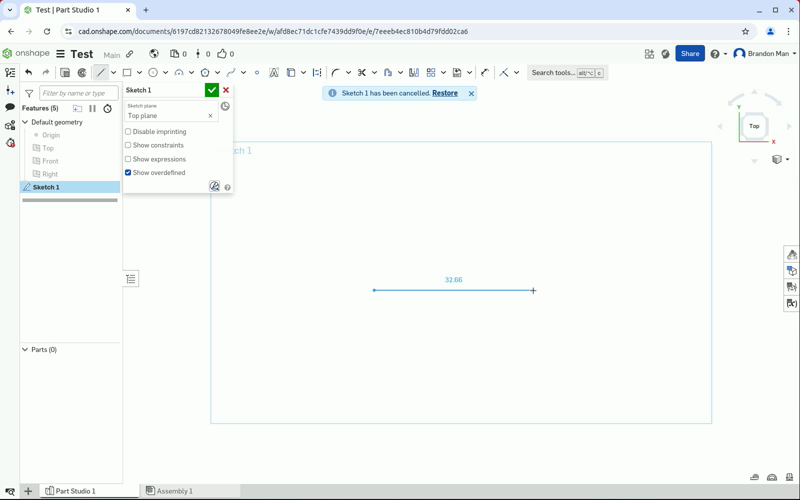
click(533, 290)
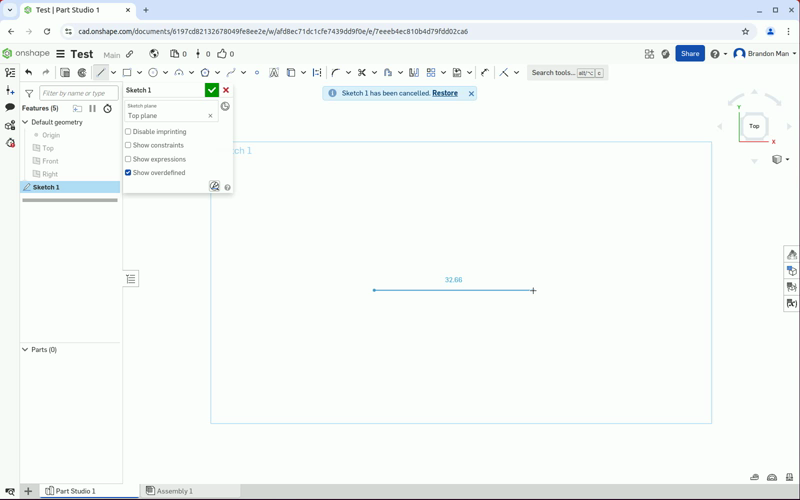
key_up(shift)
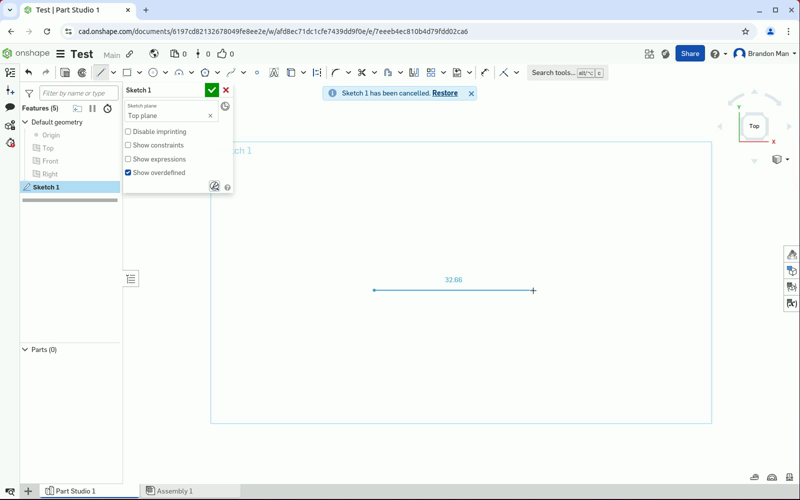
key_down(shift)
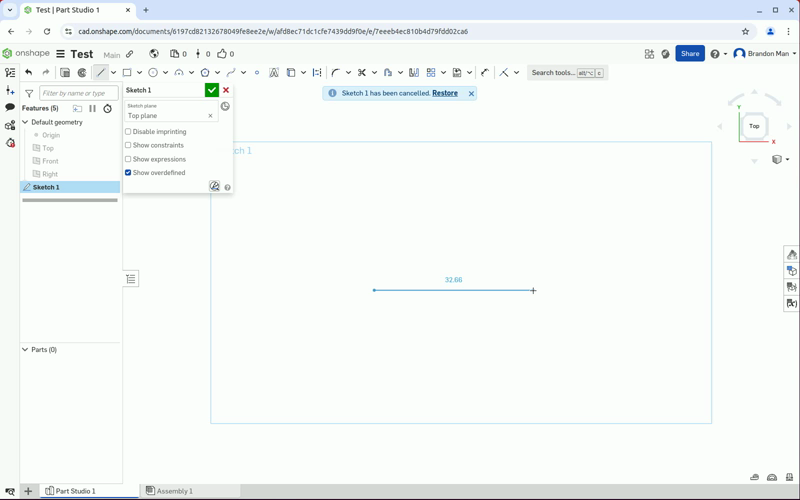
mouse_move(563, 290)
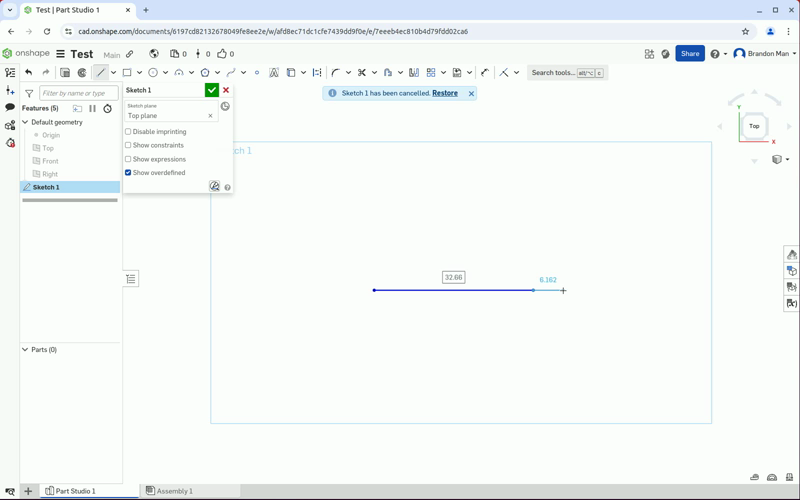
mouse_move(533, 271)
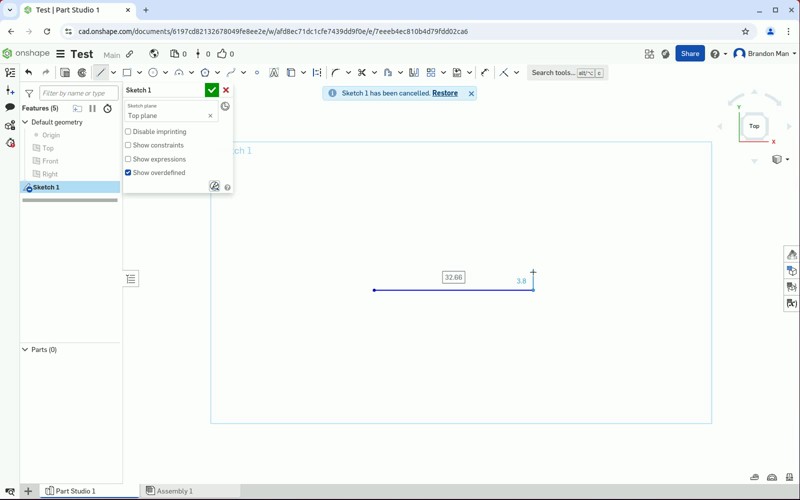
click(533, 271)
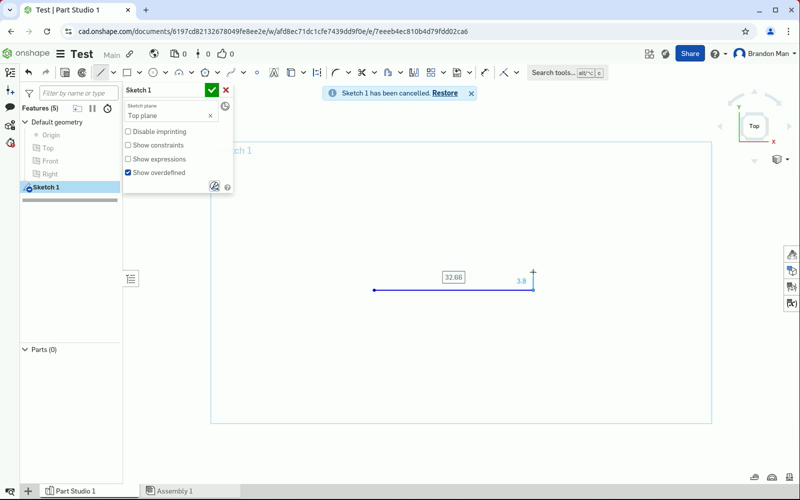
key_up(shift)
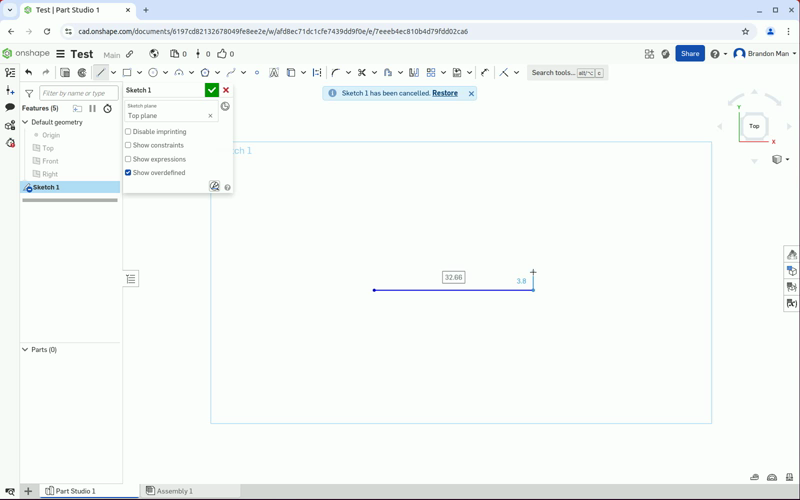
key_down(shift)
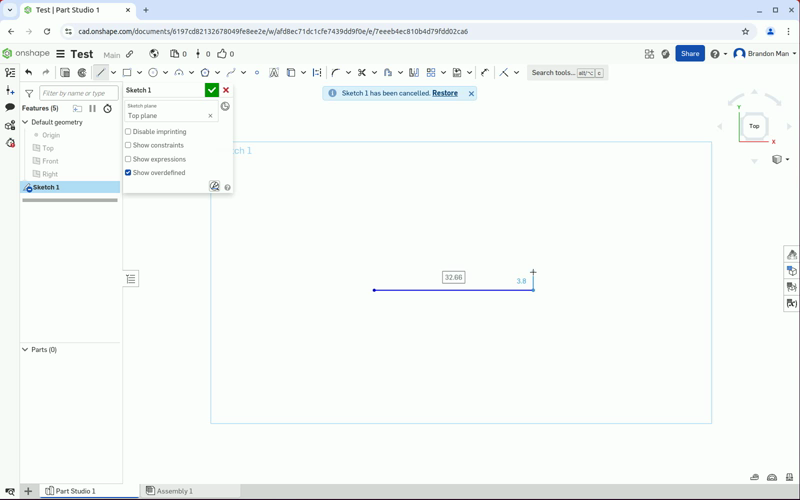
mouse_move(374, 271)
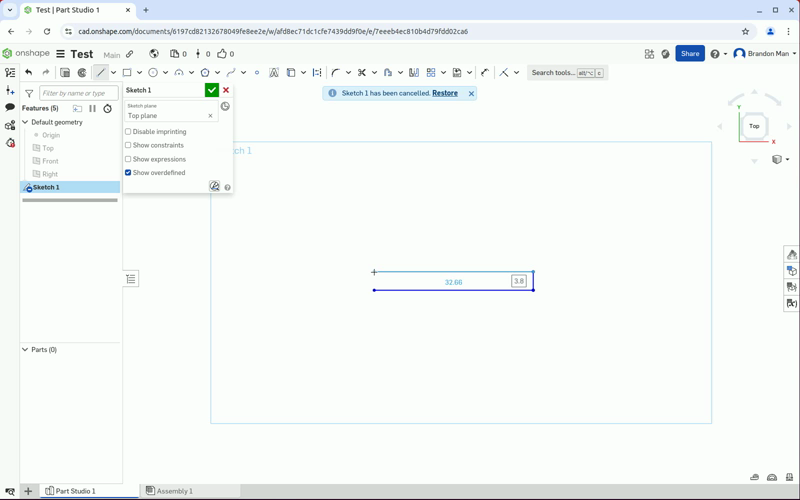
click(374, 271)
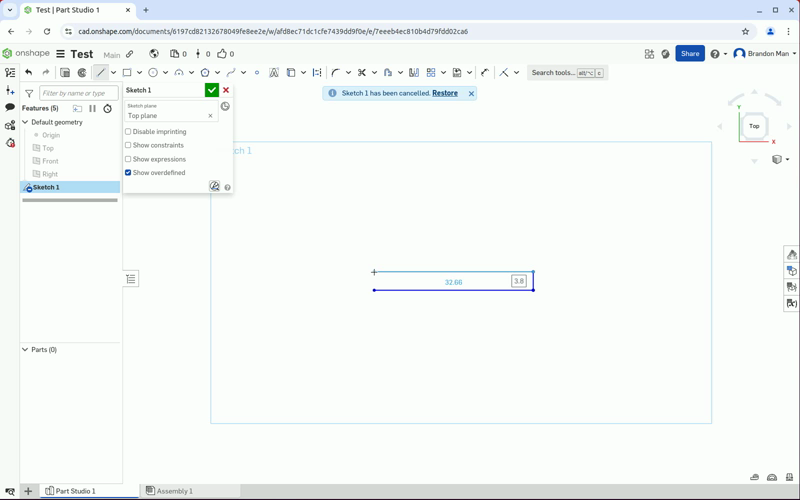
key_up(shift)
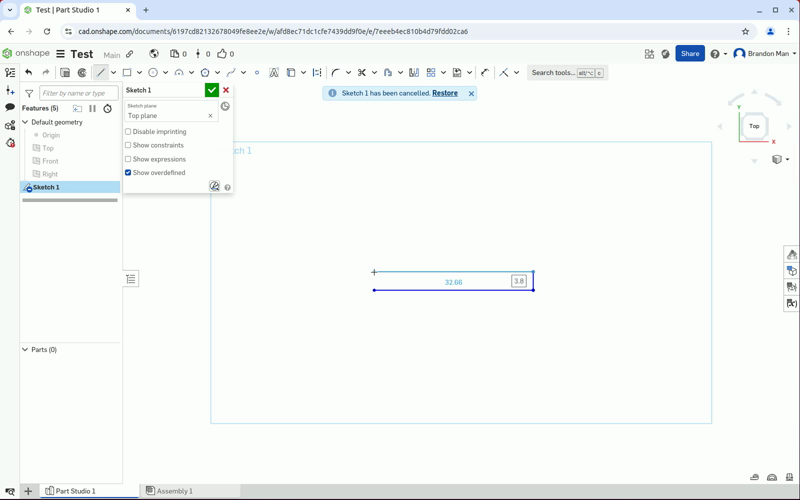
mouse_move(404, 271)
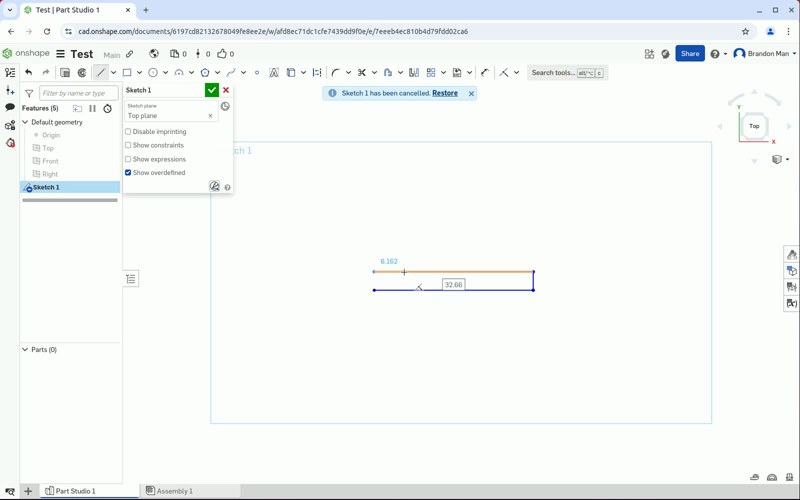
key_down(shift)
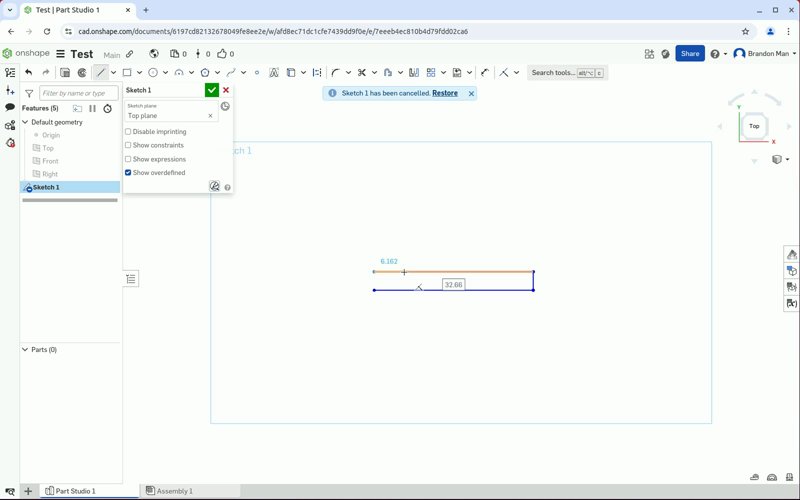
mouse_move(374, 290)
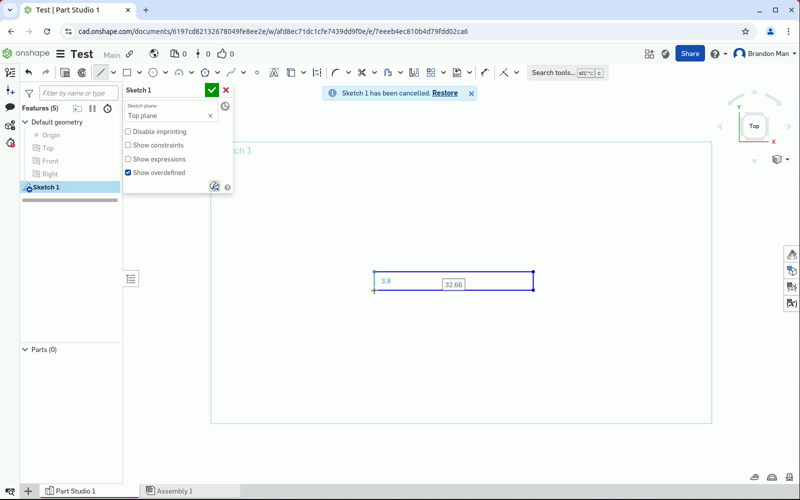
key_up(shift)
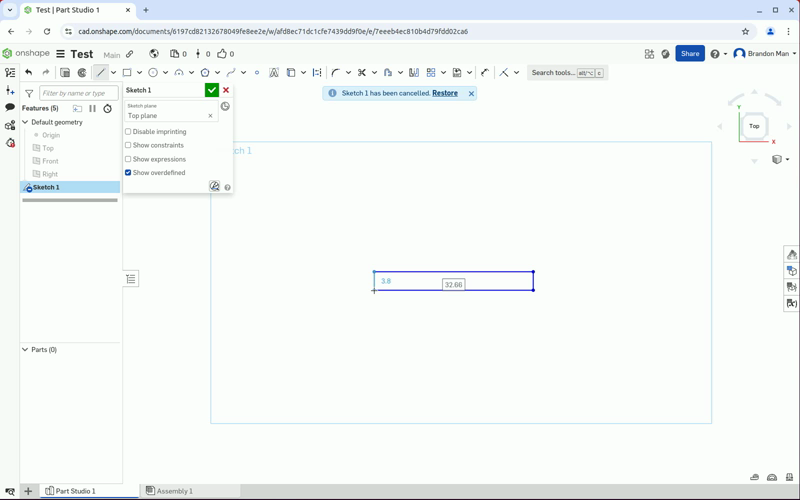
click(374, 290)
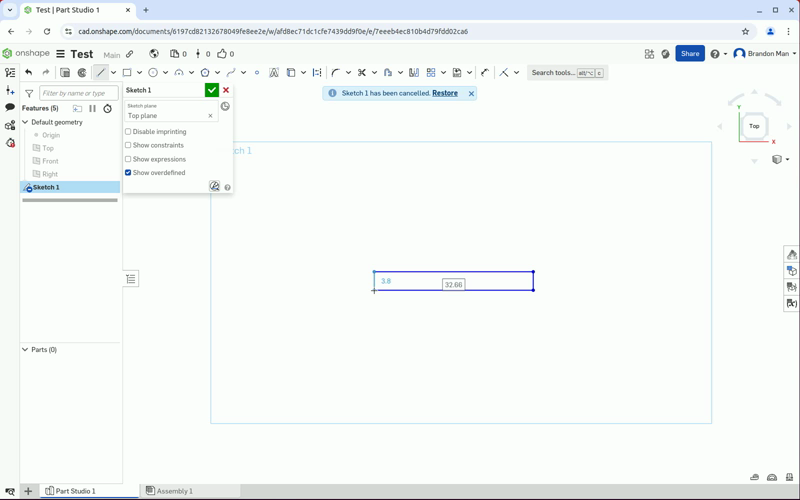
key(esc)
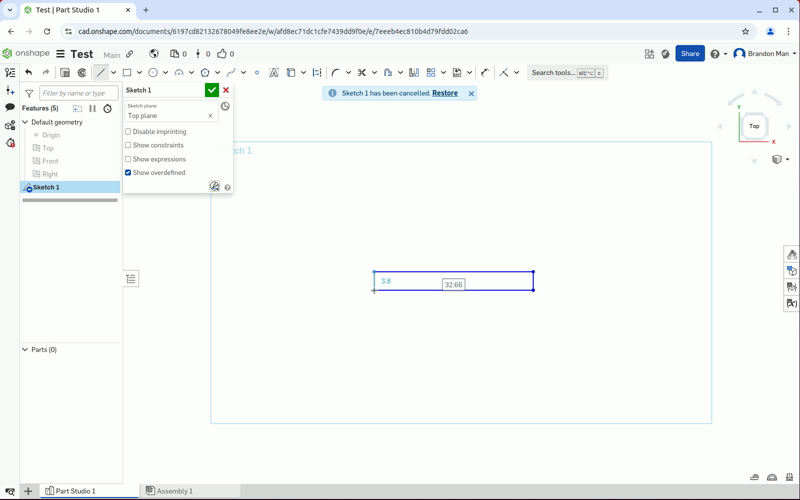
mouse_move(384, 283)
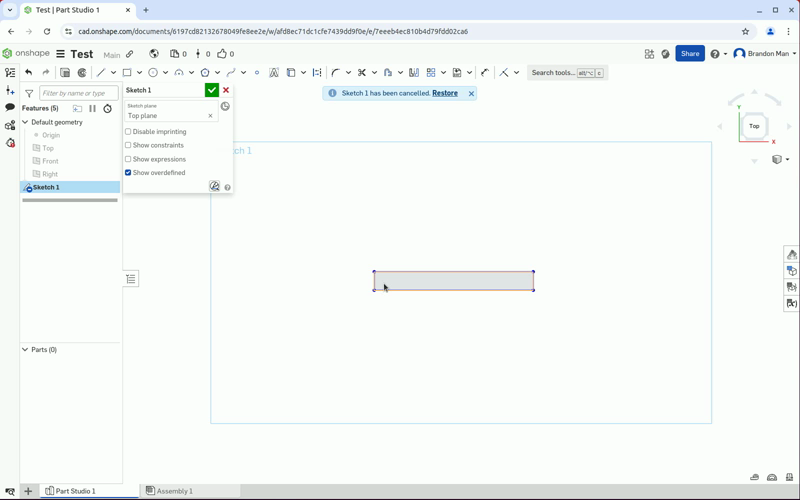
click(384, 283)
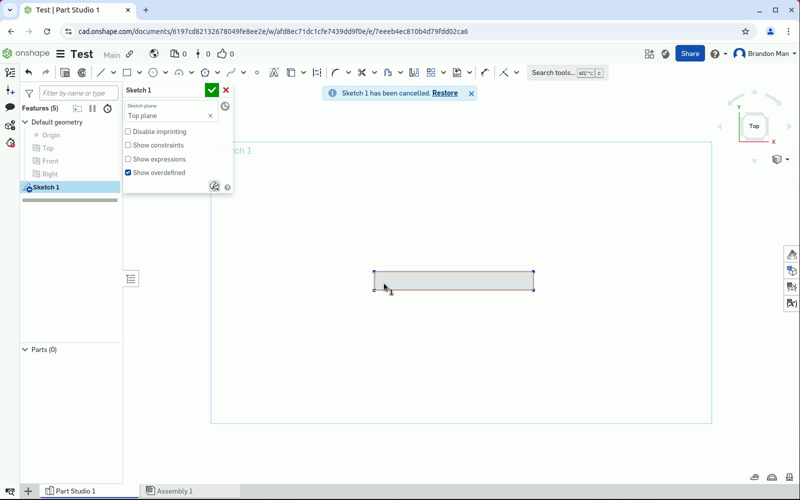
mouse_move(73, 352)
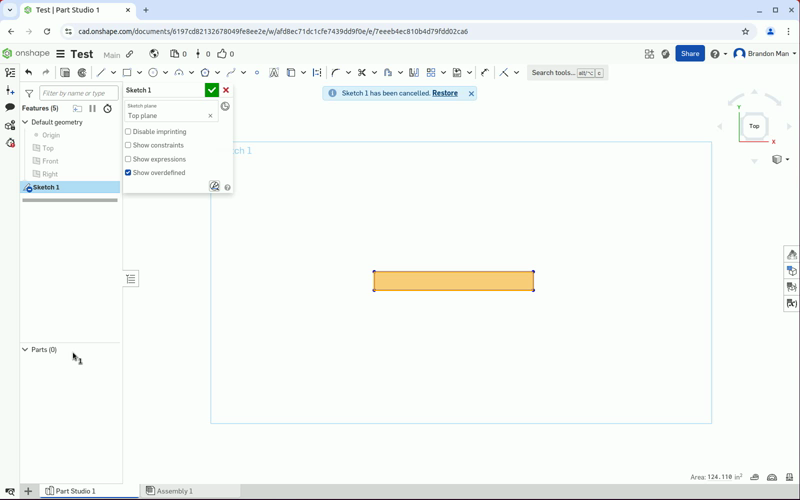
key(shift+y)
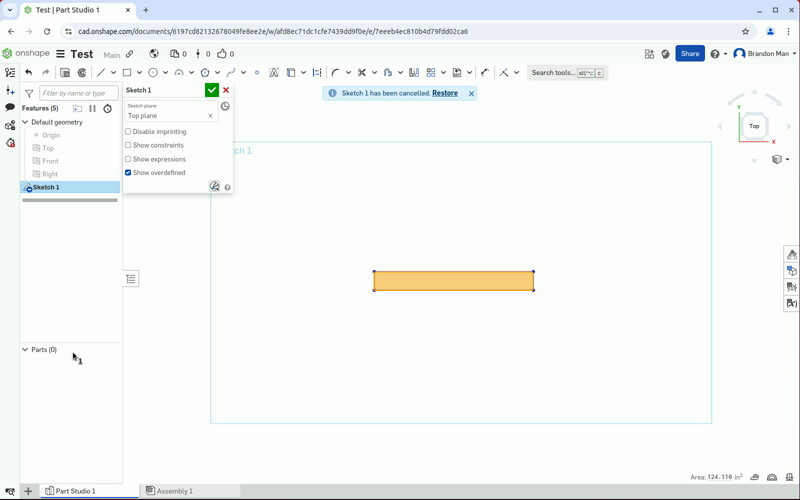
key(shift+e)
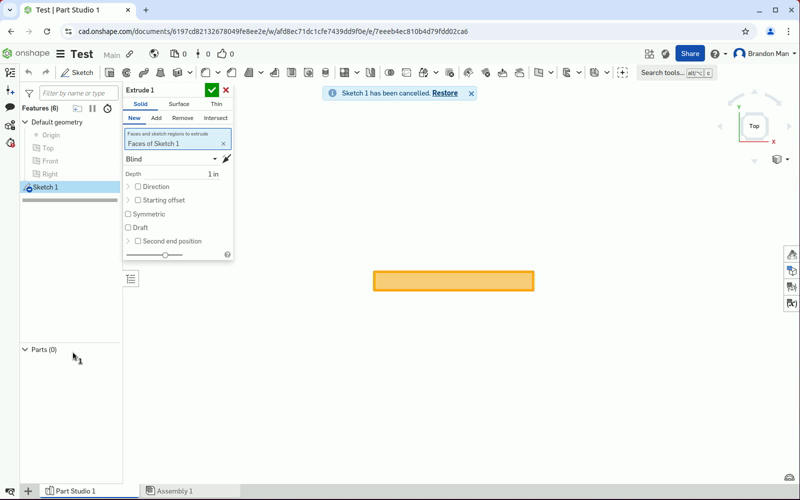
mouse_move(143, 106)
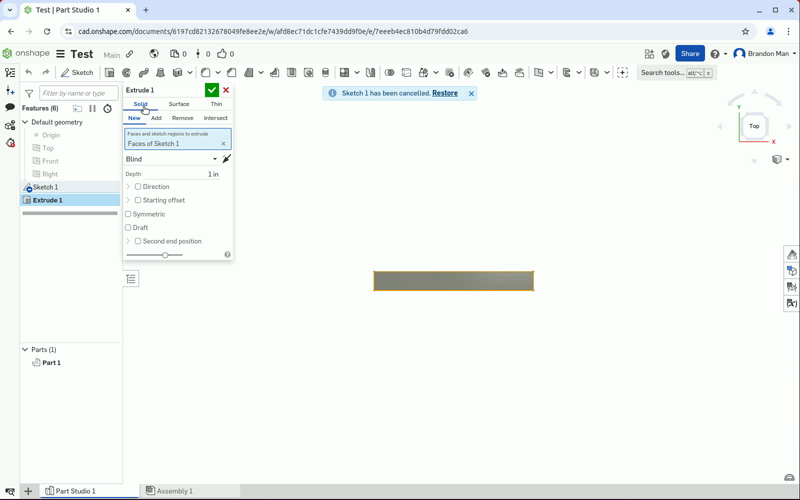
click(143, 106)
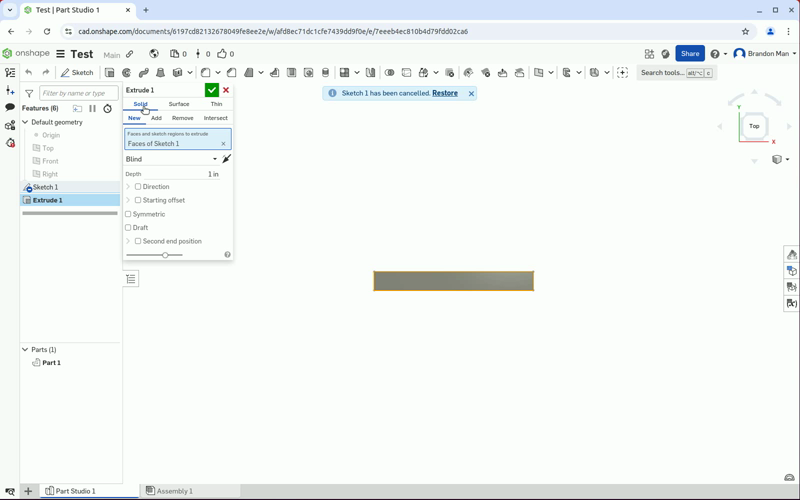
mouse_move(137, 120)
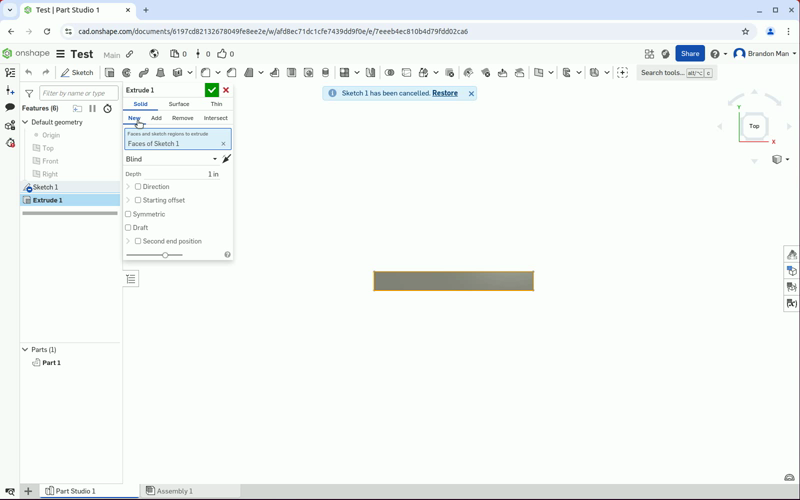
click(137, 120)
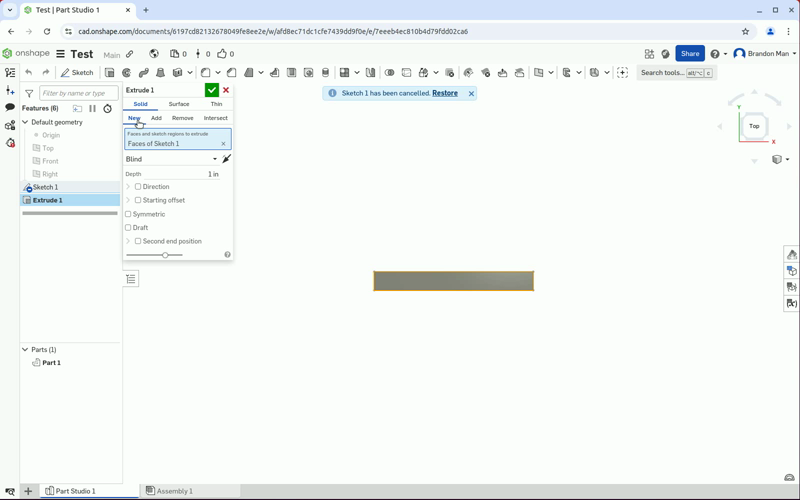
key(tab, 4)
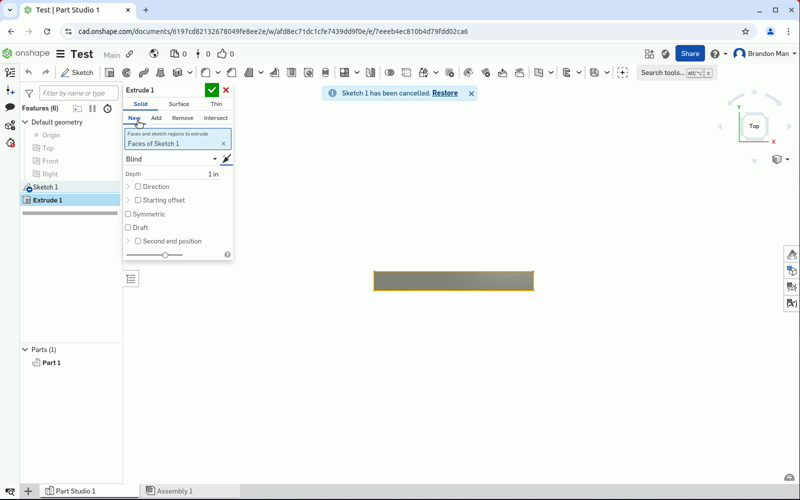
text(-3.851)
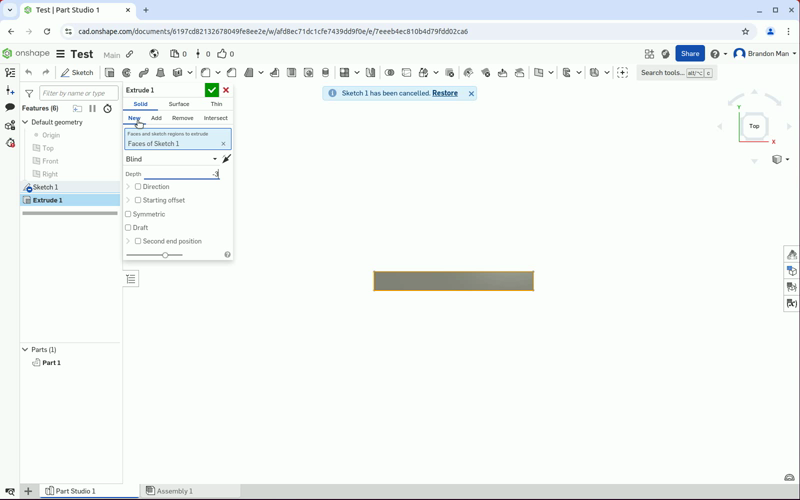
key(enter)
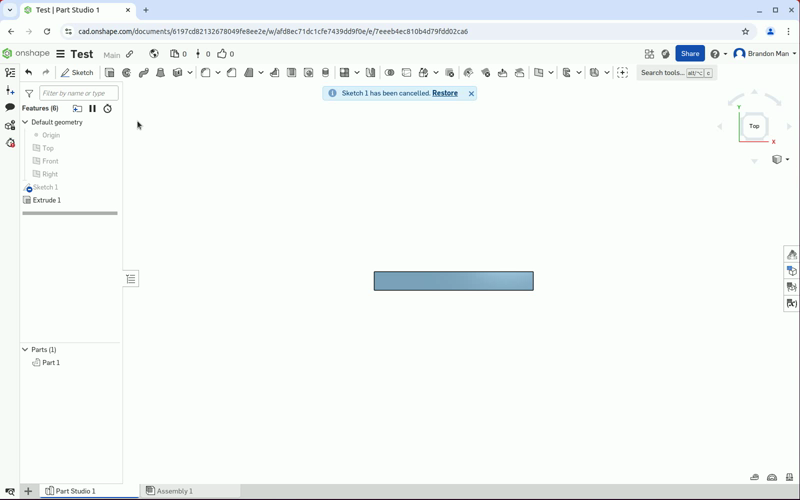
key(shift+h)
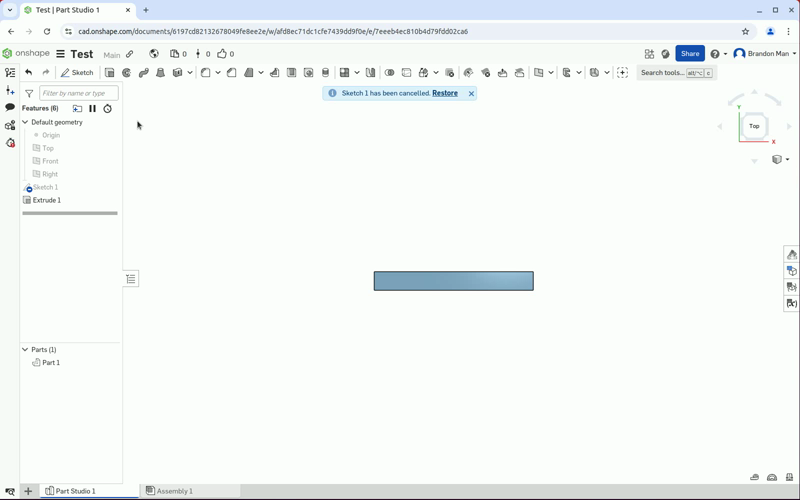
key(shift+h)
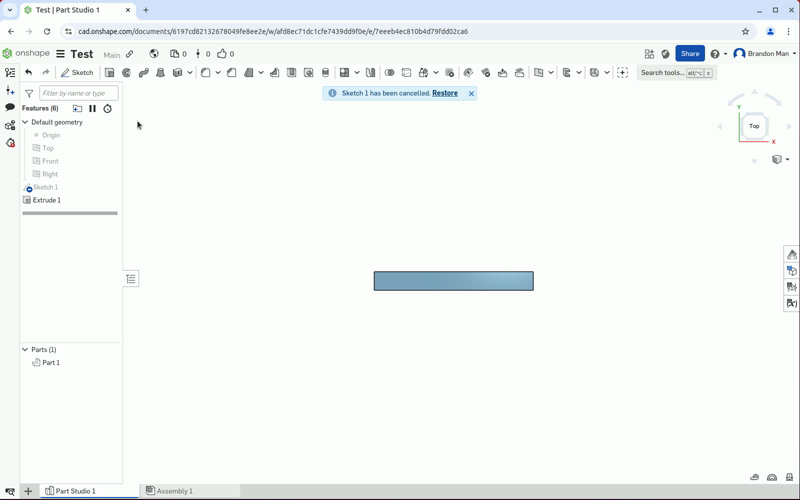
mouse_move(73, 189)
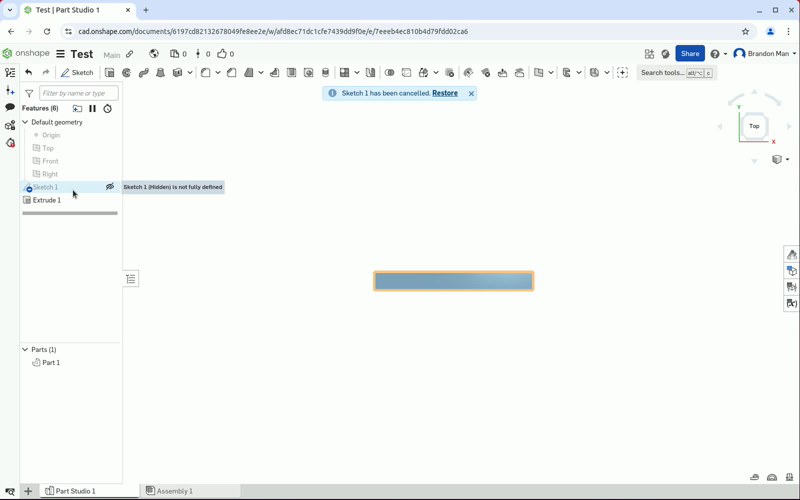
click(73, 189)
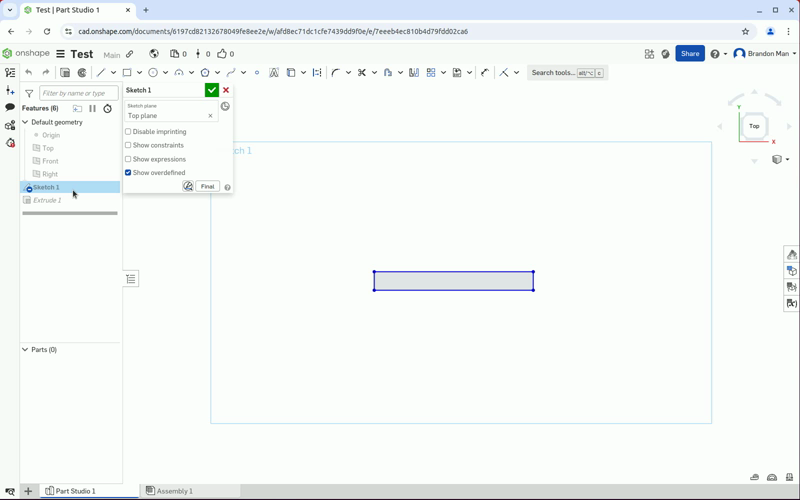
mouse_move(229, 92)
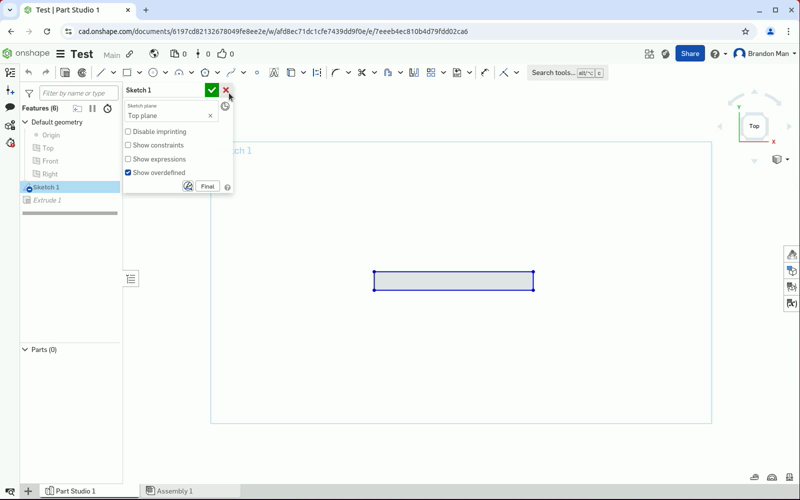
click(229, 92)
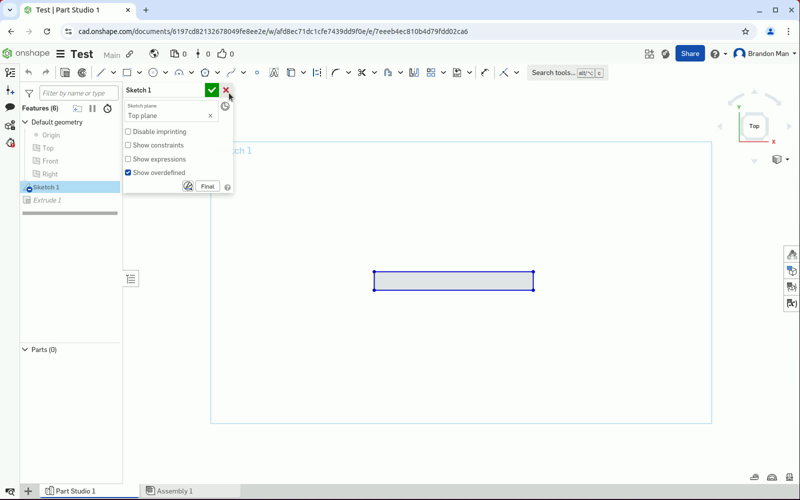
key(shift+s)
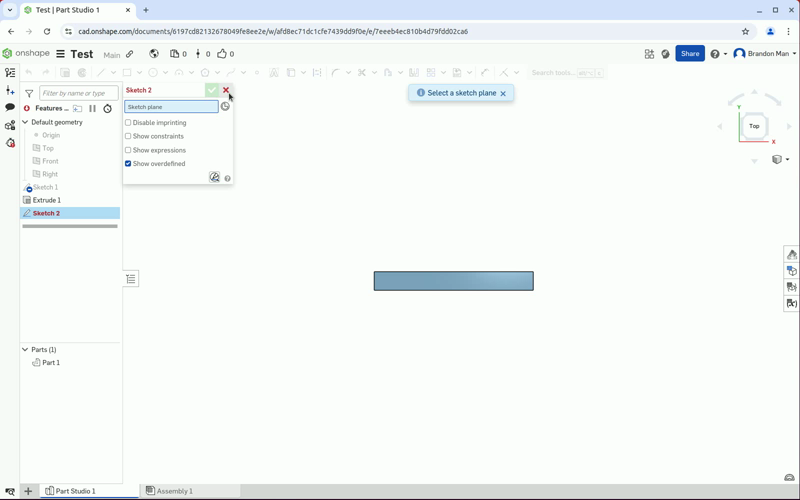
mouse_move(73, 150)
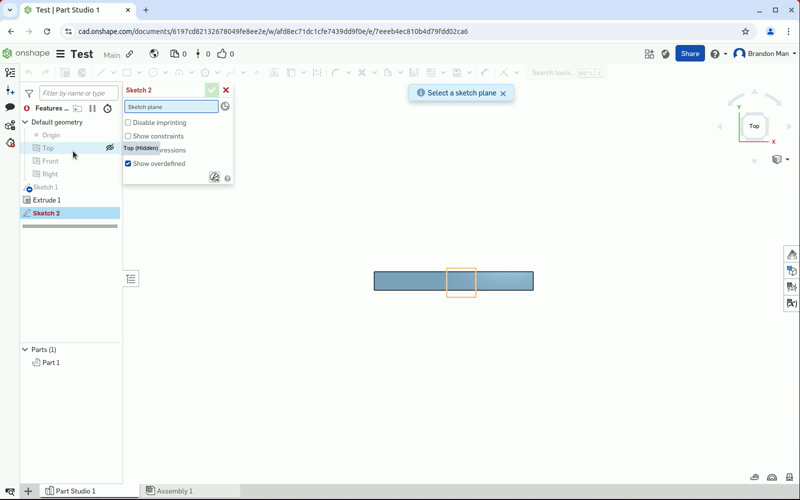
click(73, 150)
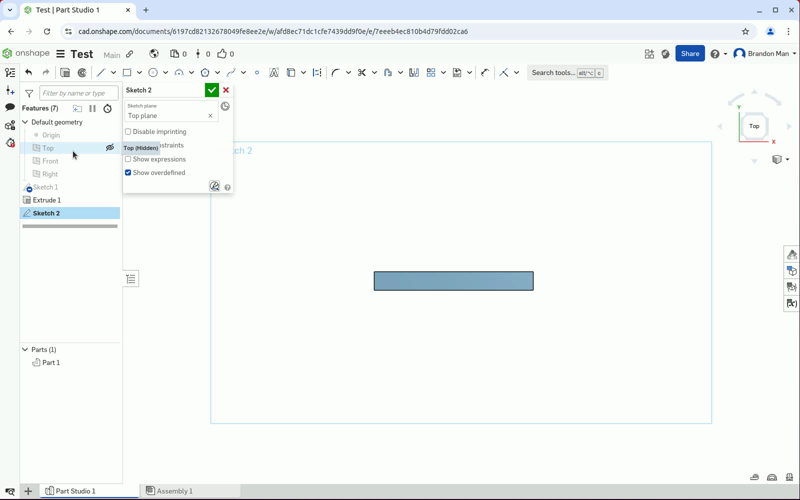
mouse_move(73, 352)
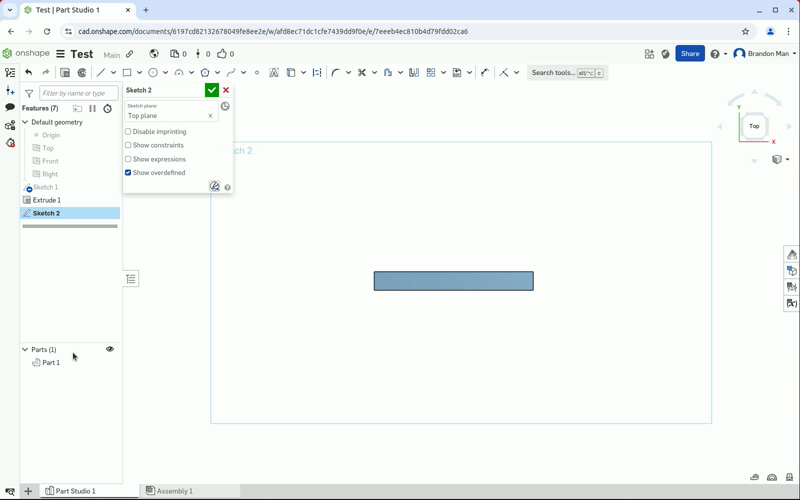
key(y)
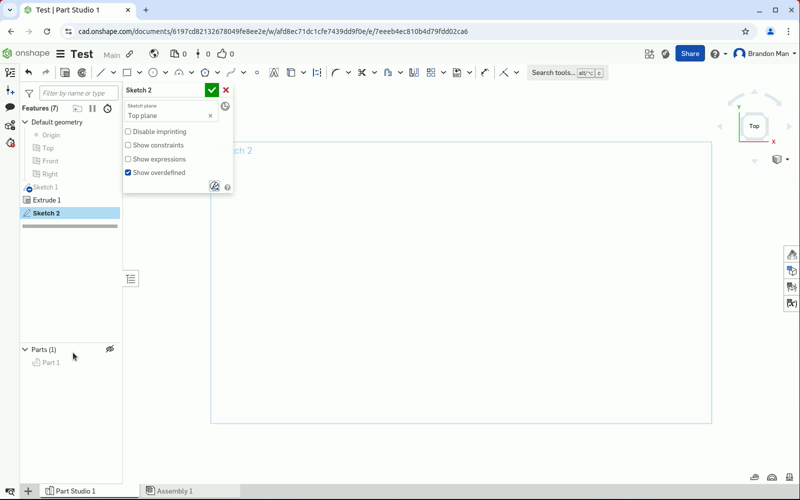
key(l)
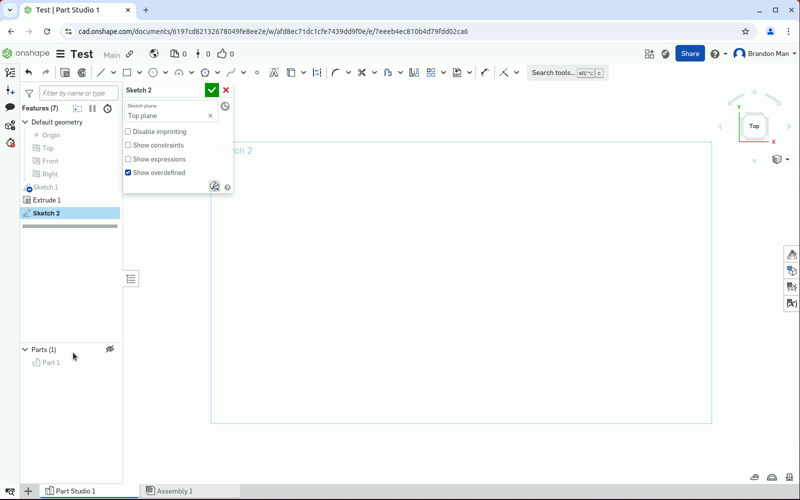
key_down(shift)
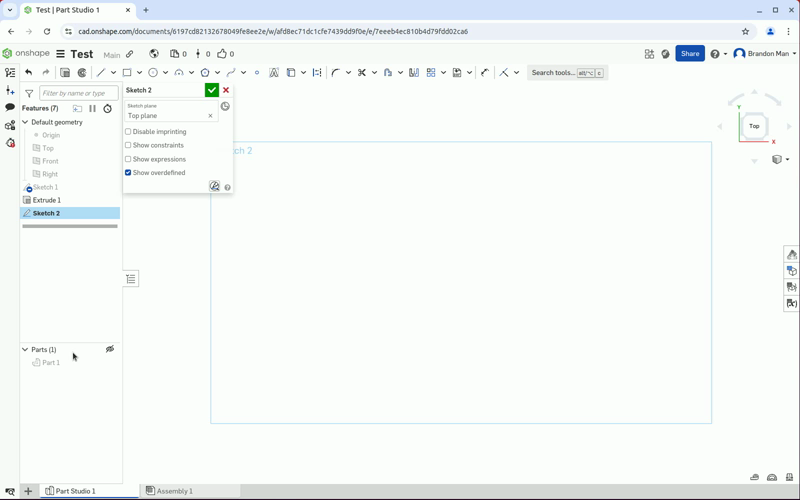
mouse_move(353, 290)
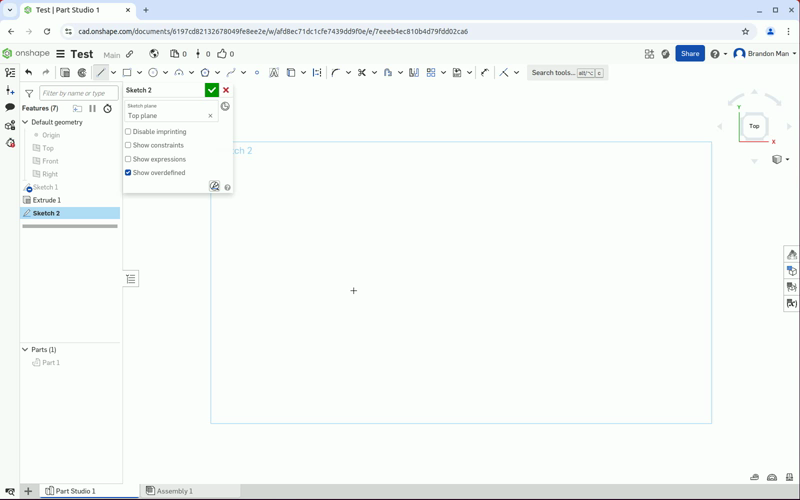
click(353, 290)
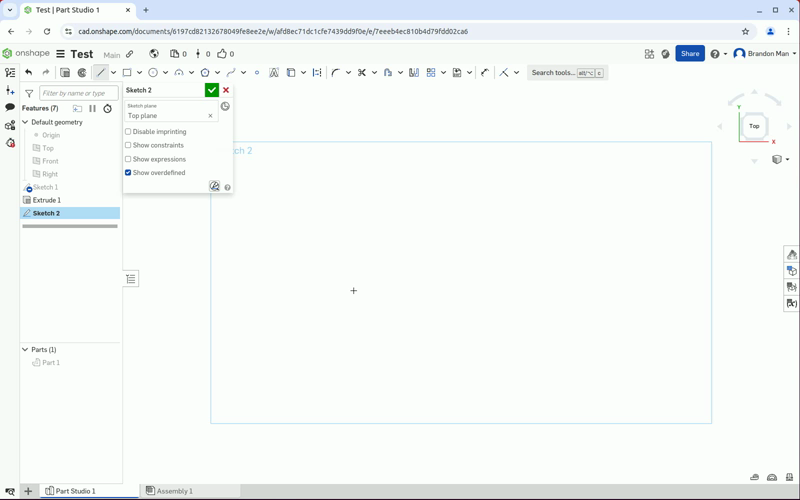
key_up(shift)
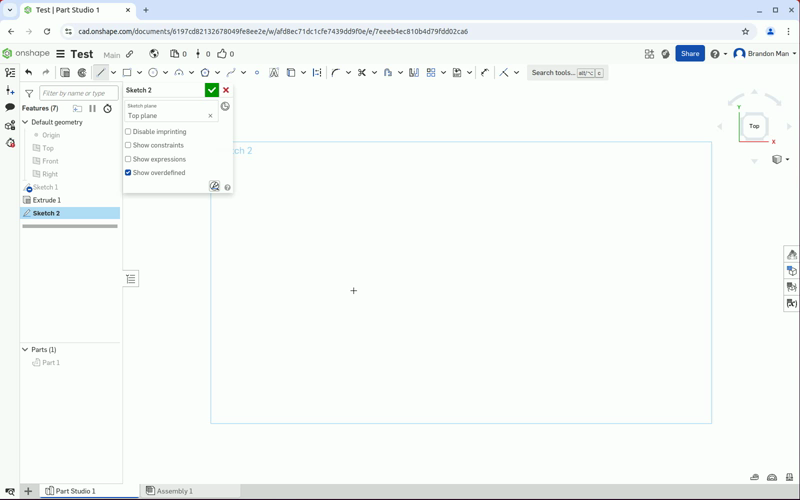
key_down(shift)
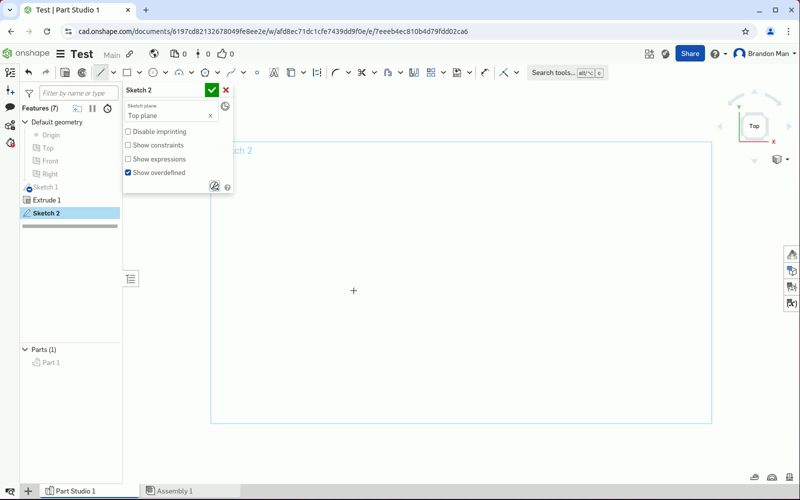
mouse_move(383, 290)
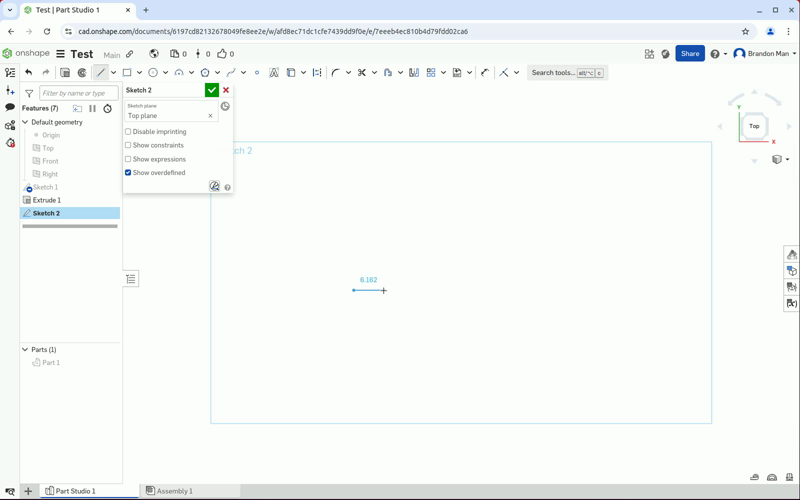
mouse_move(374, 290)
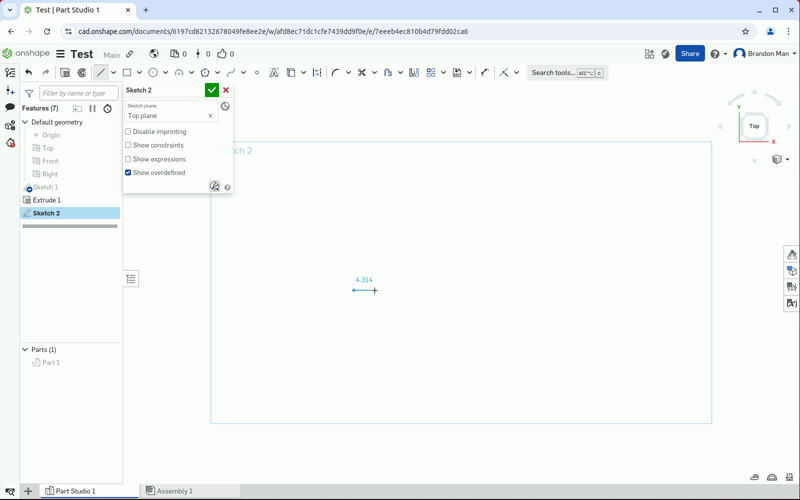
click(374, 290)
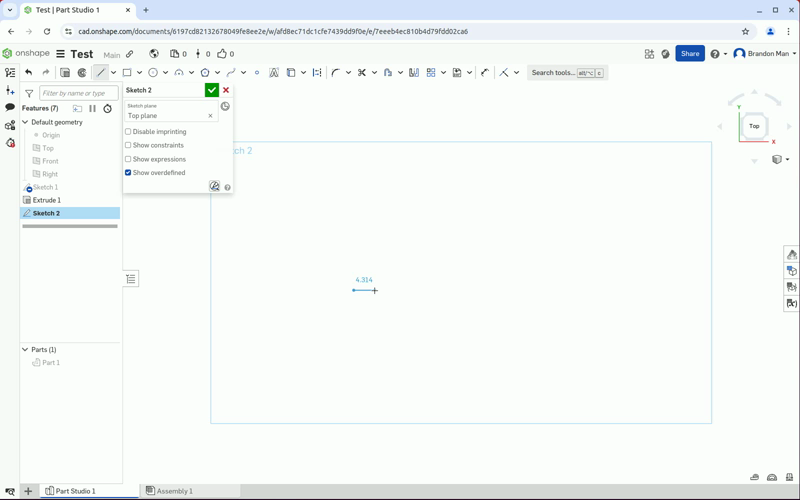
key_up(shift)
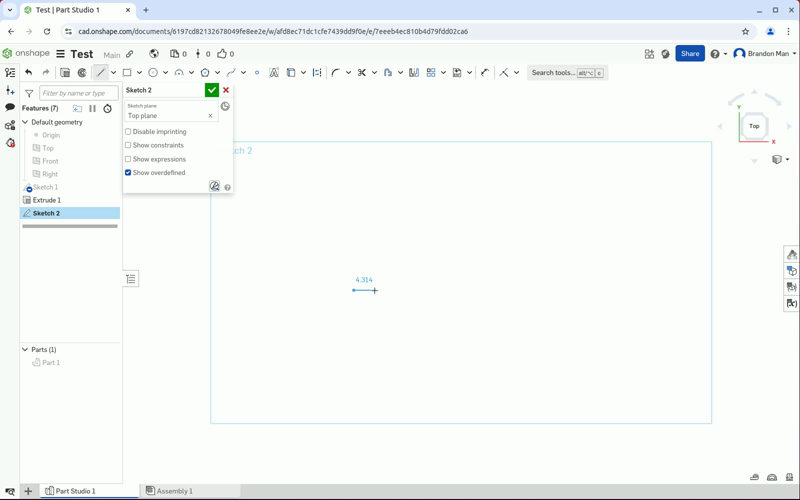
key_down(shift)
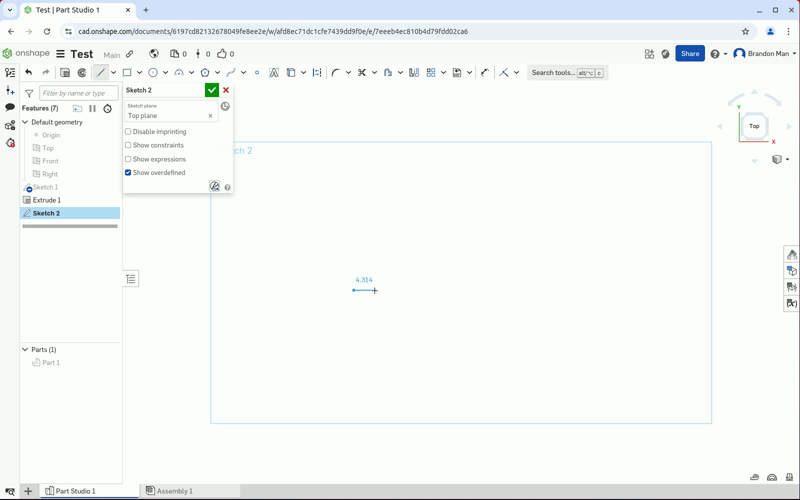
key_up(shift)
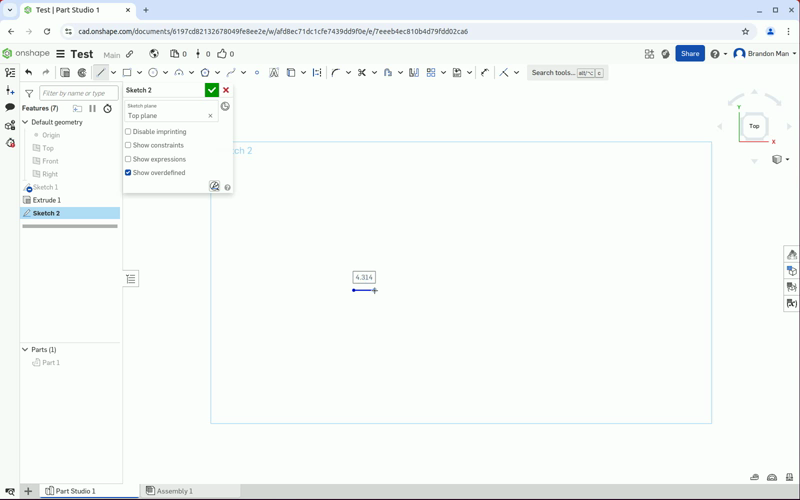
key_down(shift)
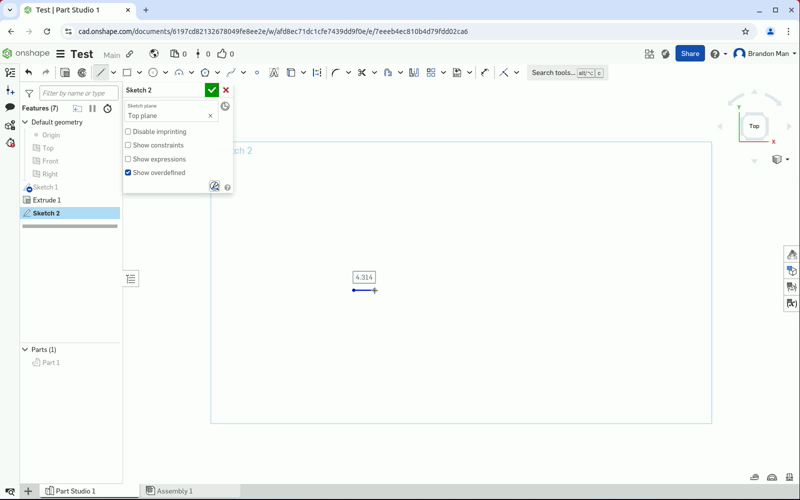
mouse_move(404, 289)
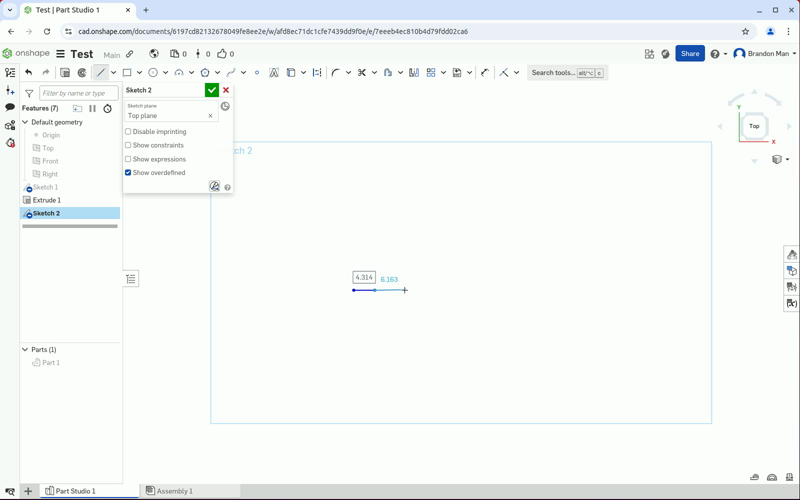
mouse_move(374, 270)
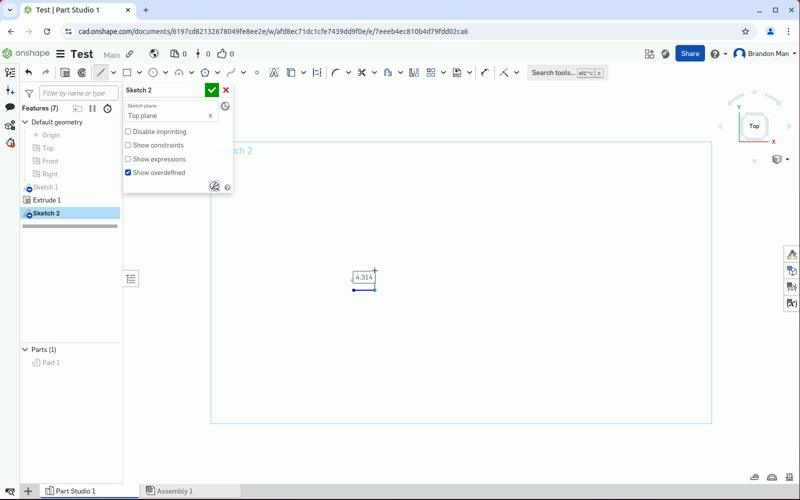
click(374, 270)
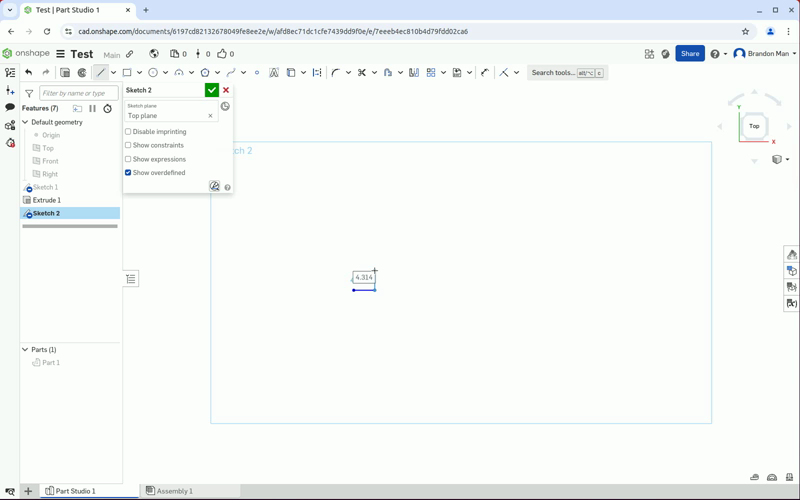
key_up(shift)
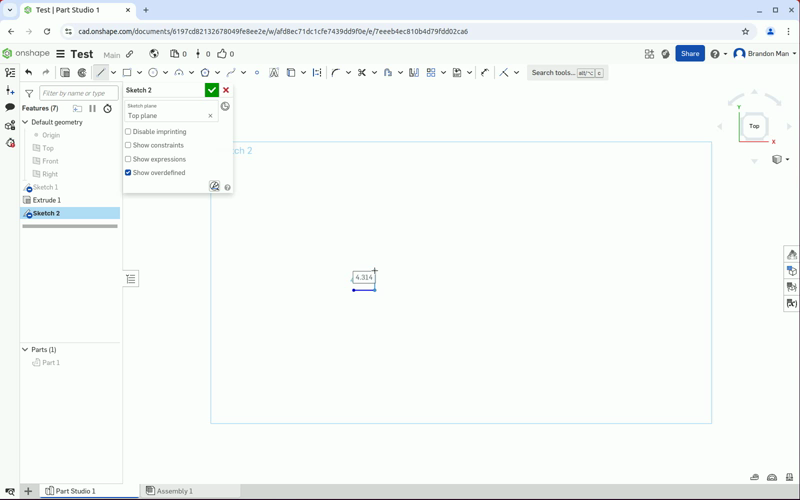
key_down(shift)
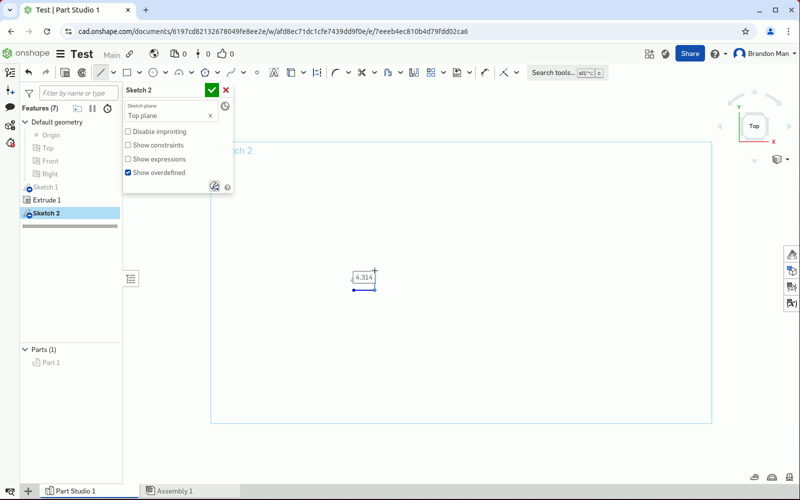
mouse_move(404, 270)
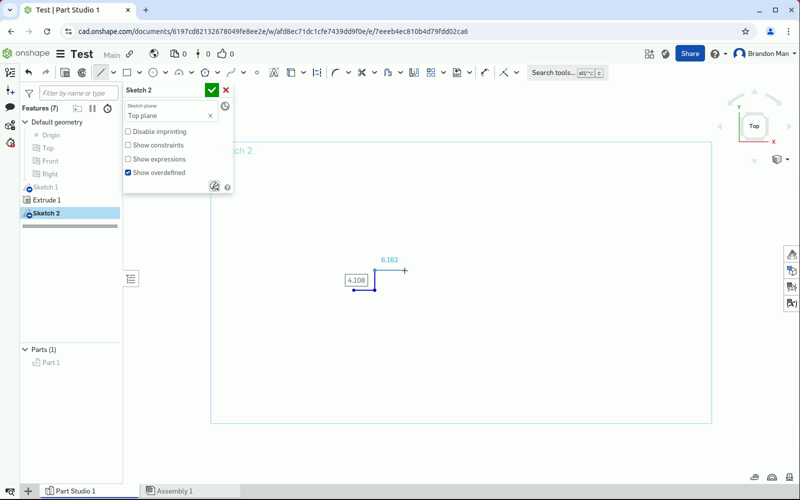
mouse_move(353, 270)
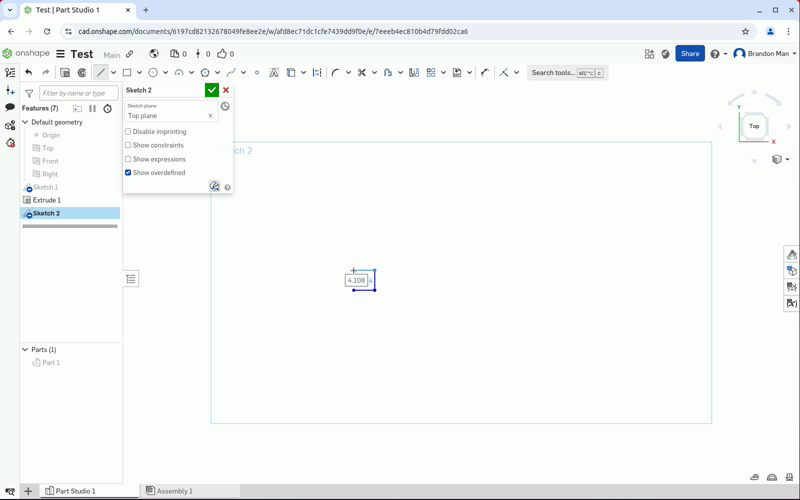
click(353, 270)
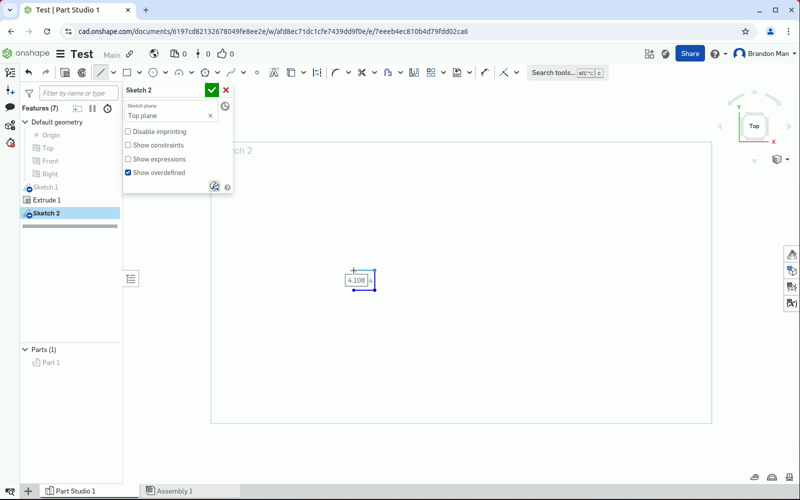
key_up(shift)
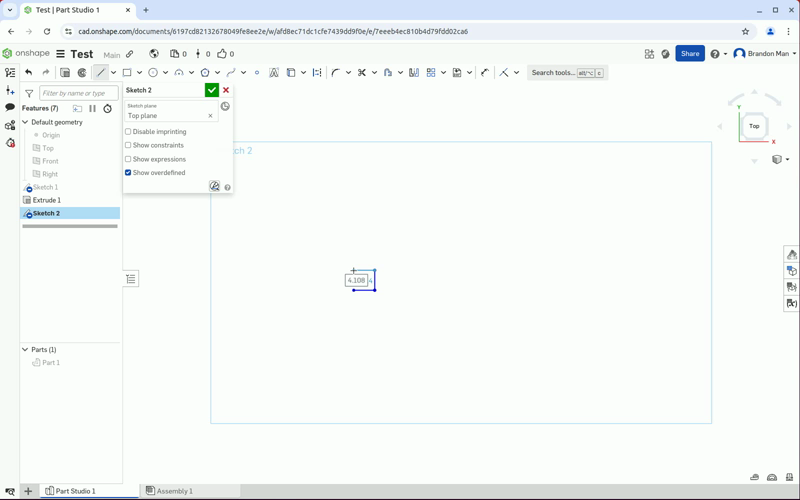
mouse_move(383, 270)
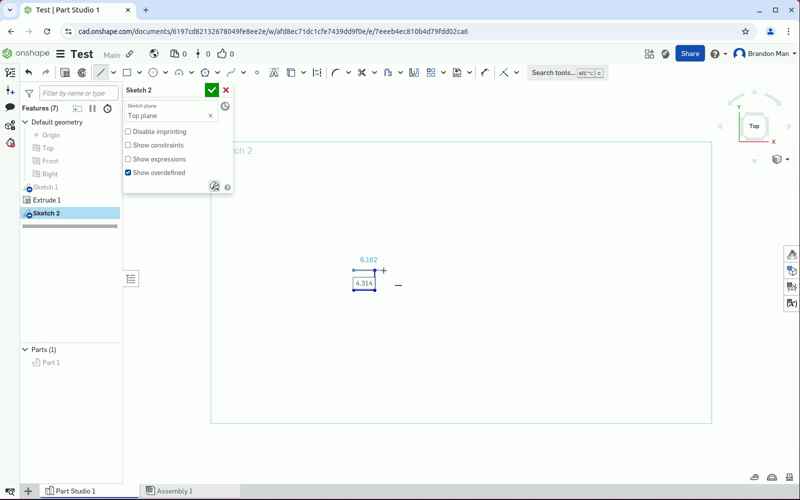
key_down(shift)
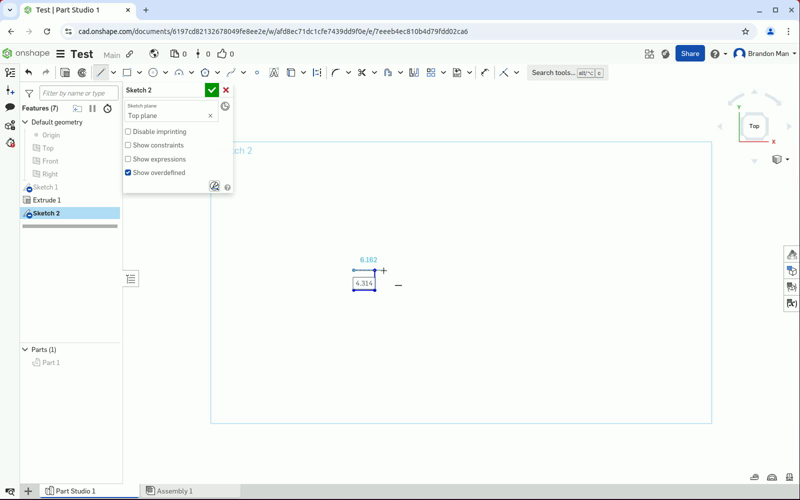
mouse_move(353, 290)
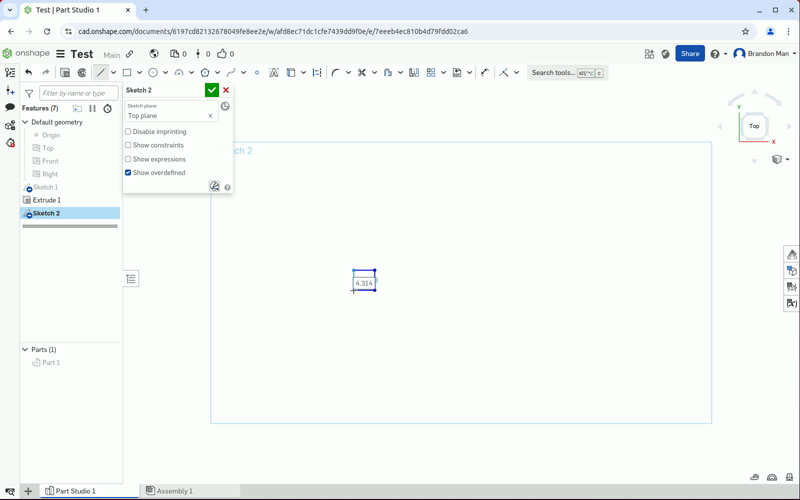
key_up(shift)
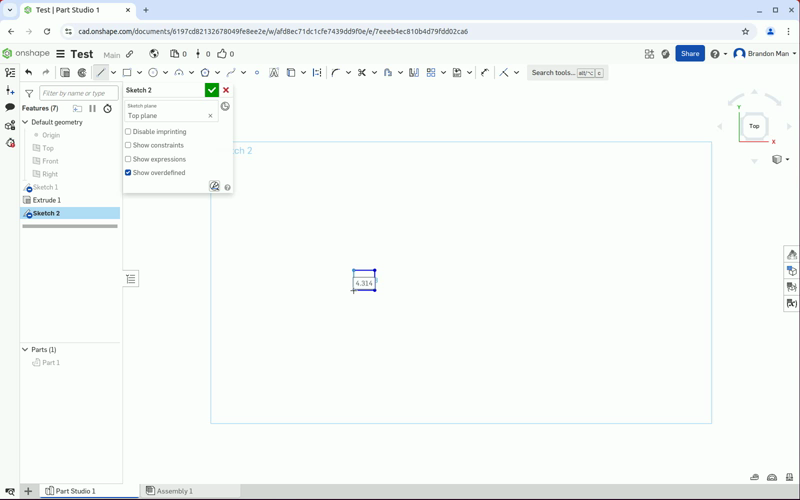
click(353, 290)
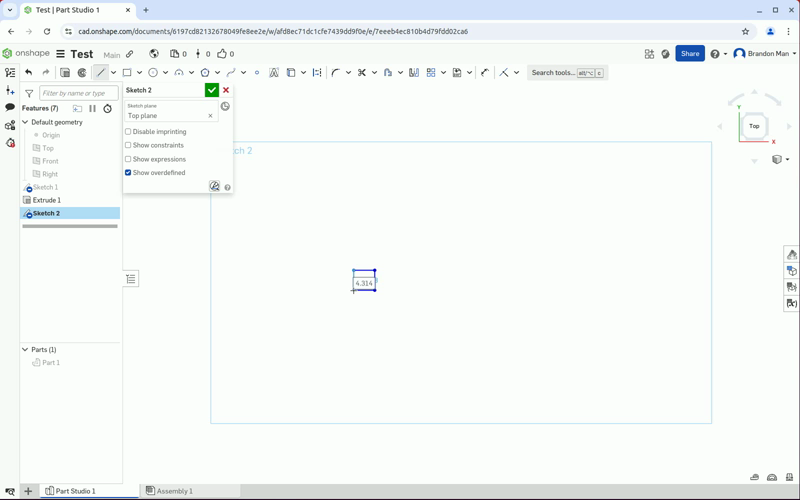
key(esc)
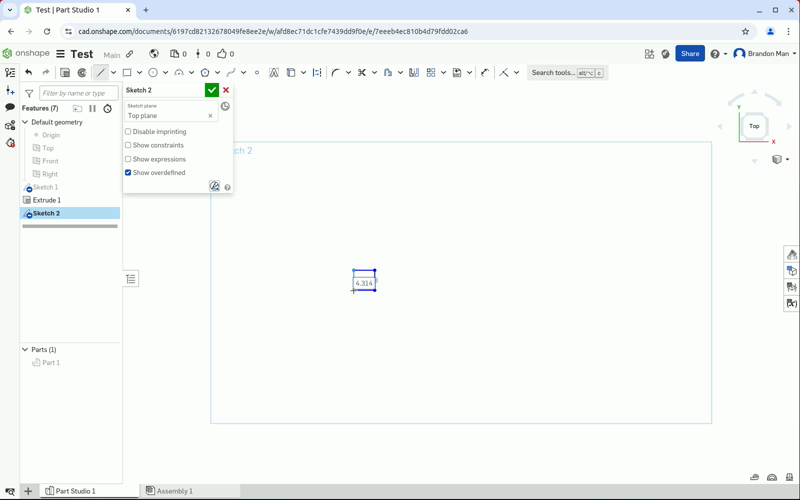
key(c)
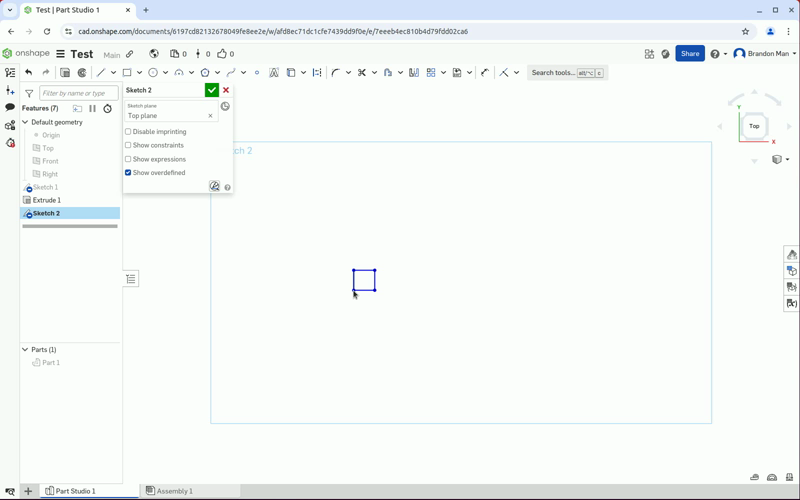
key_down(shift)
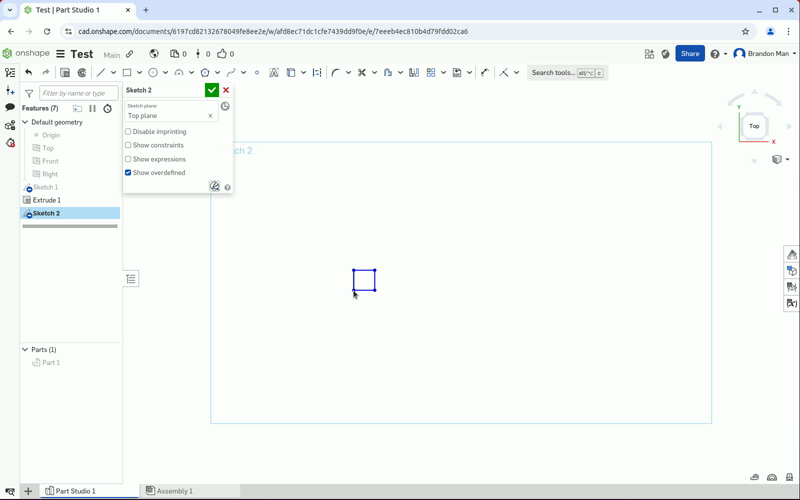
mouse_move(363, 280)
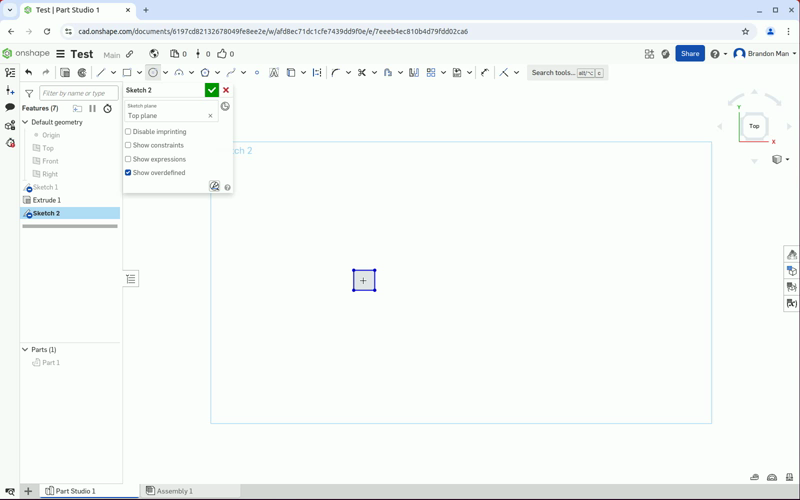
click(363, 280)
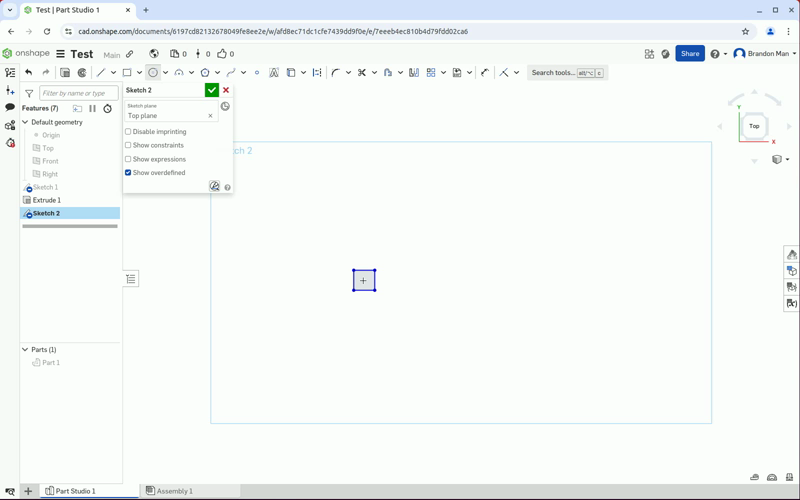
key_up(shift)
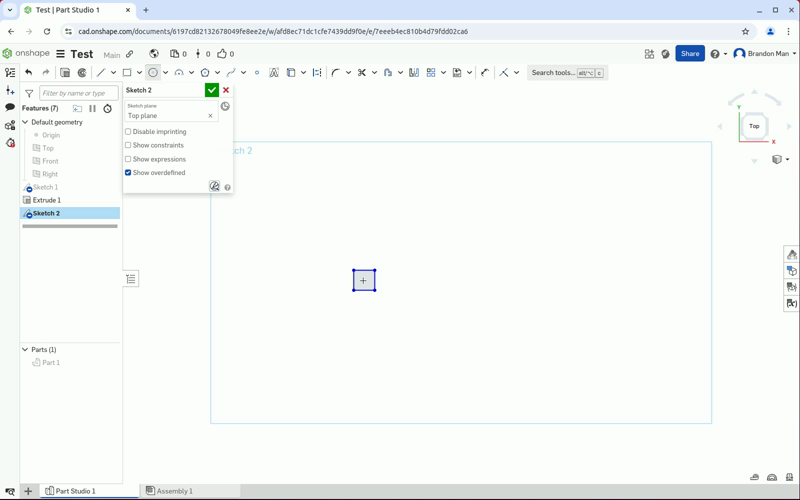
mouse_move(366, 280)
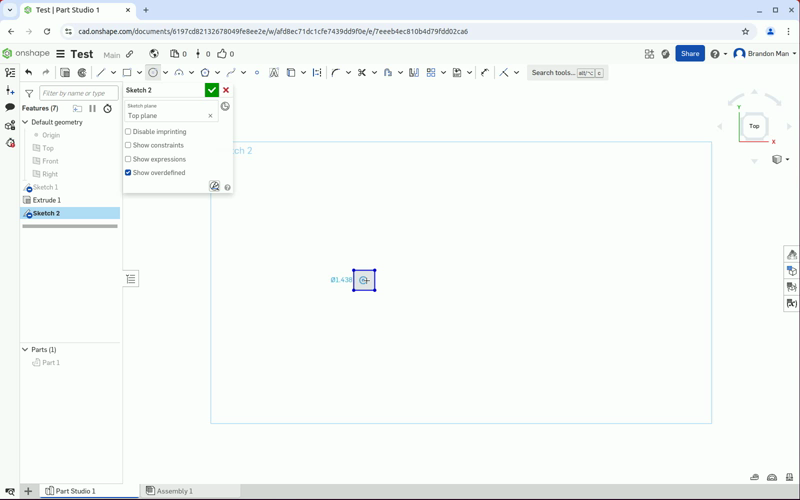
click(366, 280)
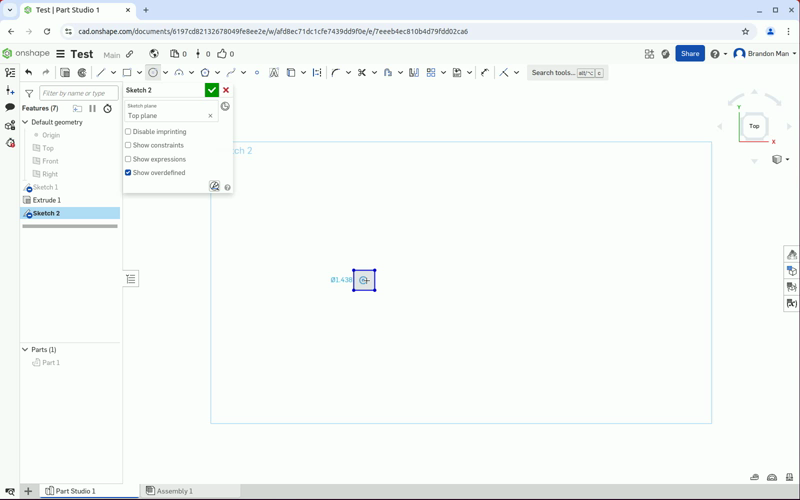
key(esc)
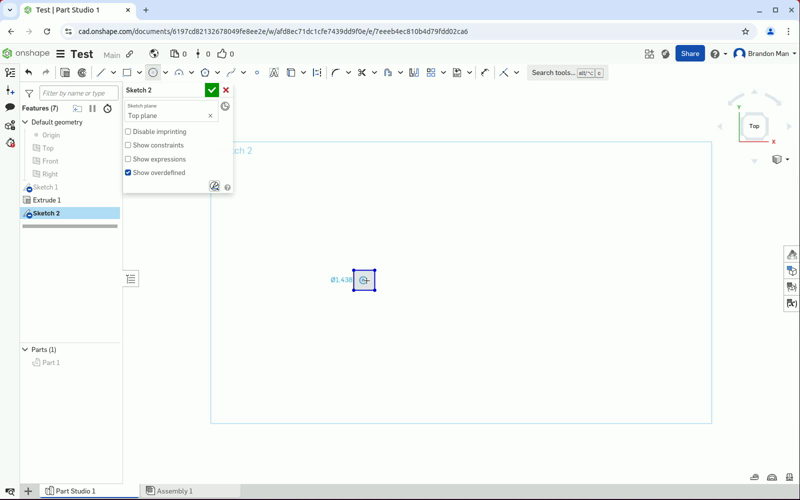
mouse_move(360, 276)
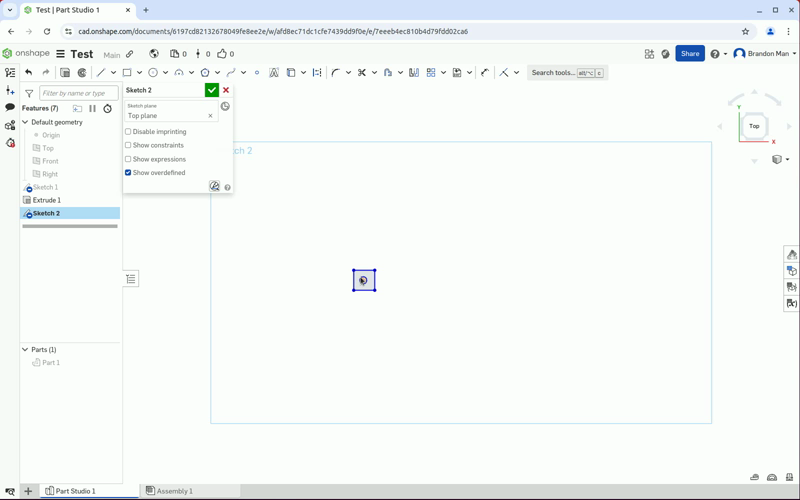
scroll(6)
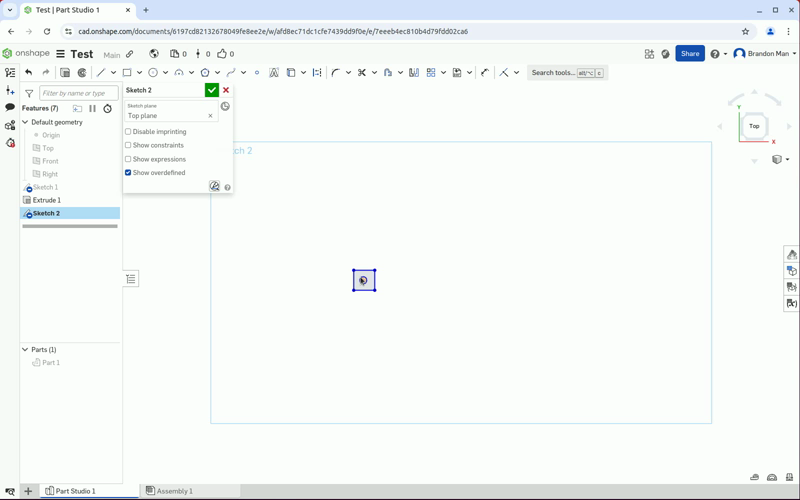
scroll(6)
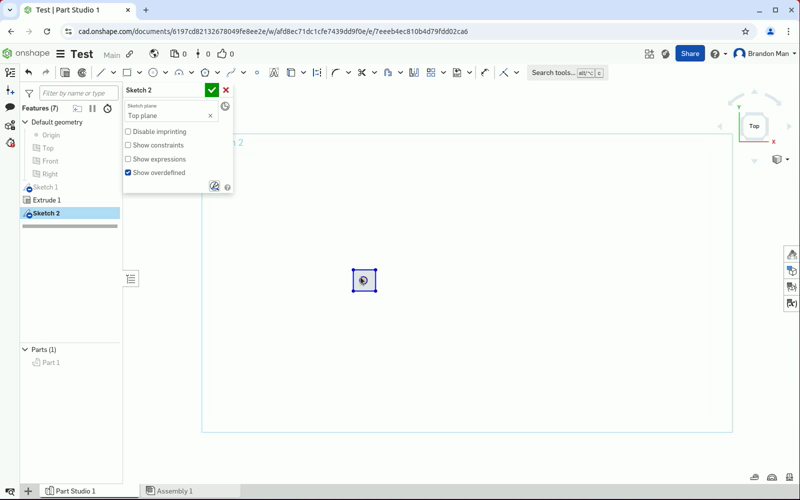
scroll(6)
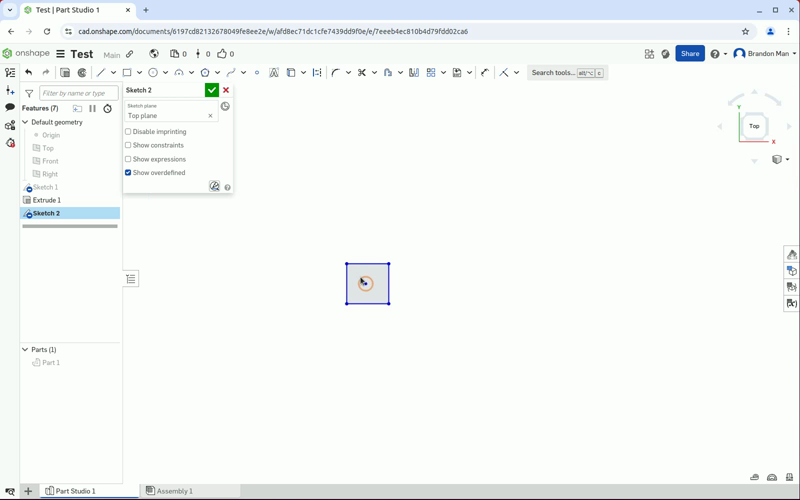
scroll(6)
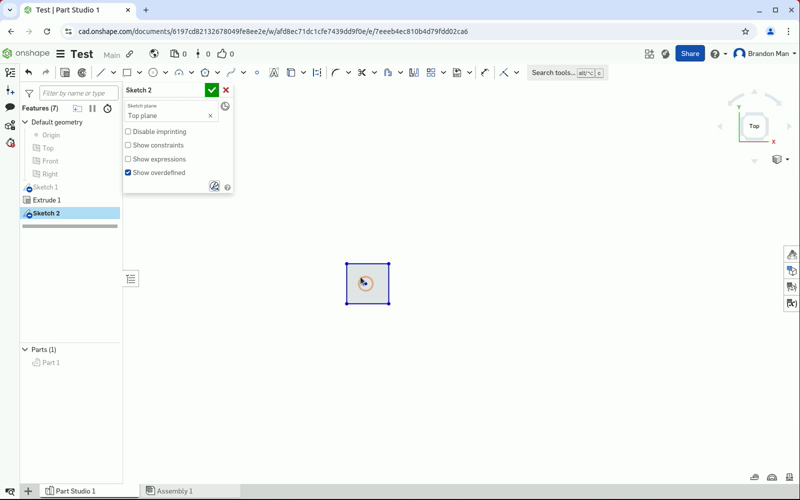
scroll(6)
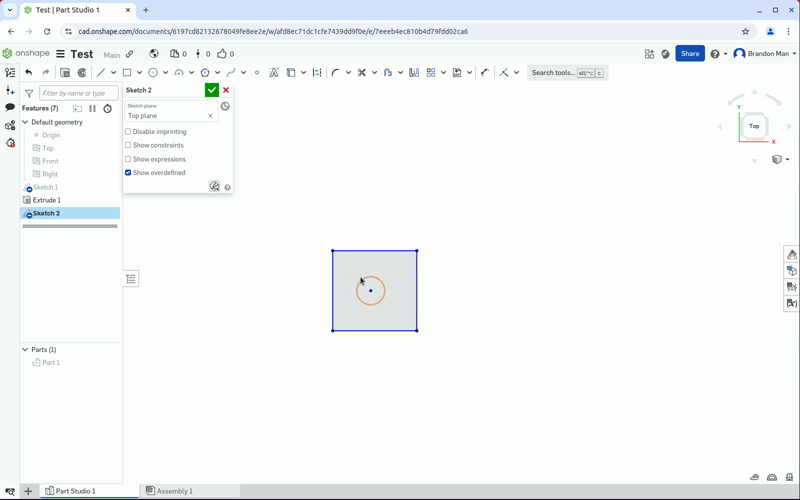
scroll(6)
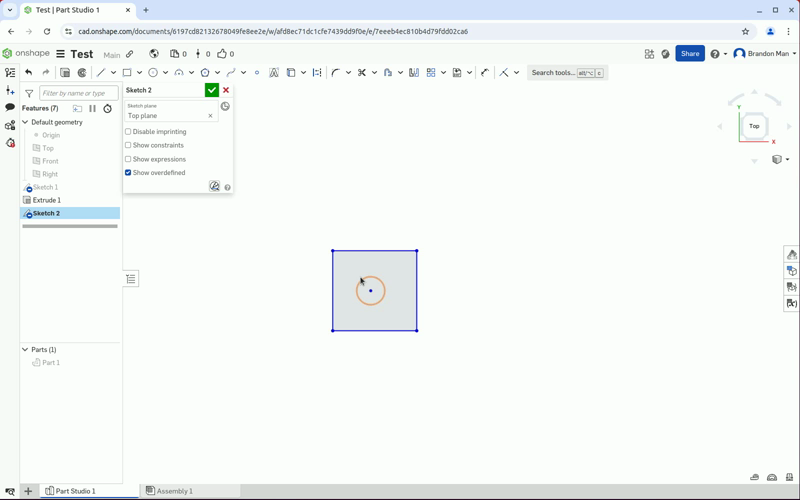
scroll(6)
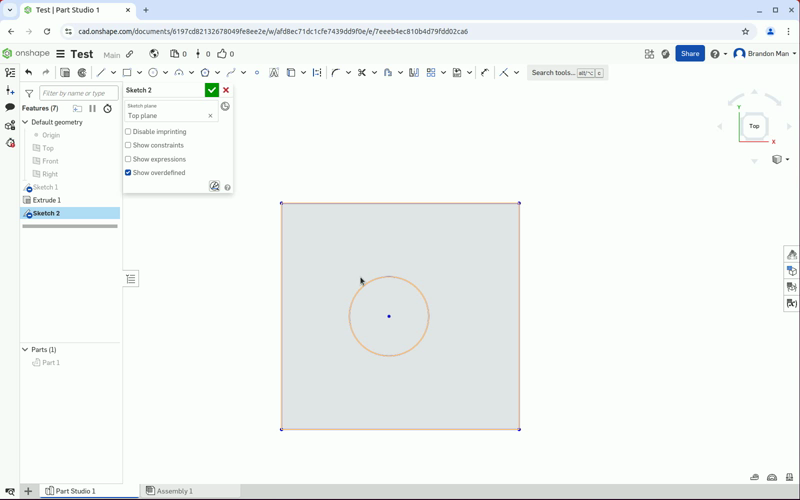
click(360, 276)
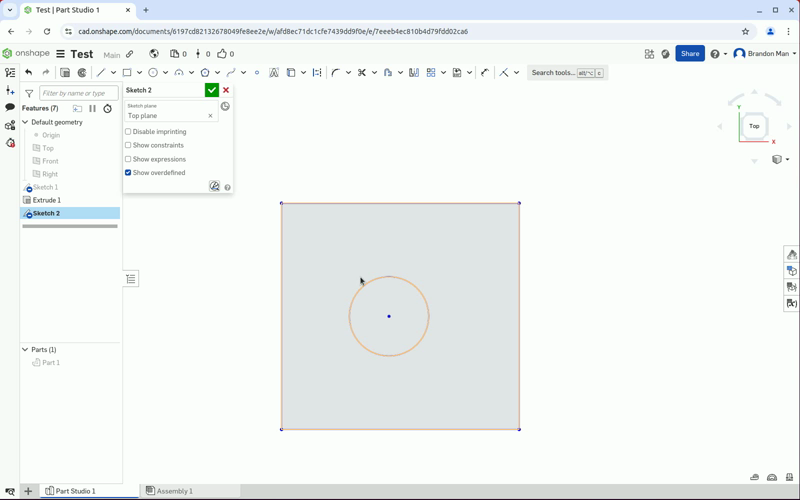
scroll(-6)
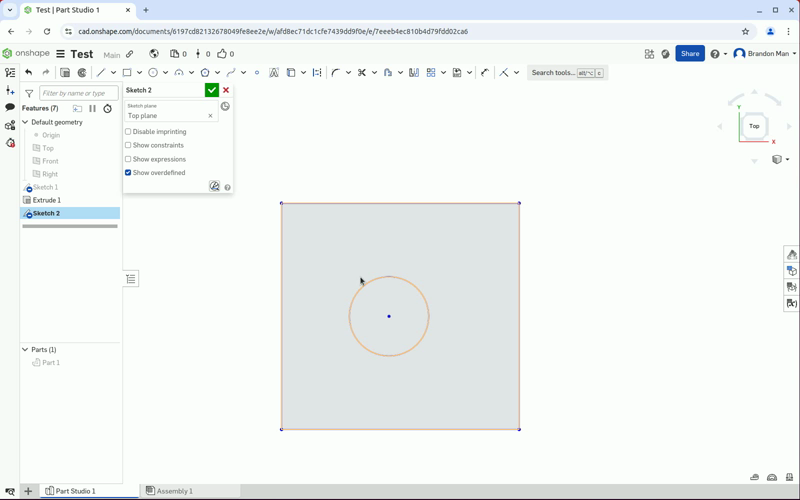
scroll(-6)
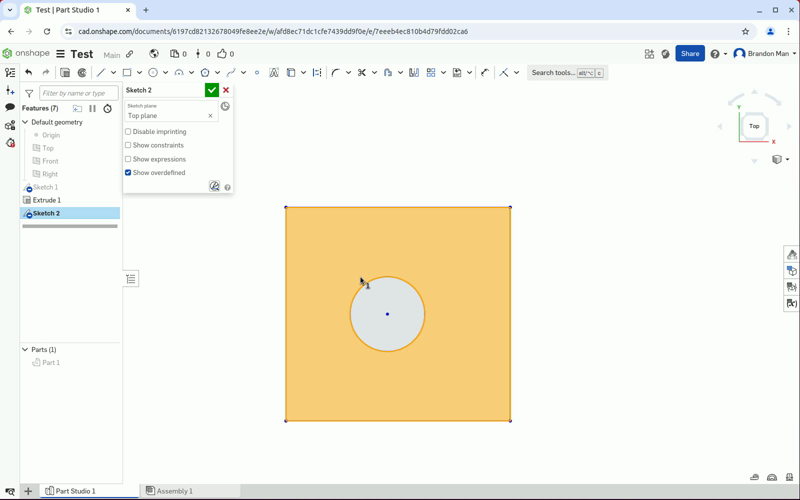
scroll(-6)
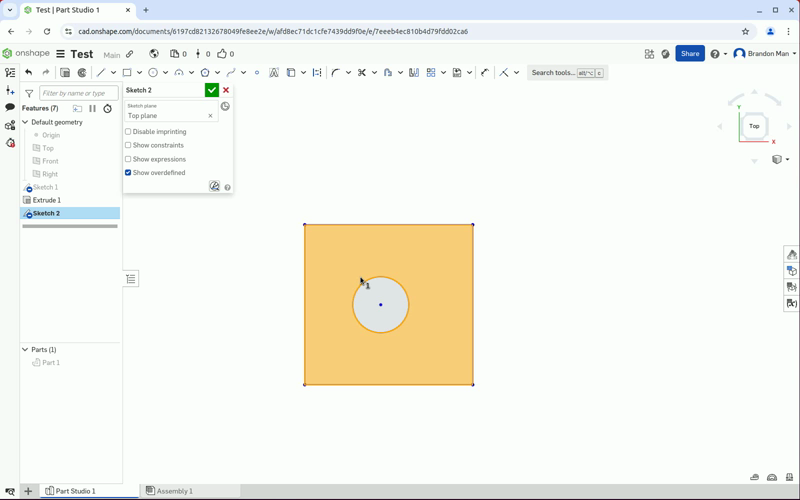
scroll(-6)
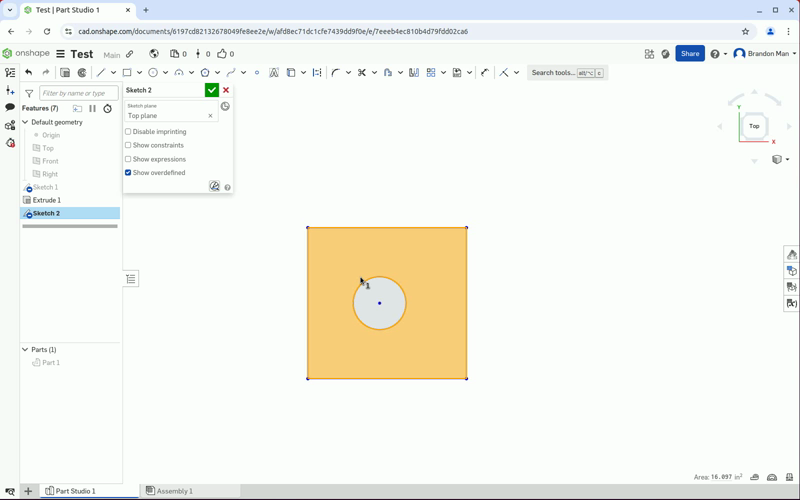
scroll(-6)
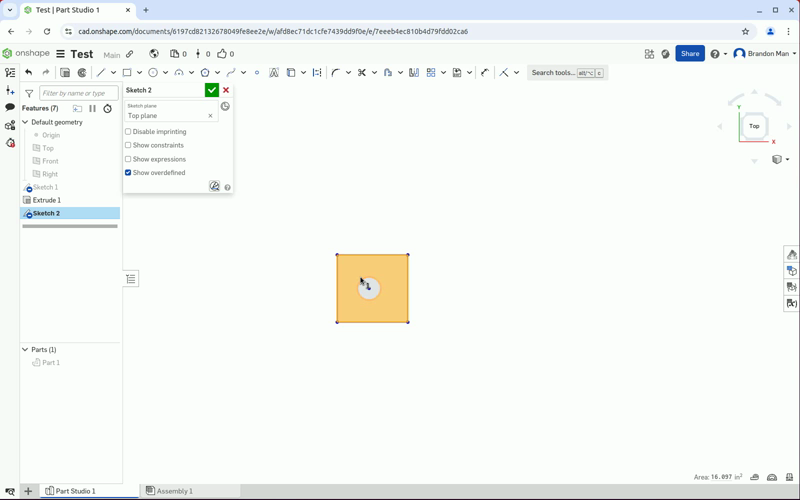
scroll(-6)
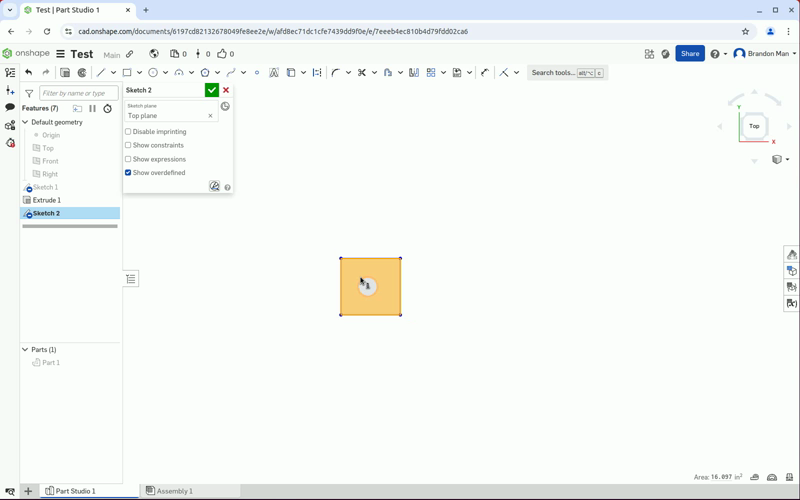
scroll(-6)
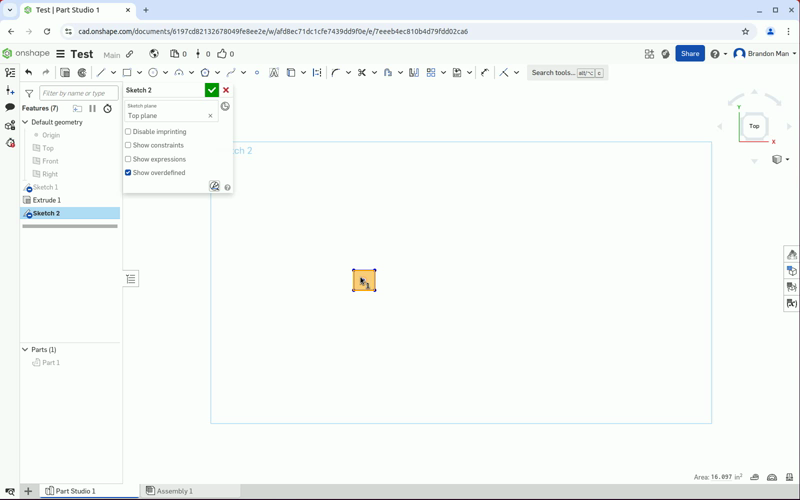
mouse_move(73, 352)
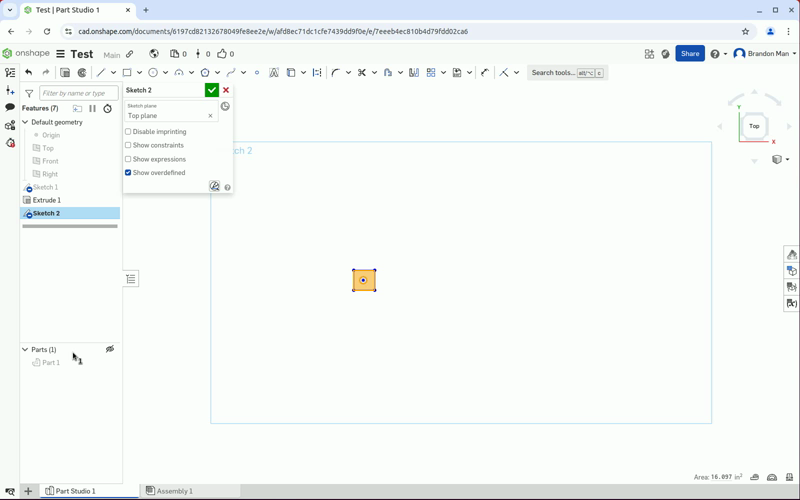
key(shift+y)
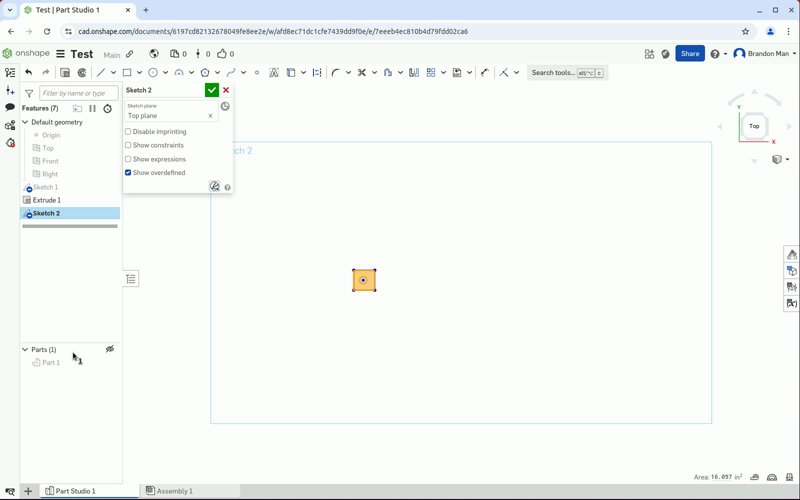
key(shift+e)
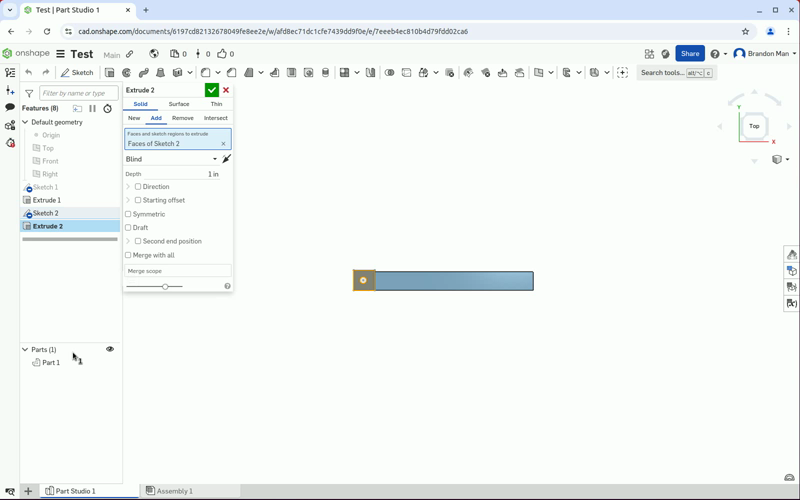
mouse_move(143, 106)
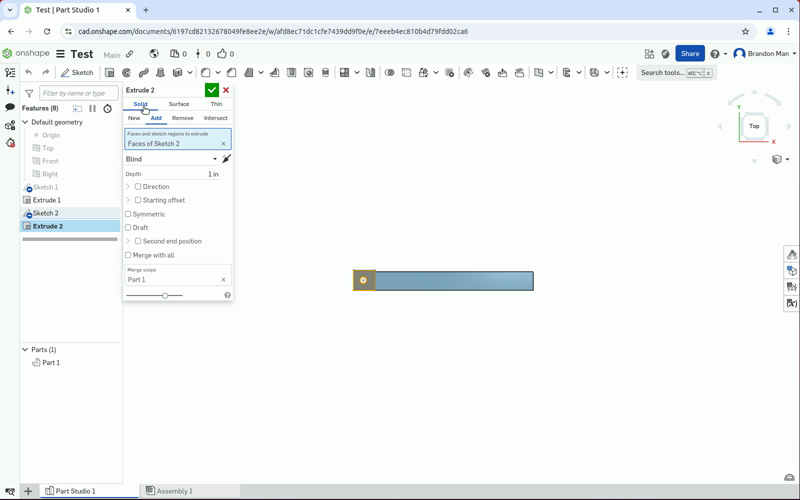
click(143, 106)
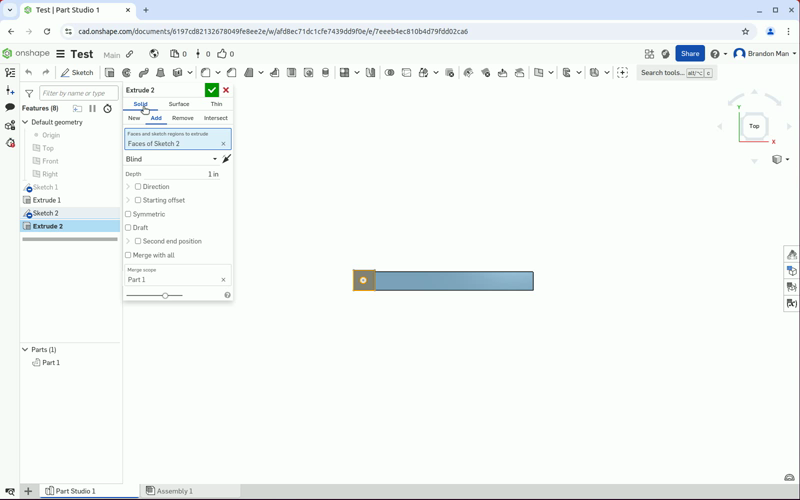
mouse_move(137, 120)
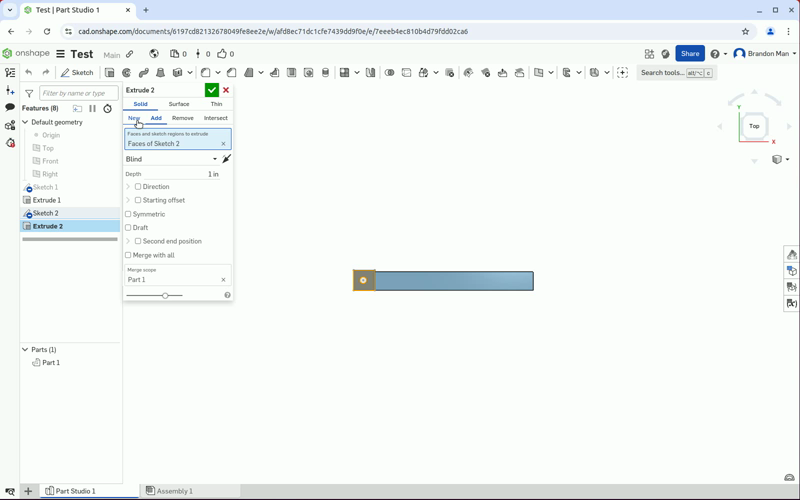
click(137, 120)
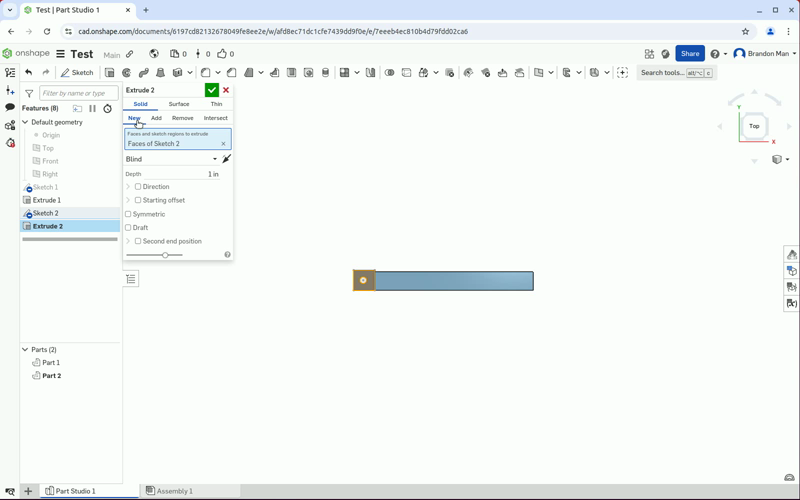
key(tab, 4)
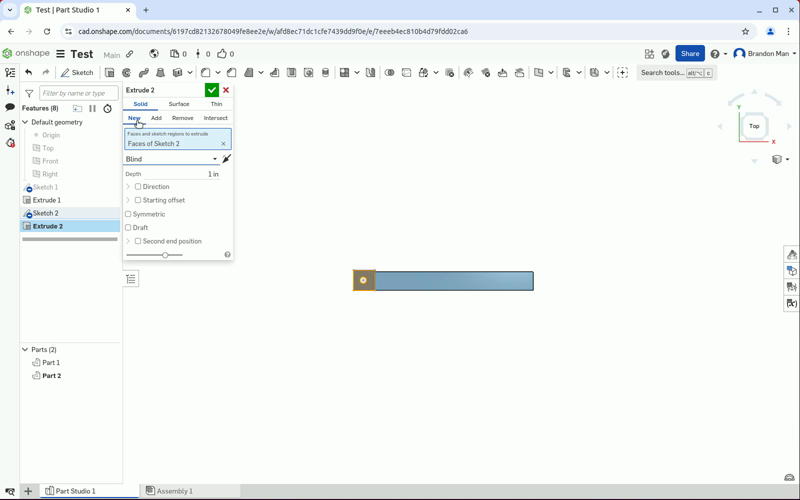
text(-3.851)
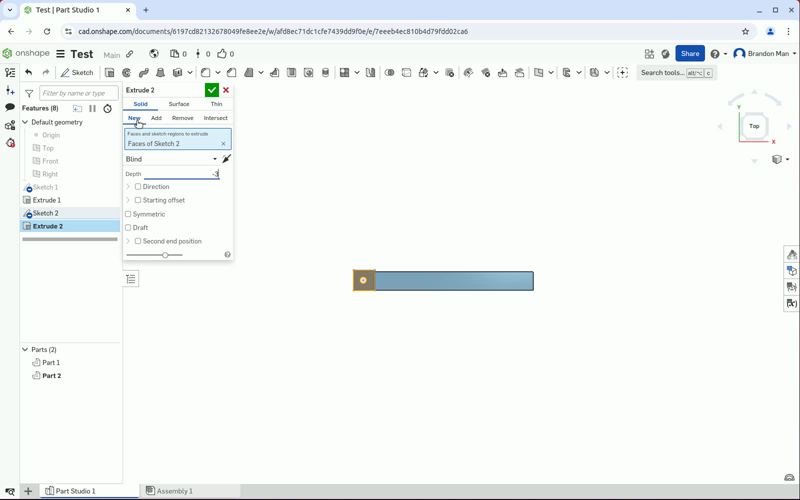
key(enter)
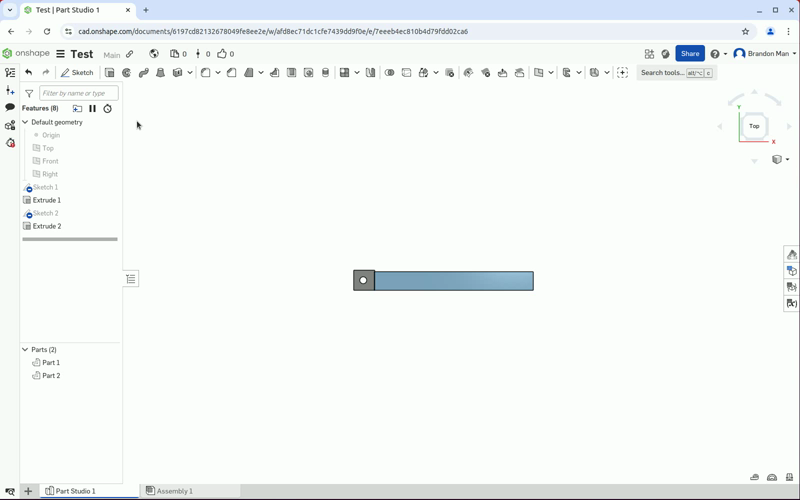
key(shift+h)
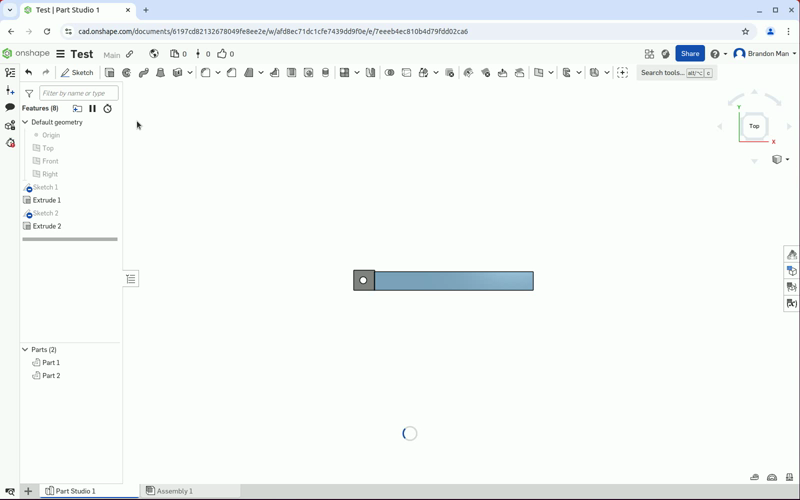
key(shift+h)
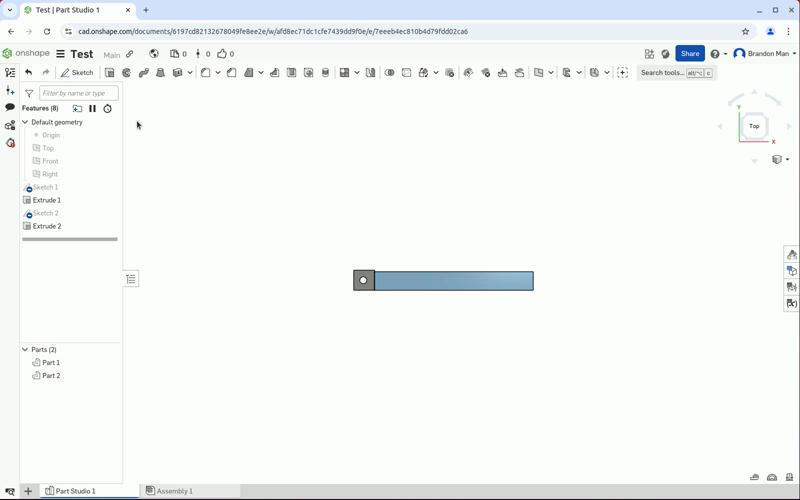
mouse_move(73, 189)
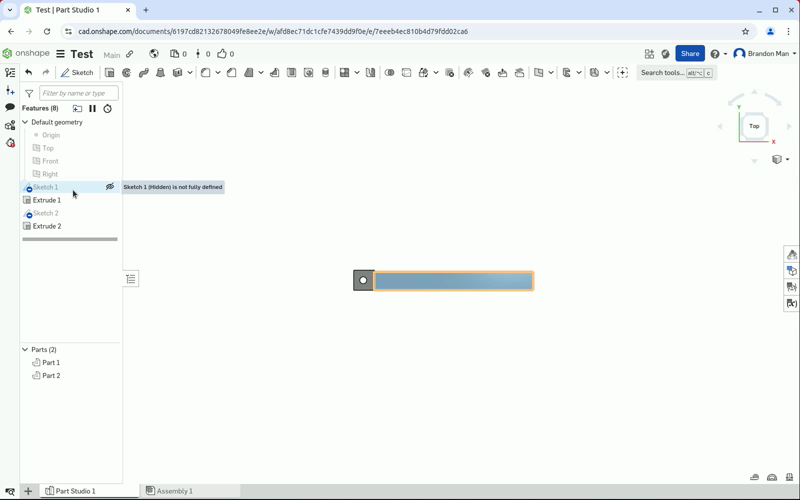
click(73, 189)
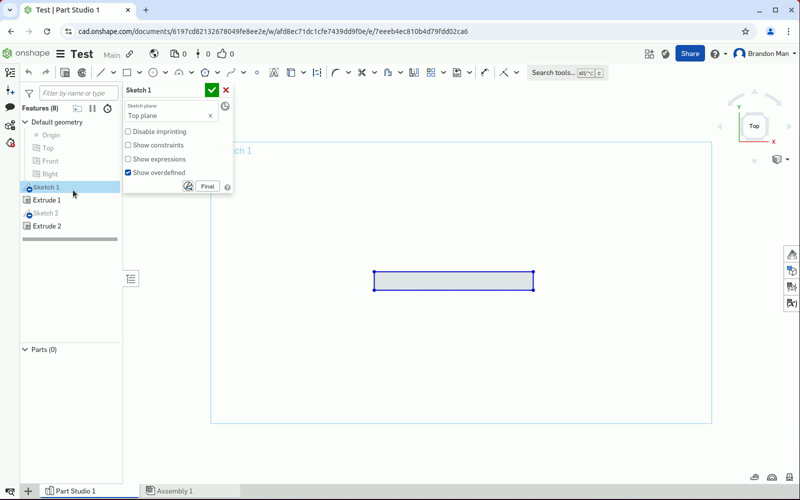
mouse_move(229, 92)
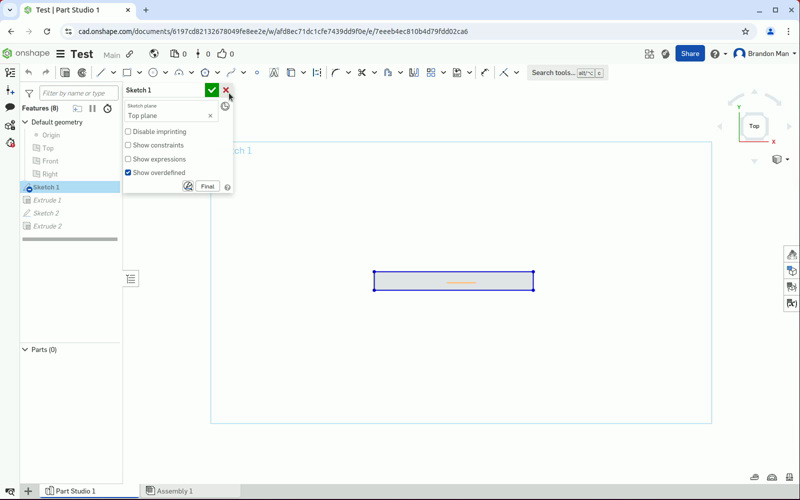
click(229, 92)
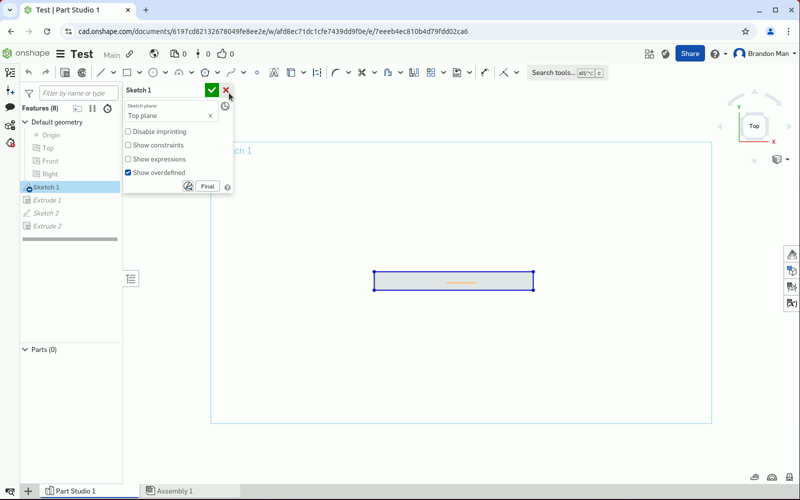
key(shift+s)
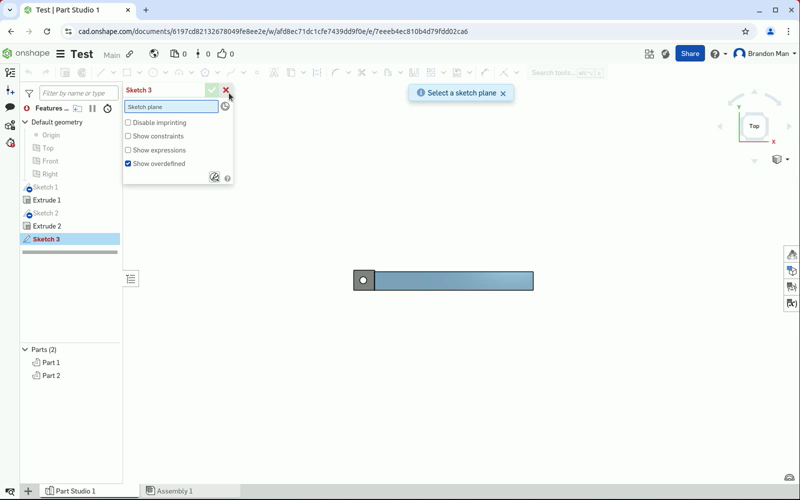
mouse_move(73, 150)
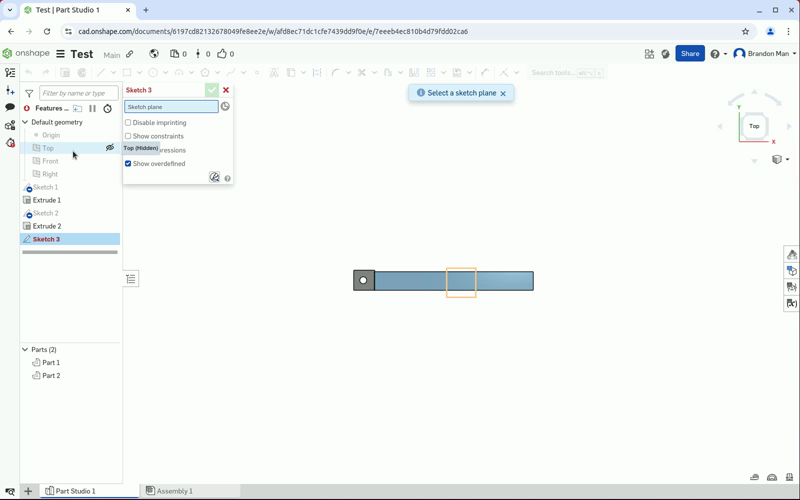
click(73, 150)
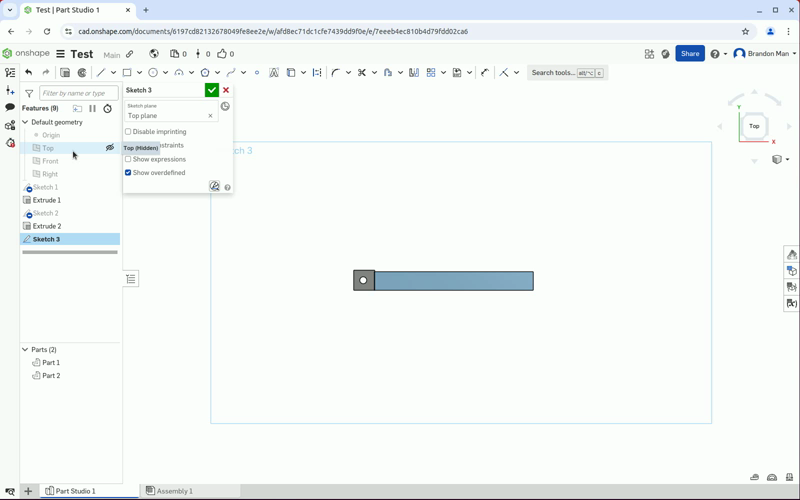
mouse_move(73, 352)
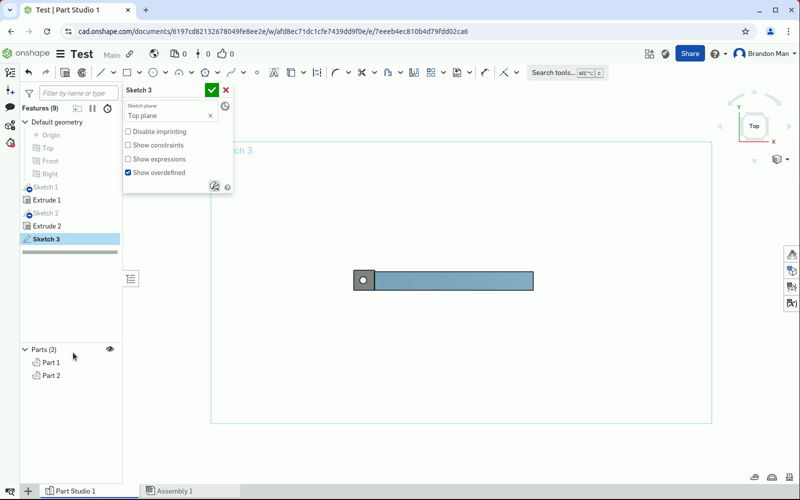
key(y)
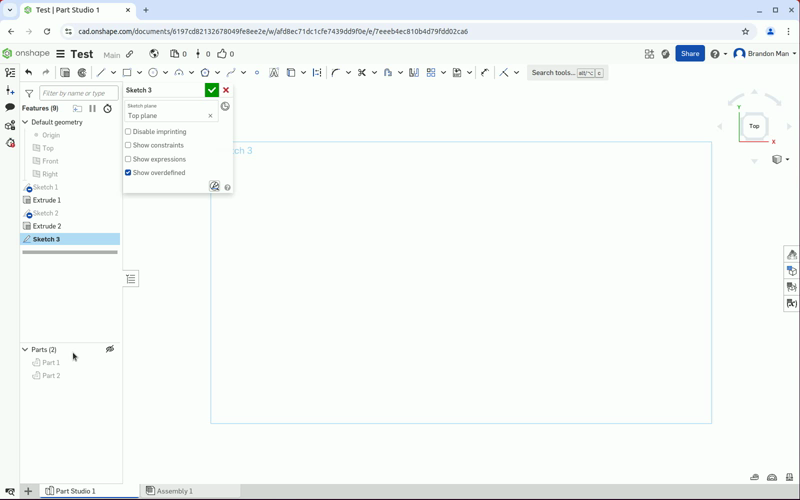
key(l)
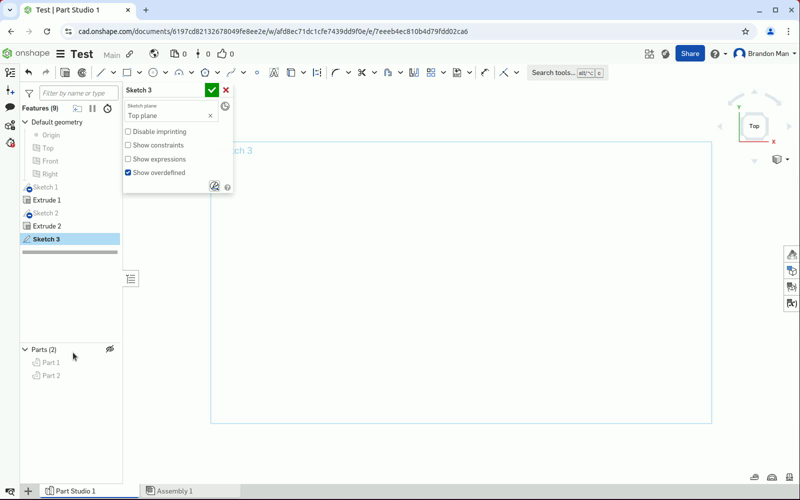
key_down(shift)
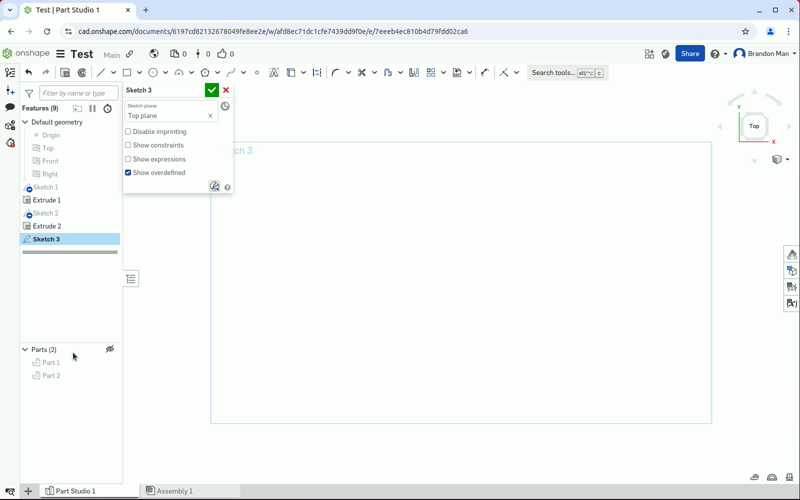
mouse_move(353, 290)
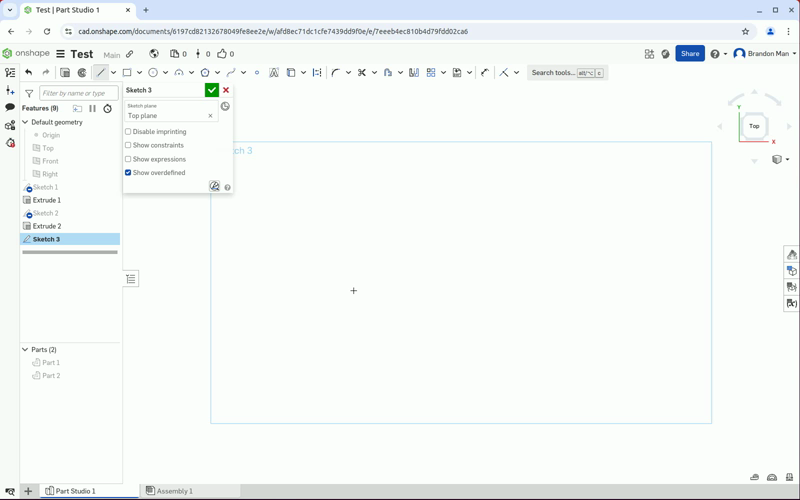
click(353, 290)
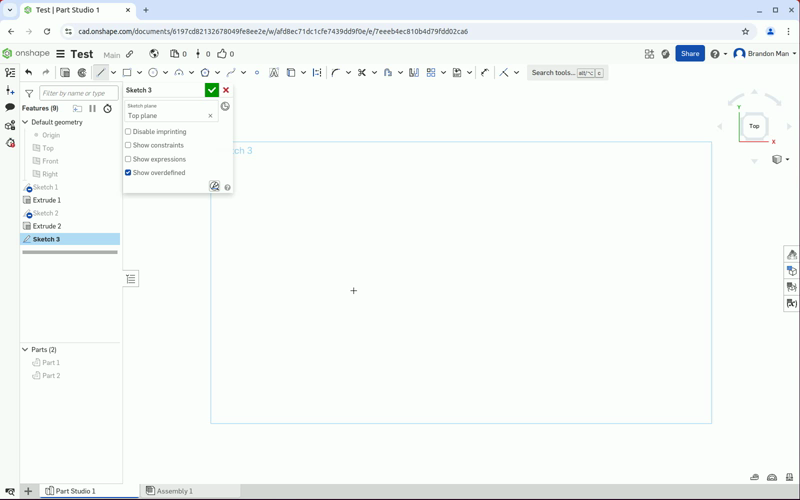
key_up(shift)
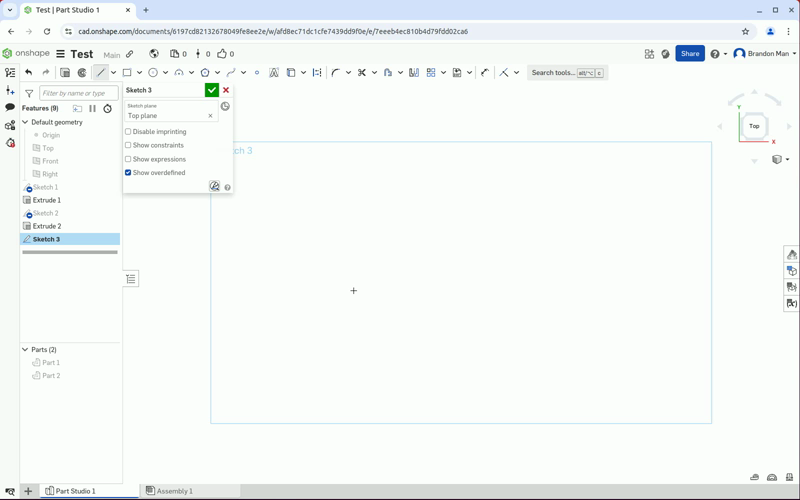
key_down(shift)
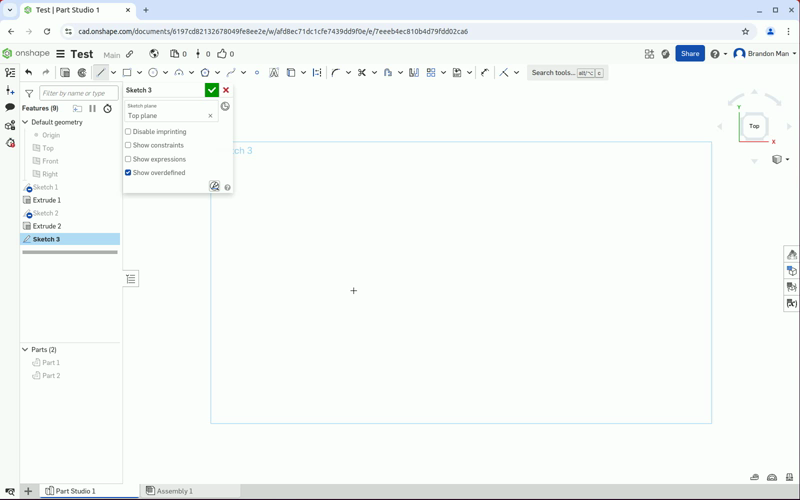
mouse_move(383, 290)
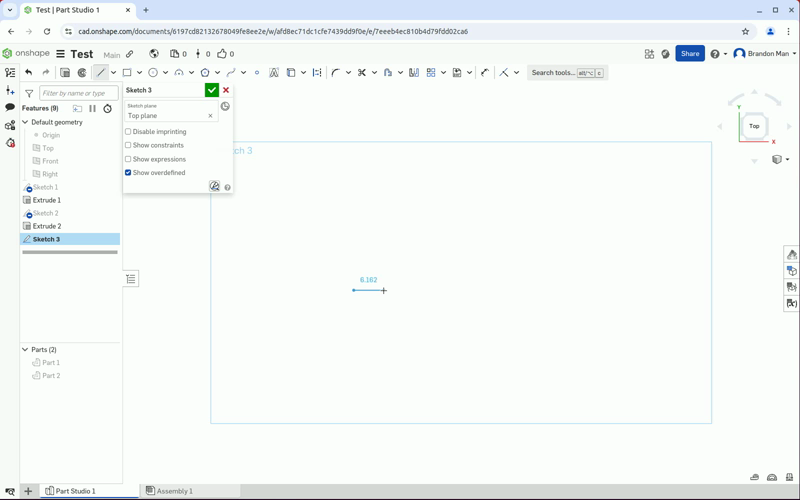
mouse_move(353, 270)
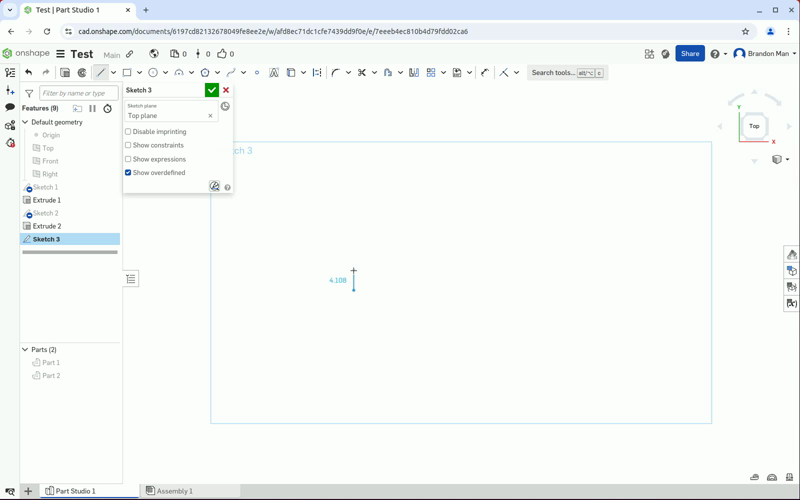
click(353, 270)
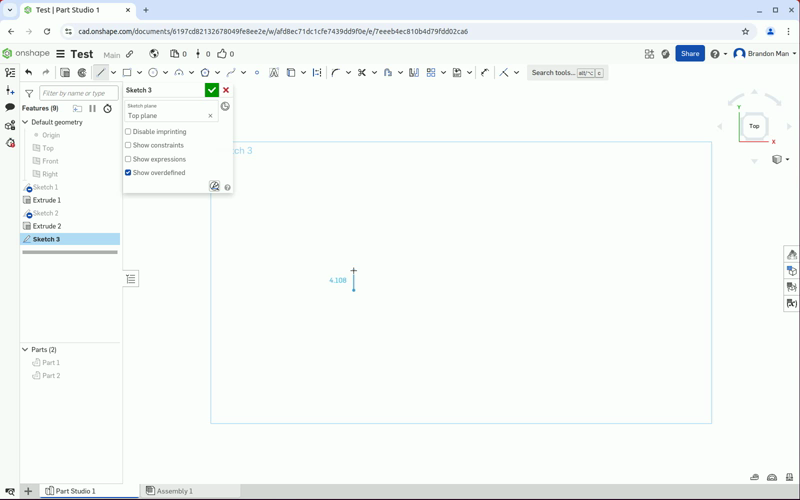
key_up(shift)
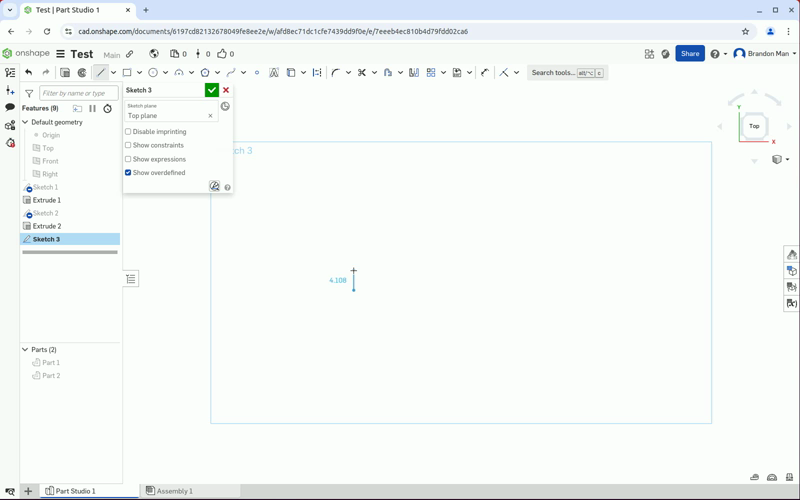
key(esc)
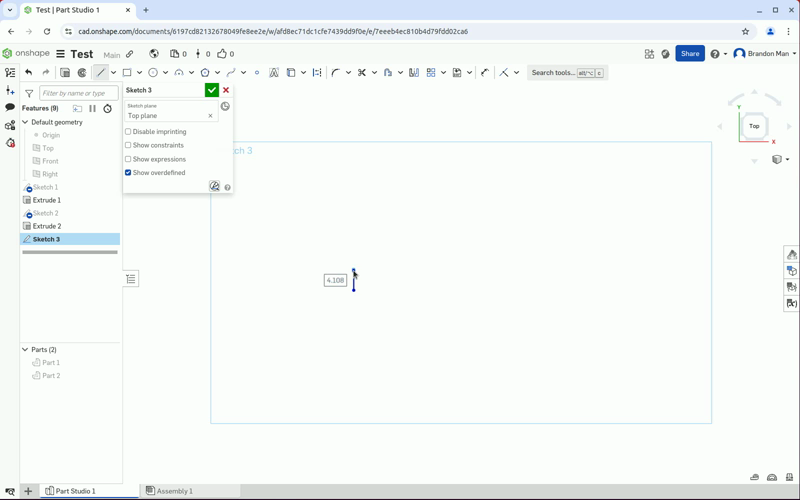
key(a)
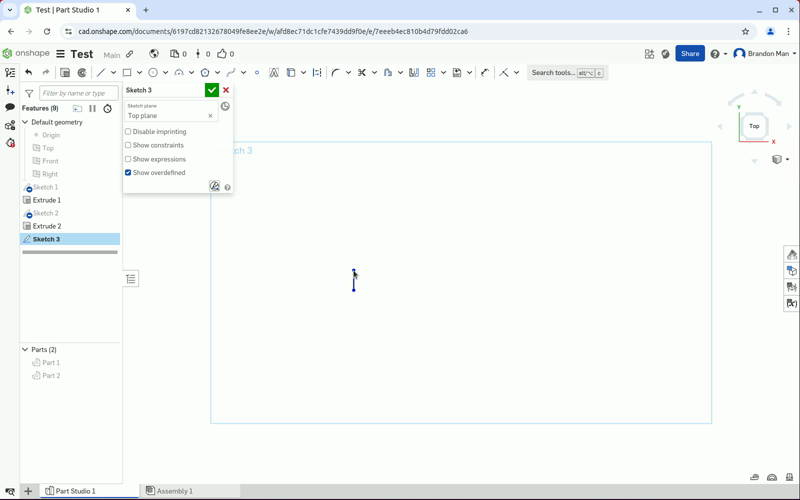
mouse_move(353, 270)
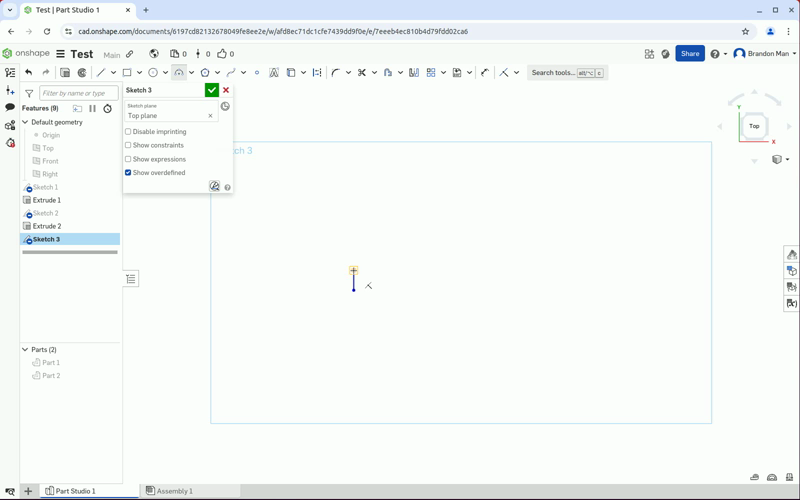
click(353, 270)
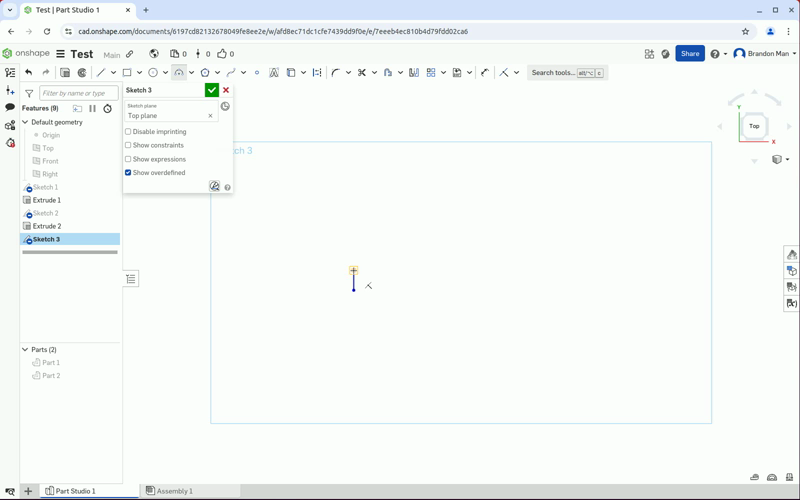
mouse_move(353, 290)
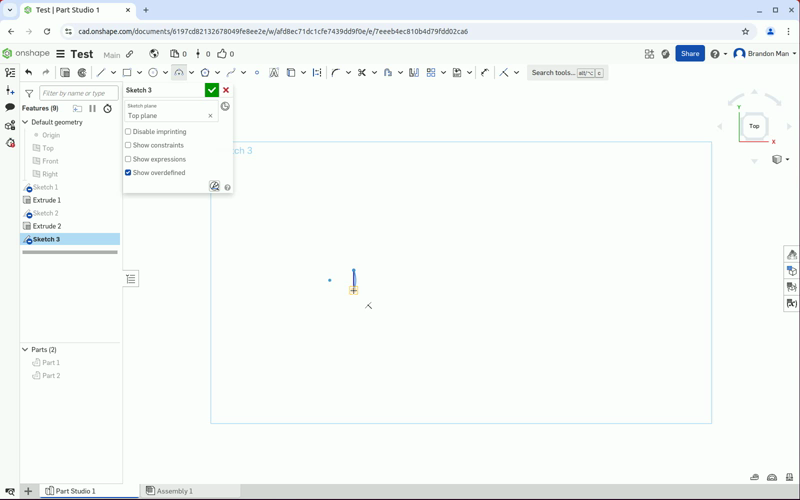
click(353, 290)
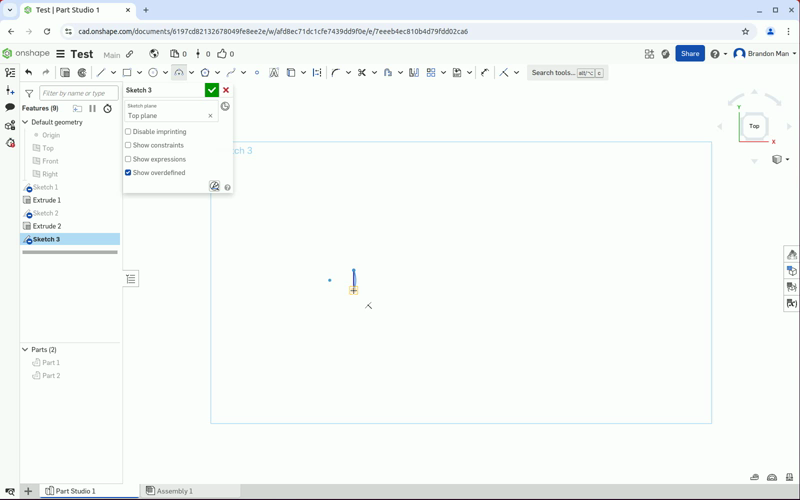
key_down(shift)
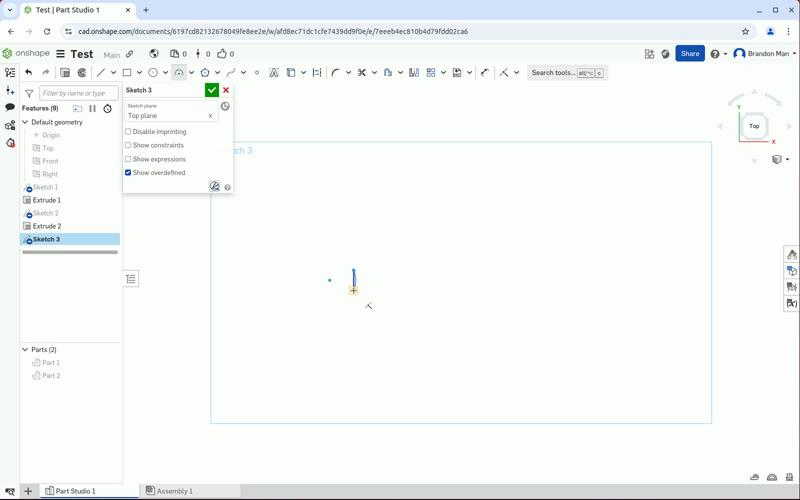
mouse_move(348, 280)
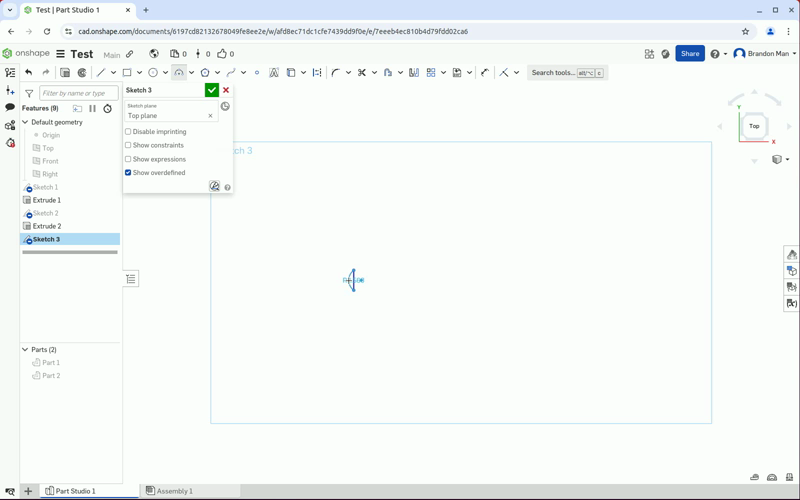
click(348, 280)
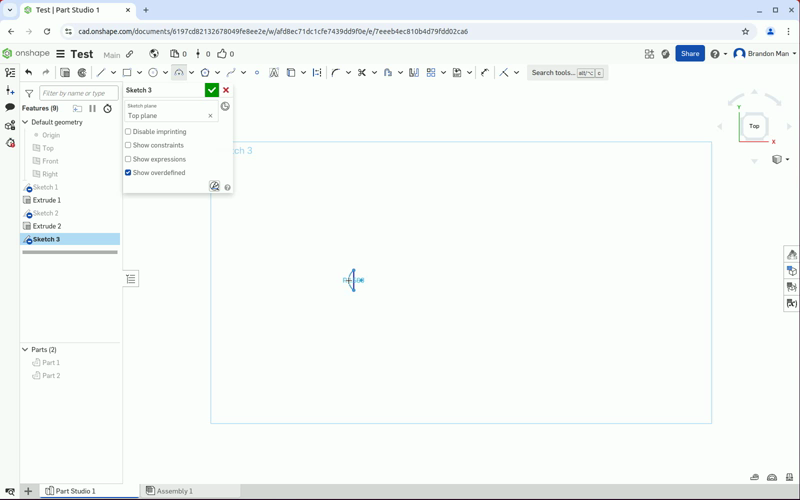
key_up(shift)
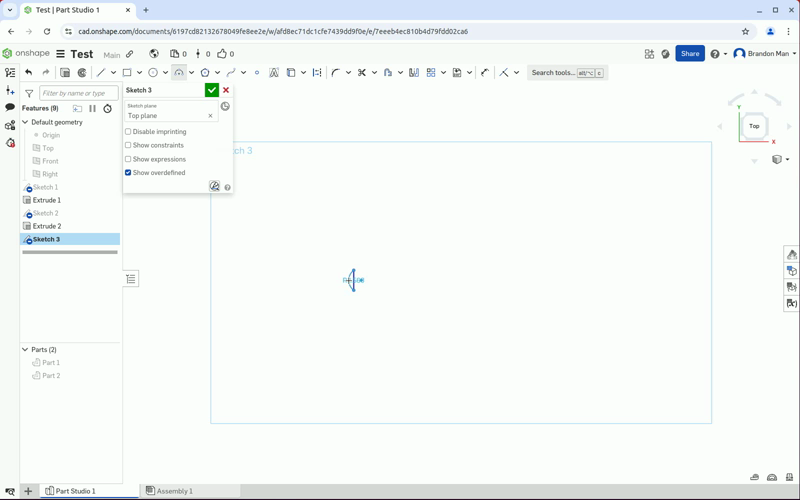
key(esc)
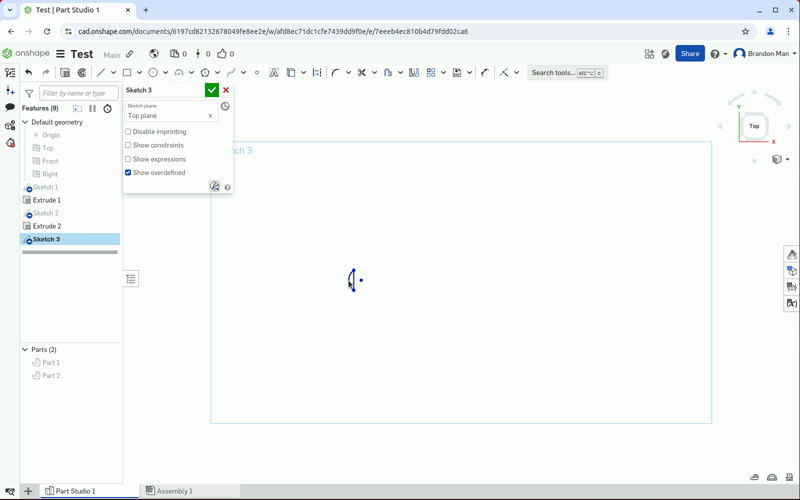
mouse_move(351, 274)
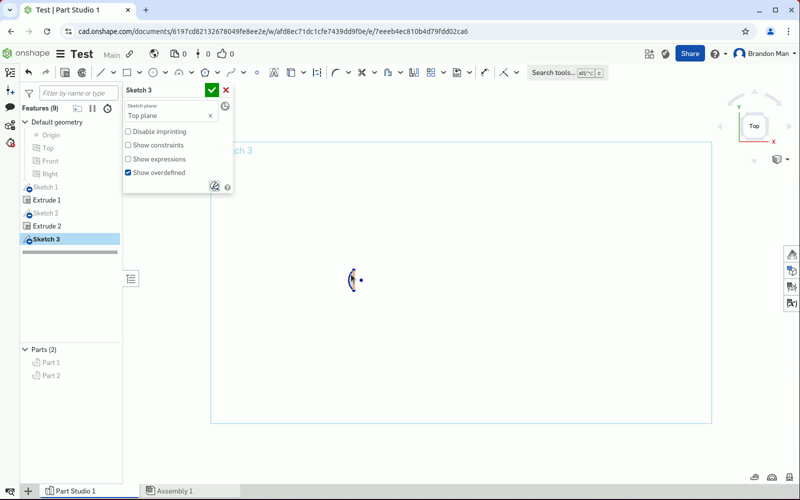
scroll(6)
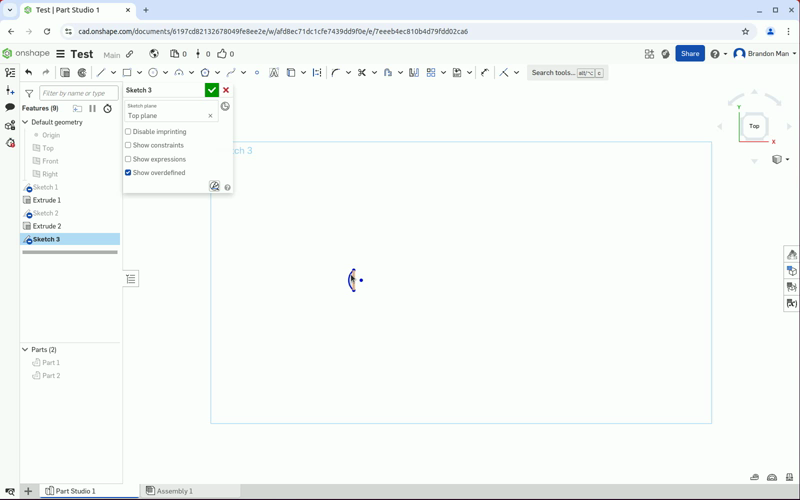
scroll(6)
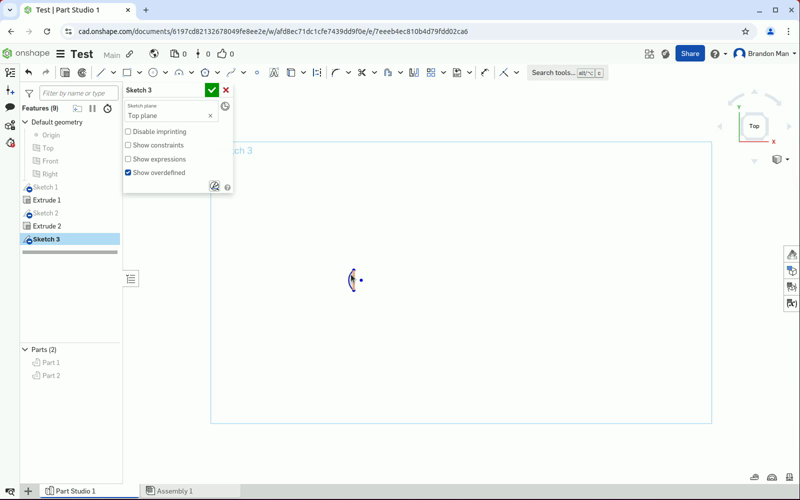
scroll(6)
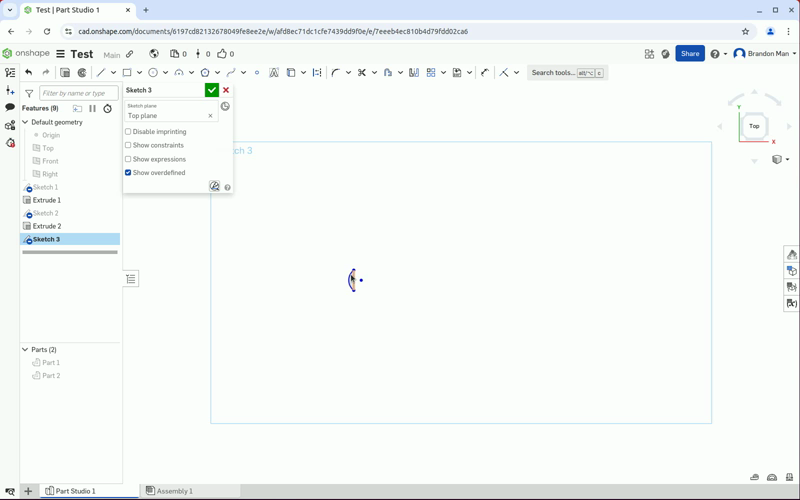
scroll(6)
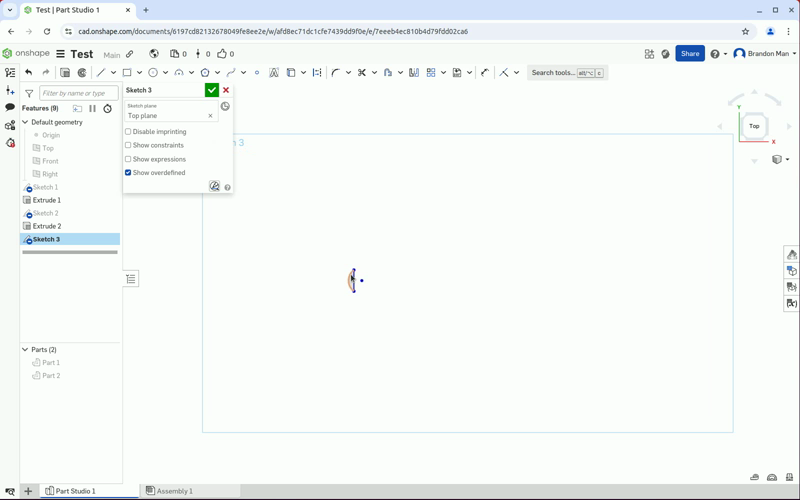
scroll(6)
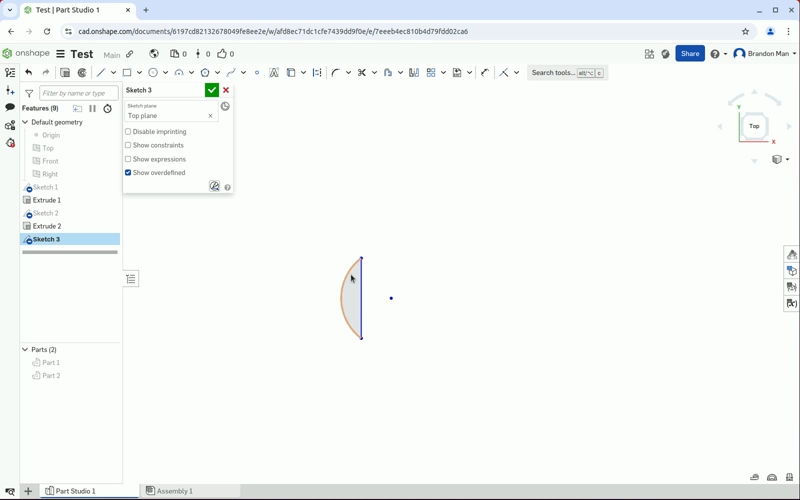
scroll(6)
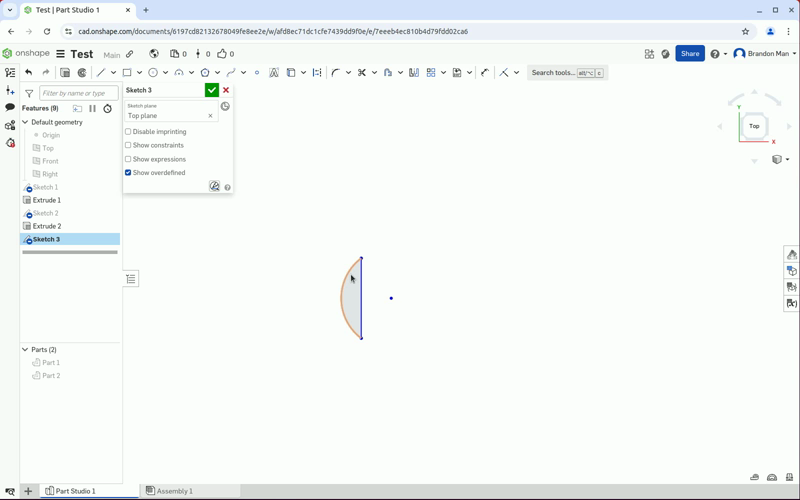
scroll(6)
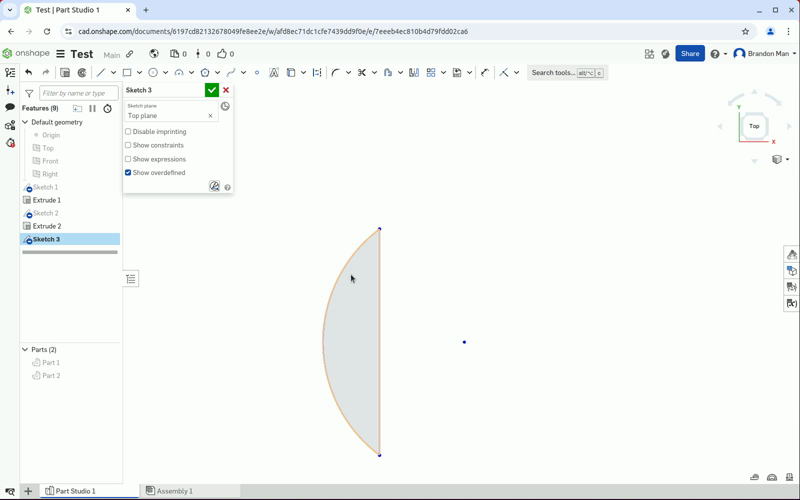
click(351, 274)
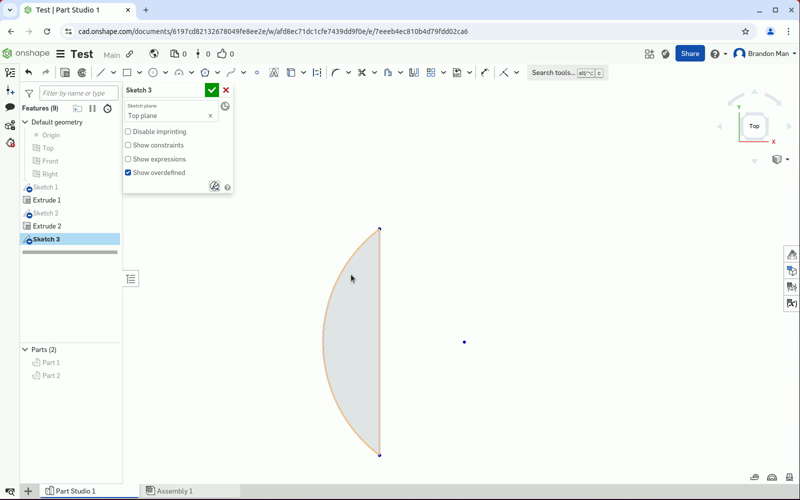
scroll(-6)
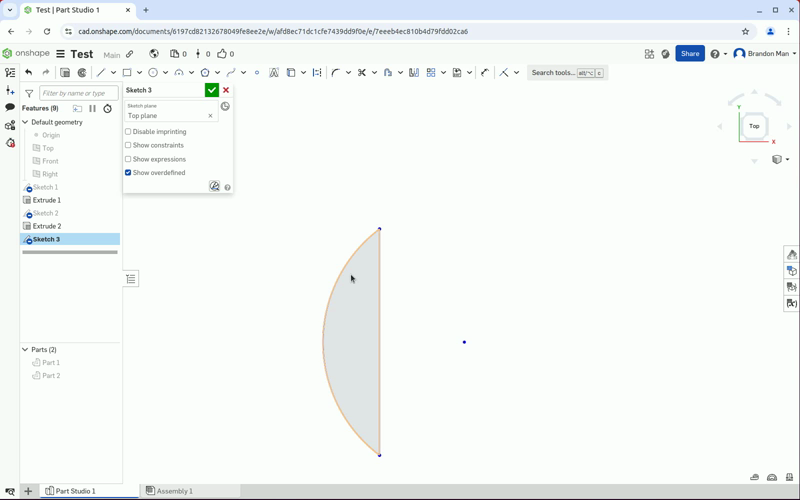
scroll(-6)
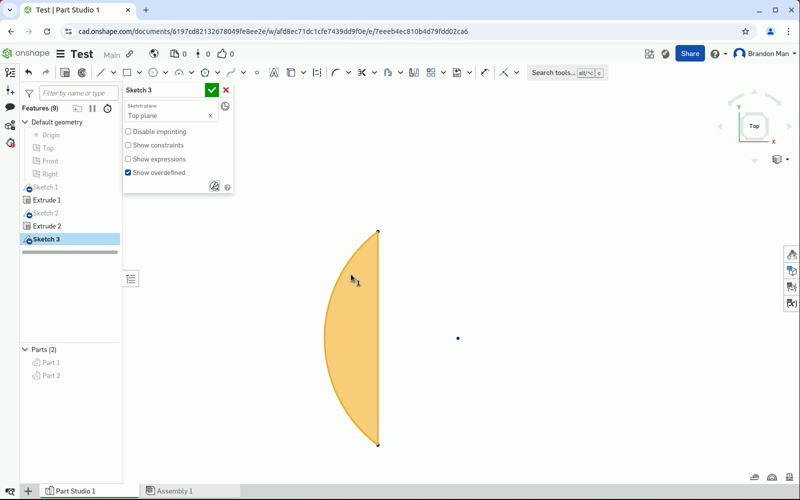
scroll(-6)
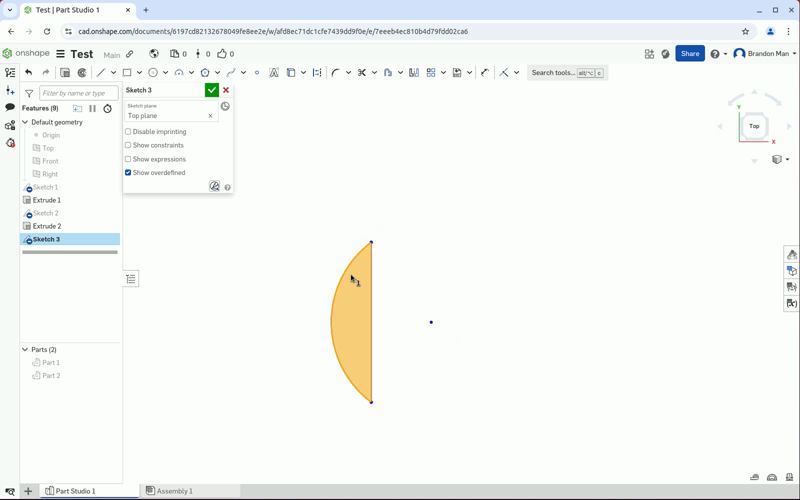
scroll(-6)
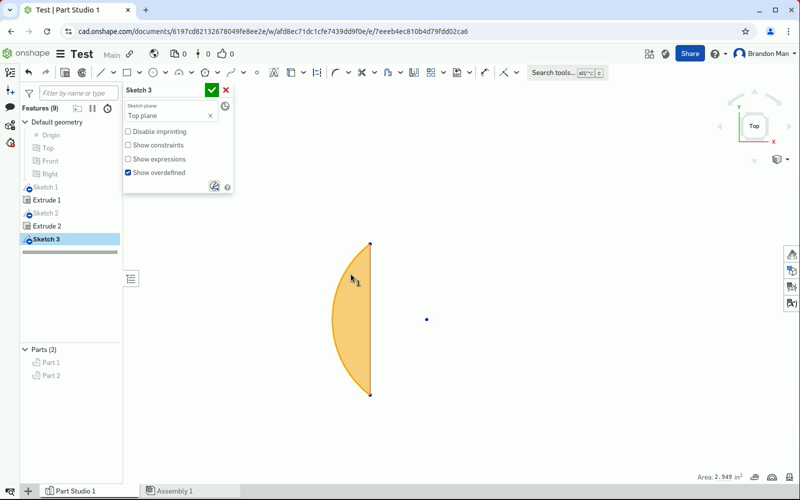
scroll(-6)
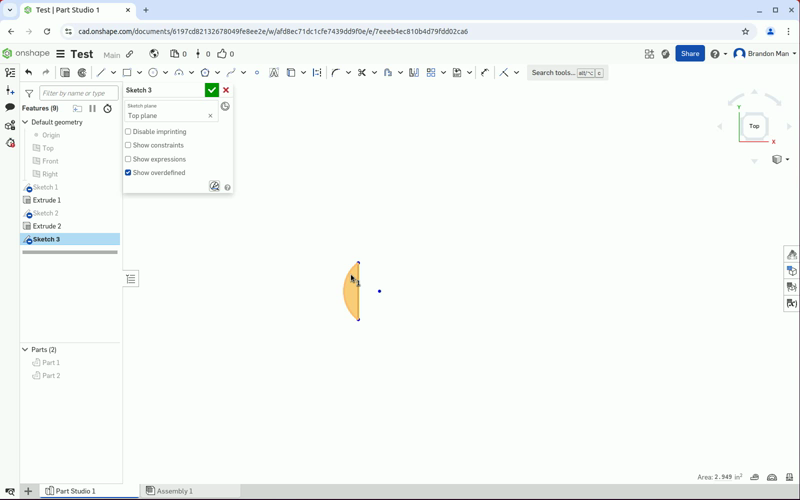
scroll(-6)
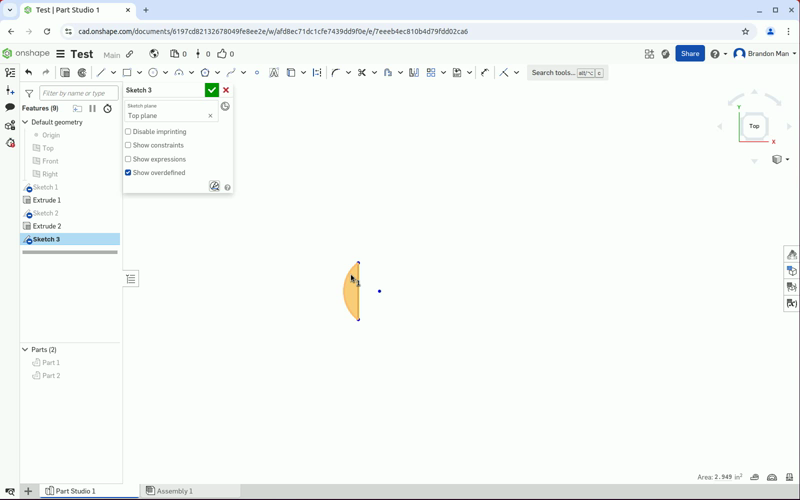
scroll(-6)
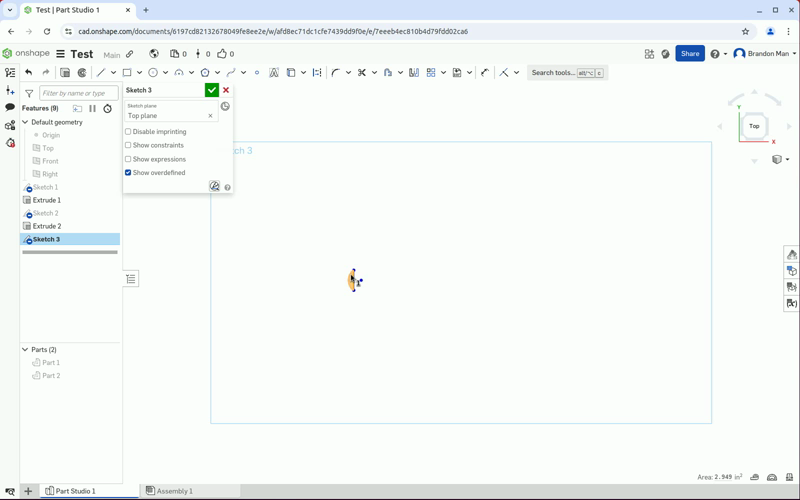
mouse_move(73, 352)
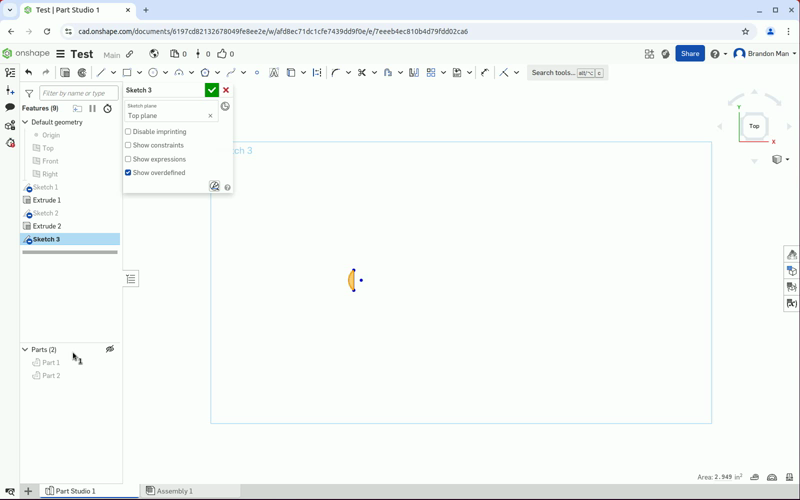
key(shift+y)
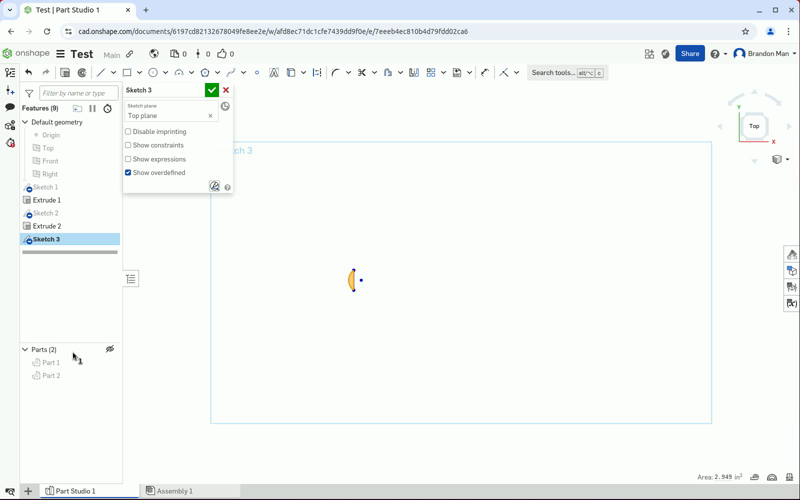
key(shift+e)
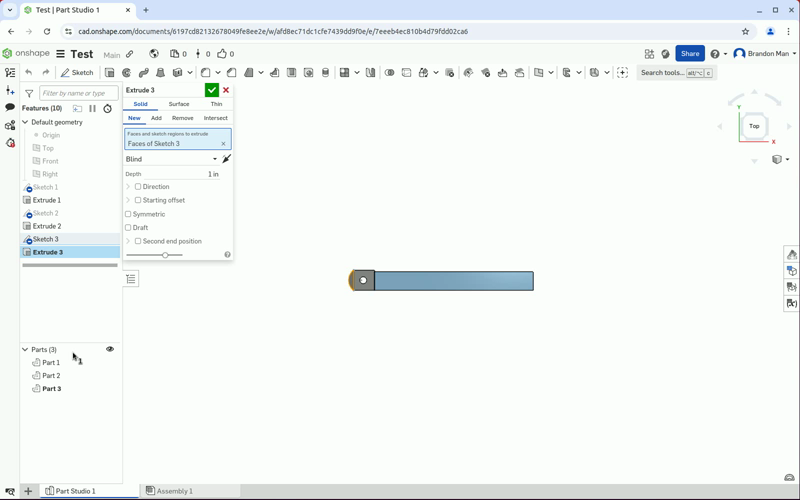
mouse_move(143, 106)
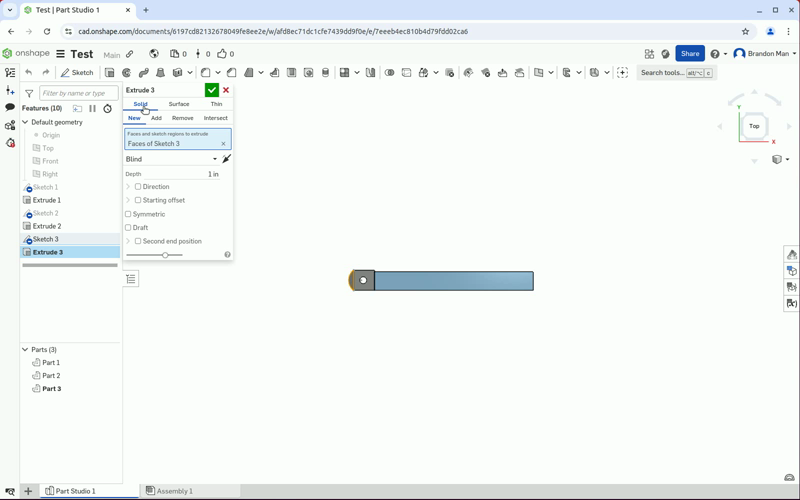
click(143, 106)
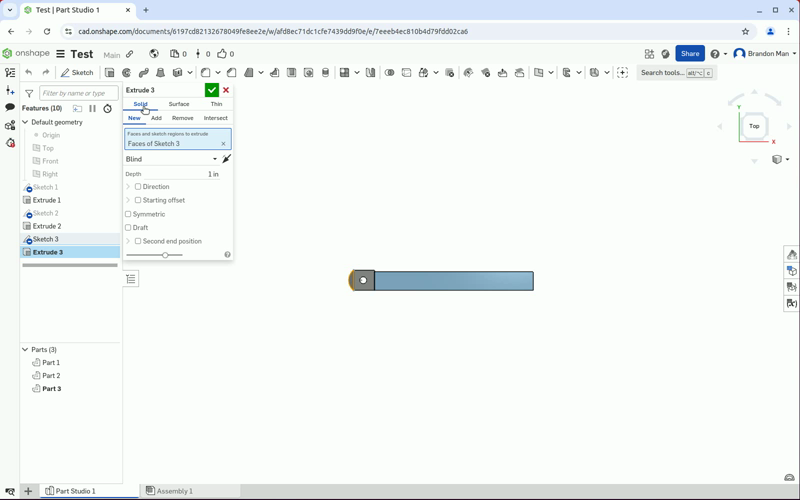
mouse_move(137, 120)
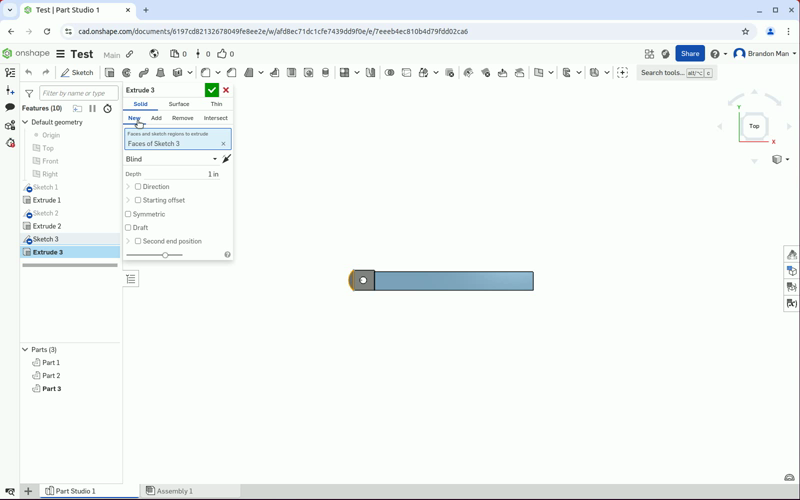
click(137, 120)
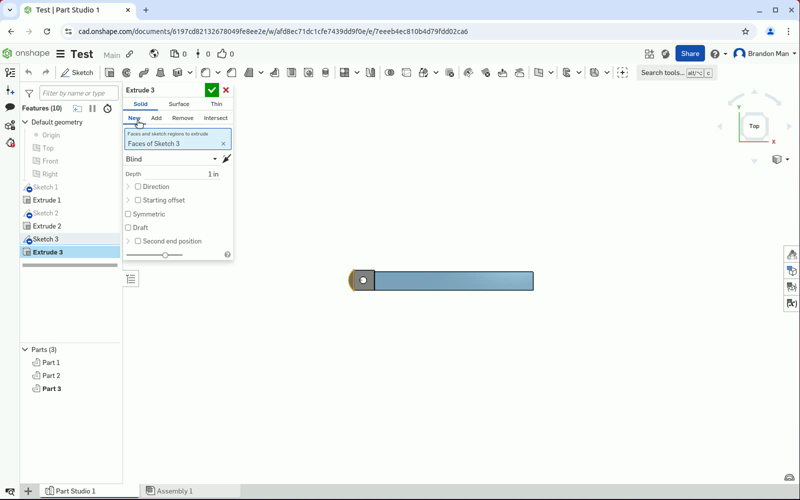
key(tab, 4)
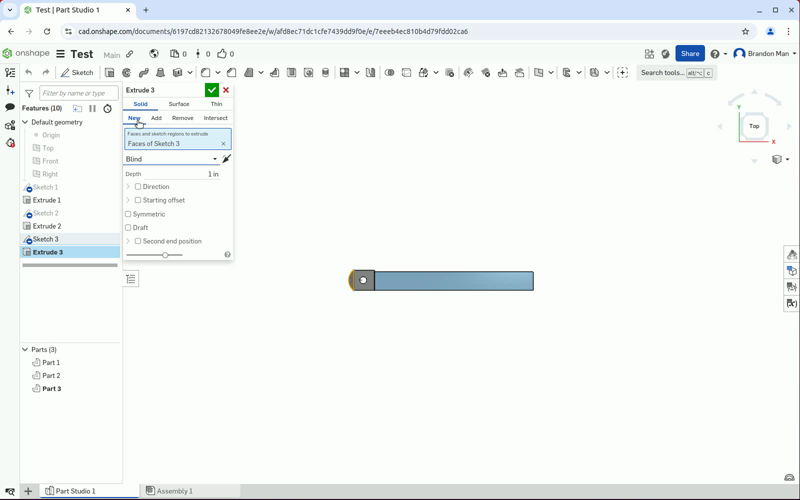
text(-3.851)
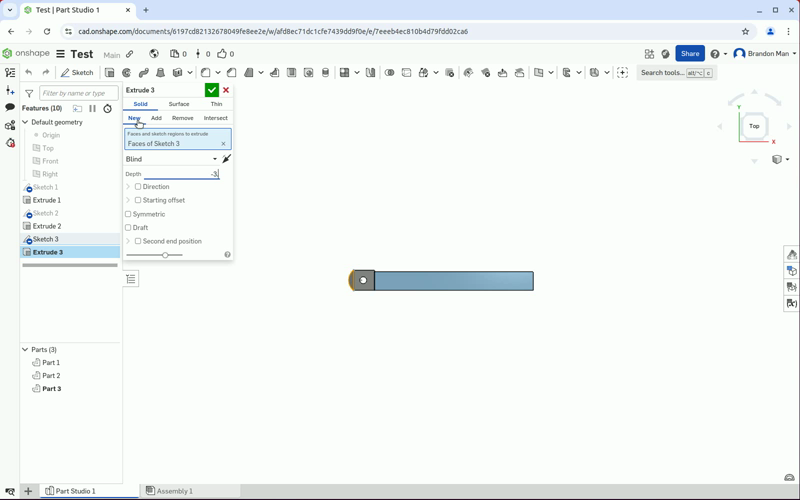
key(enter)
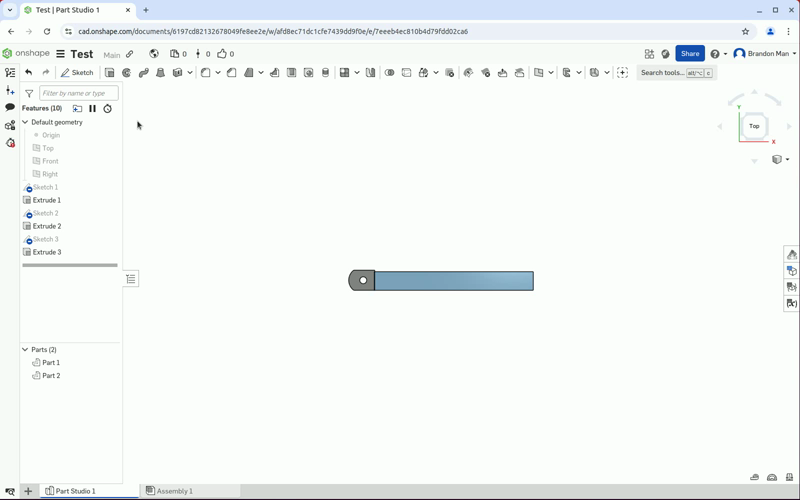
key(shift+h)
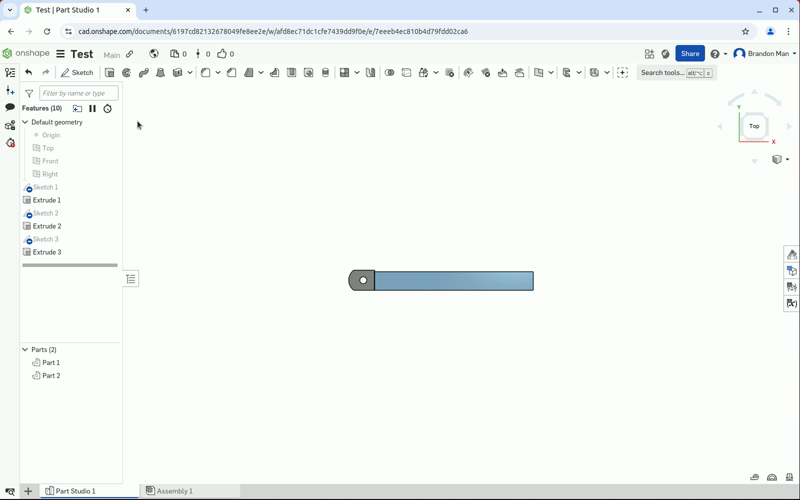
key(shift+h)
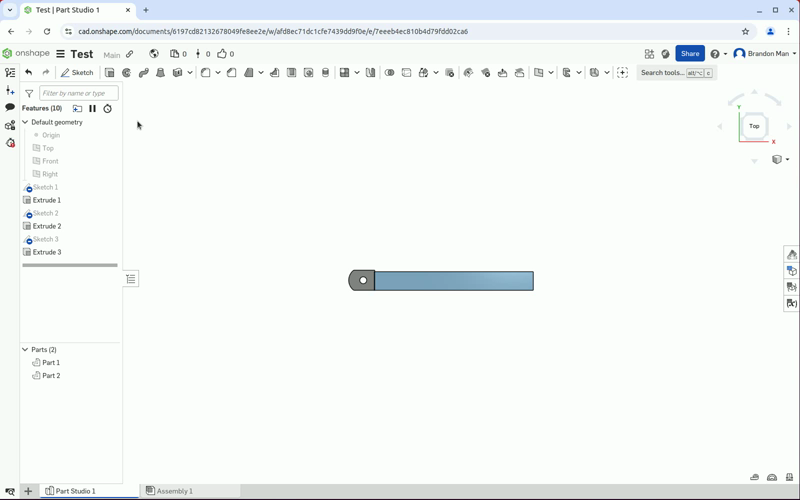
mouse_move(73, 189)
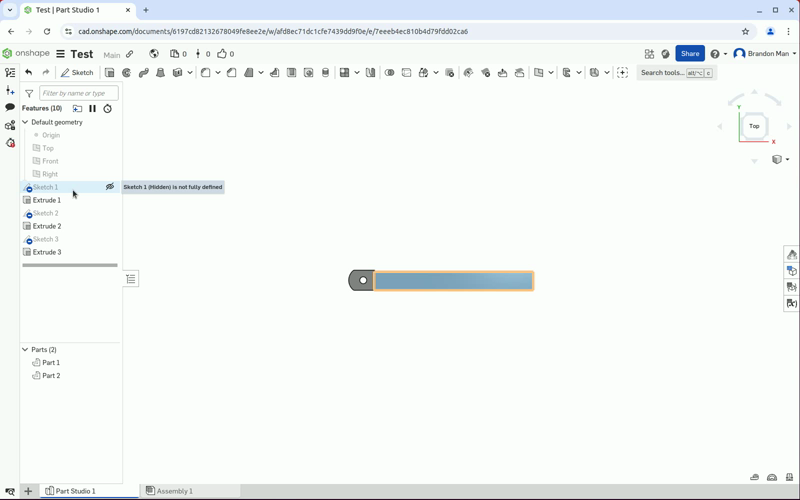
click(73, 189)
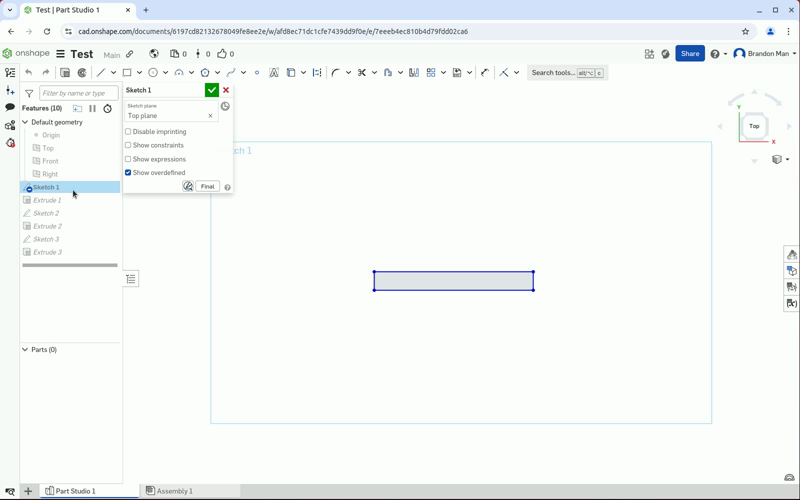
mouse_move(229, 92)
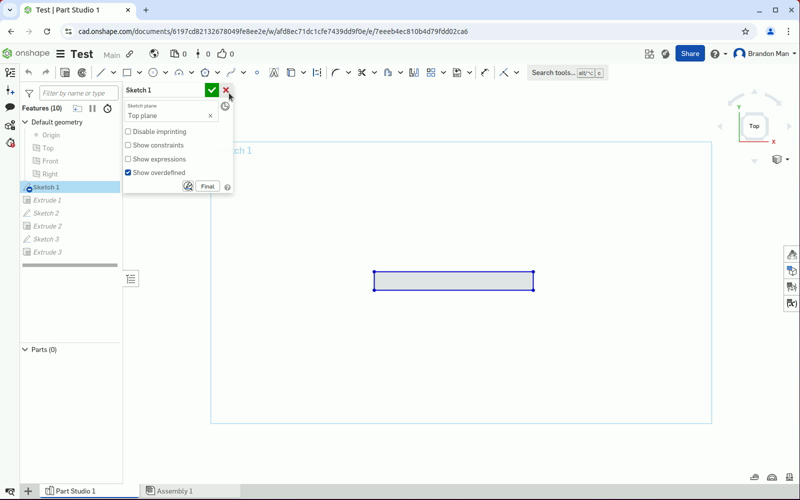
click(229, 92)
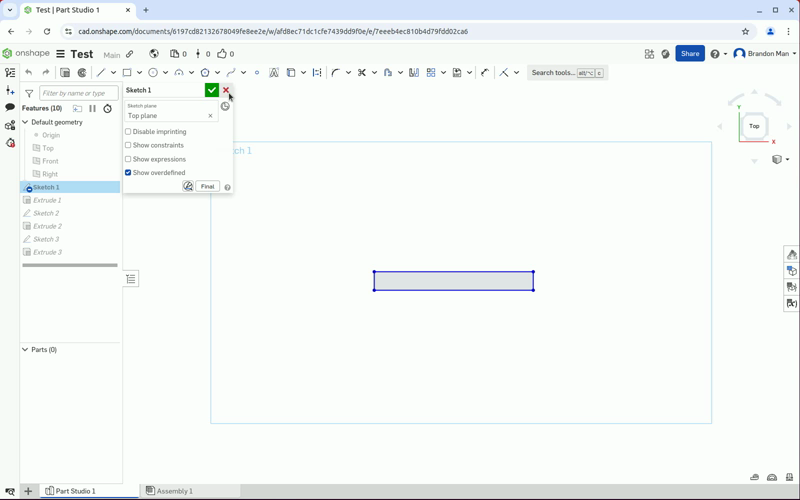
key(shift+s)
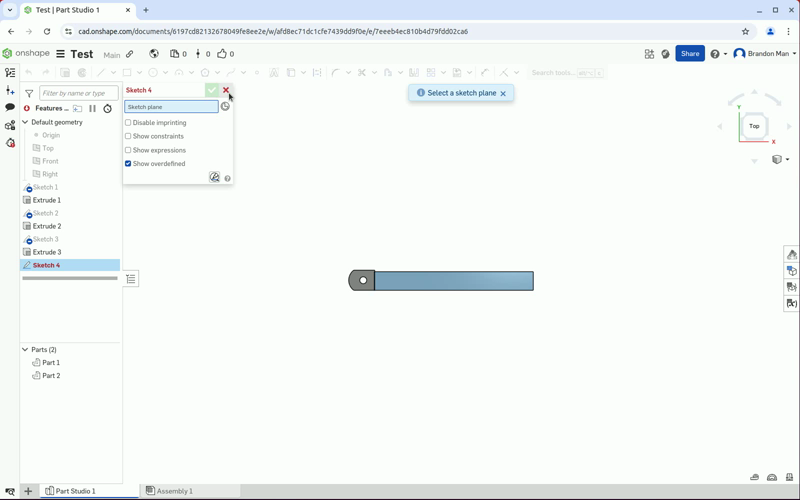
mouse_move(73, 150)
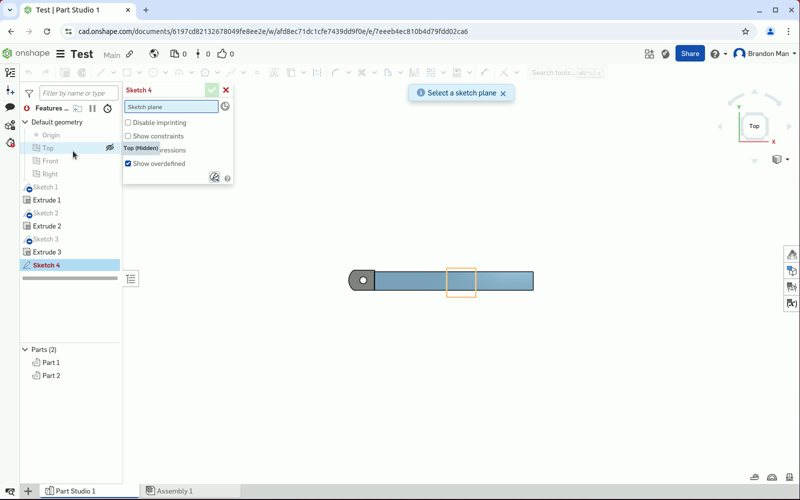
click(73, 150)
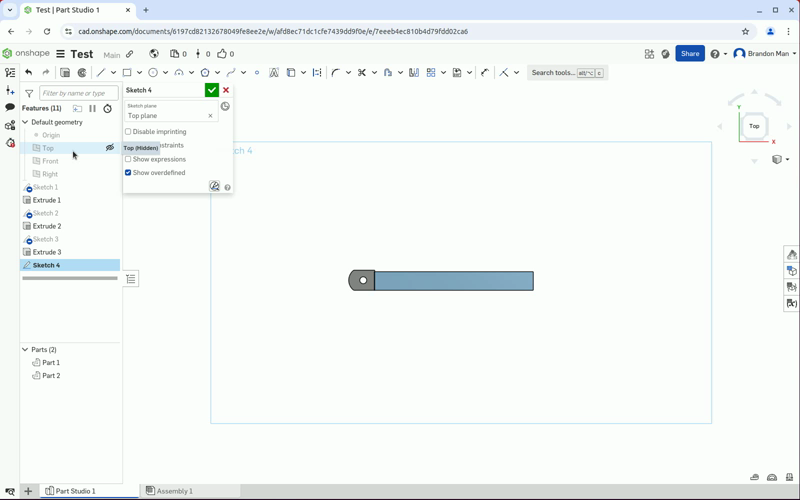
mouse_move(73, 352)
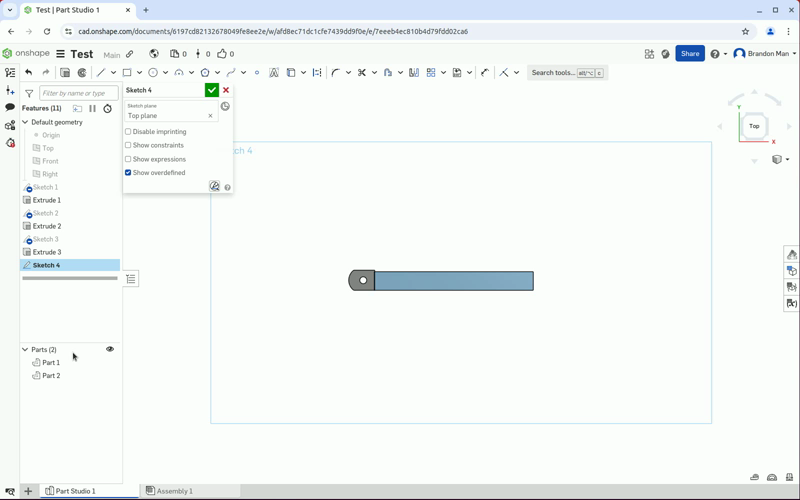
key(y)
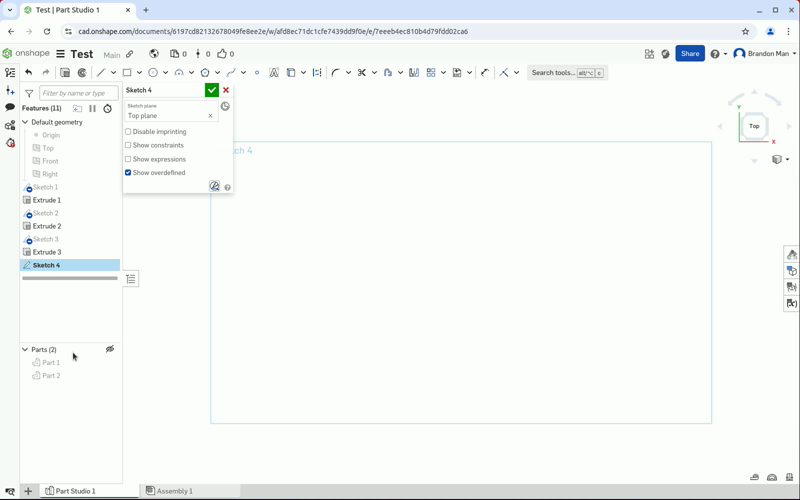
key(a)
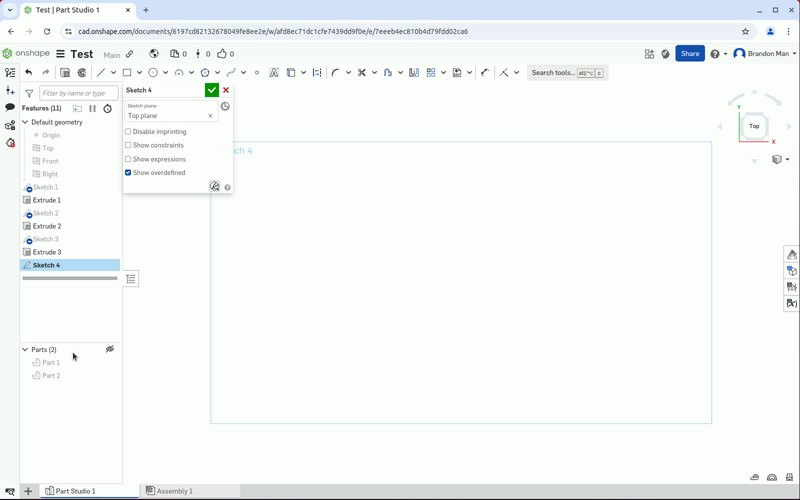
key_down(shift)
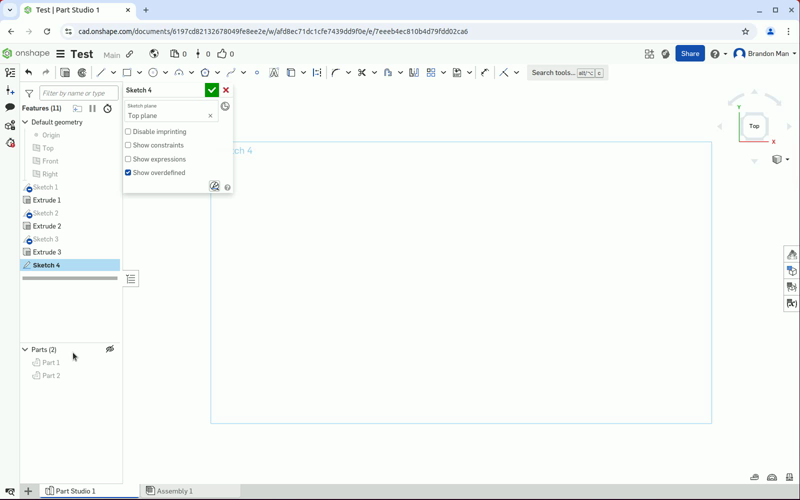
mouse_move(554, 290)
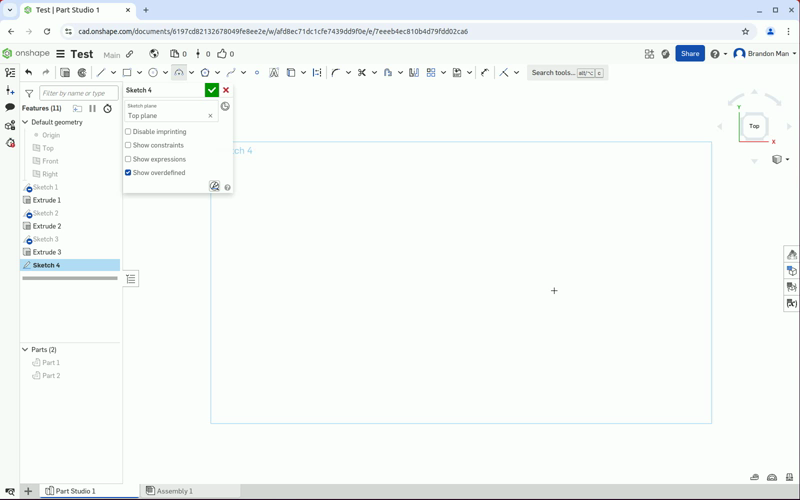
click(554, 290)
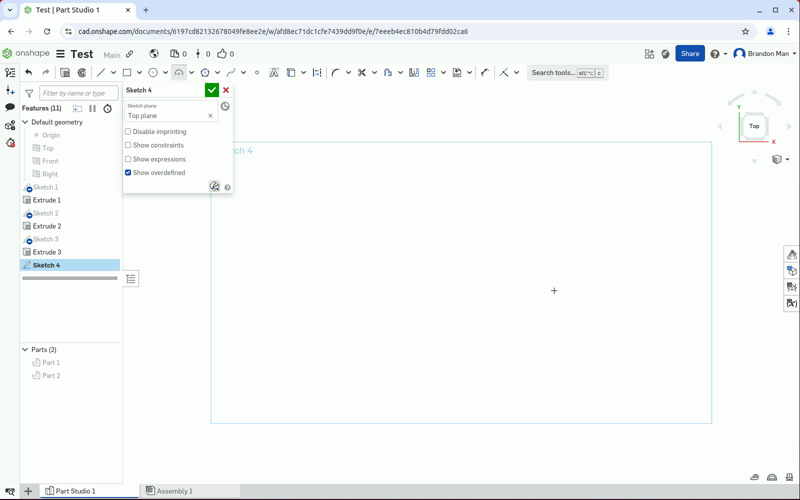
key_up(shift)
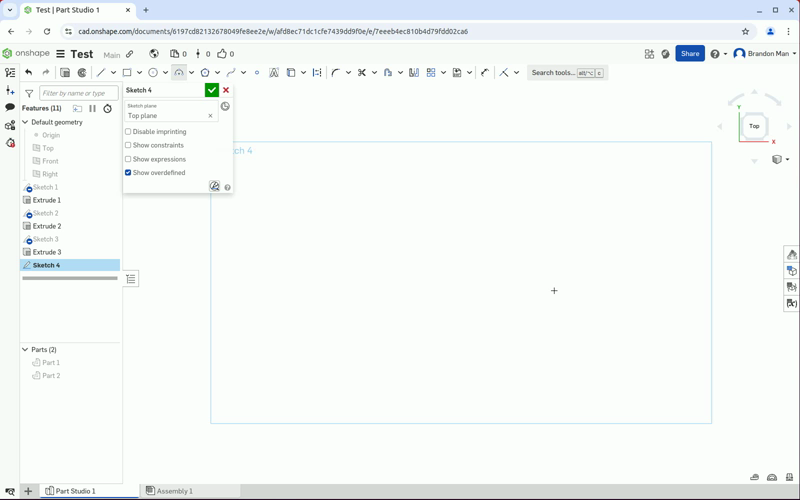
key_down(shift)
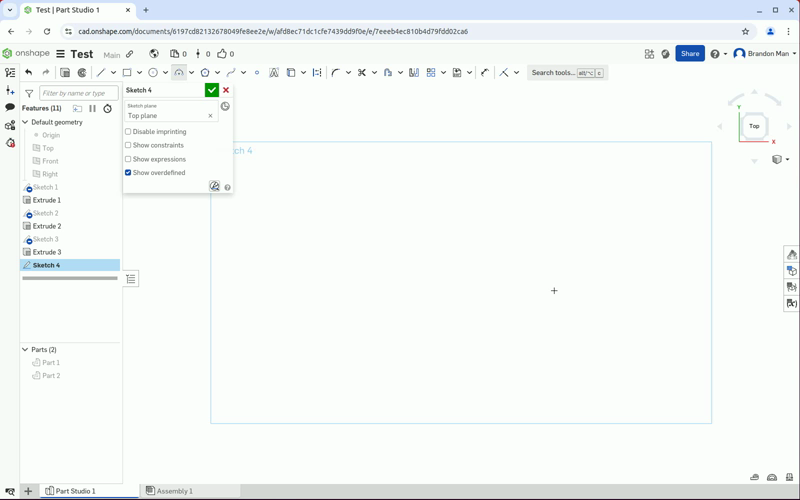
mouse_move(554, 270)
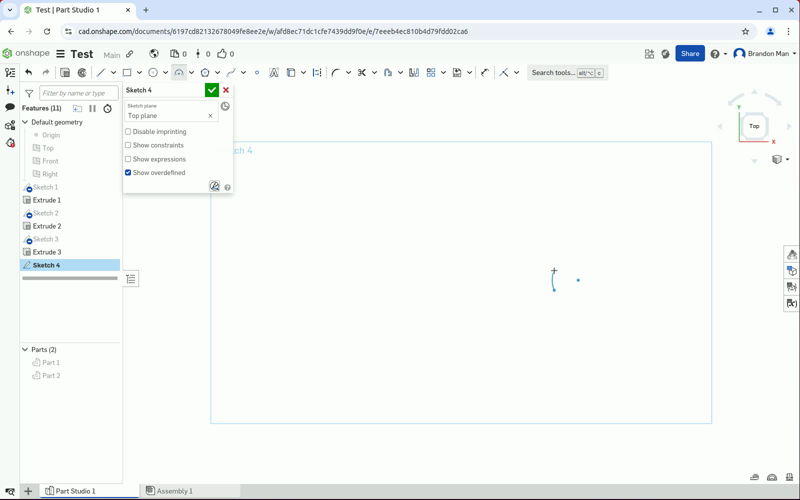
click(554, 270)
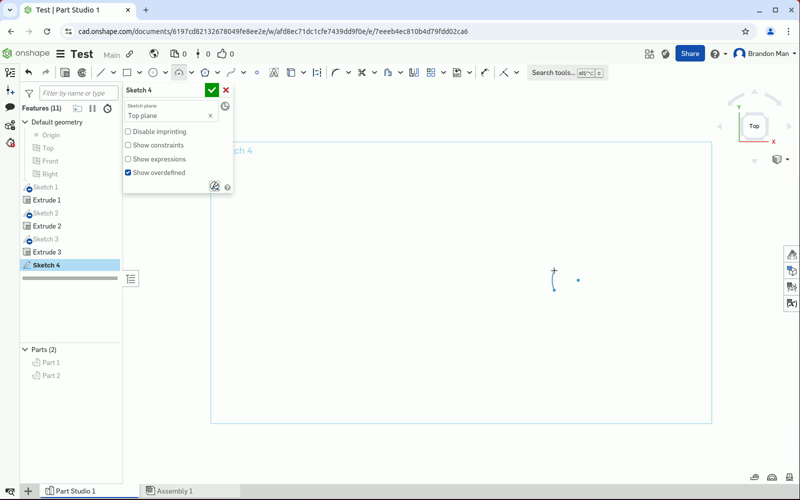
mouse_move(560, 280)
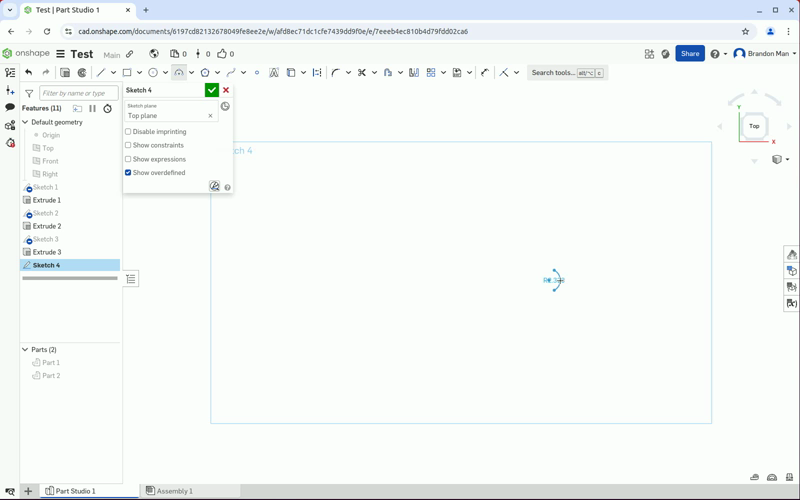
click(560, 280)
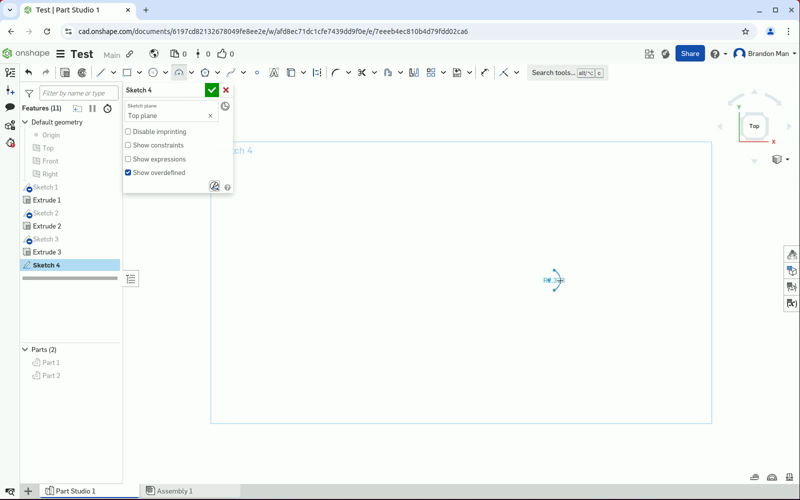
key_up(shift)
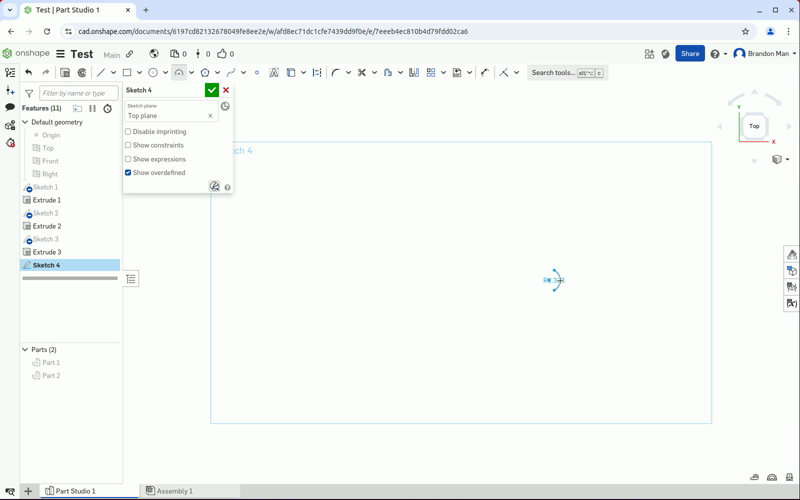
key(esc)
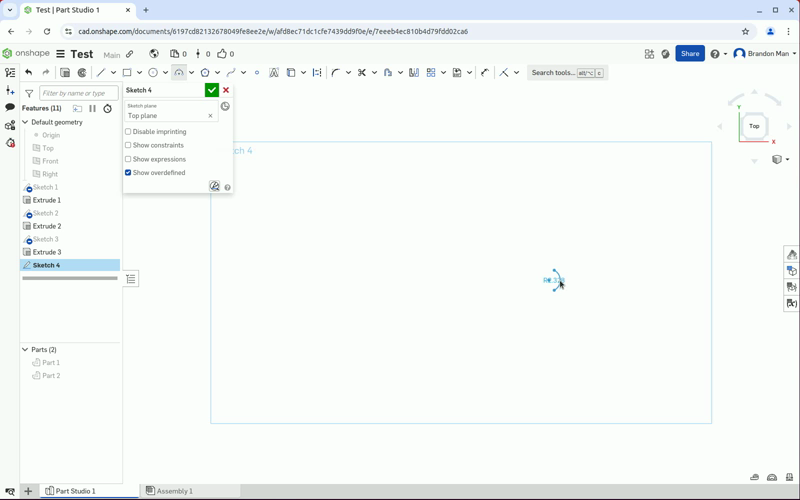
key(l)
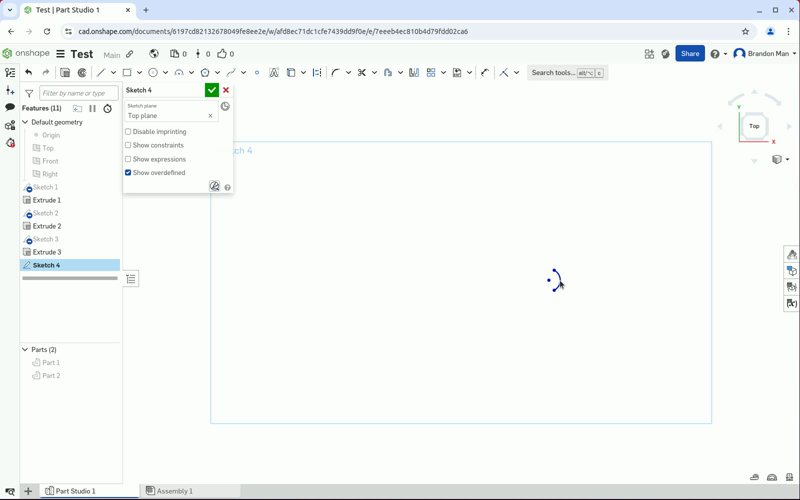
mouse_move(554, 270)
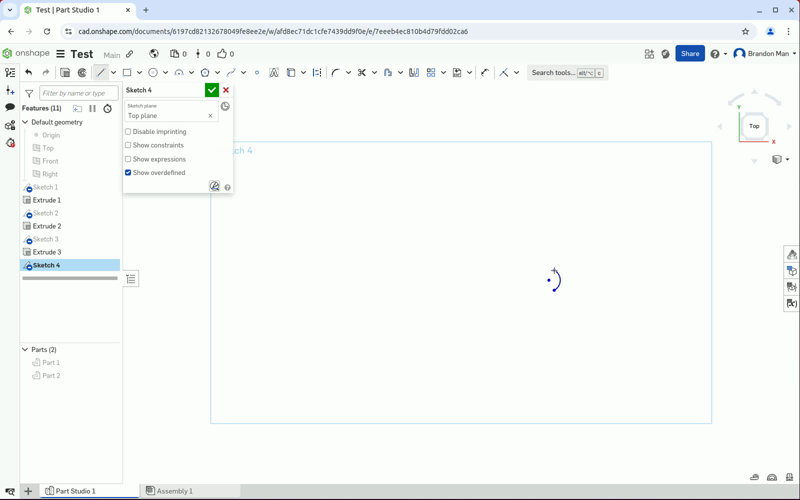
click(554, 270)
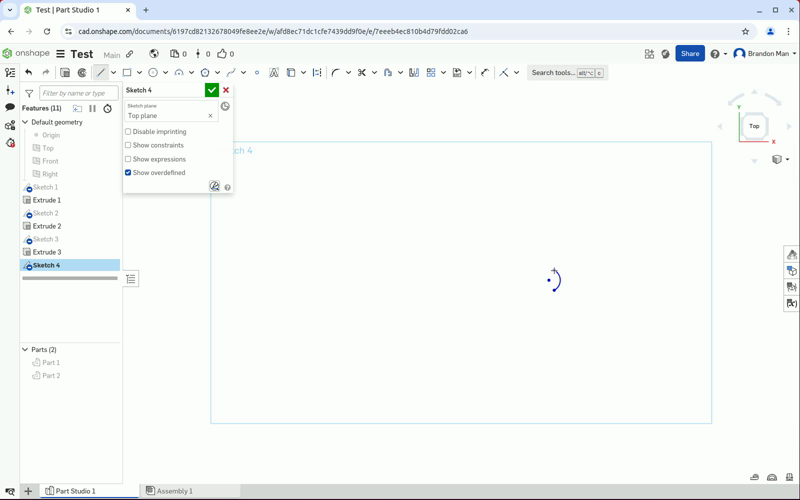
mouse_move(584, 270)
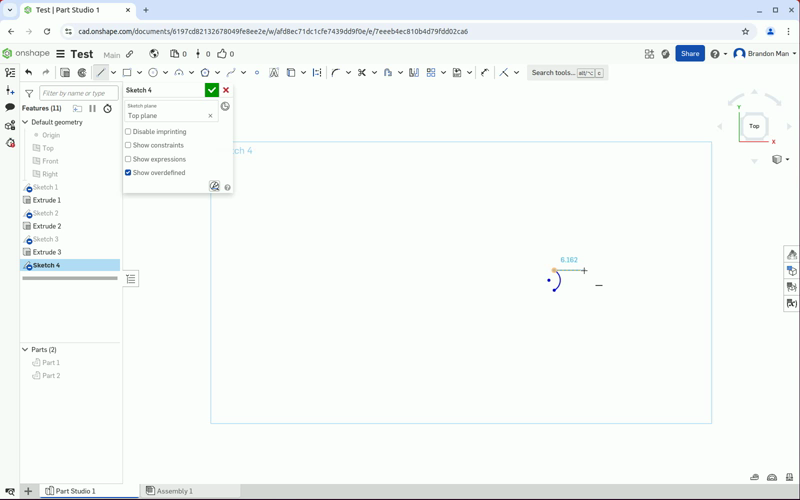
key_down(shift)
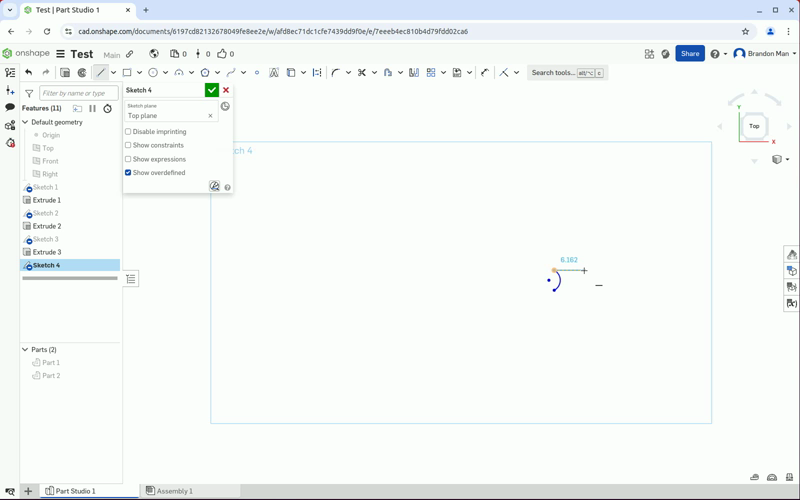
mouse_move(554, 290)
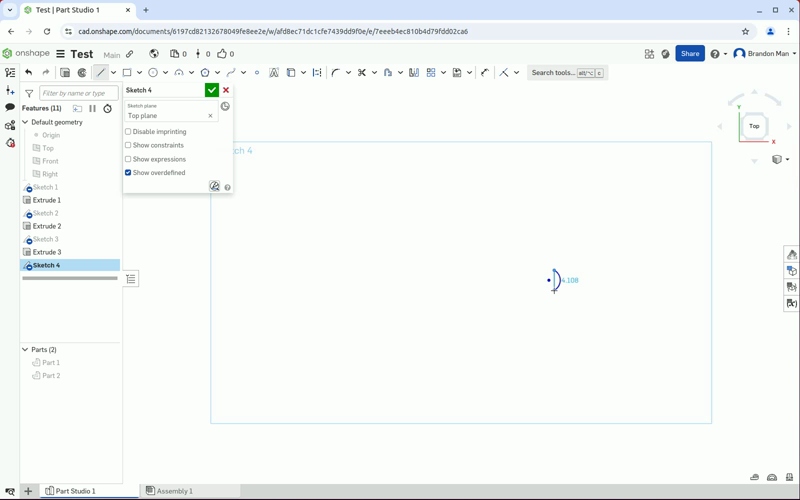
key_up(shift)
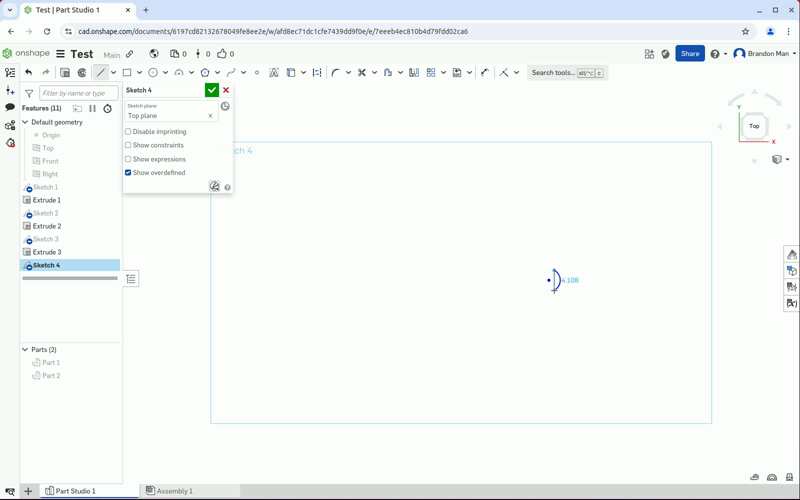
click(554, 290)
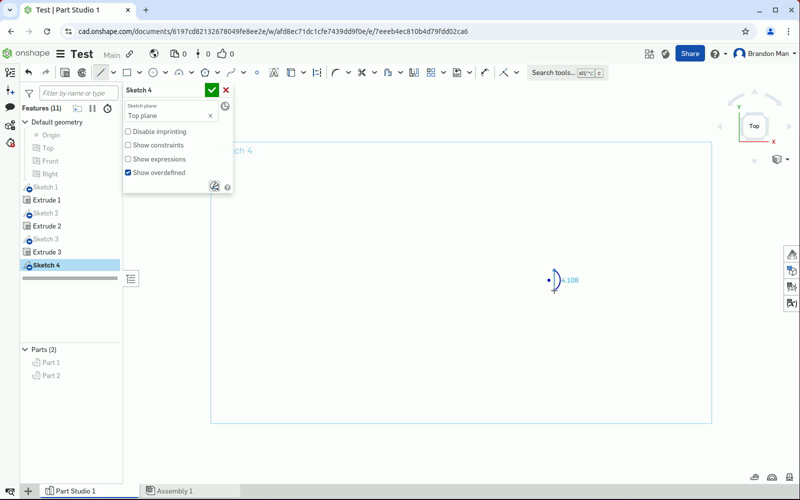
key(esc)
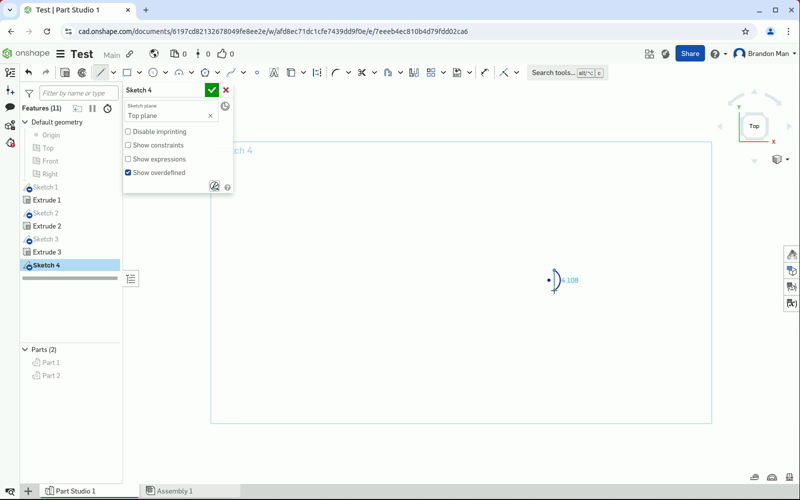
mouse_move(559, 277)
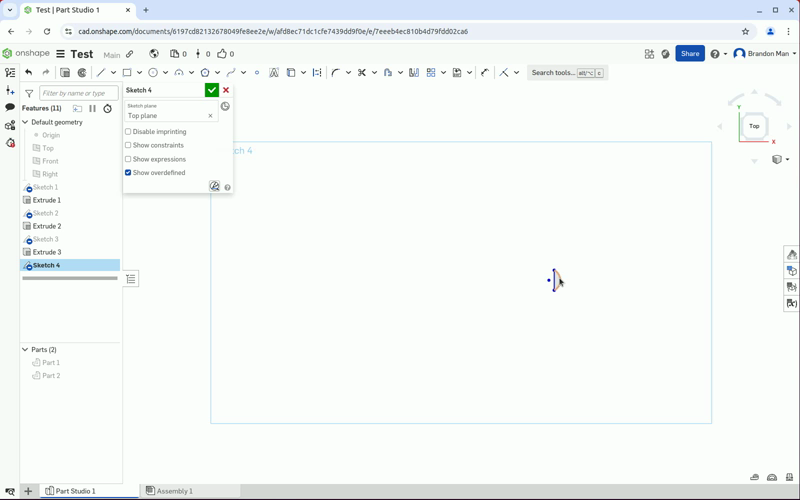
scroll(6)
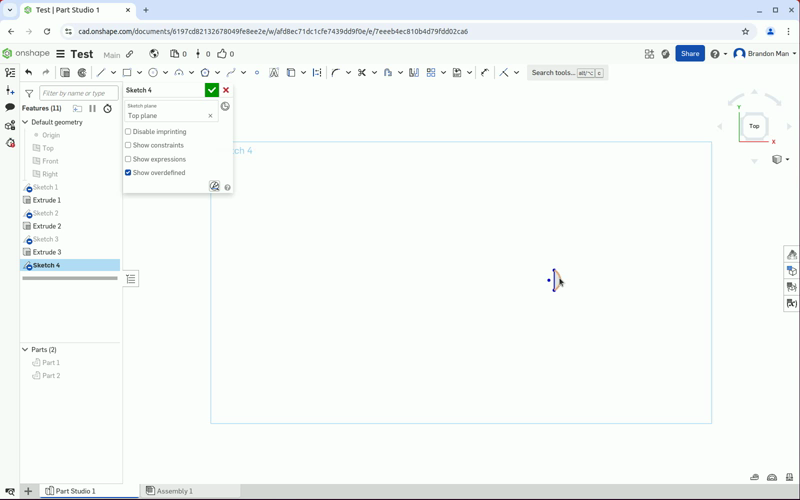
scroll(6)
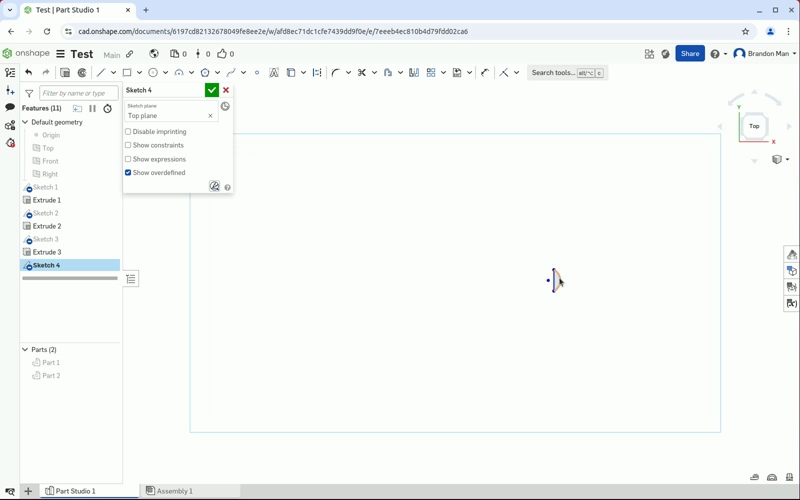
scroll(6)
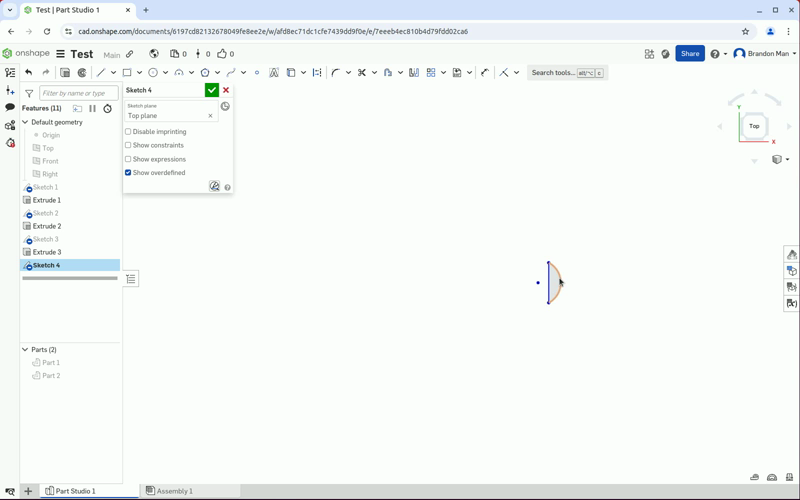
scroll(6)
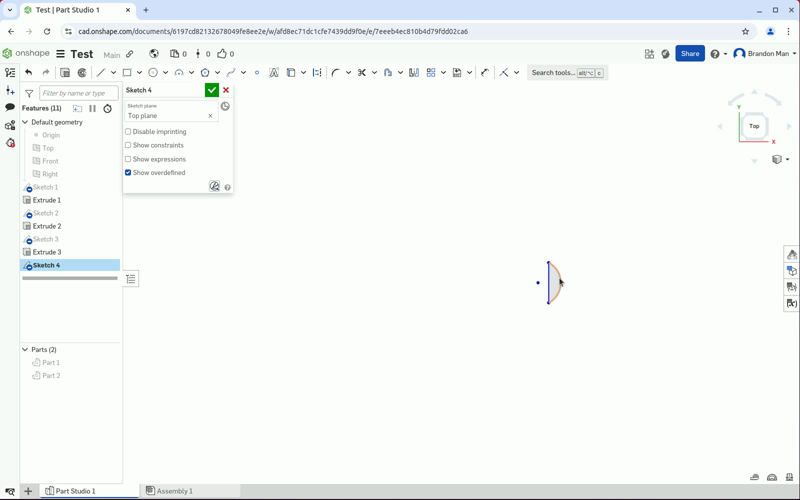
scroll(6)
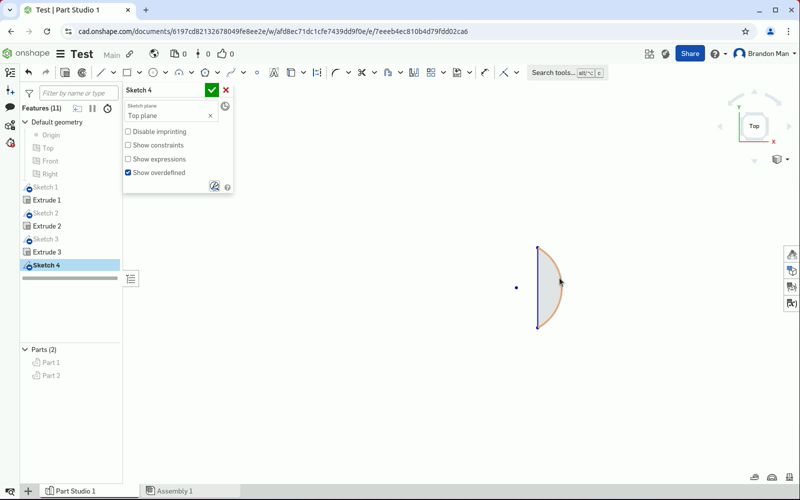
scroll(6)
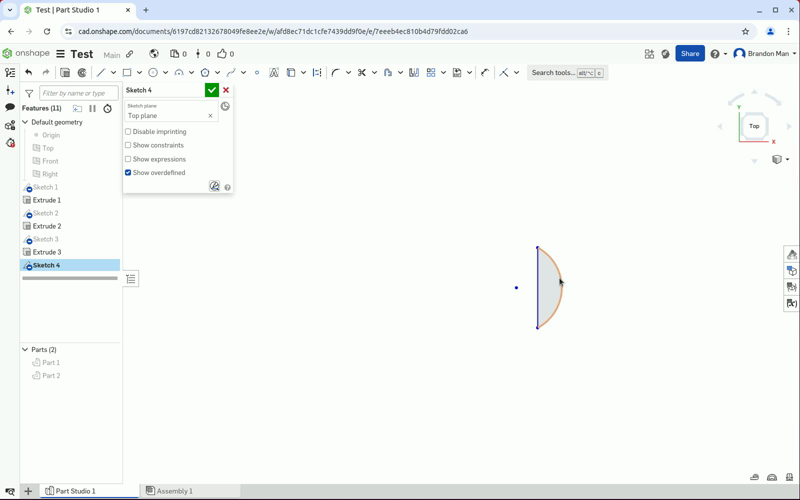
scroll(6)
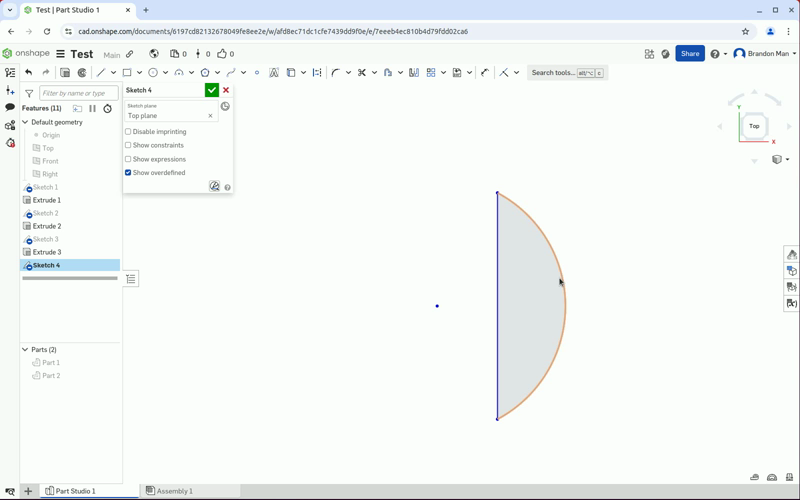
click(559, 277)
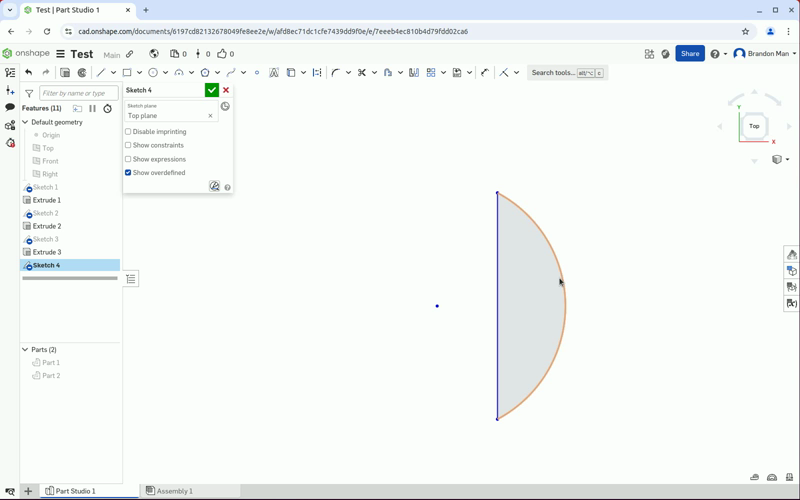
scroll(-6)
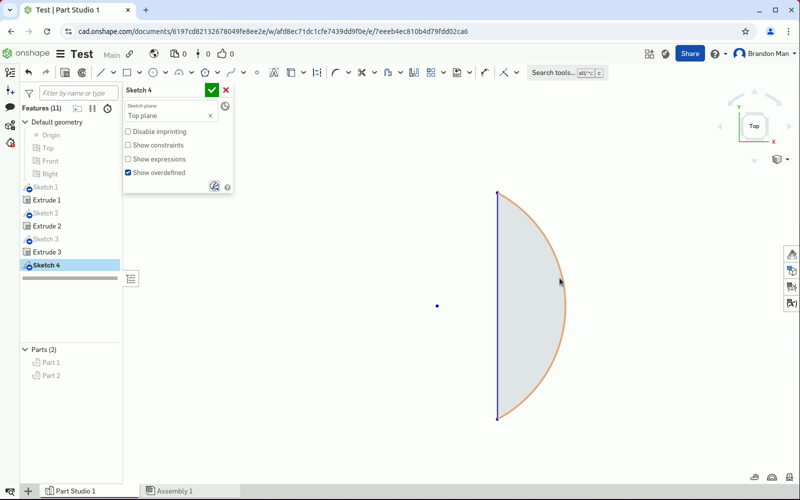
scroll(-6)
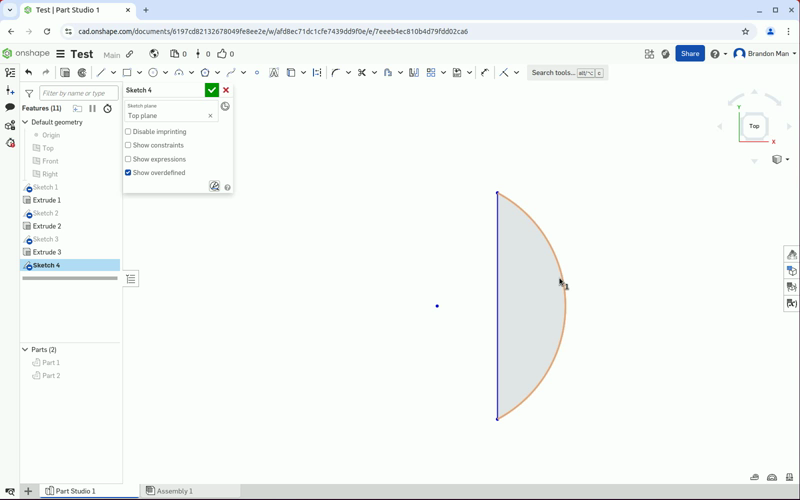
scroll(-6)
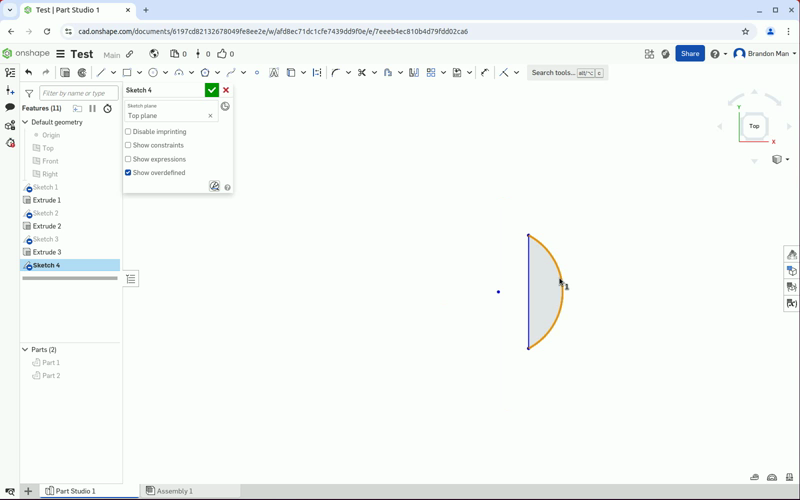
scroll(-6)
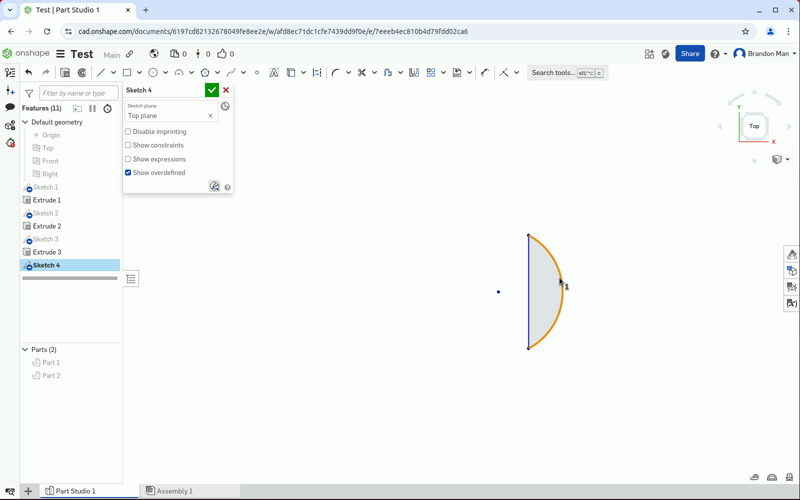
scroll(-6)
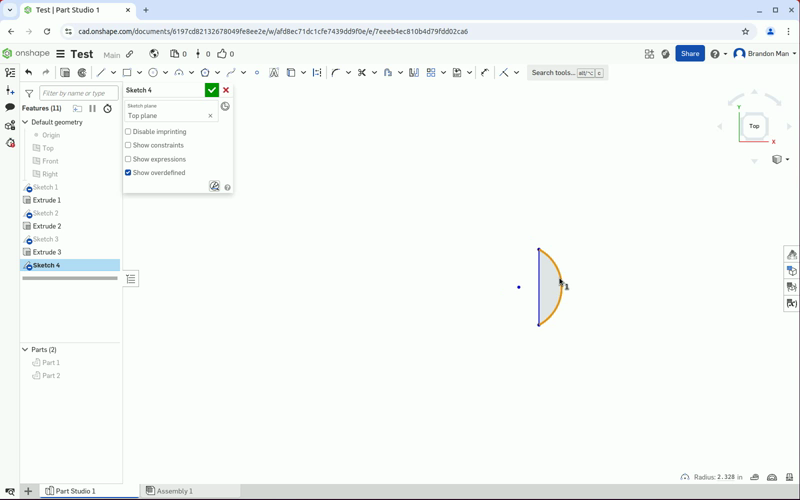
scroll(-6)
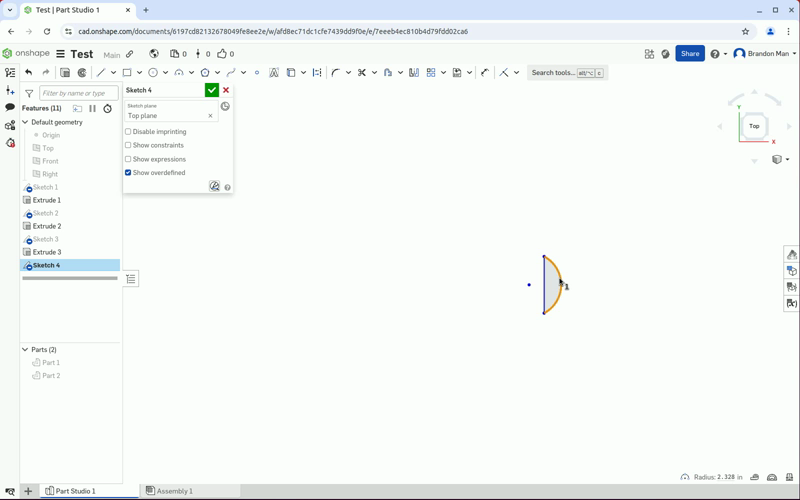
scroll(-6)
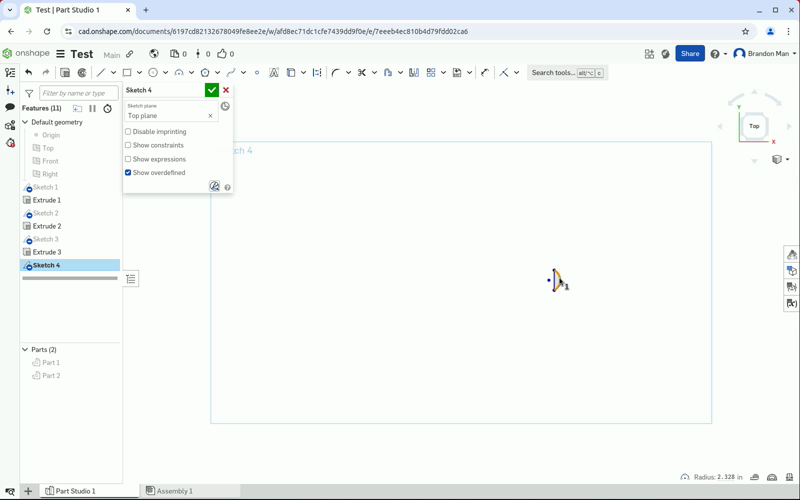
mouse_move(73, 352)
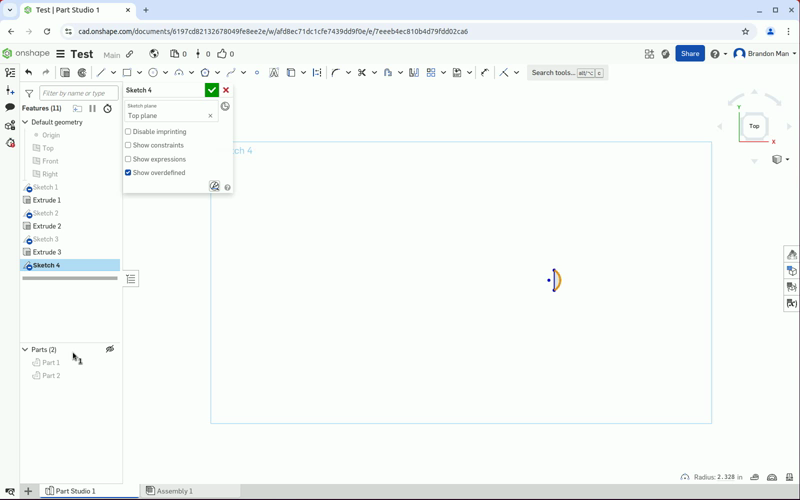
key(shift+y)
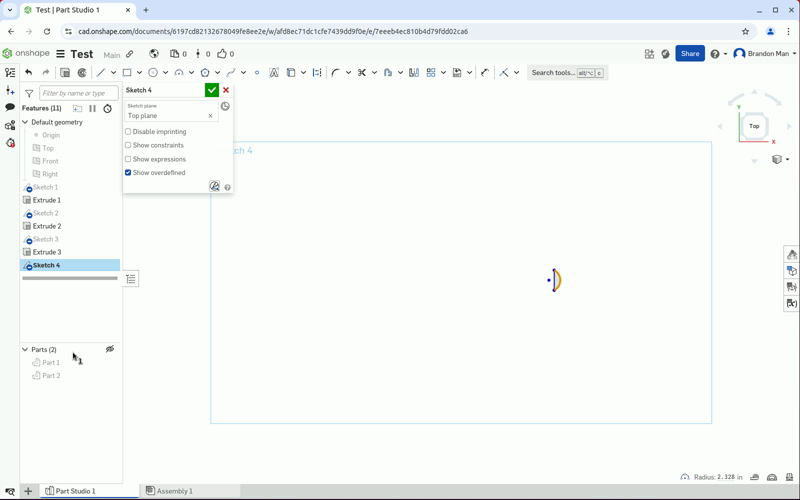
key(shift+e)
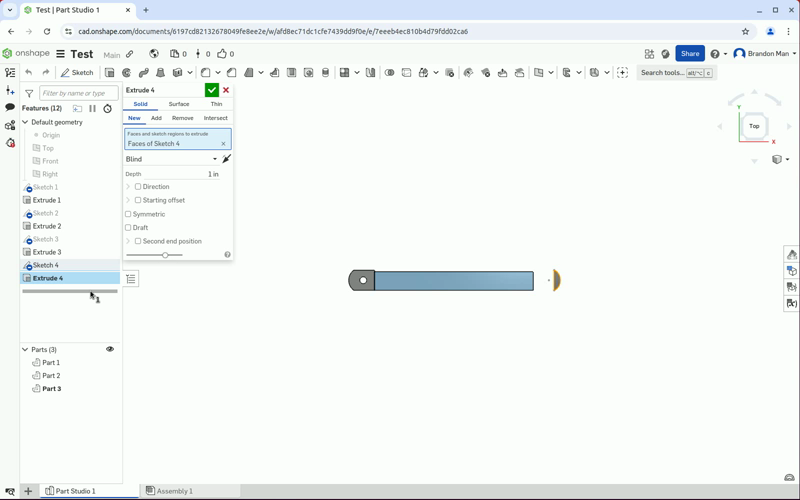
mouse_move(143, 106)
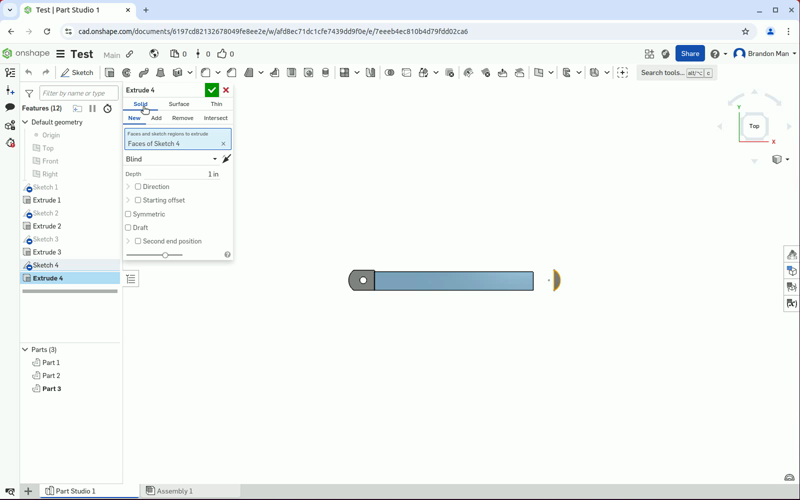
click(143, 106)
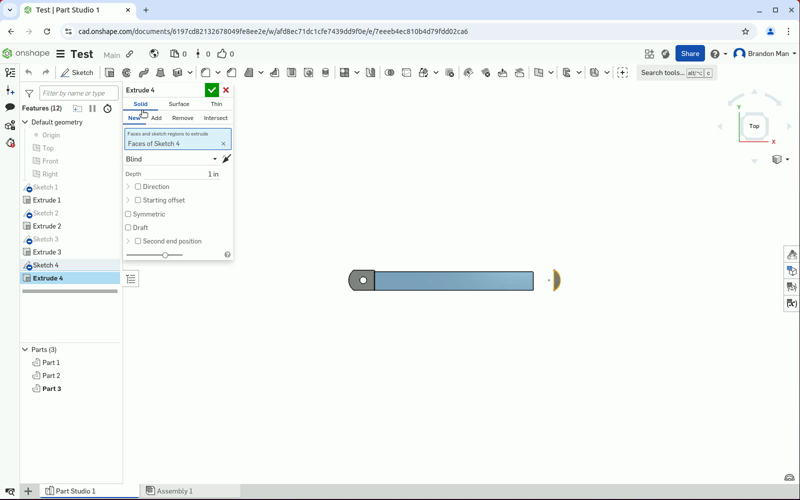
mouse_move(137, 120)
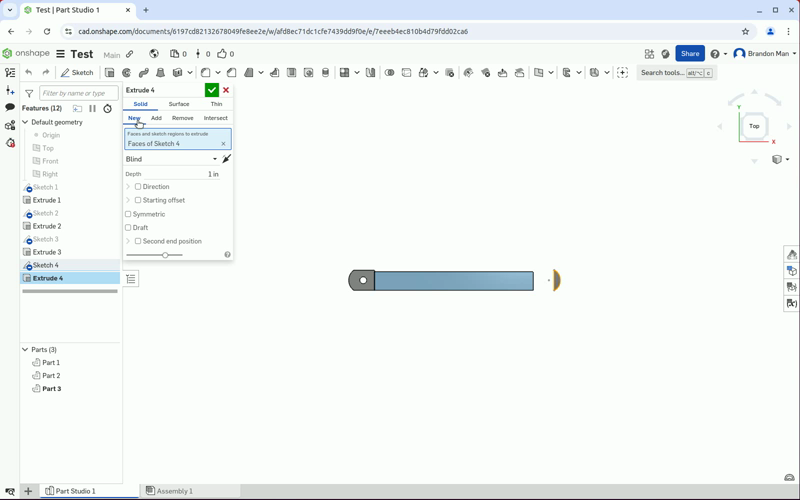
click(137, 120)
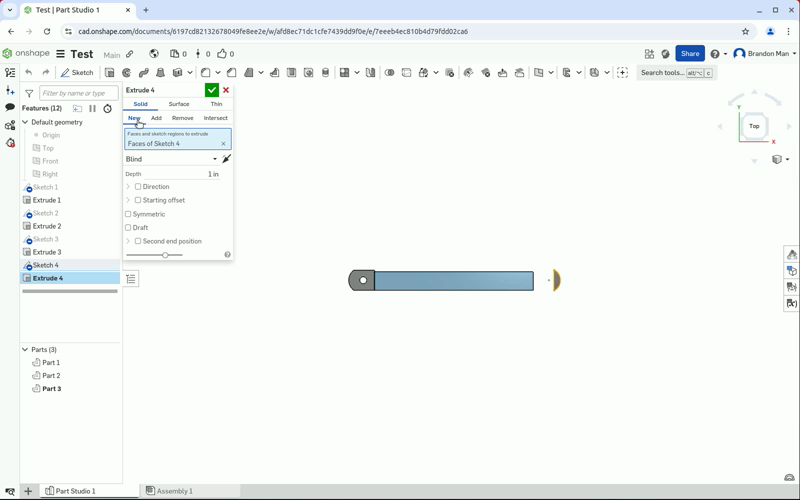
key(tab, 4)
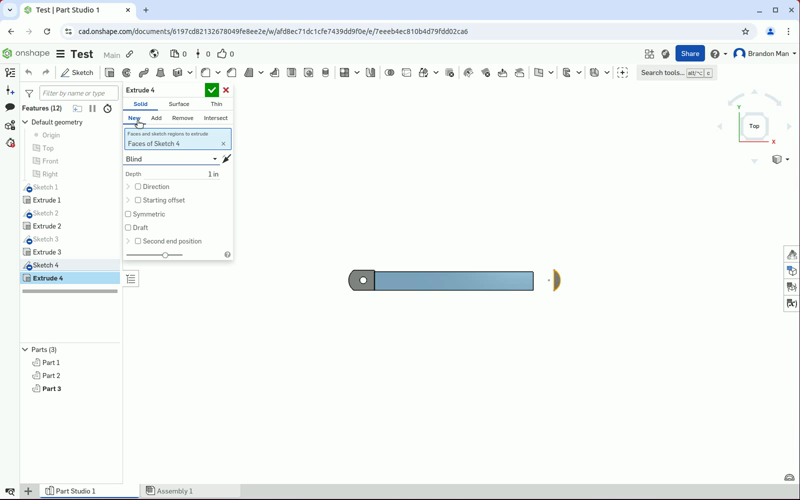
text(-3.851)
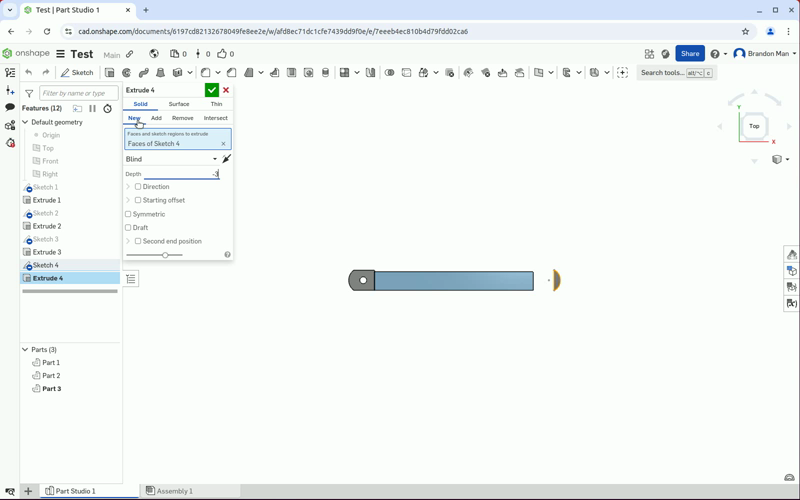
key(enter)
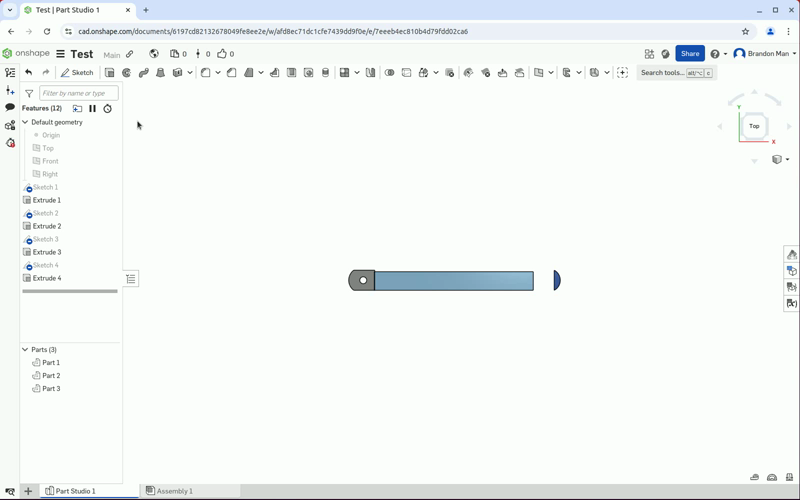
key(shift+h)
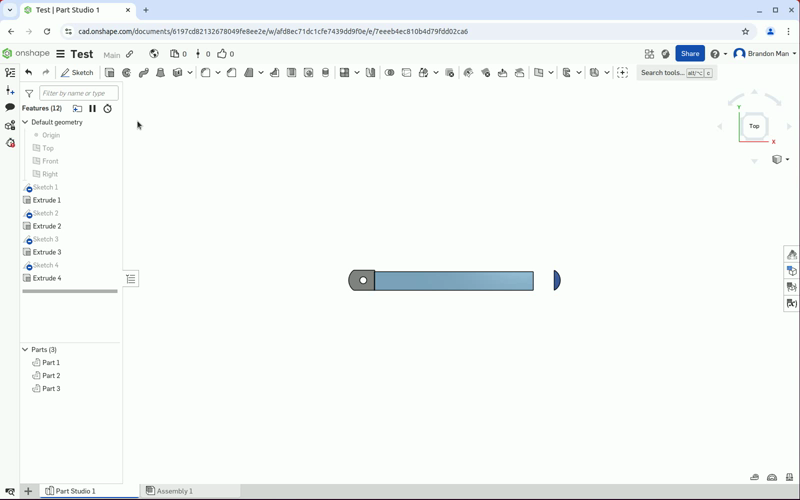
key(shift+h)
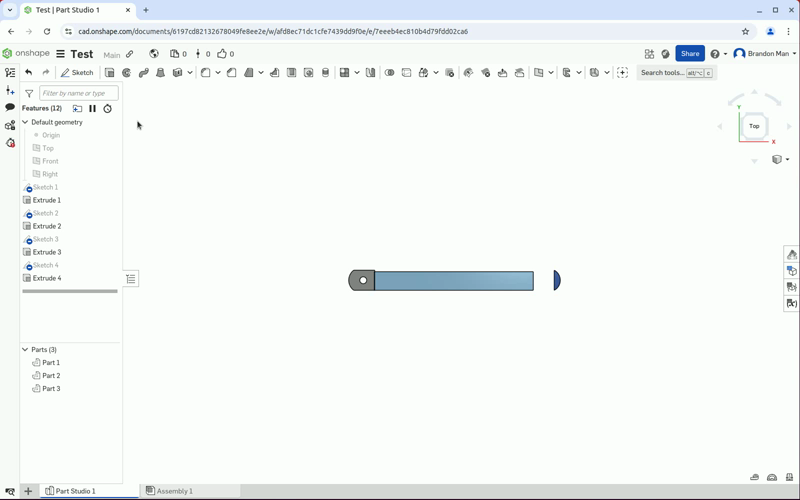
mouse_move(73, 189)
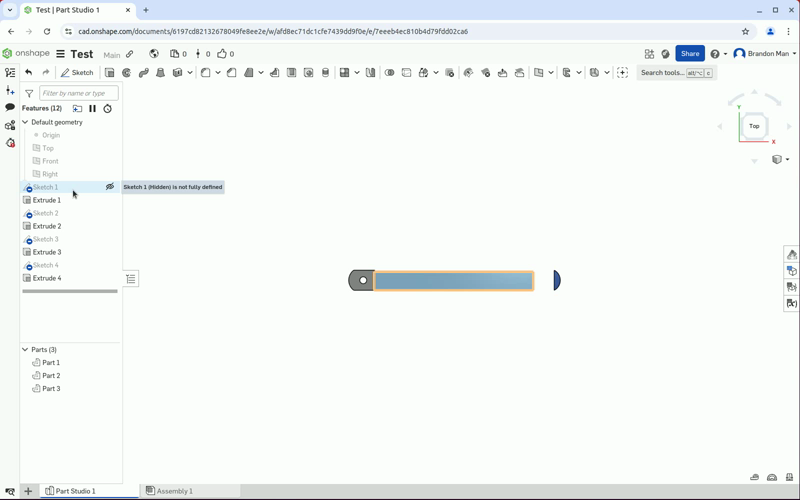
click(73, 189)
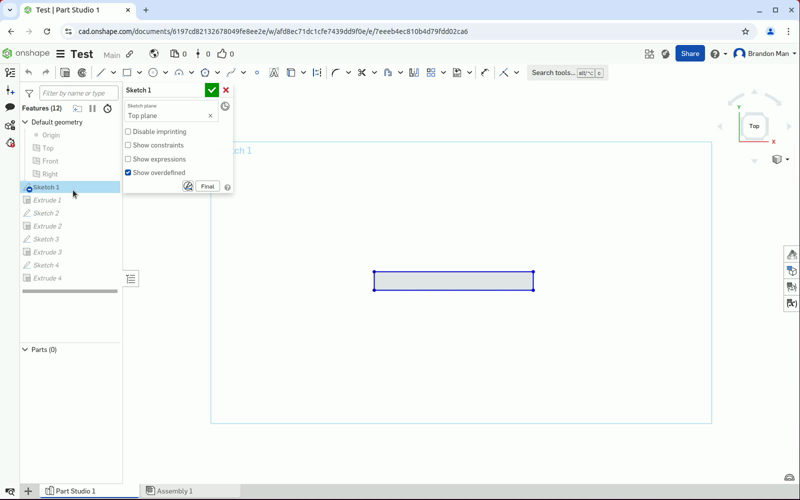
mouse_move(229, 92)
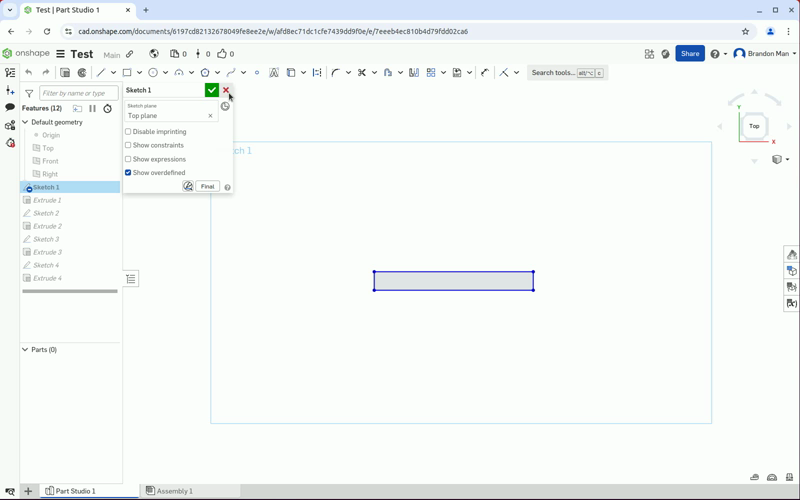
click(229, 92)
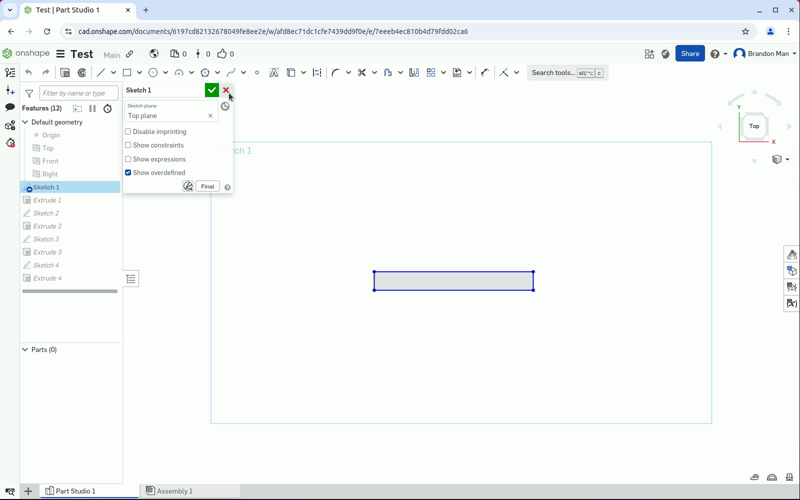
key(shift+s)
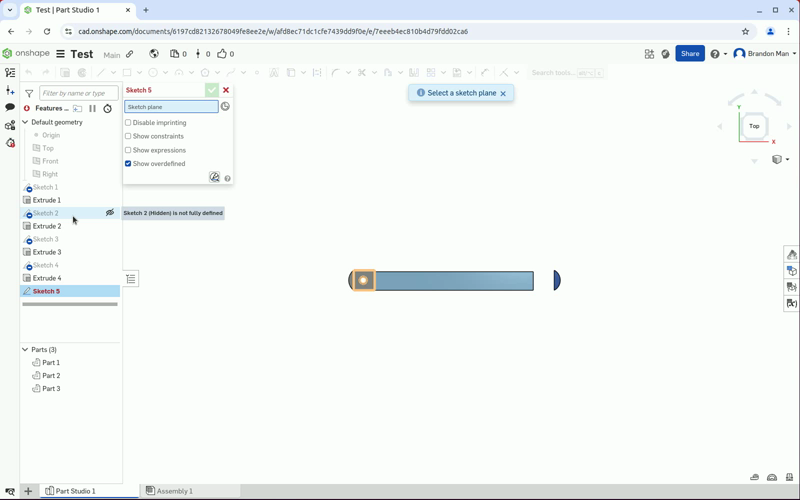
scroll(3)
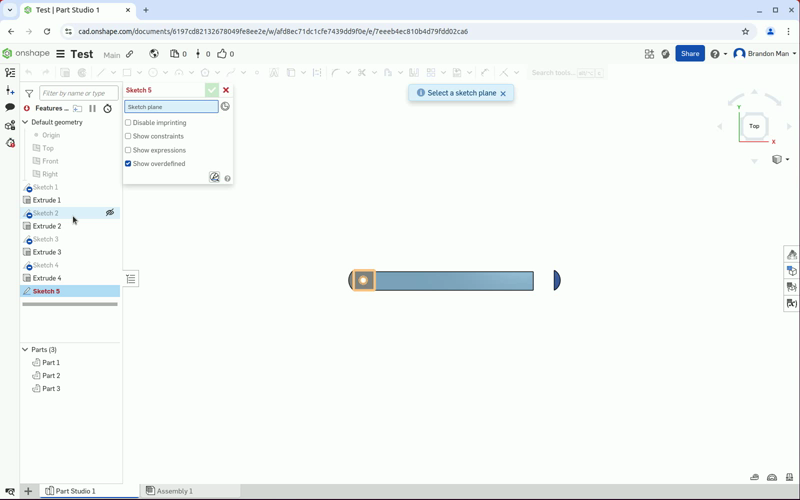
mouse_move(73, 150)
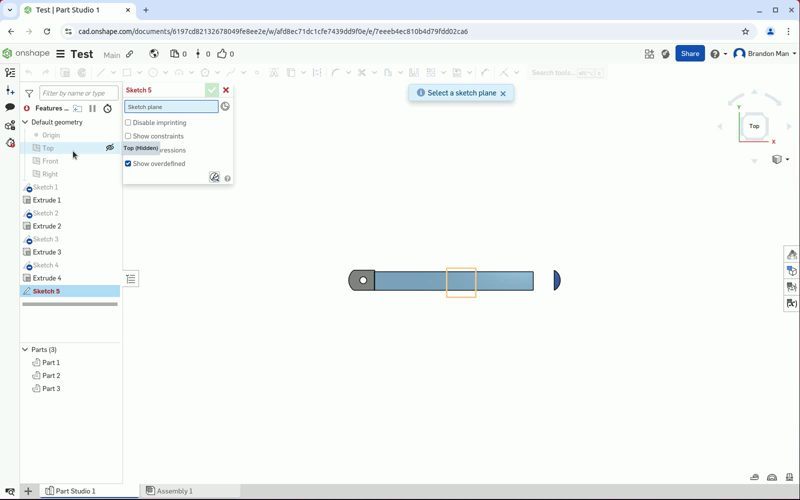
click(73, 150)
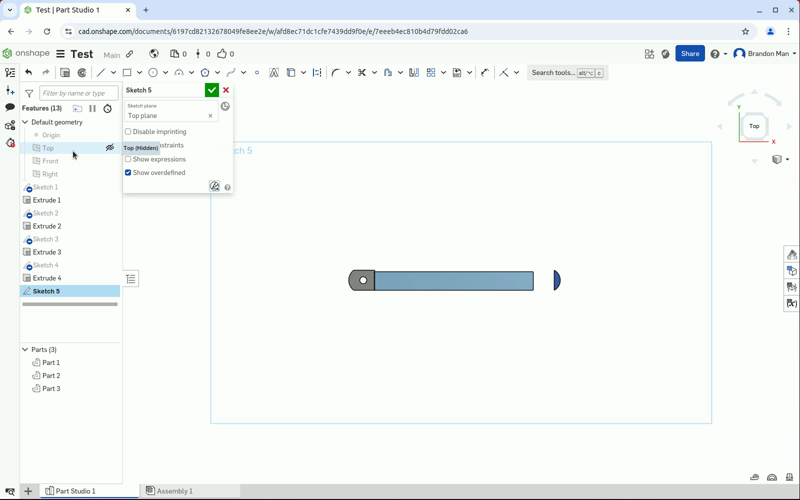
mouse_move(73, 352)
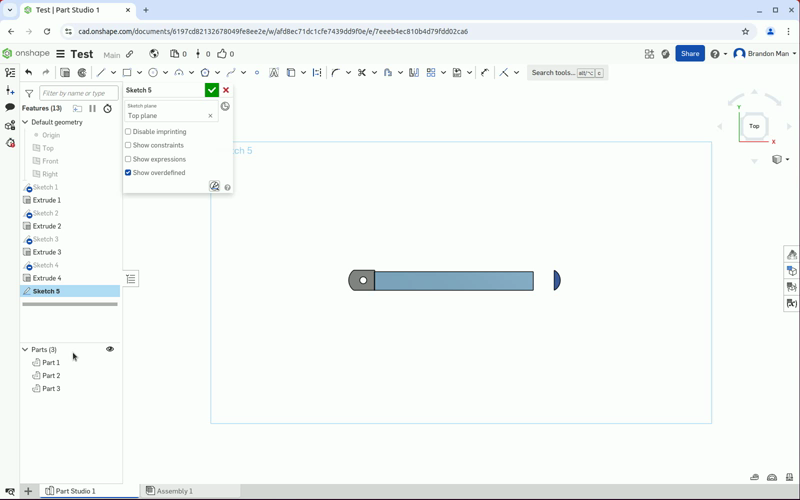
key(y)
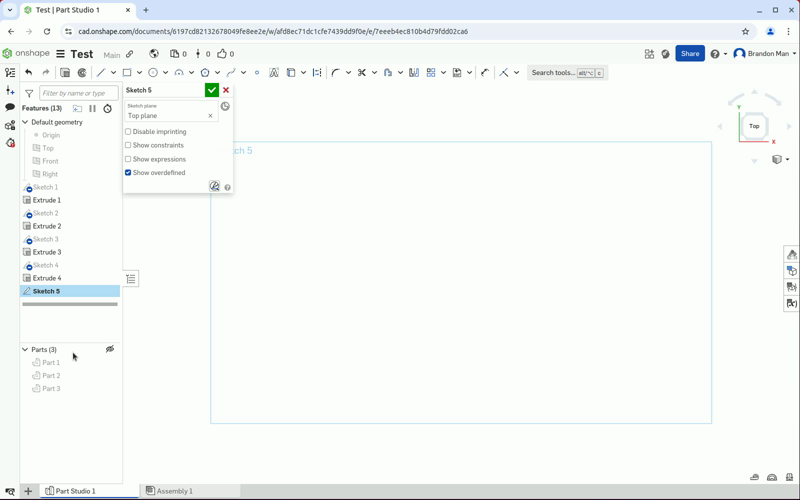
key(l)
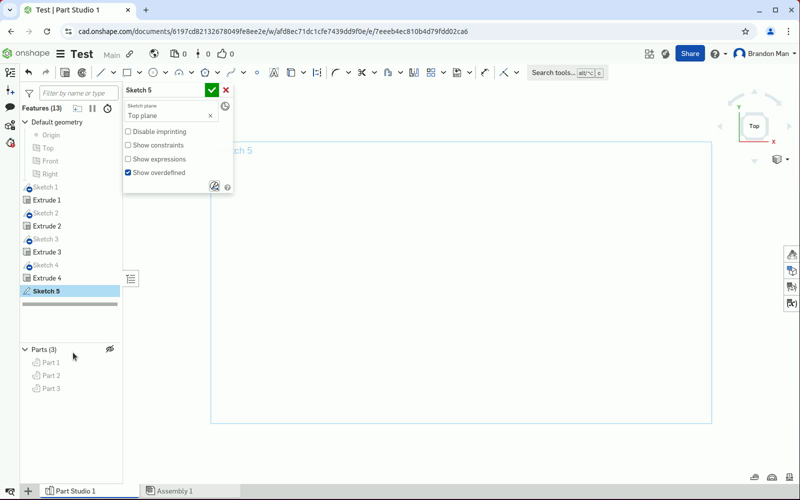
key_down(shift)
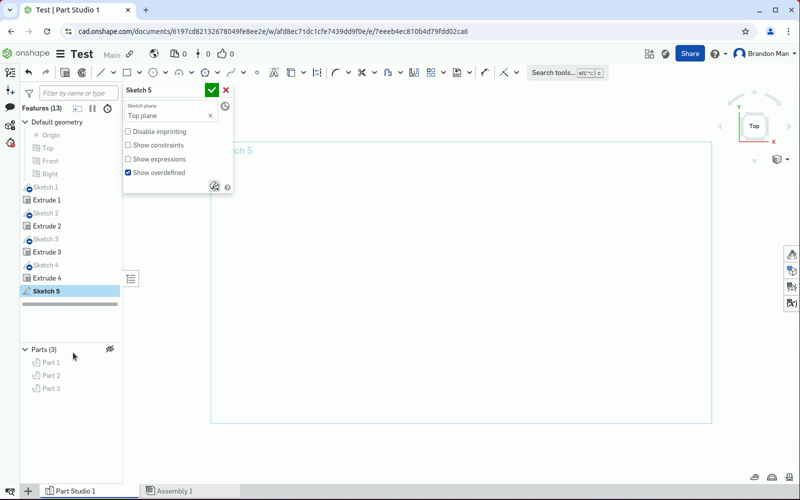
mouse_move(533, 290)
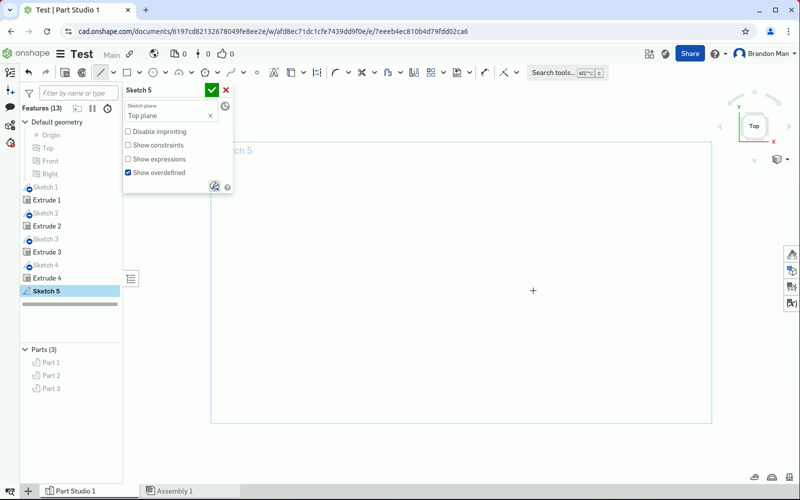
click(533, 290)
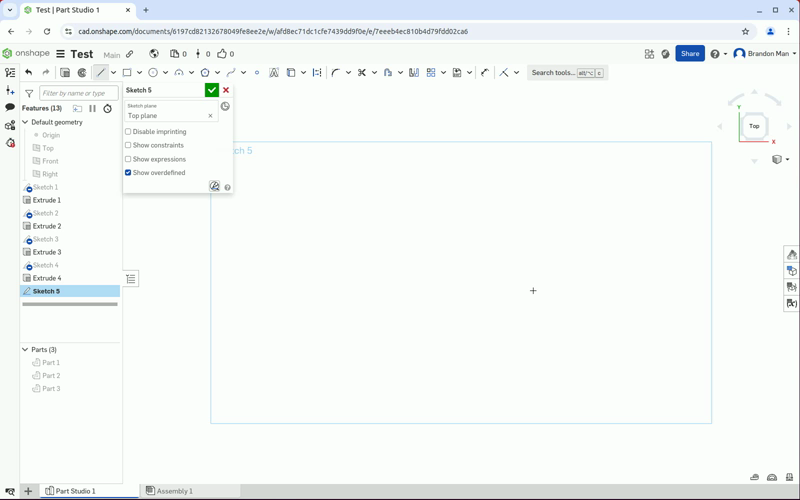
key_up(shift)
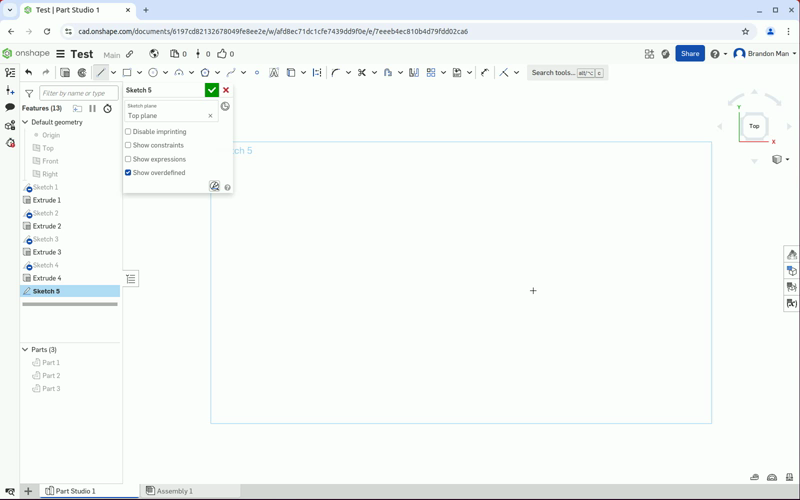
key_down(shift)
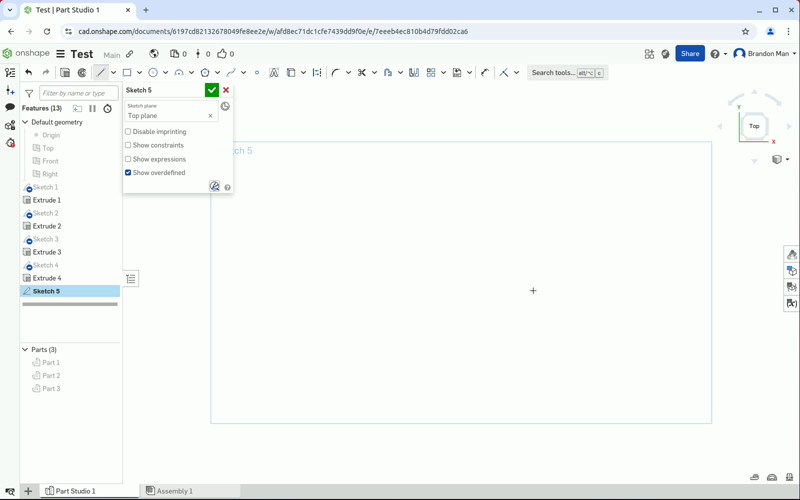
mouse_move(563, 290)
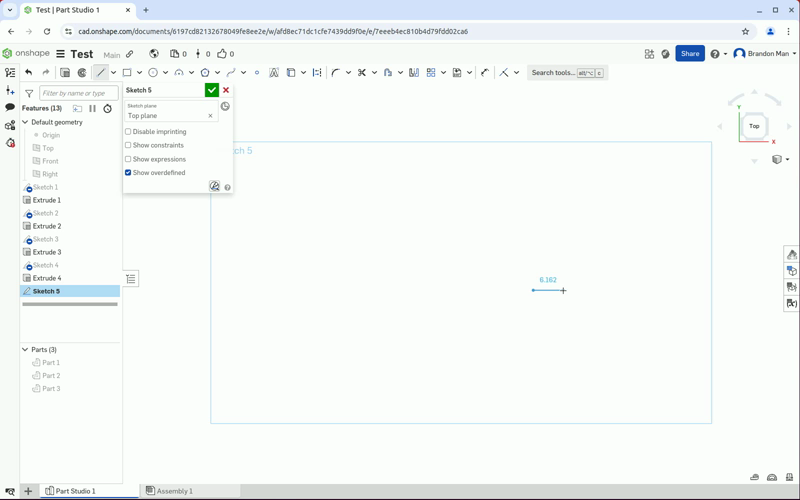
mouse_move(554, 290)
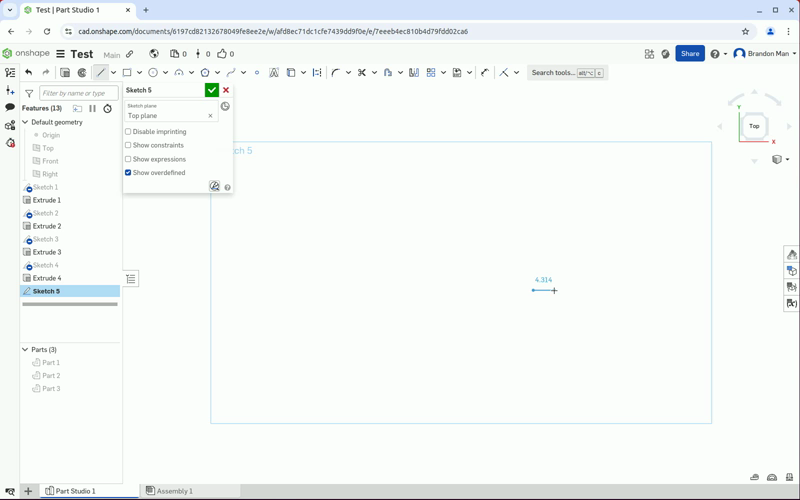
click(554, 290)
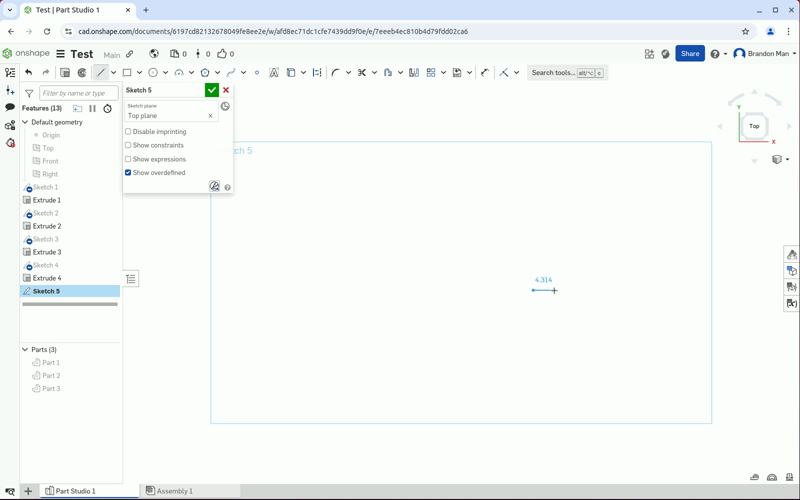
key_up(shift)
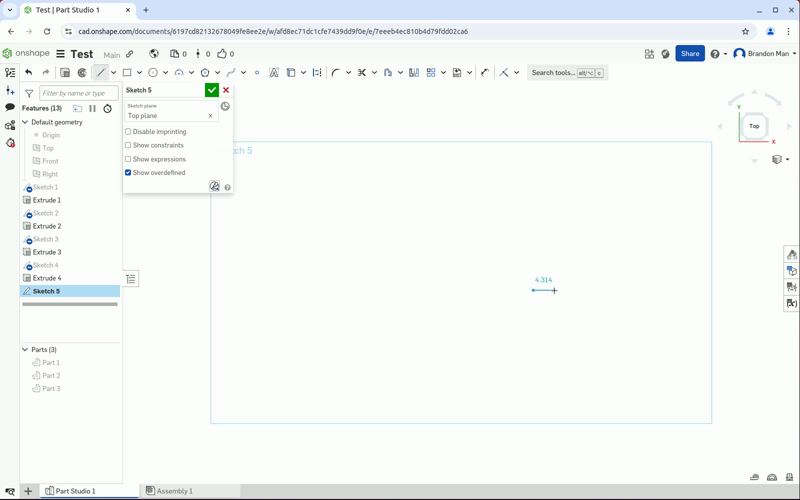
key_down(shift)
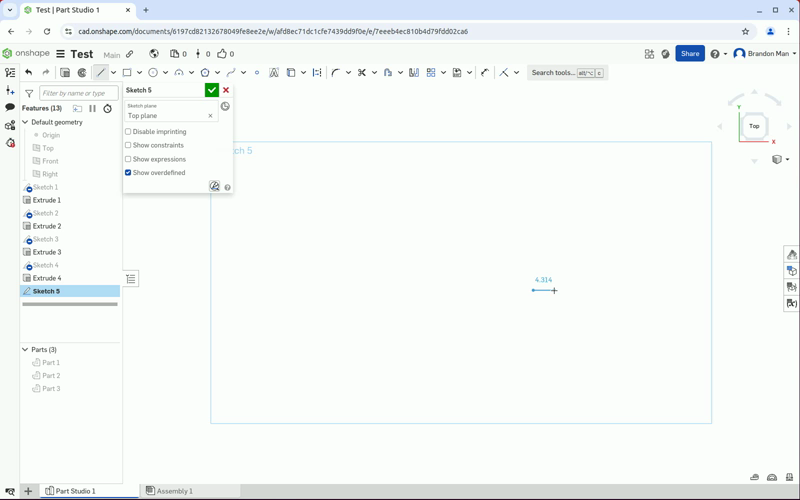
mouse_move(584, 290)
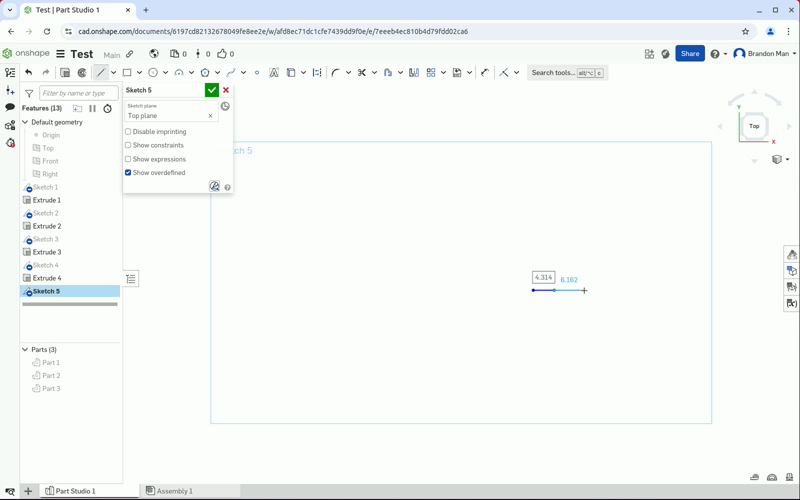
mouse_move(554, 270)
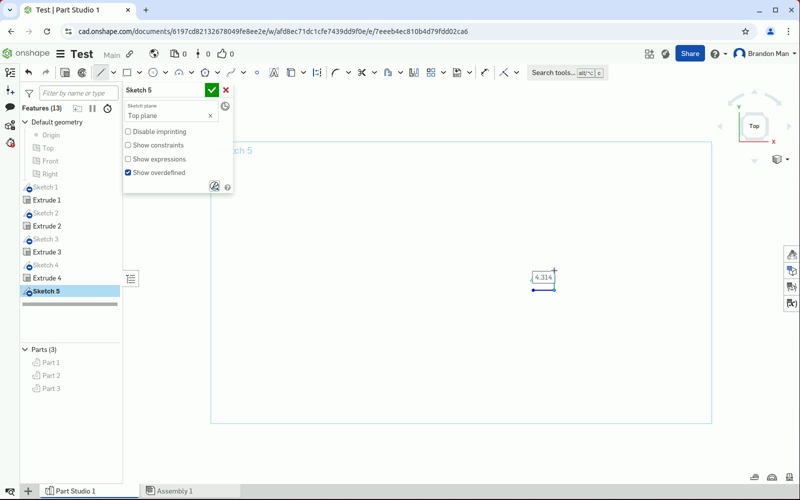
click(554, 270)
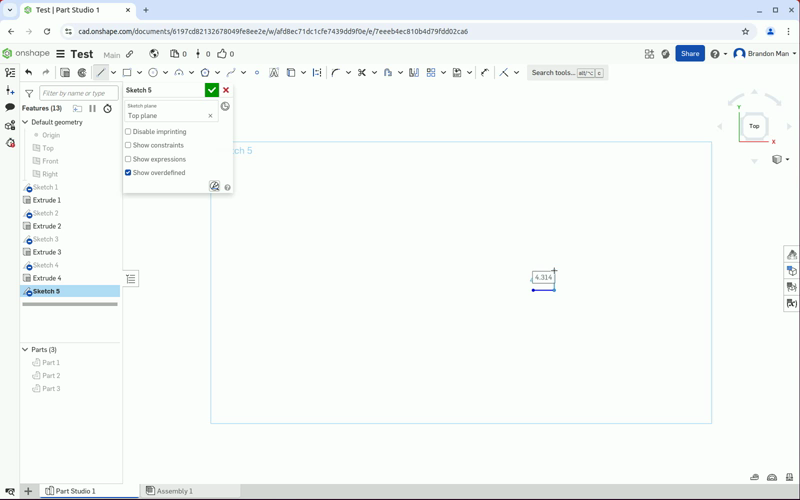
key_up(shift)
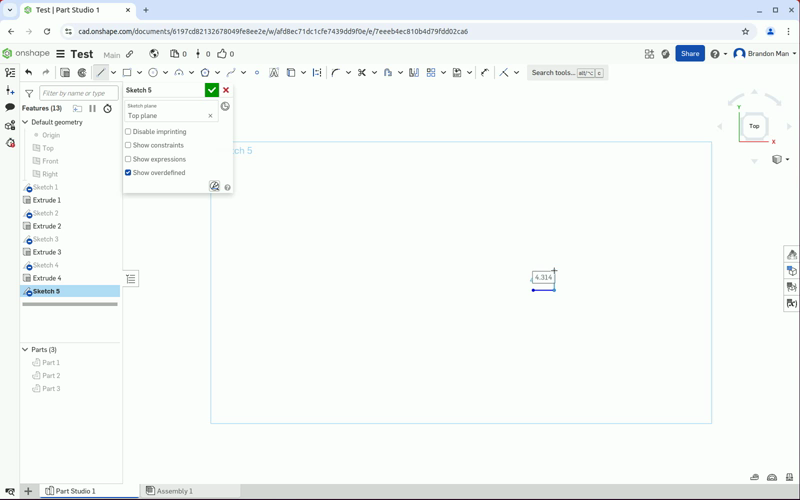
key_down(shift)
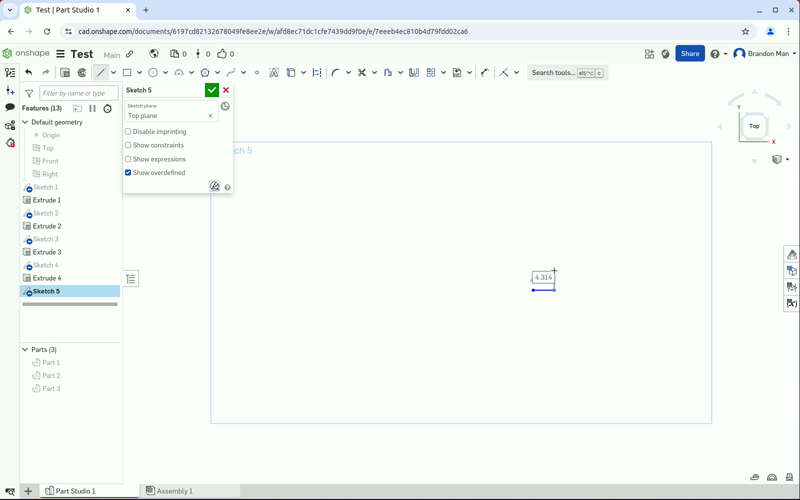
mouse_move(584, 270)
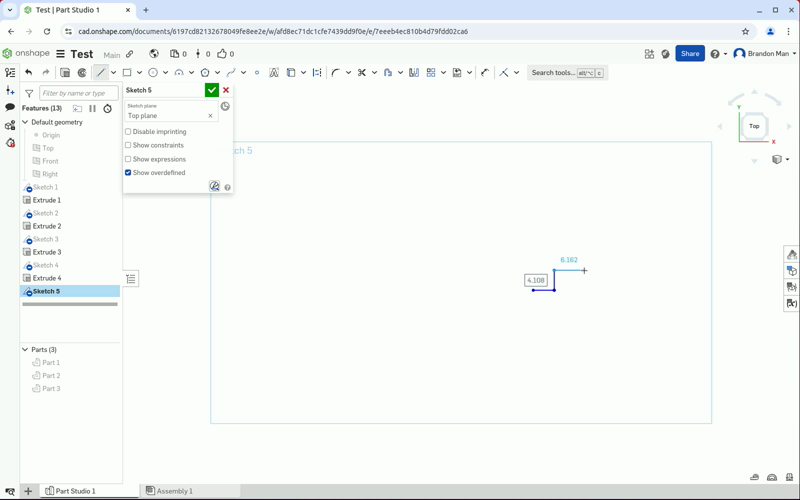
mouse_move(533, 270)
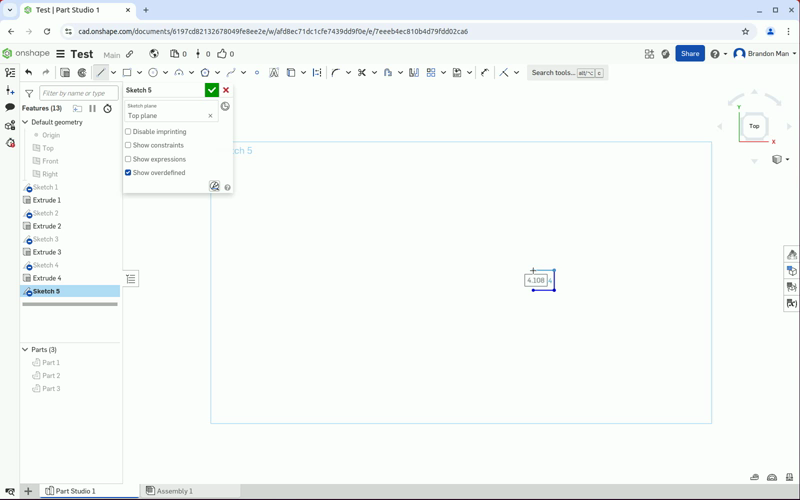
click(533, 270)
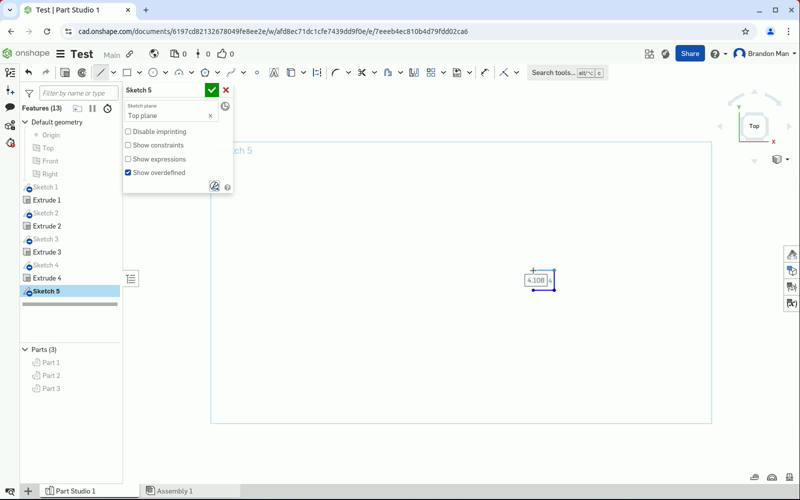
key_up(shift)
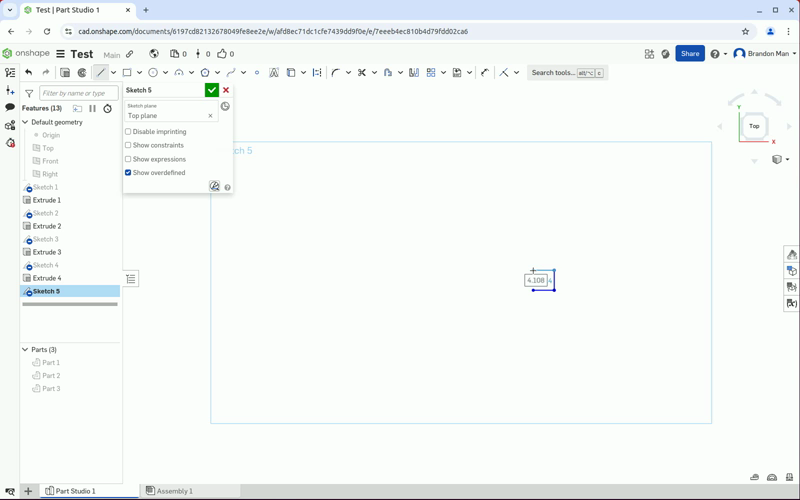
key_down(shift)
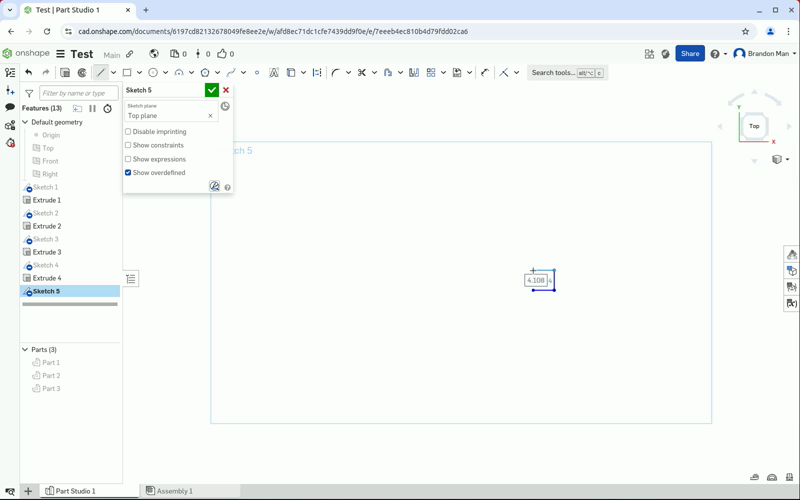
mouse_move(563, 270)
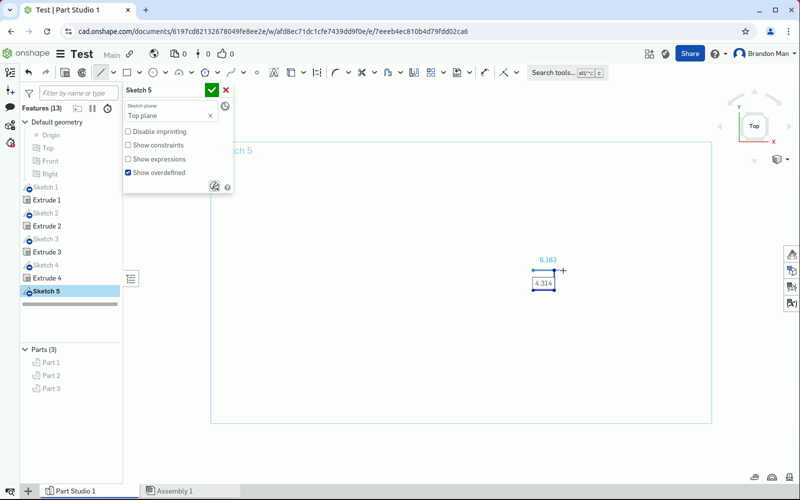
mouse_move(533, 289)
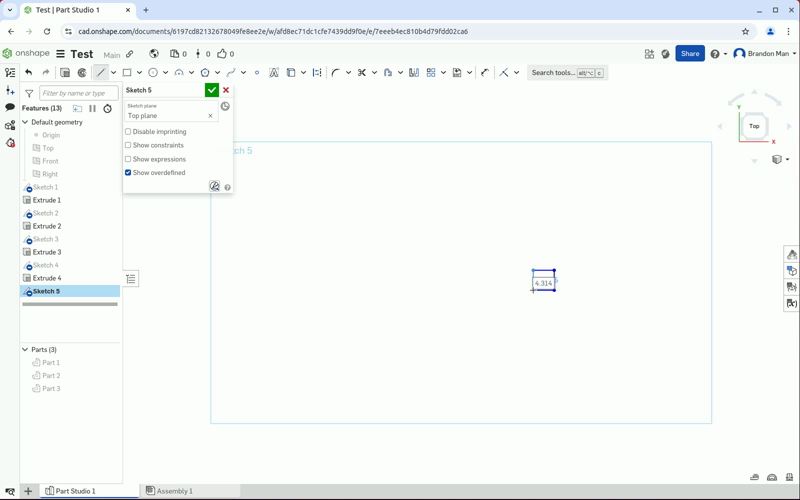
click(533, 289)
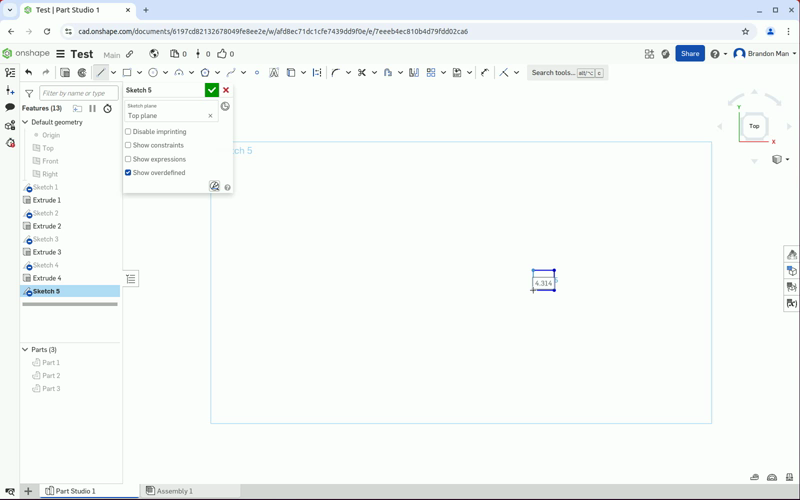
key_up(shift)
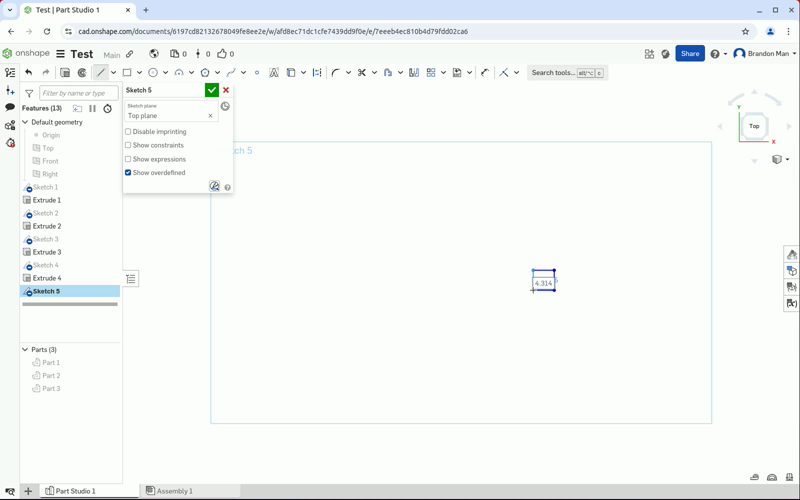
key(esc)
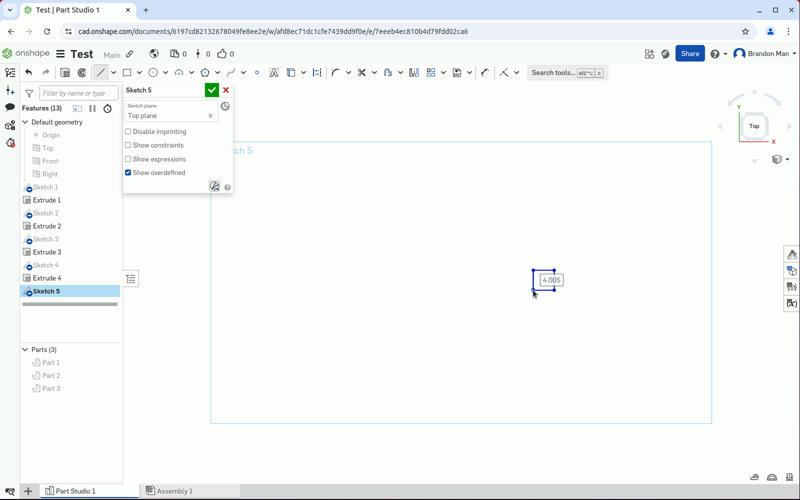
key(c)
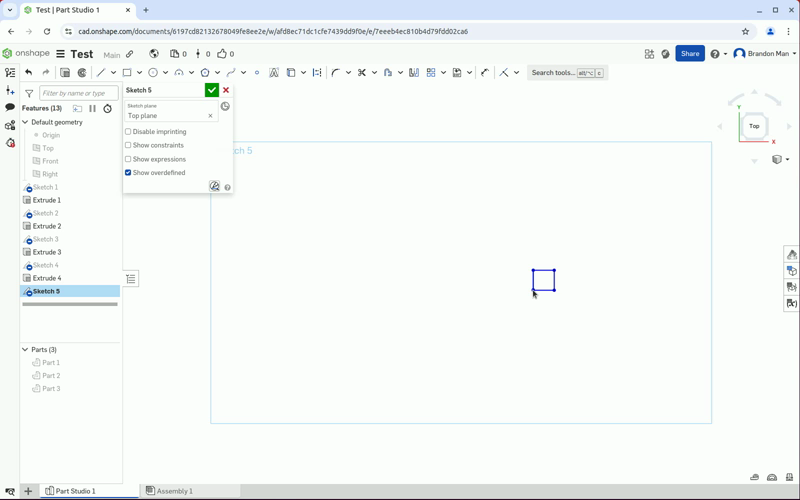
key_down(shift)
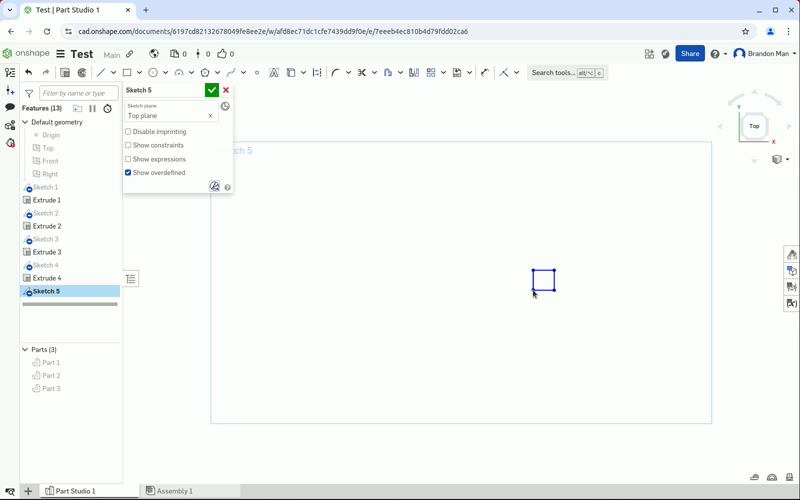
mouse_move(545, 280)
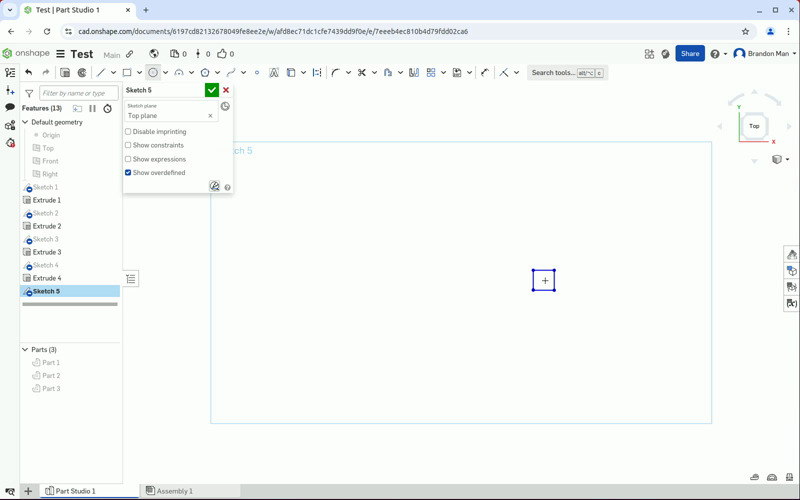
click(545, 280)
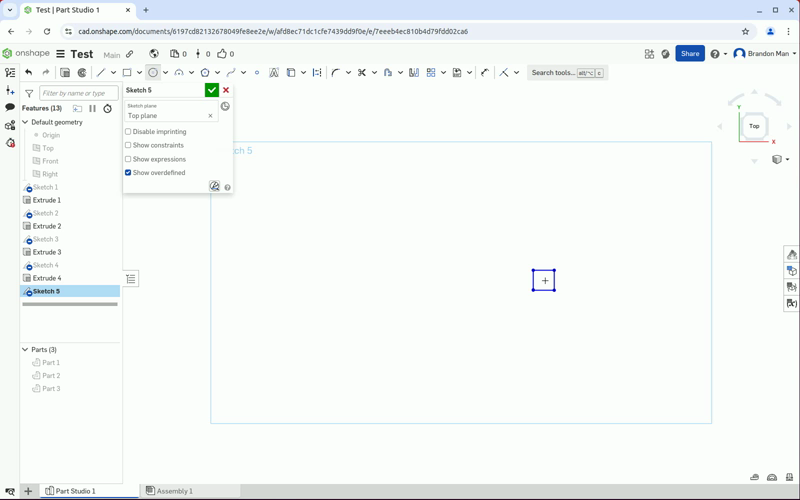
key_up(shift)
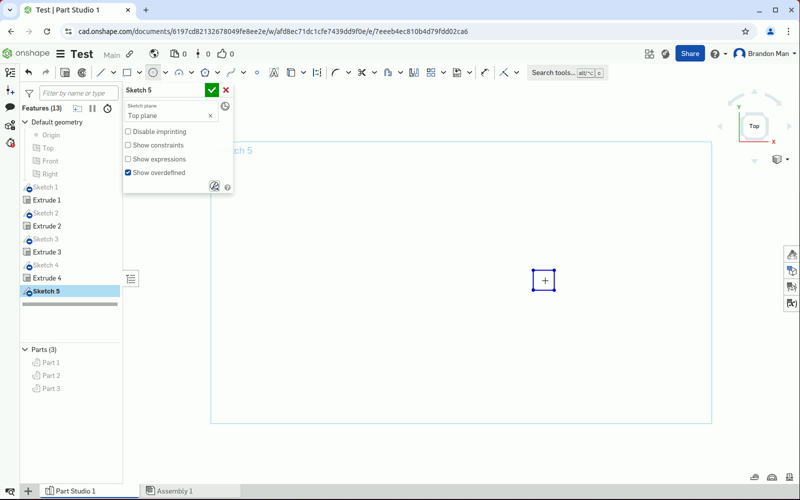
mouse_move(548, 280)
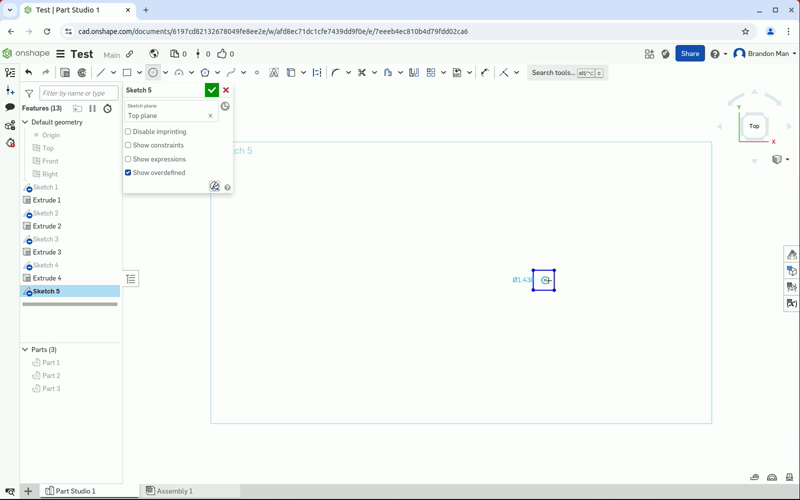
click(548, 280)
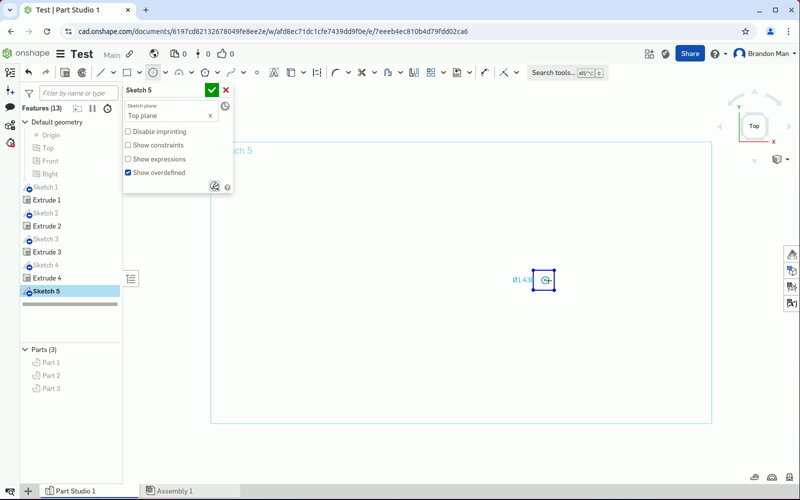
key(esc)
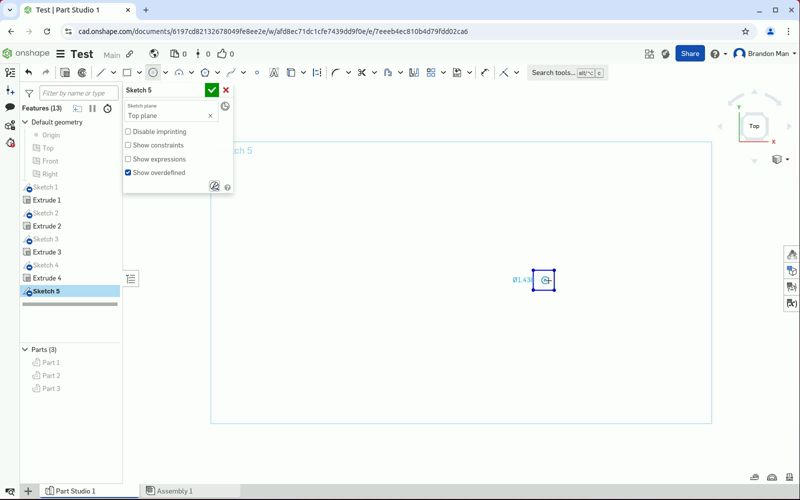
mouse_move(550, 271)
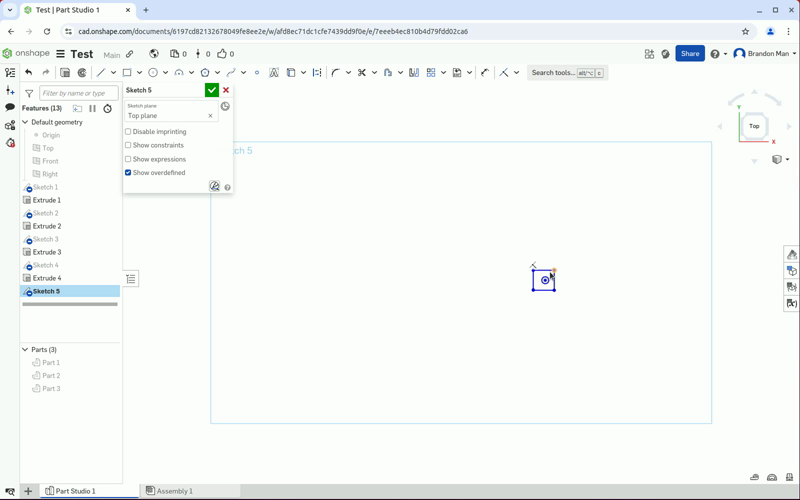
scroll(6)
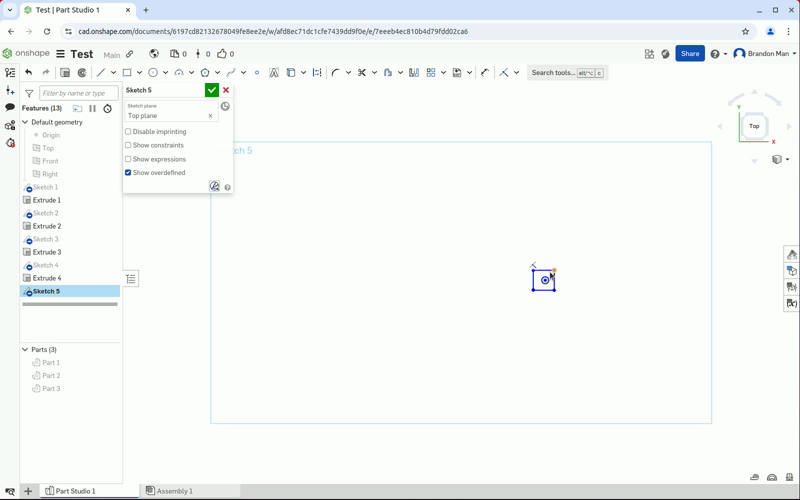
scroll(6)
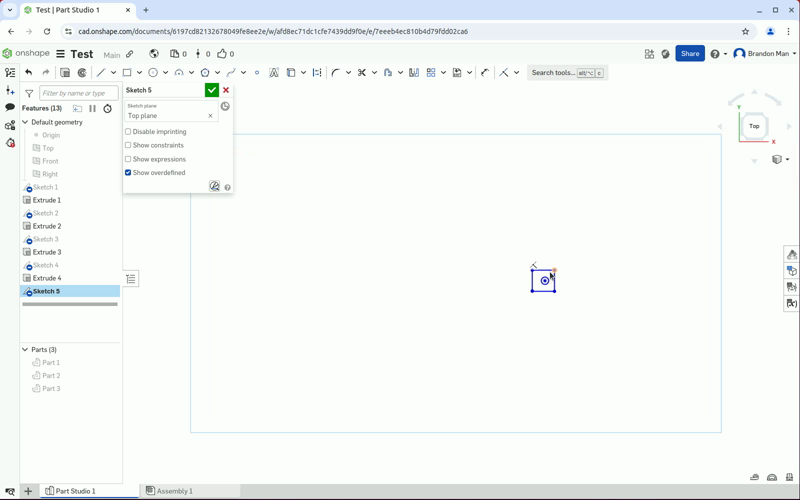
scroll(6)
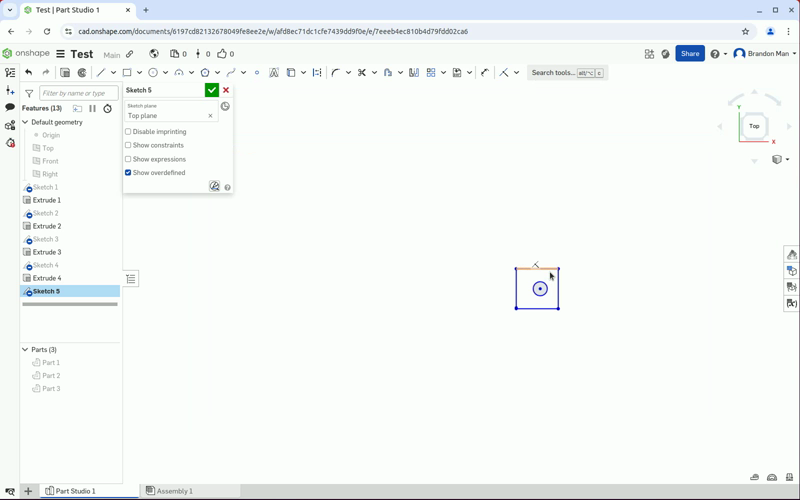
scroll(6)
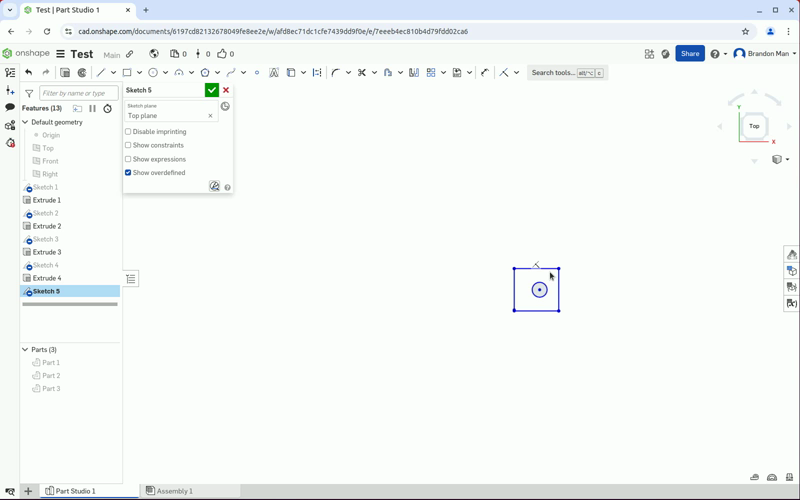
scroll(6)
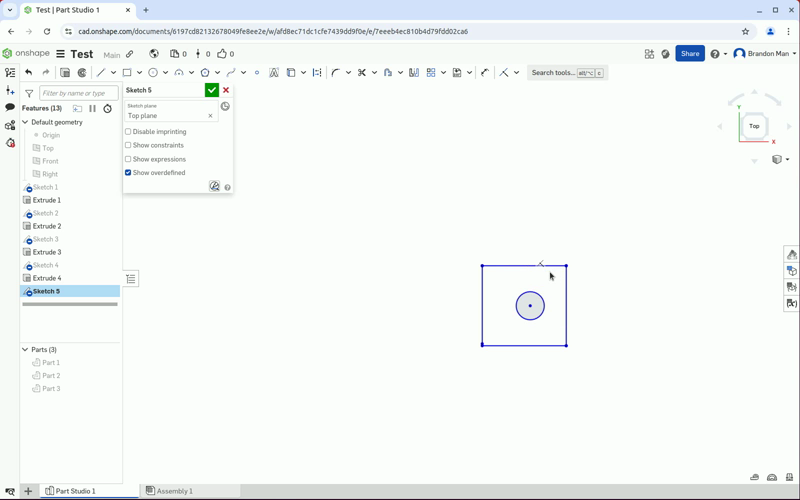
scroll(6)
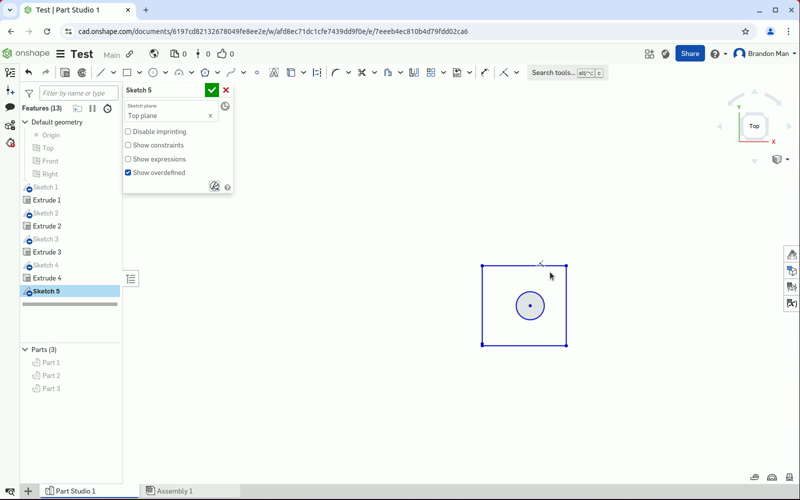
scroll(6)
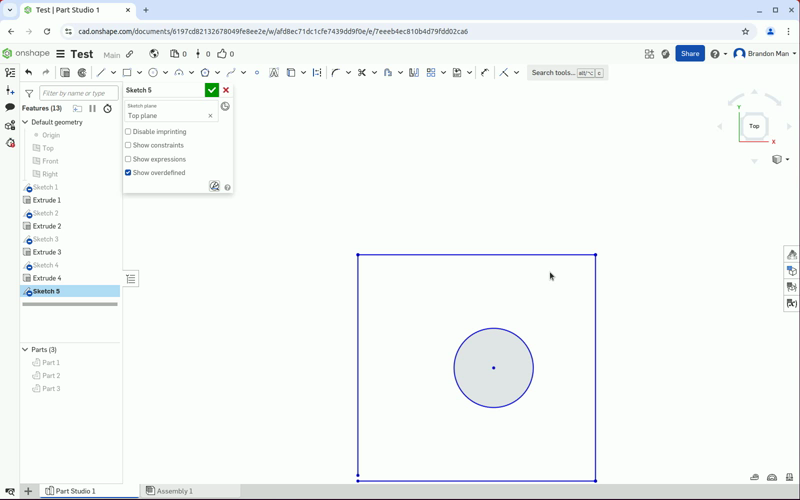
click(550, 271)
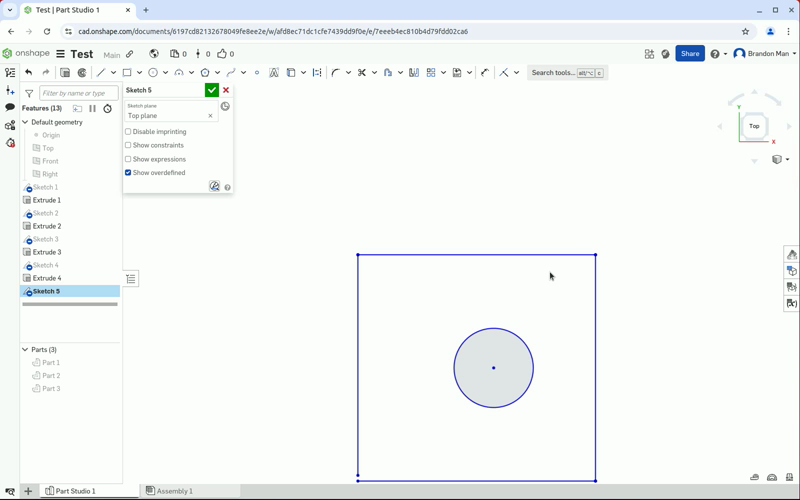
scroll(-6)
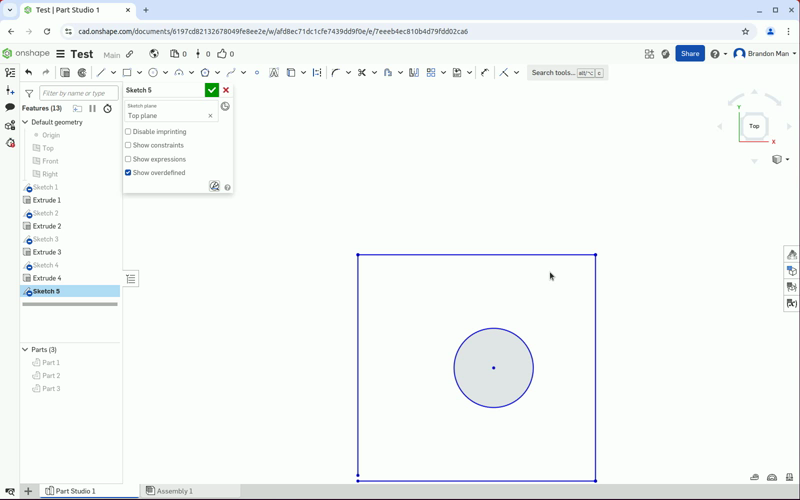
scroll(-6)
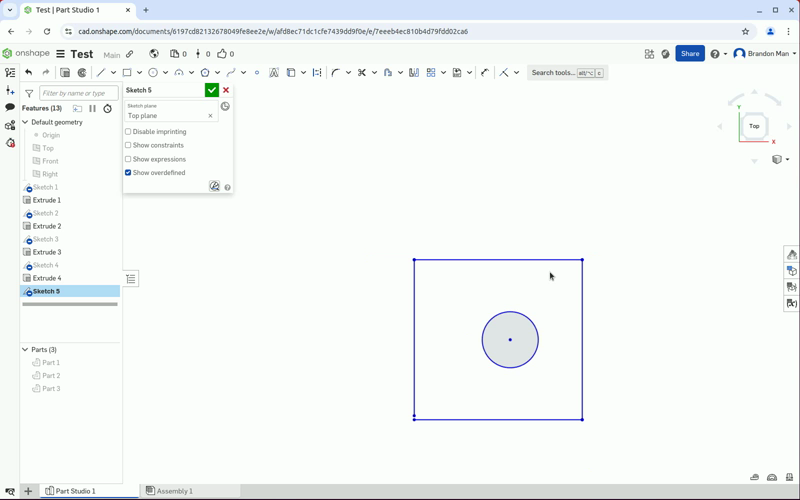
scroll(-6)
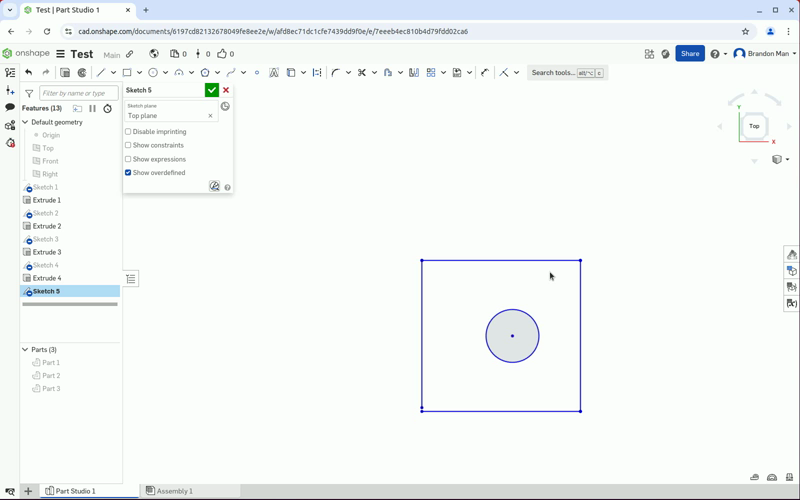
scroll(-6)
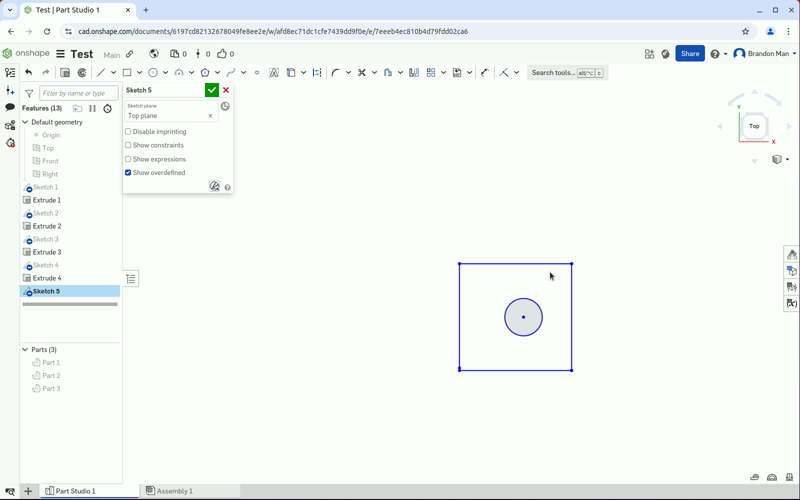
scroll(-6)
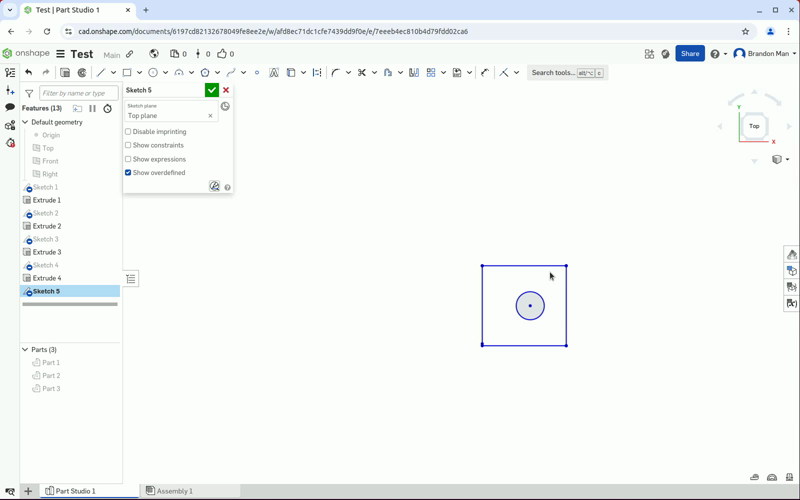
scroll(-6)
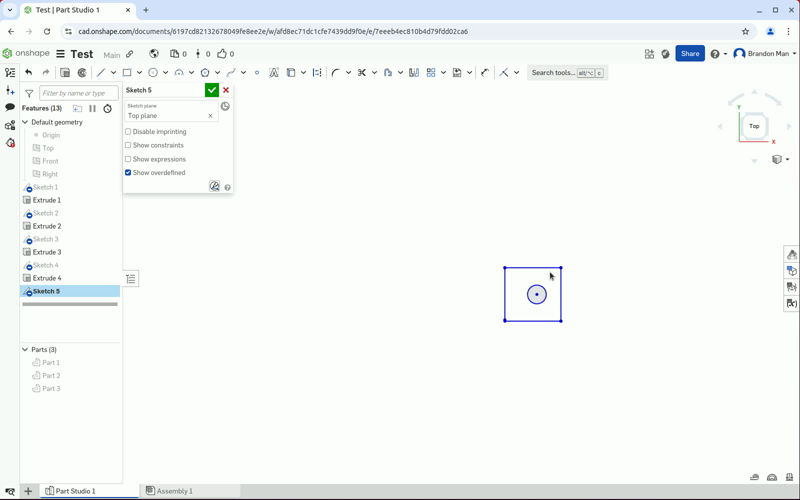
scroll(-6)
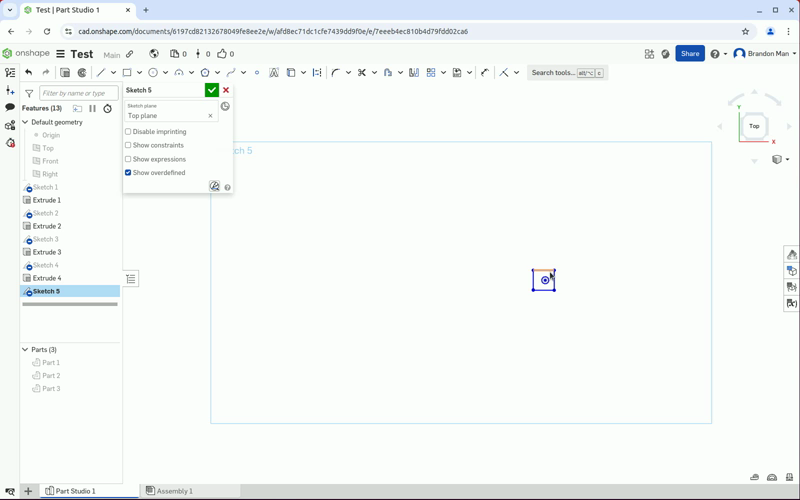
mouse_move(73, 352)
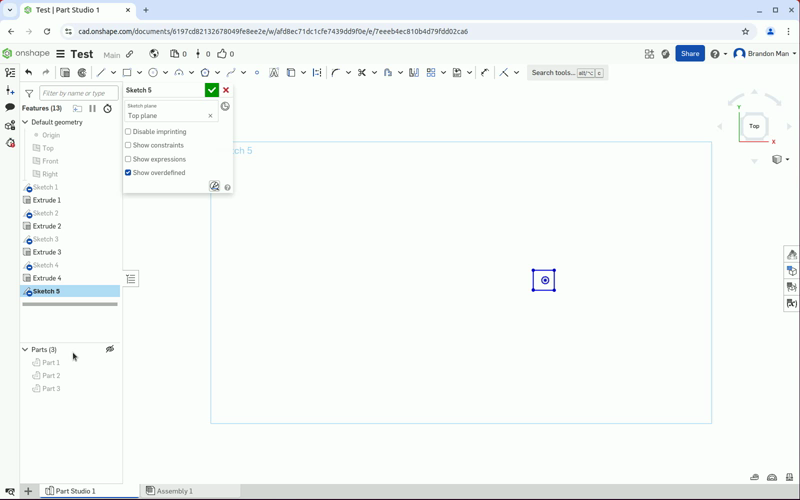
key(shift+y)
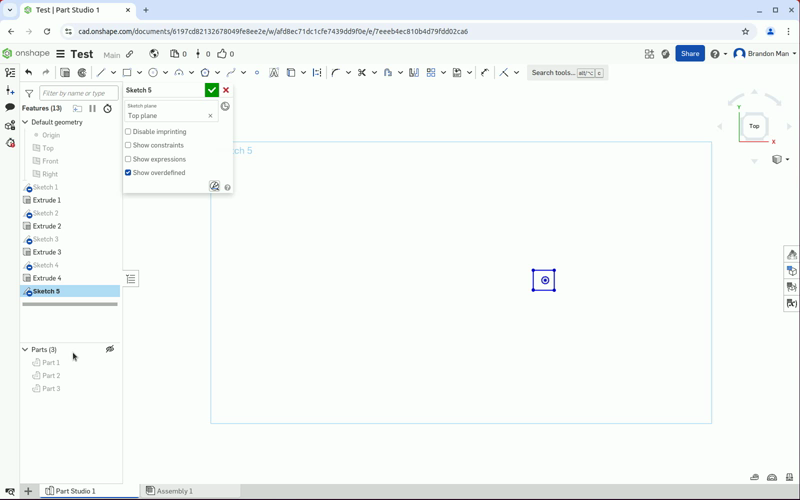
key(shift+e)
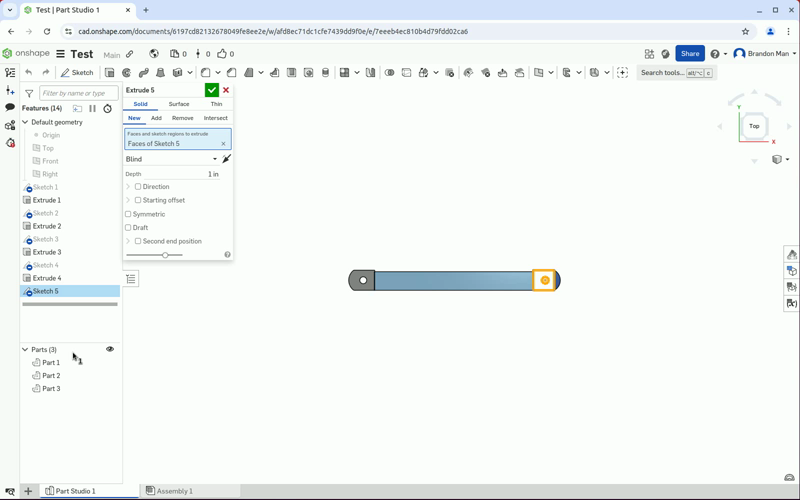
mouse_move(143, 106)
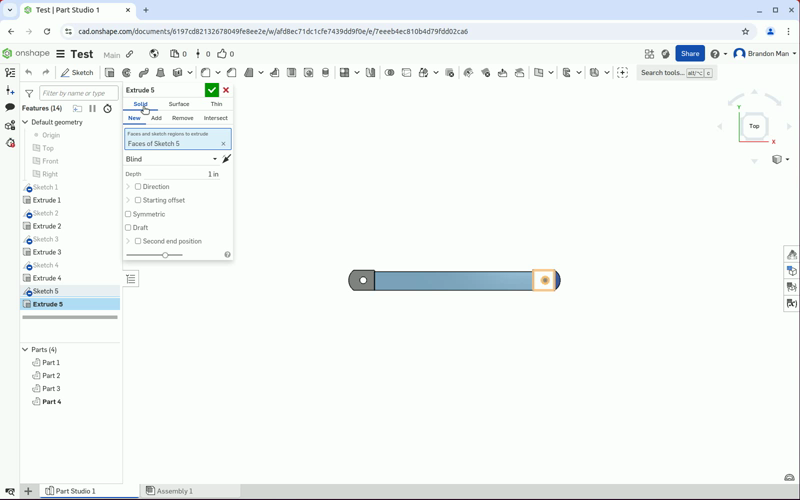
click(143, 106)
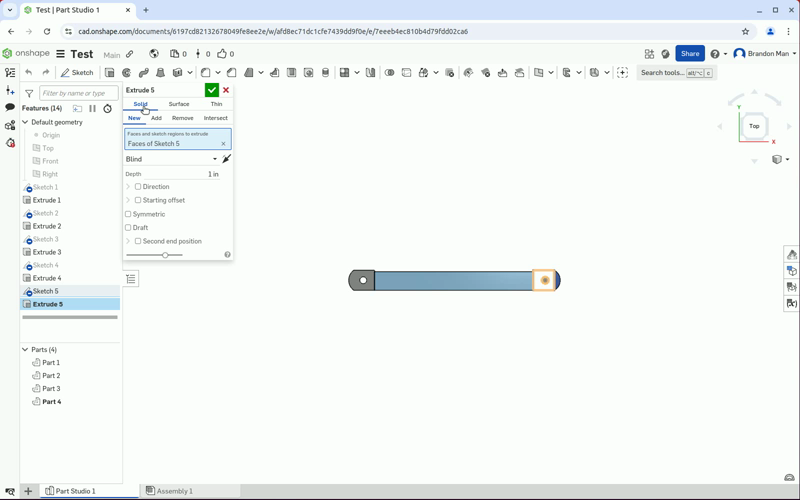
mouse_move(137, 120)
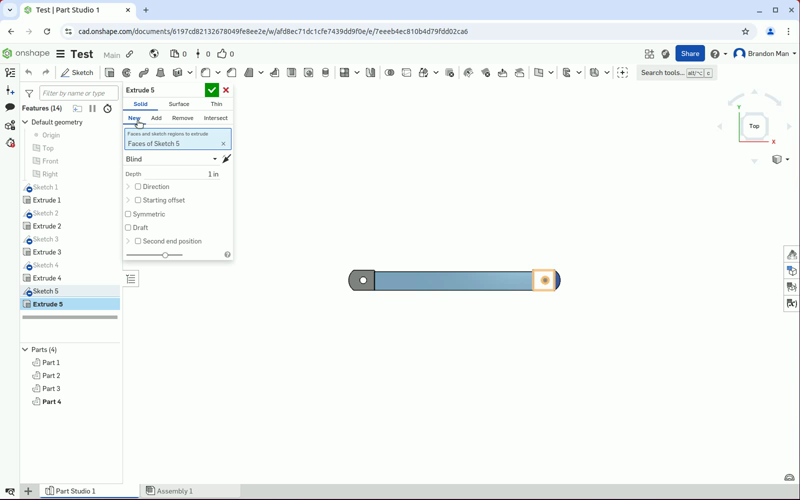
click(137, 120)
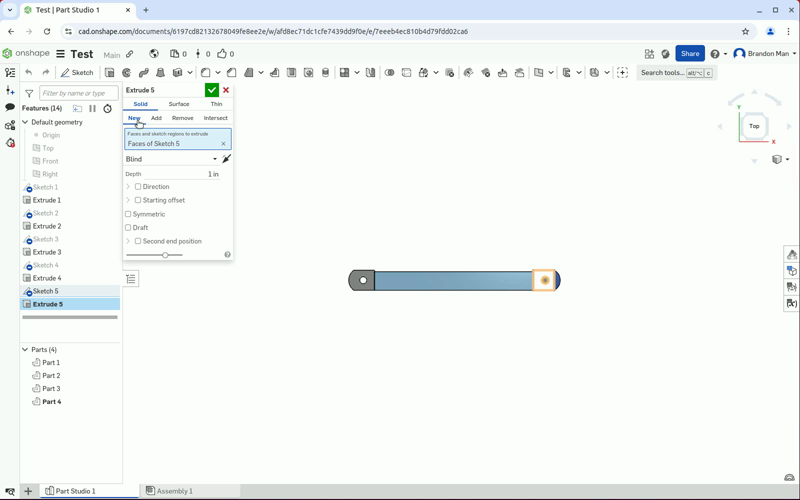
key(tab, 4)
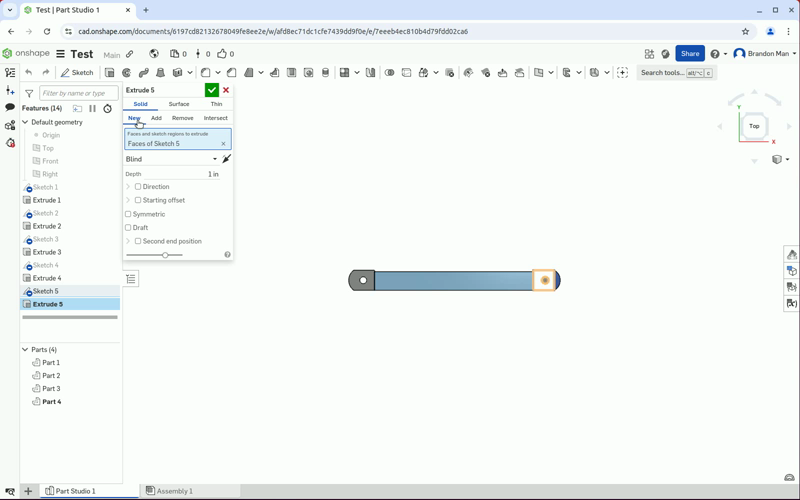
text(-3.851)
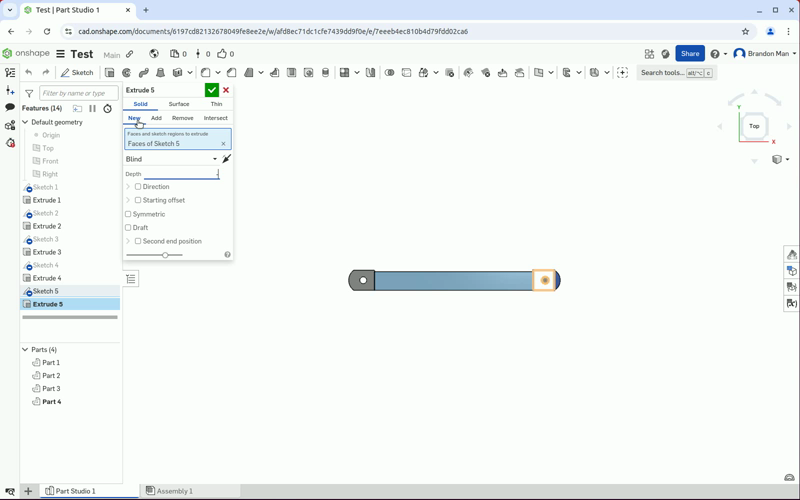
key(enter)
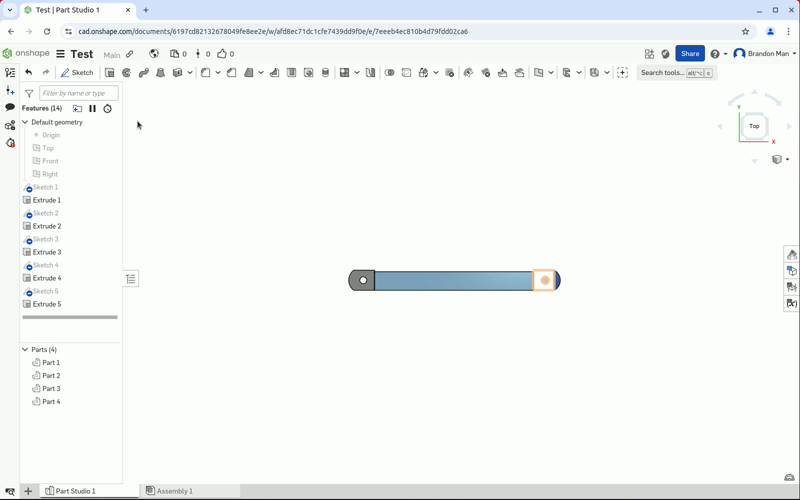
key(shift+h)
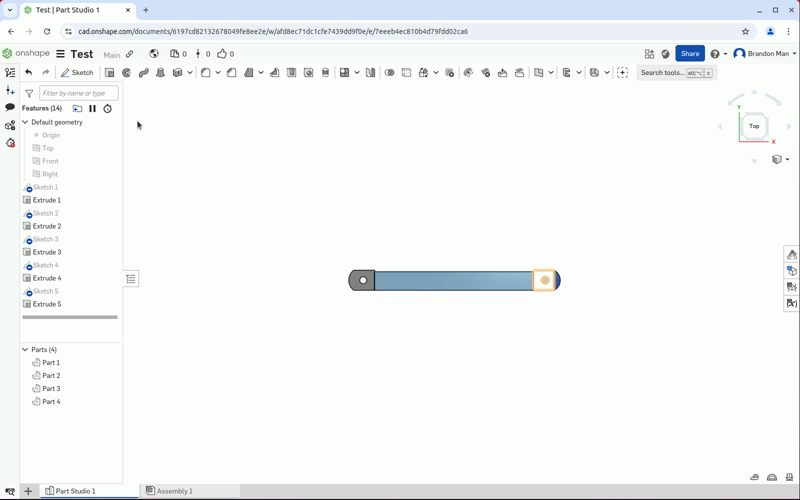
key(shift+h)
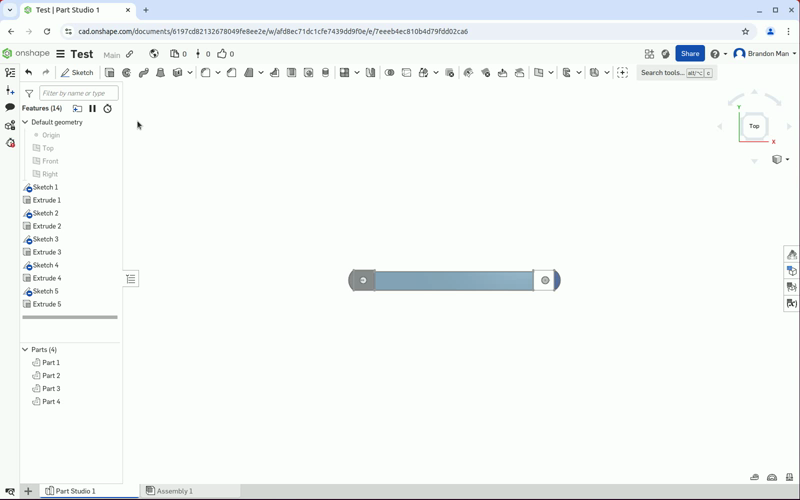
mouse_move(73, 189)
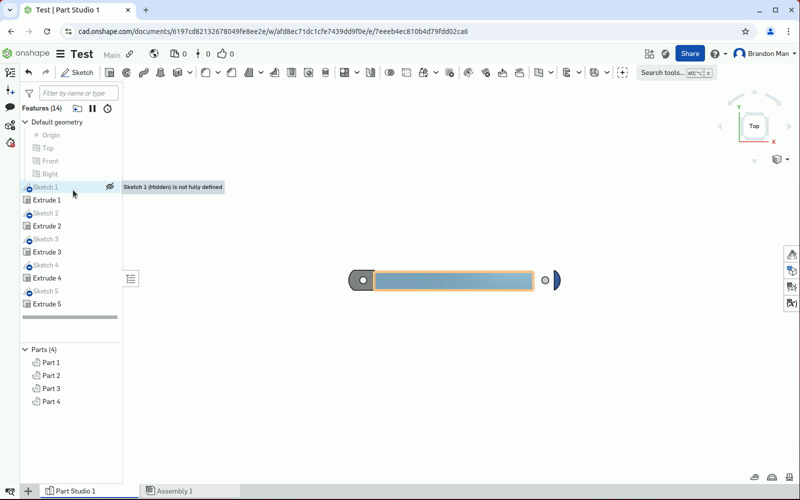
click(73, 189)
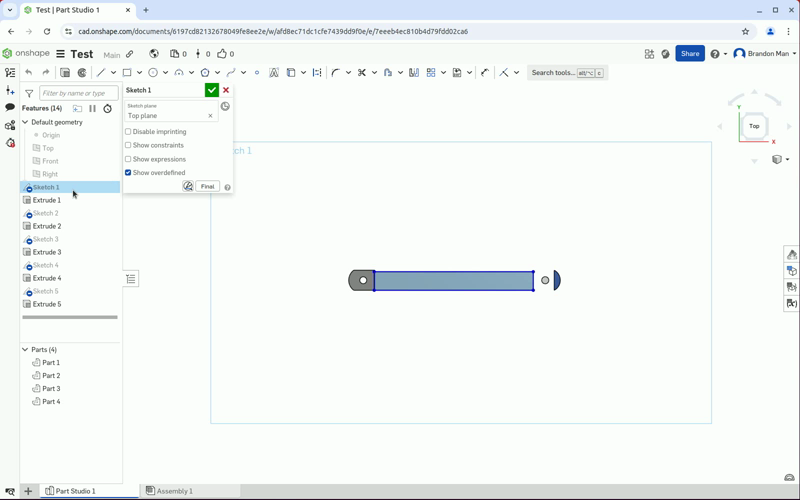
mouse_move(229, 92)
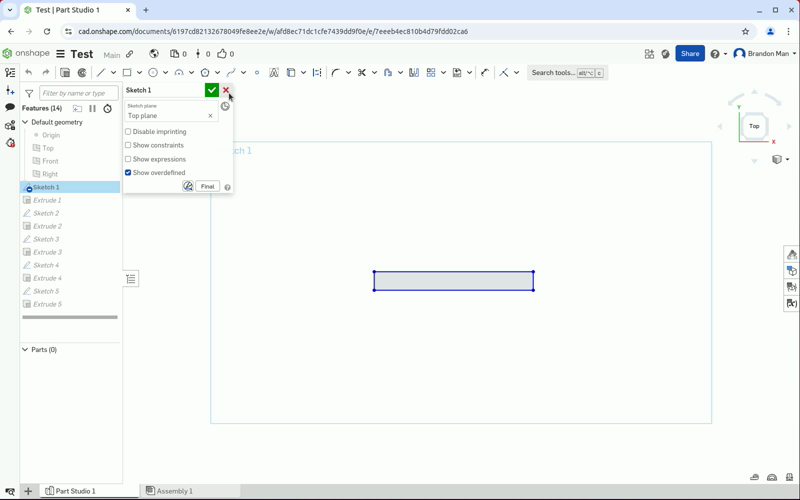
click(229, 92)
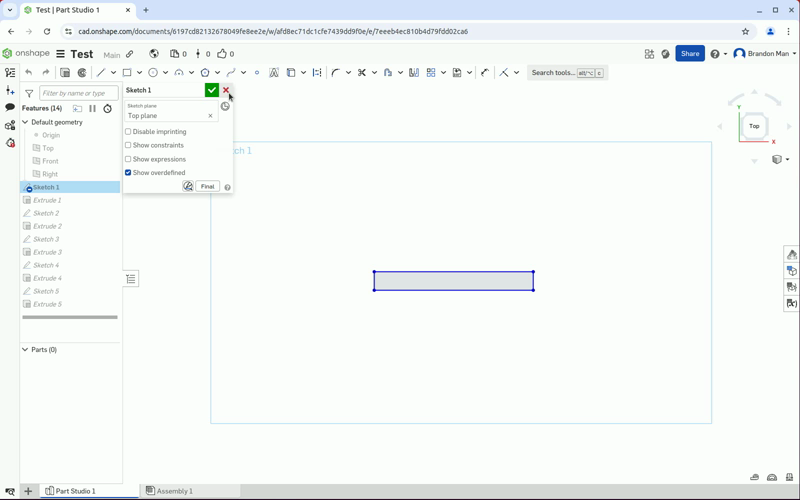
key(shift+s)
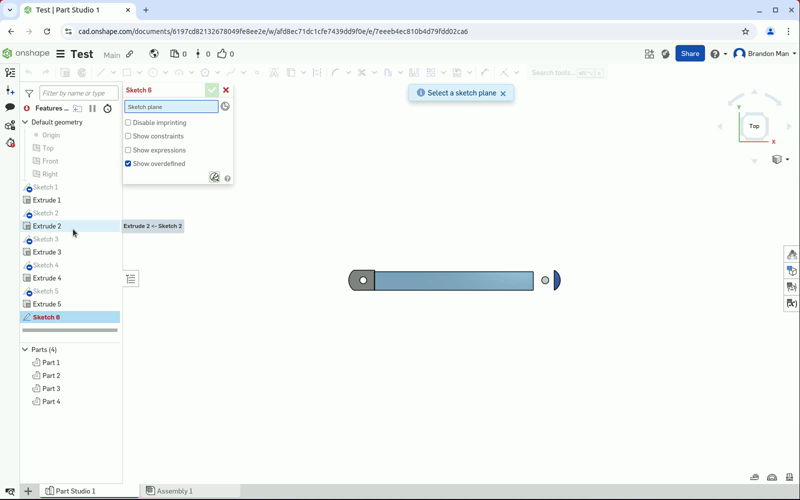
scroll(3)
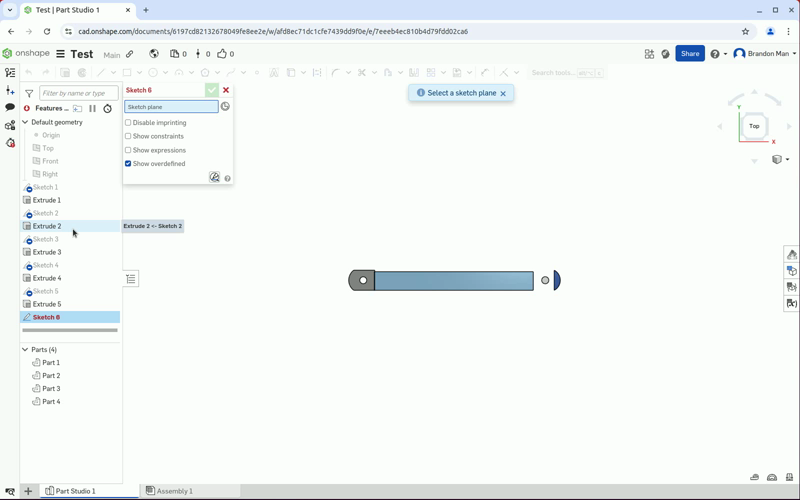
mouse_move(73, 150)
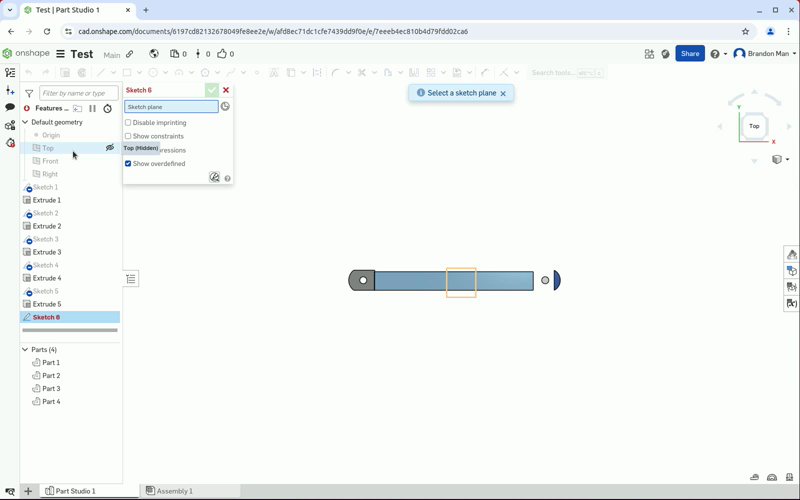
click(73, 150)
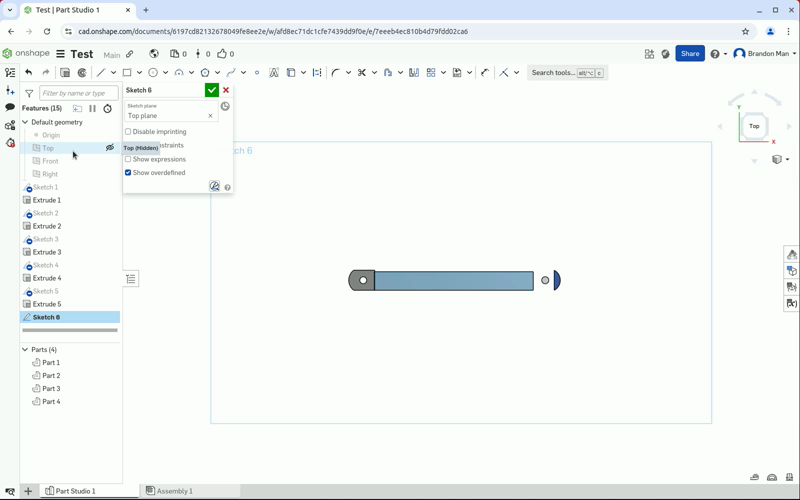
mouse_move(73, 352)
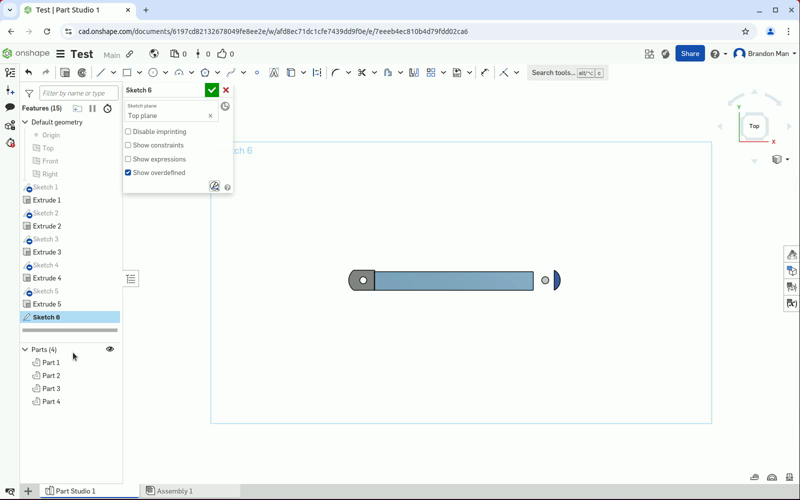
key(y)
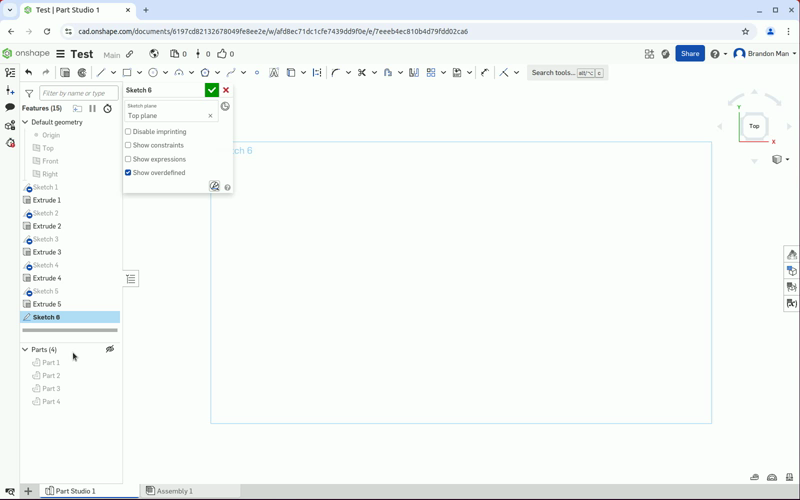
key(c)
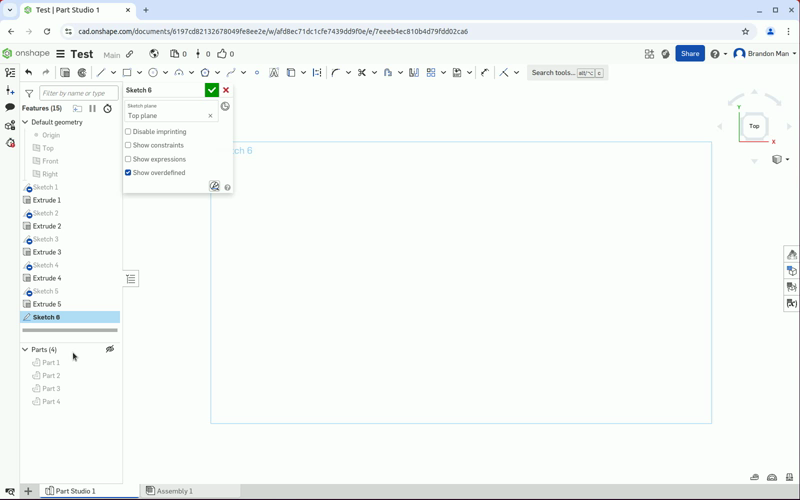
key_down(shift)
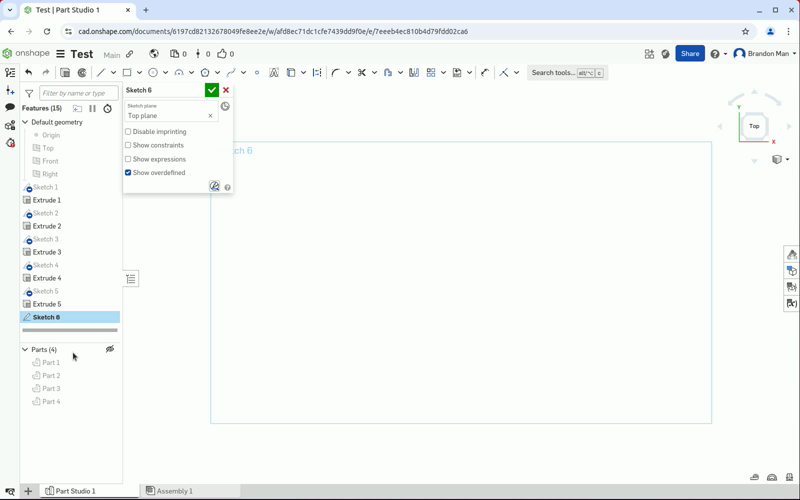
mouse_move(453, 280)
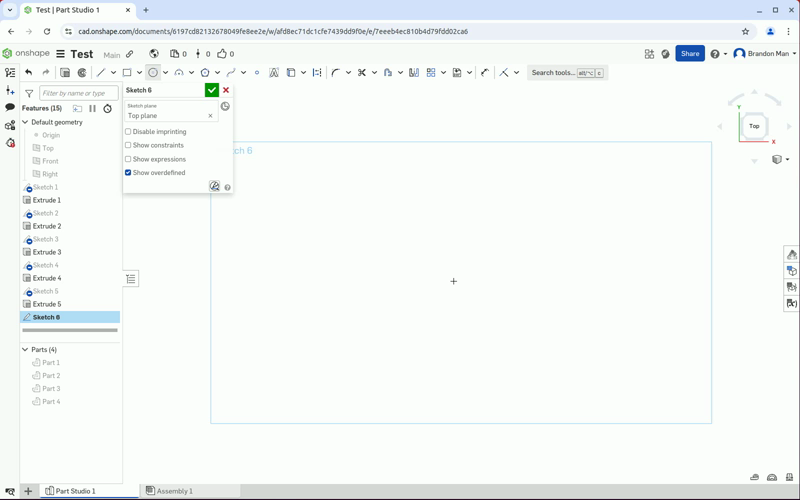
click(453, 280)
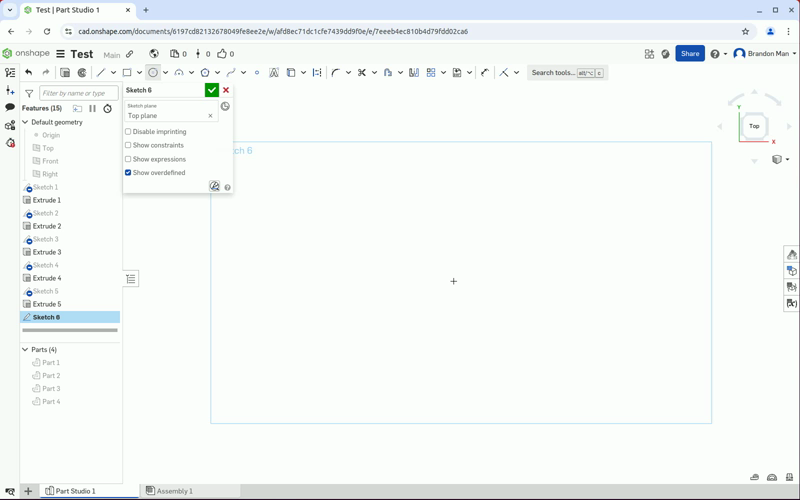
key_up(shift)
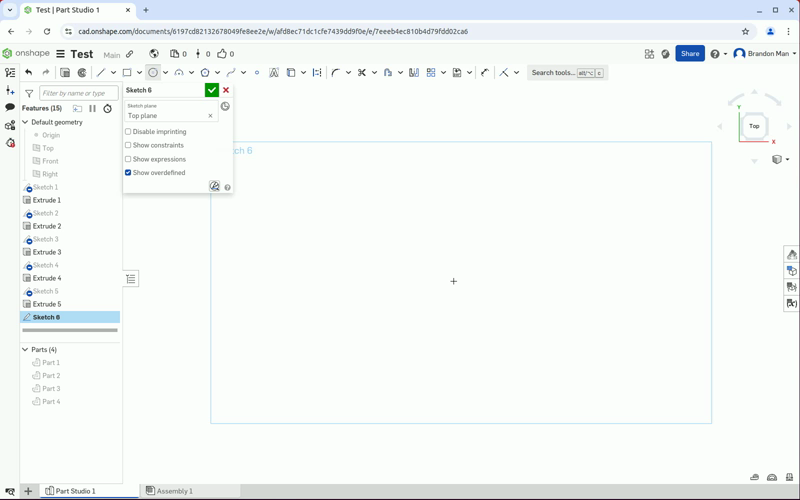
mouse_move(459, 280)
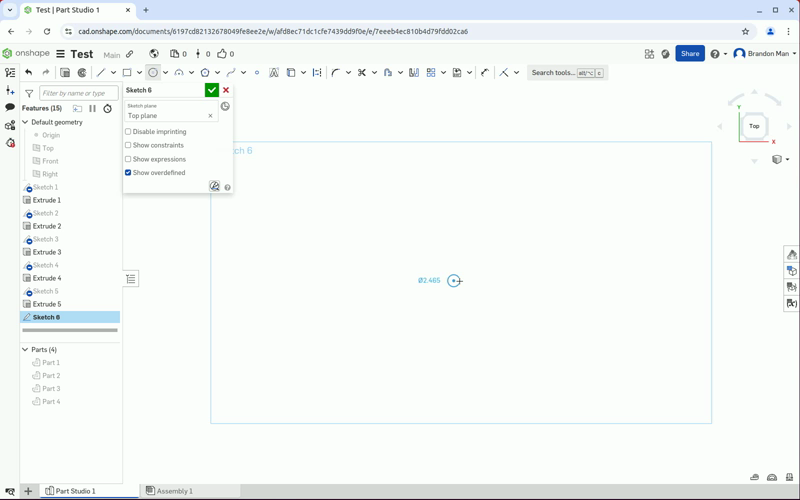
click(459, 280)
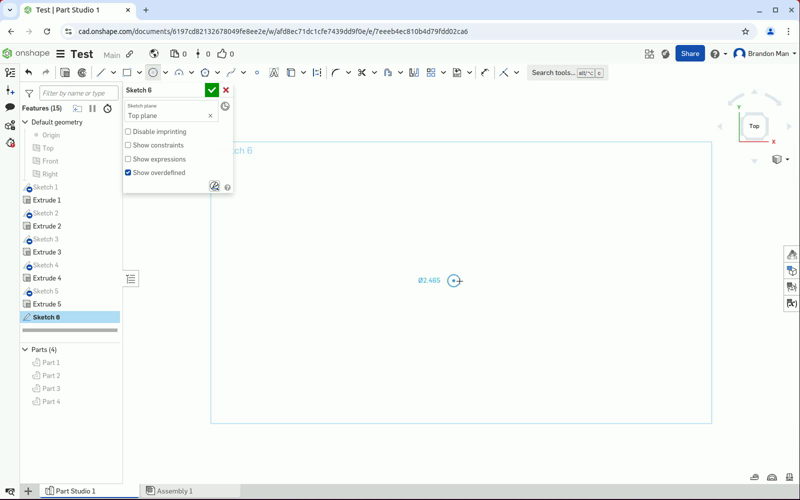
key(esc)
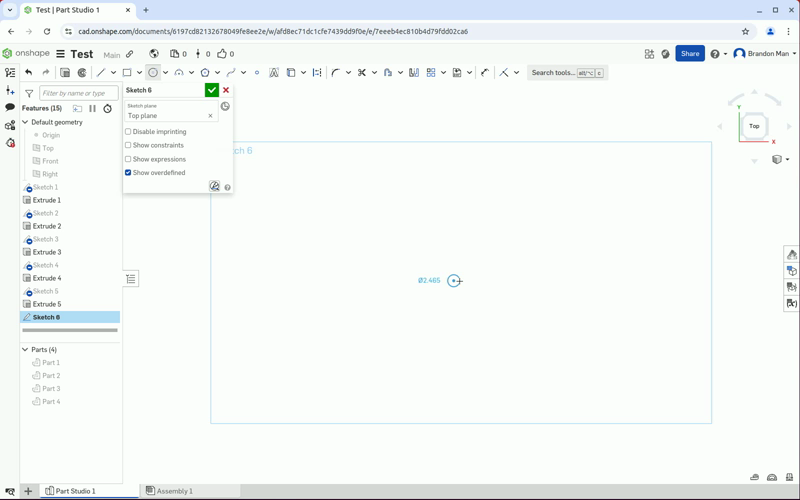
mouse_move(453, 280)
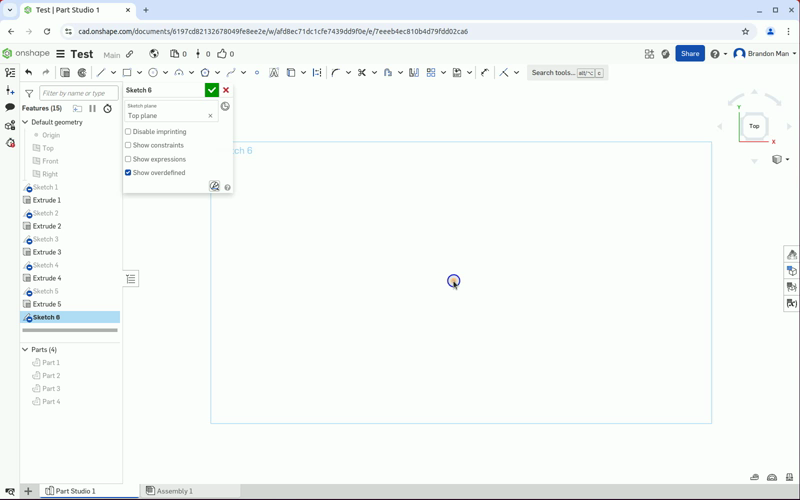
scroll(6)
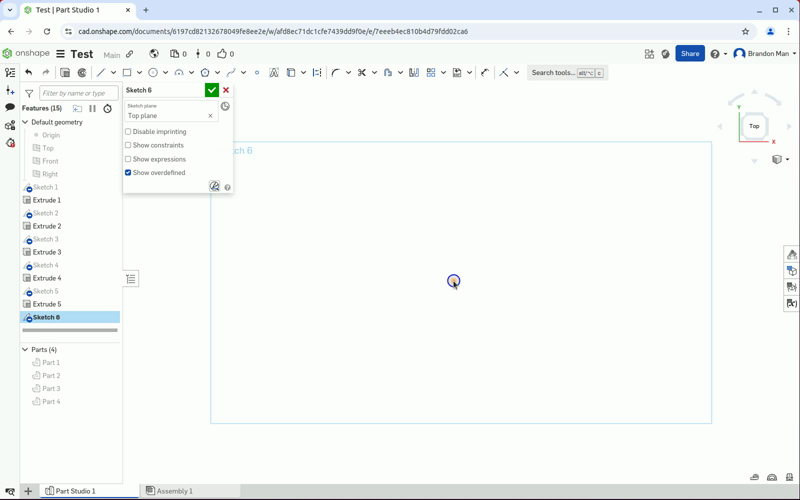
scroll(6)
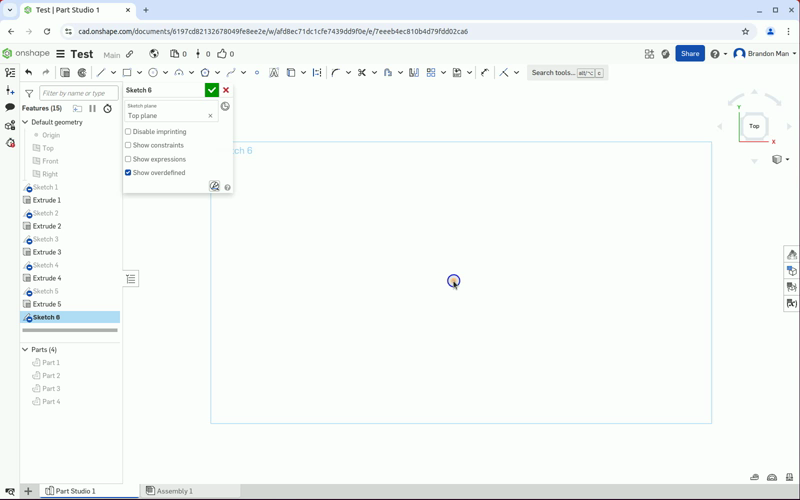
scroll(6)
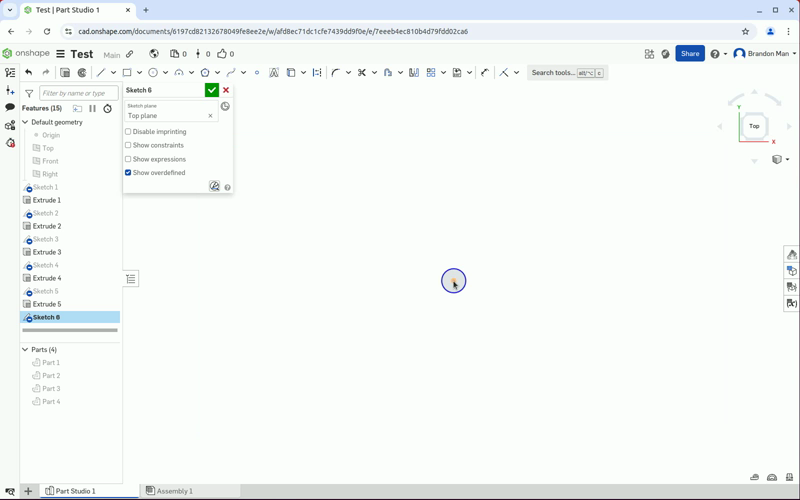
scroll(6)
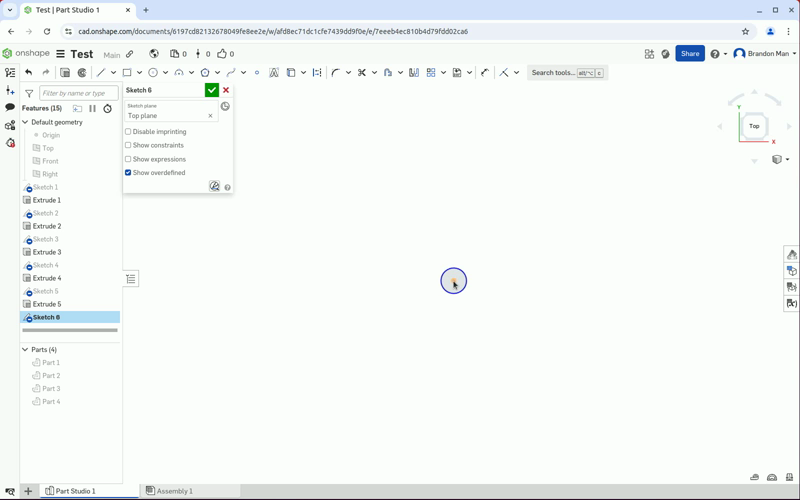
scroll(6)
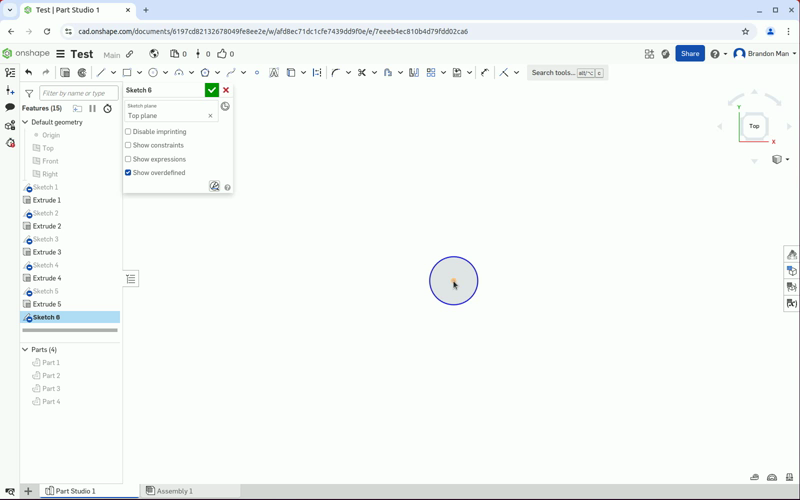
scroll(6)
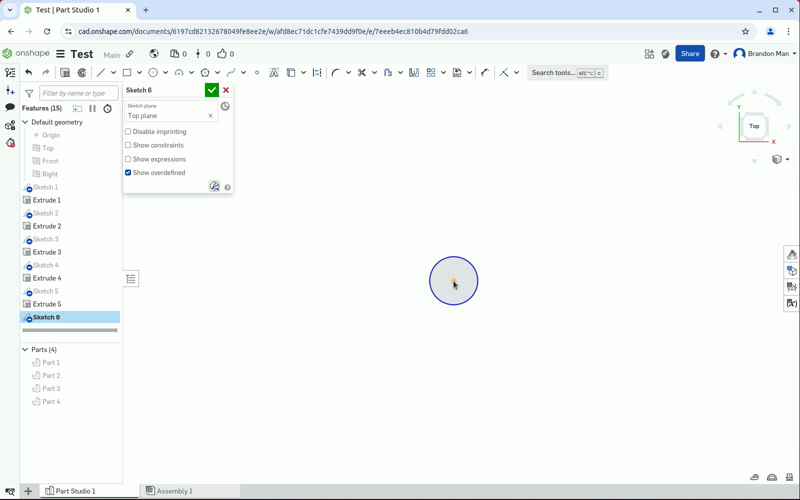
scroll(6)
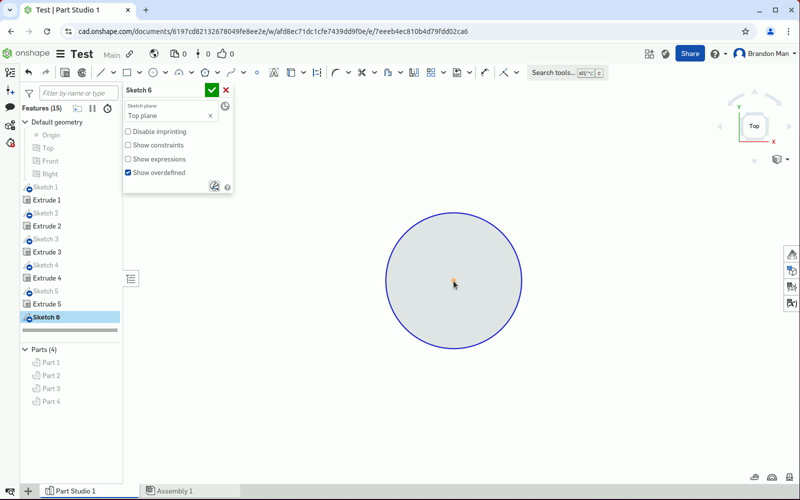
click(453, 280)
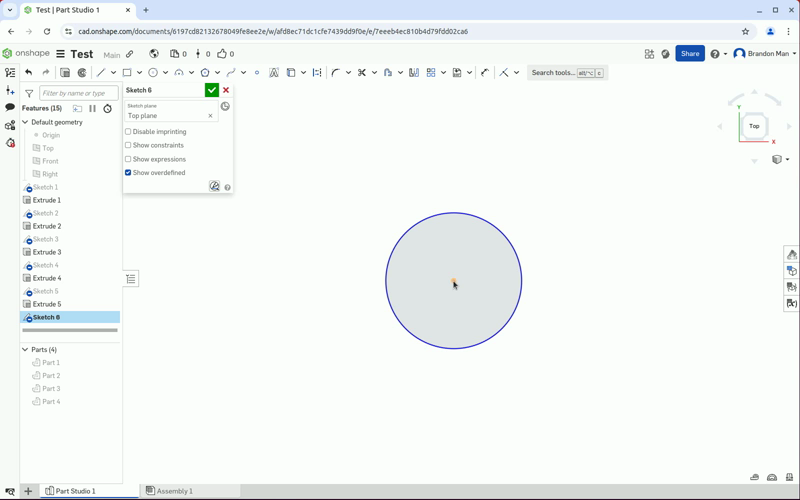
scroll(-6)
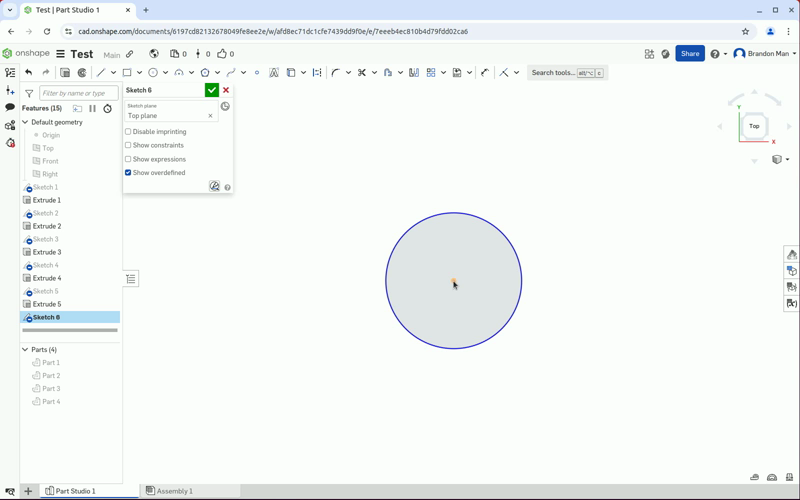
scroll(-6)
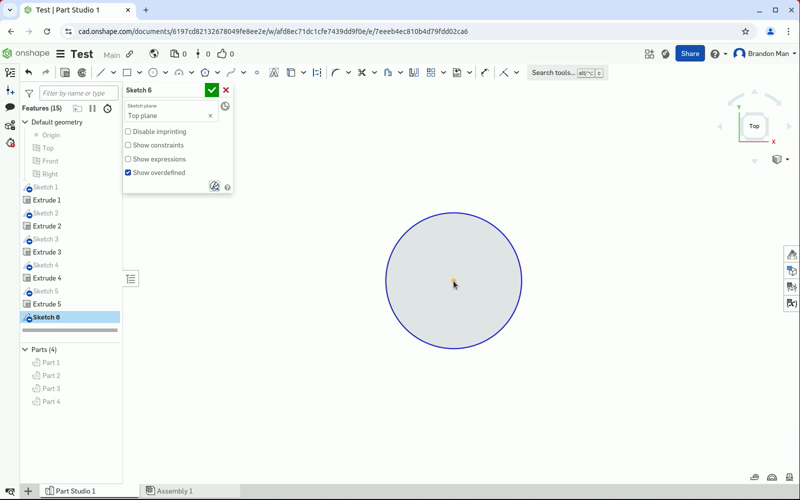
scroll(-6)
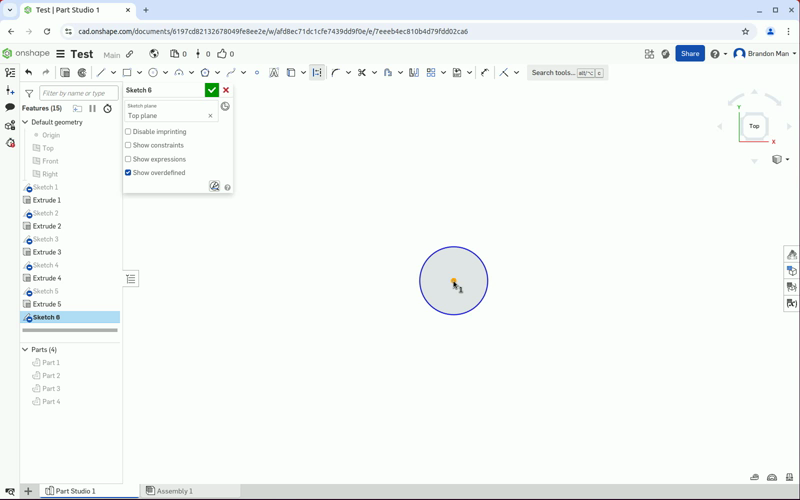
scroll(-6)
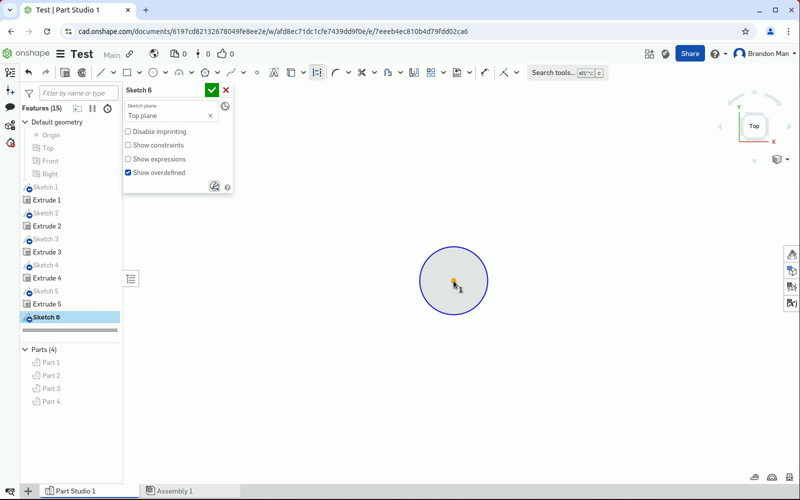
scroll(-6)
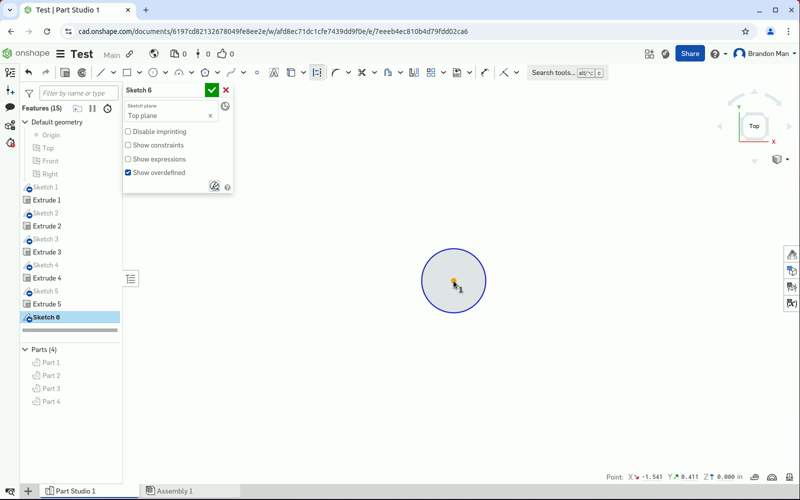
scroll(-6)
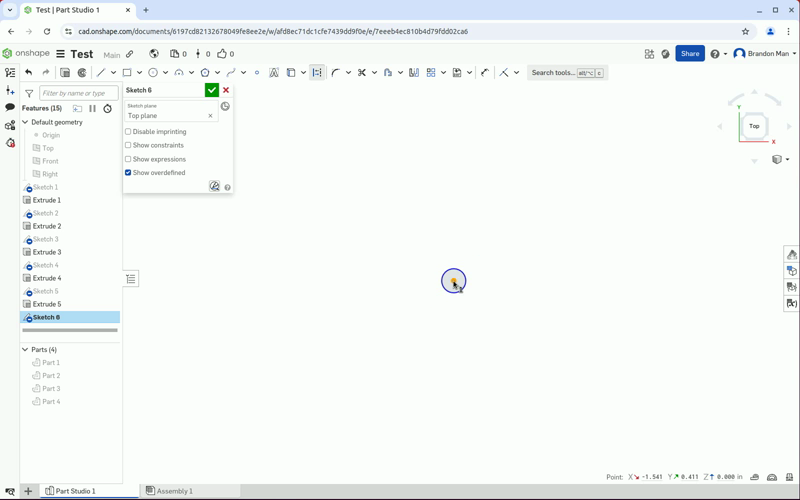
scroll(-6)
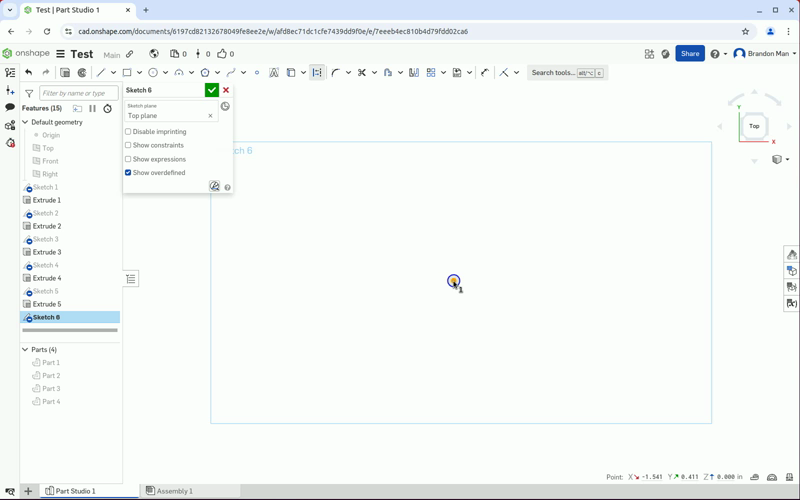
mouse_move(73, 352)
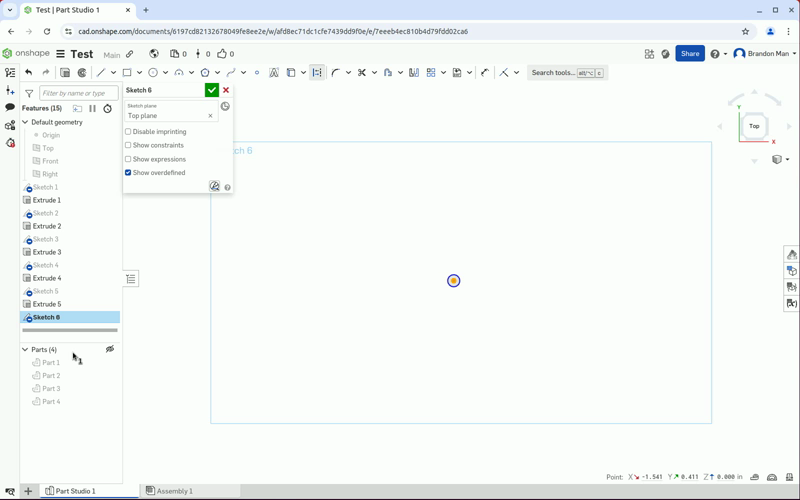
key(shift+y)
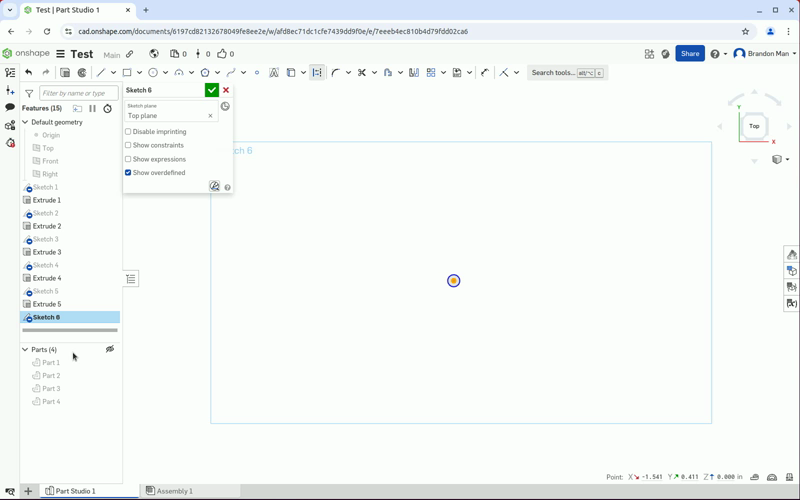
key(shift+e)
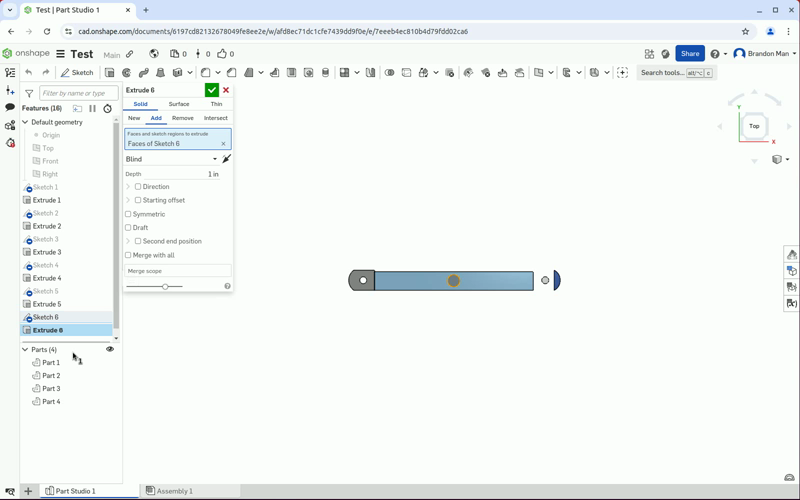
mouse_move(143, 106)
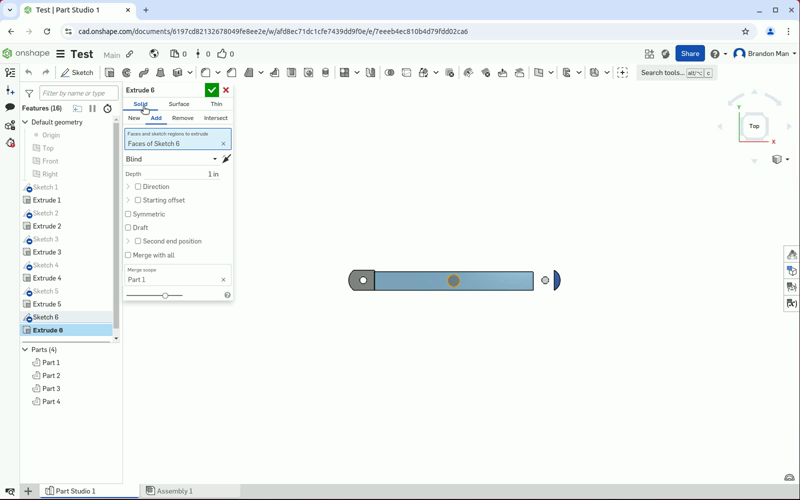
click(143, 106)
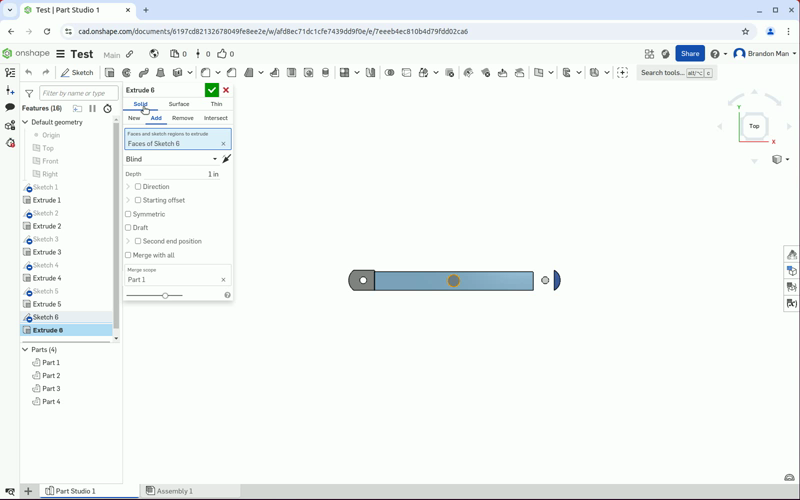
mouse_move(137, 120)
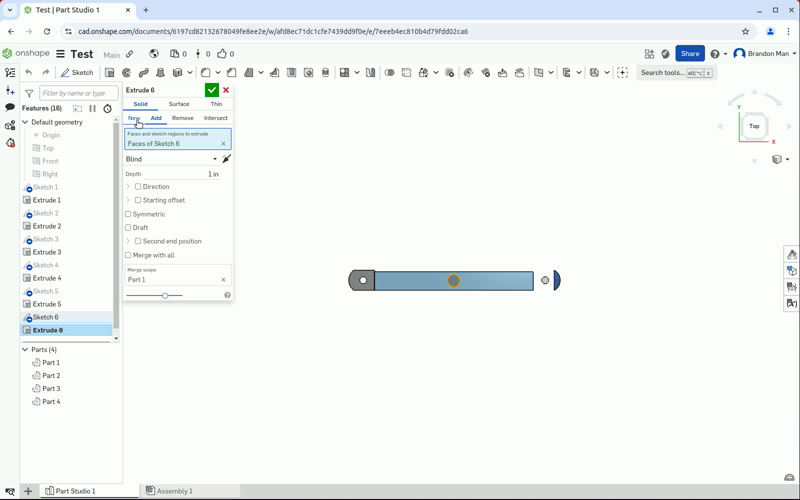
click(137, 120)
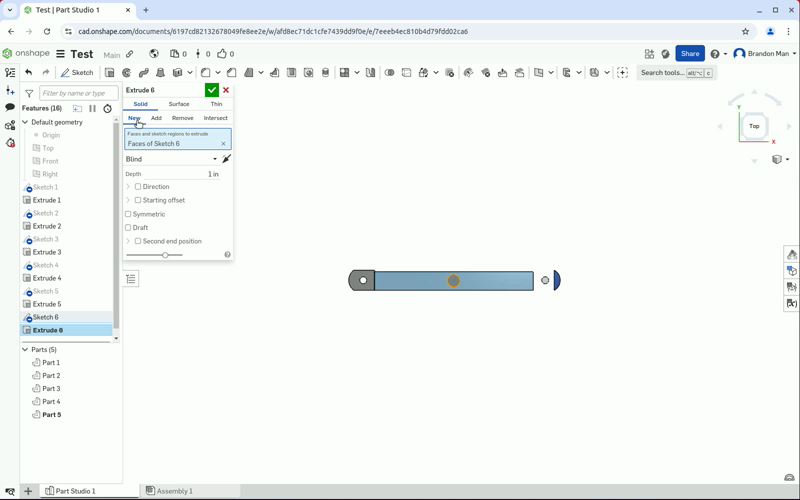
key(tab, 4)
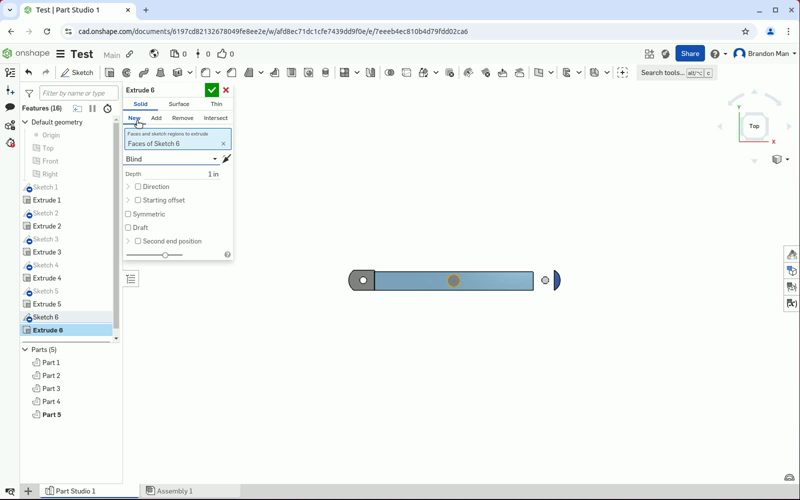
text(0.722)
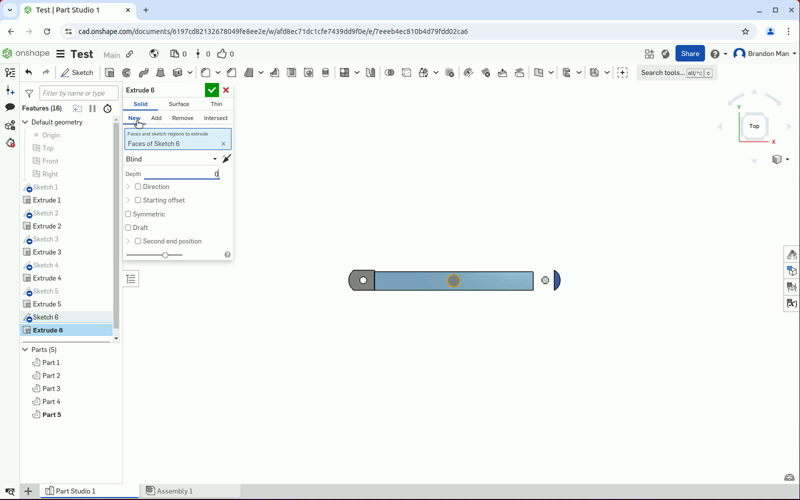
key(enter)
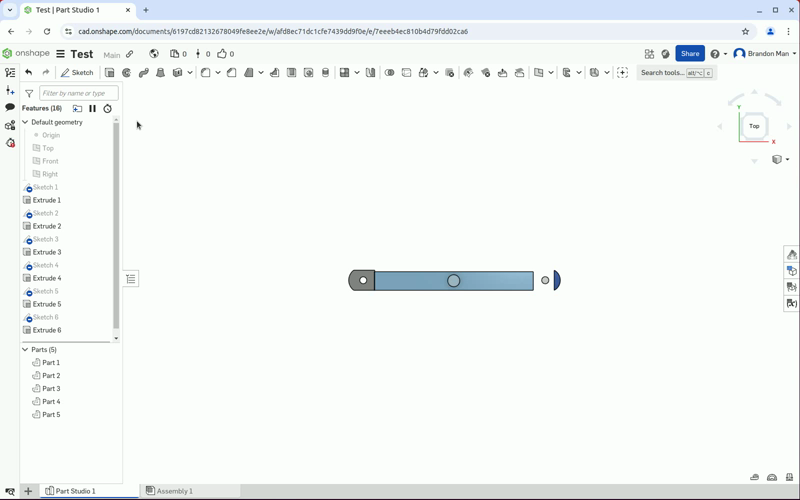
key(shift+h)
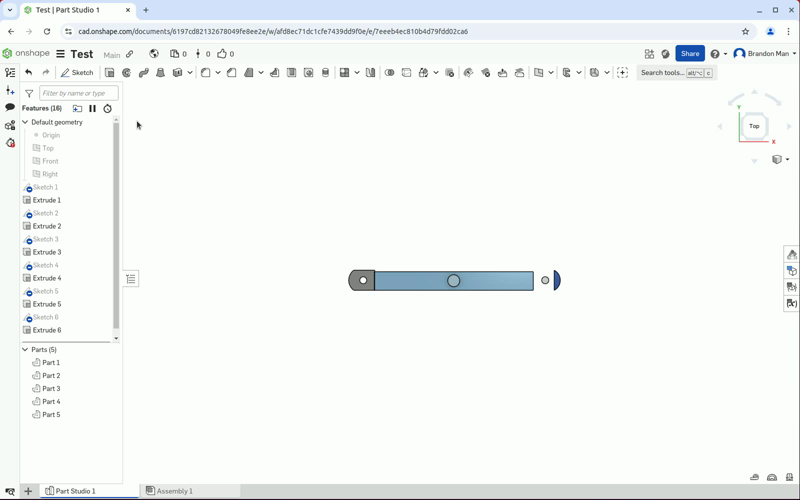
key(shift+h)
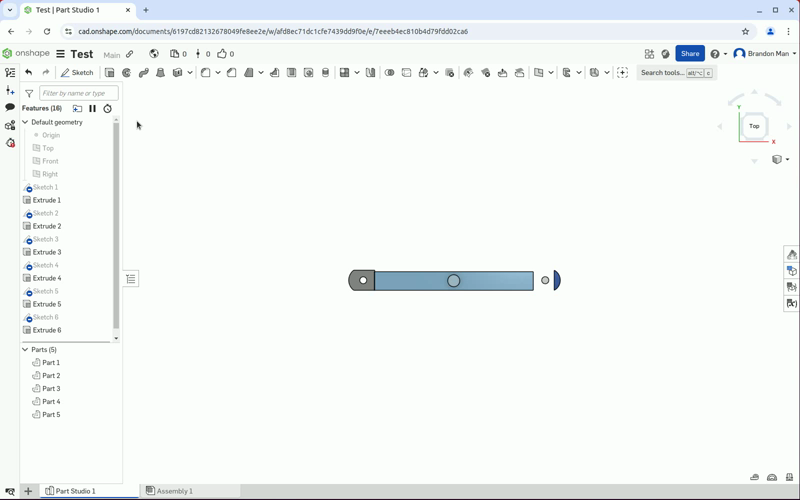
key(shift+7)
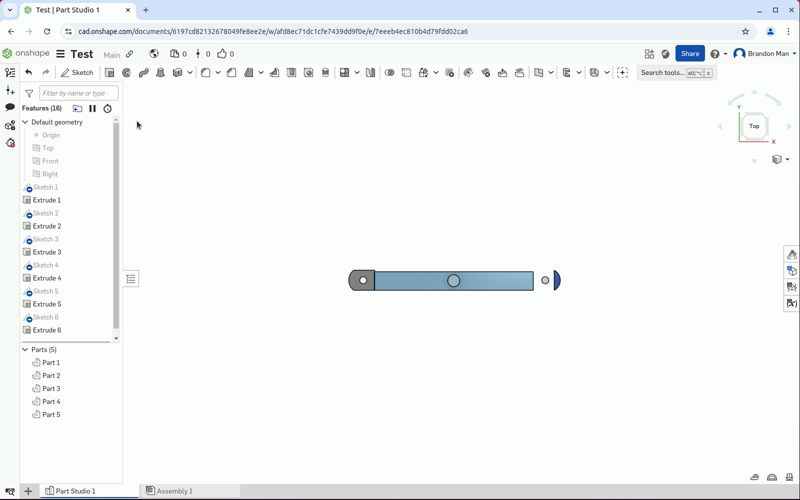
key(up, 3)
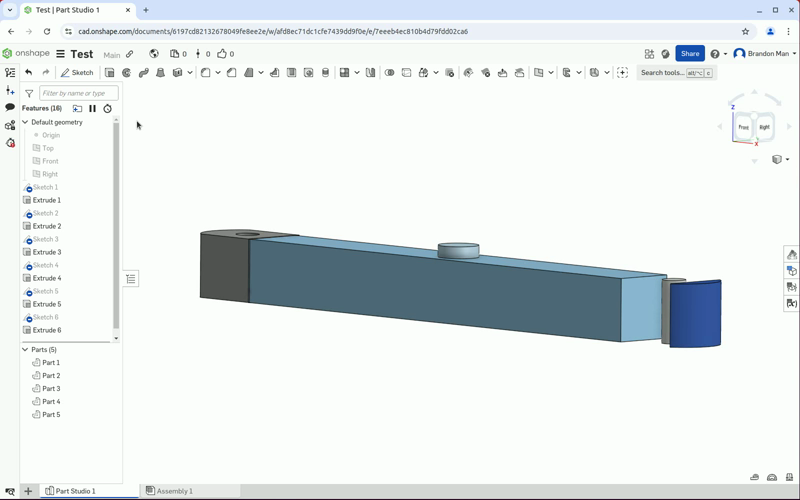
key(left, 3)
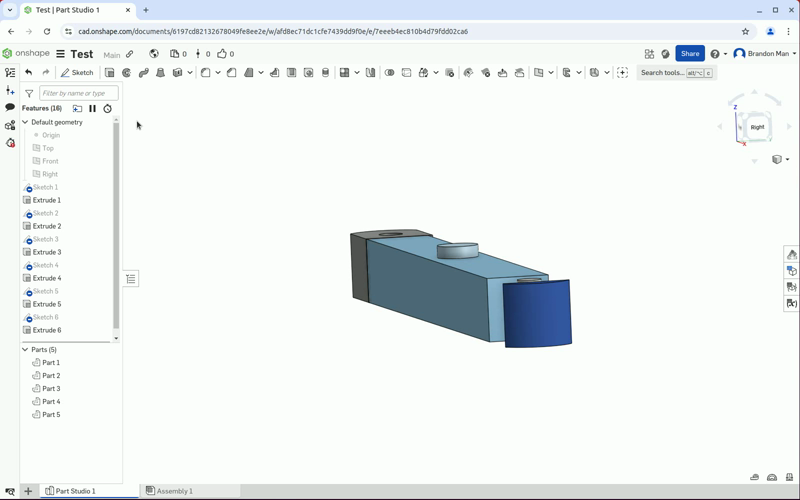
key(right, 3)
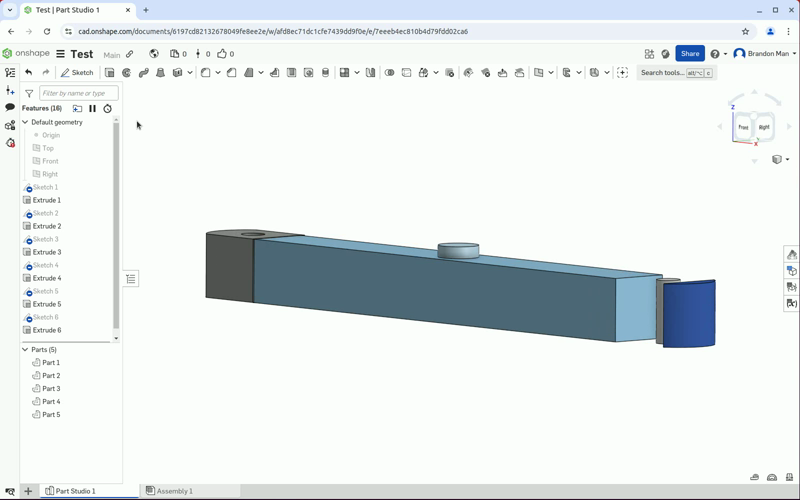
key(down, 3)
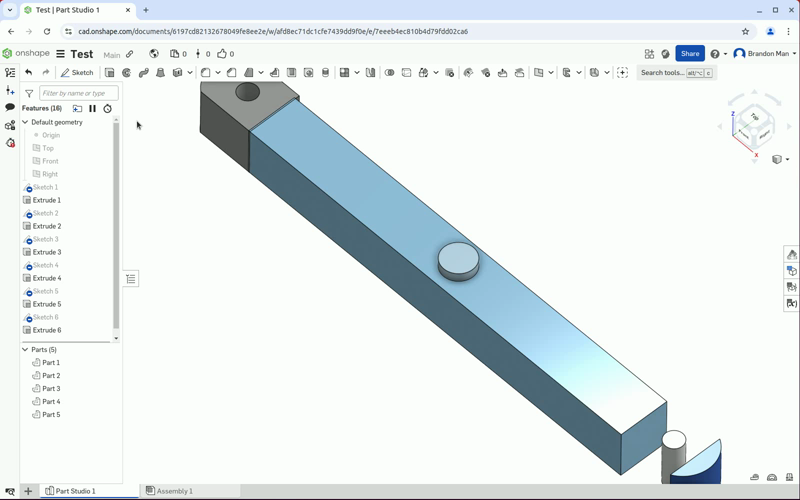
mouse_move(69, 189)
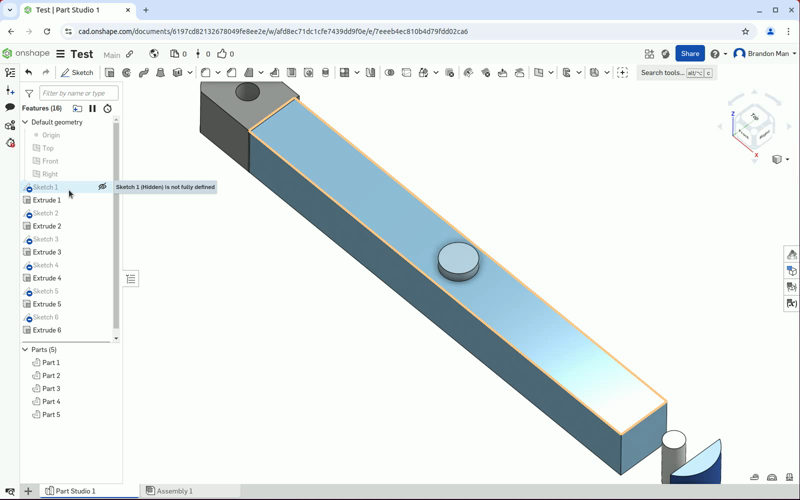
click(69, 189)